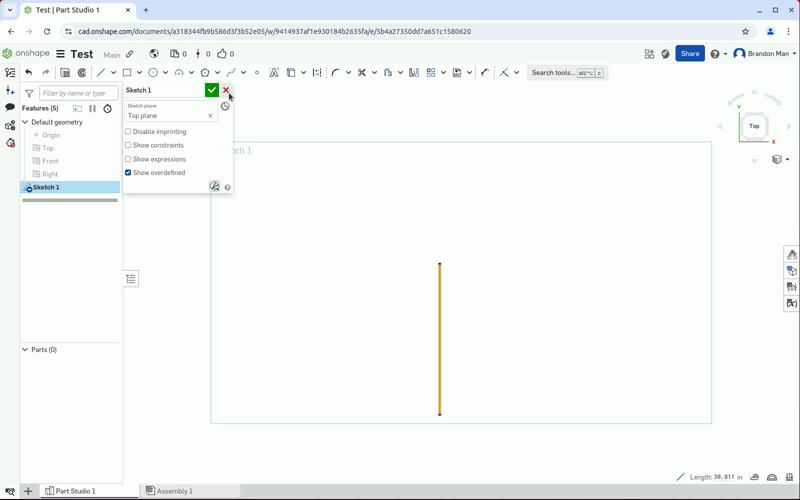
key(shift+h)
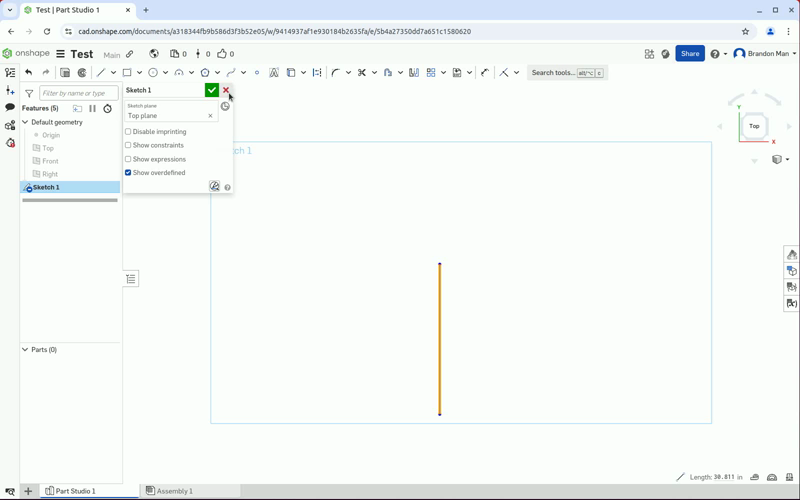
key(shift+s)
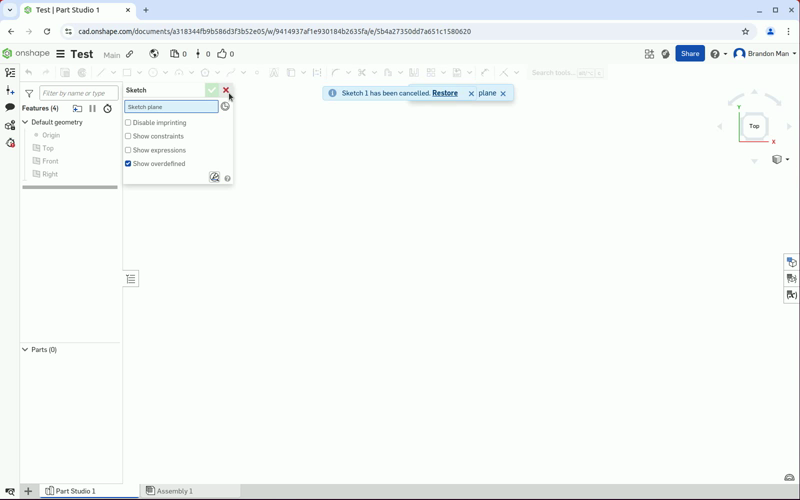
mouse_move(73, 150)
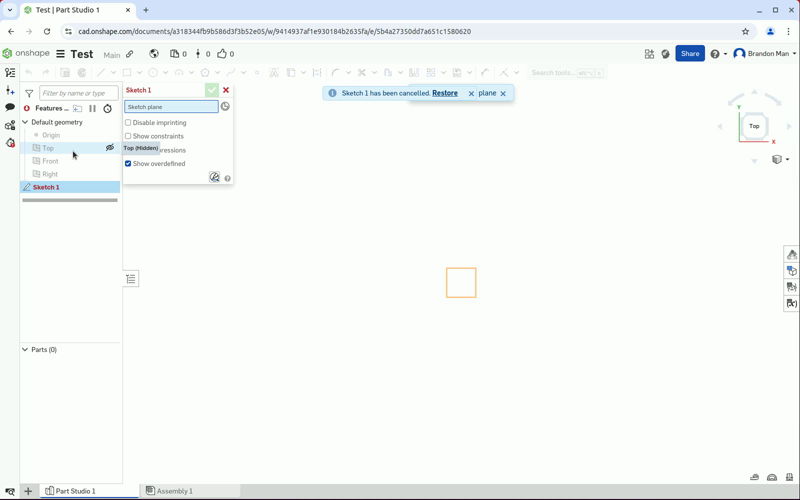
click(73, 150)
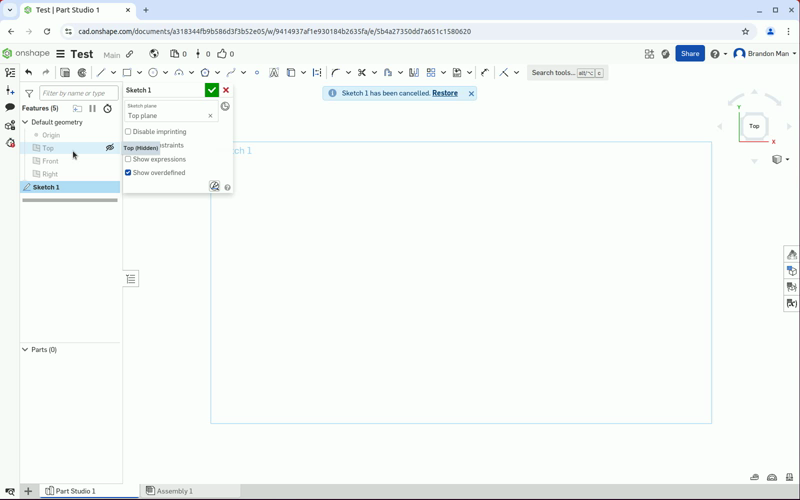
mouse_move(73, 352)
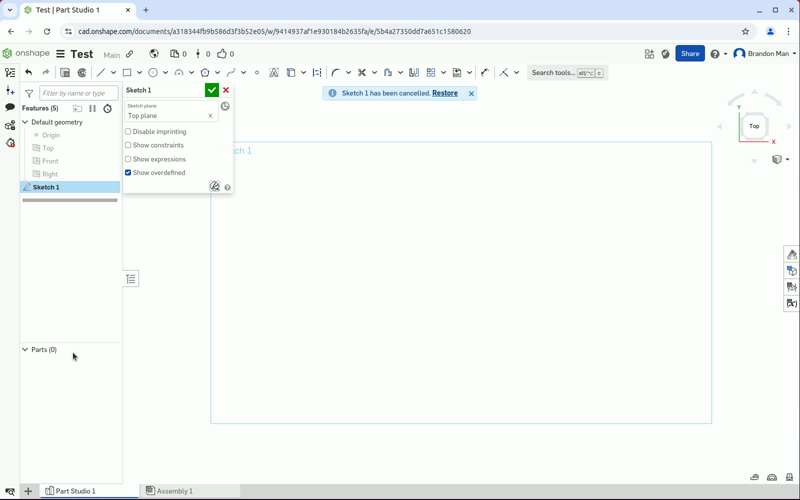
key(y)
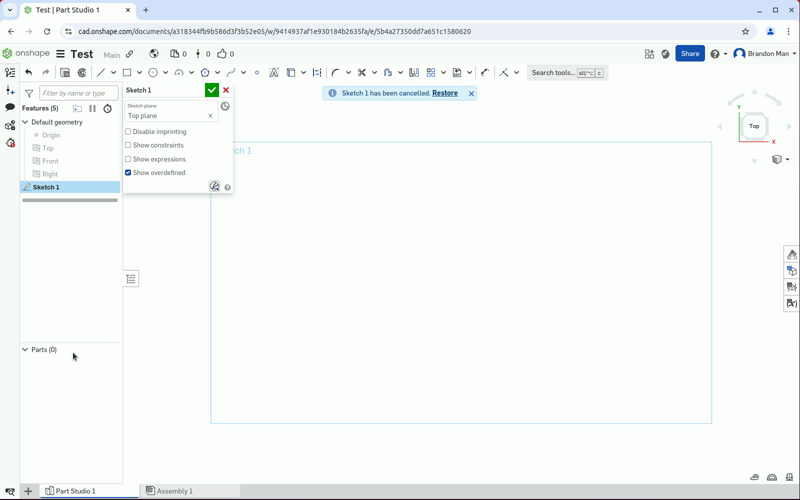
key(l)
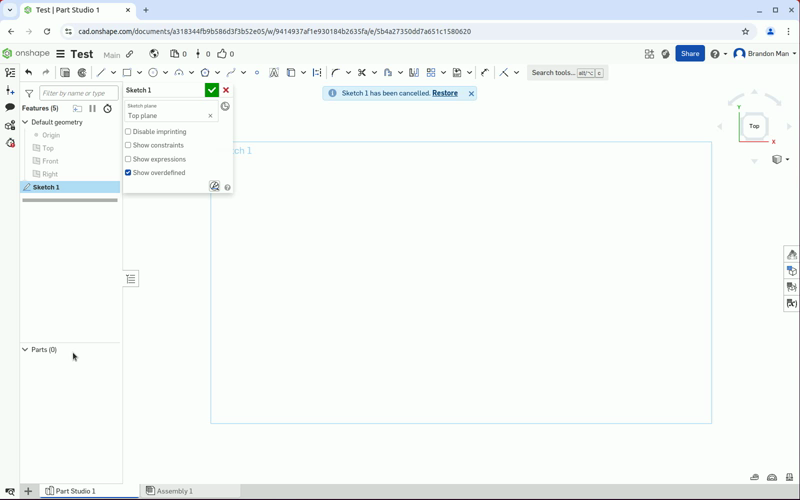
key_down(shift)
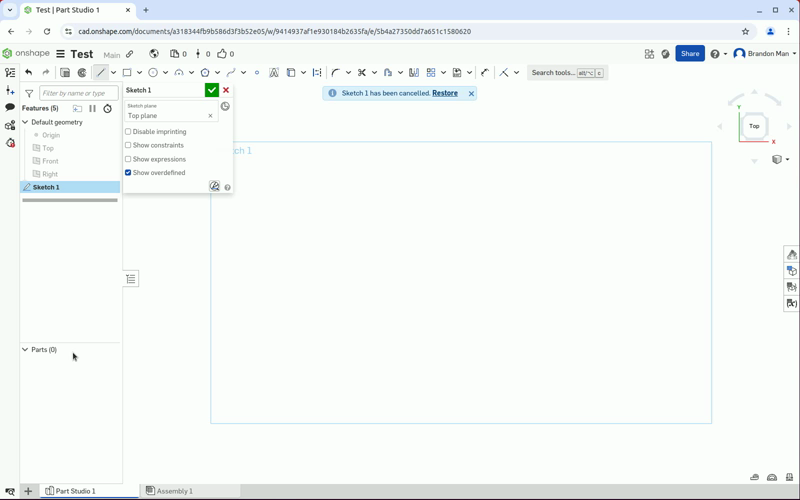
mouse_move(439, 295)
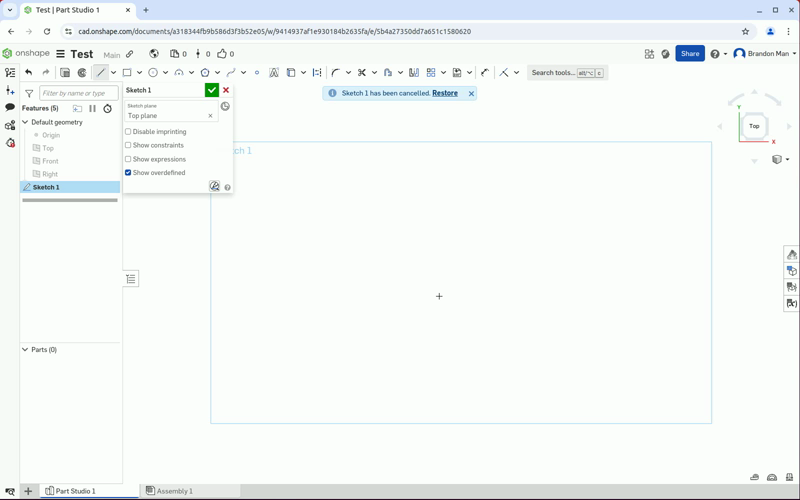
click(439, 295)
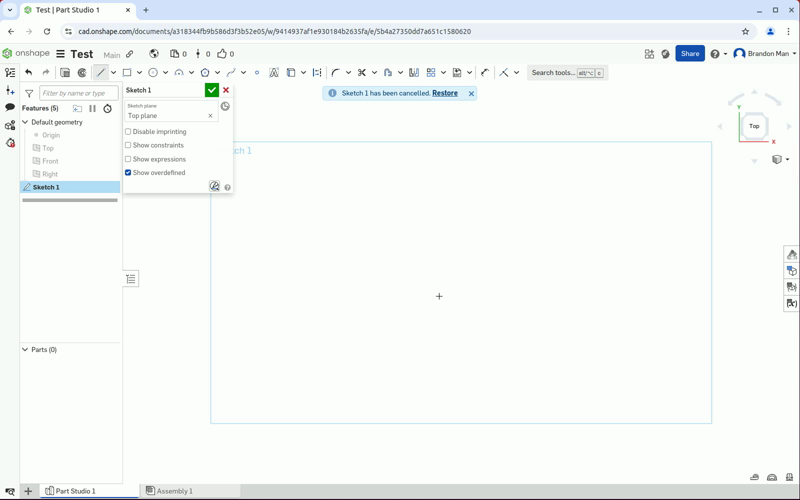
key_up(shift)
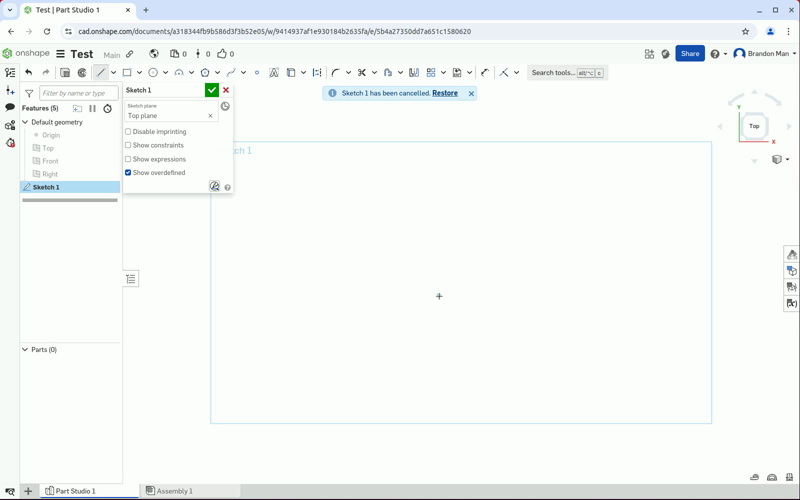
key_down(shift)
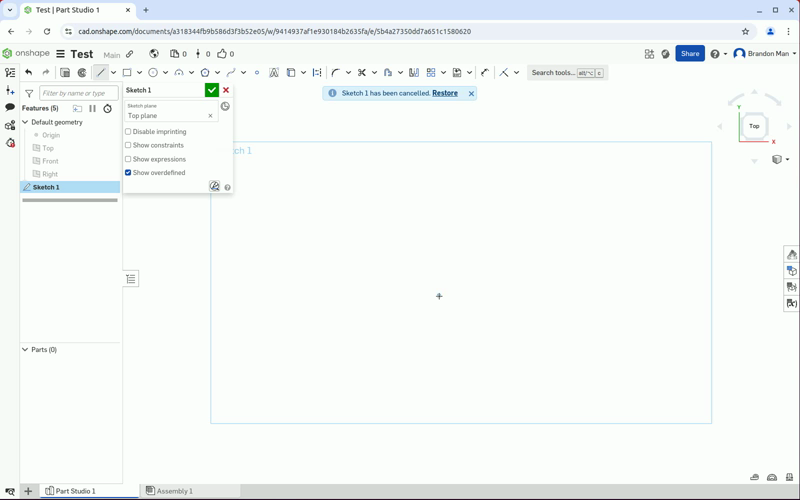
mouse_move(469, 295)
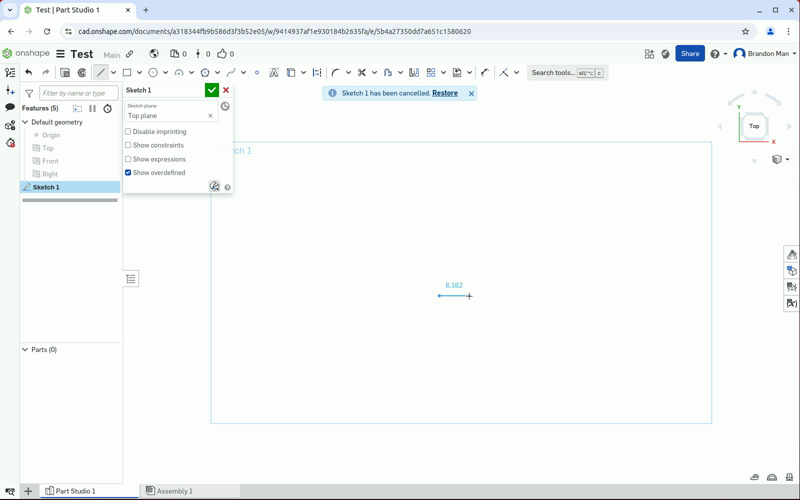
mouse_move(476, 295)
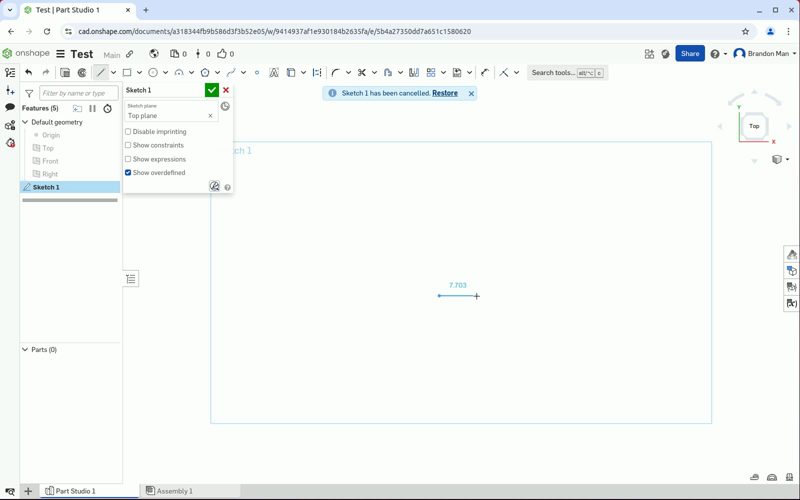
click(476, 295)
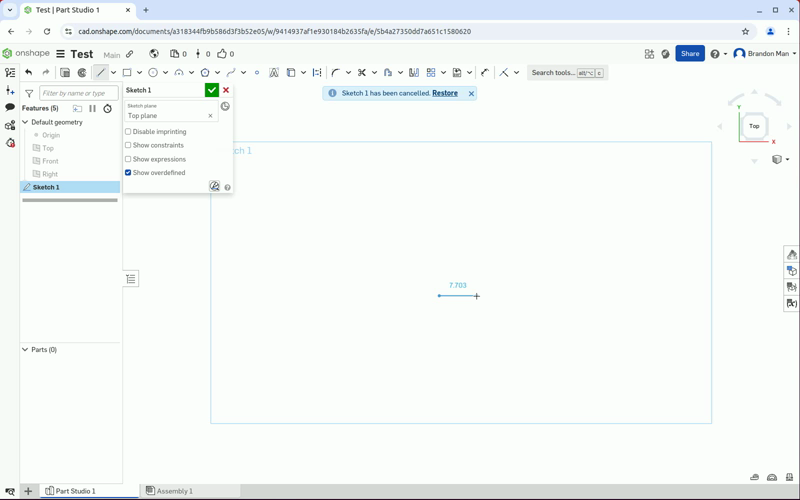
key_up(shift)
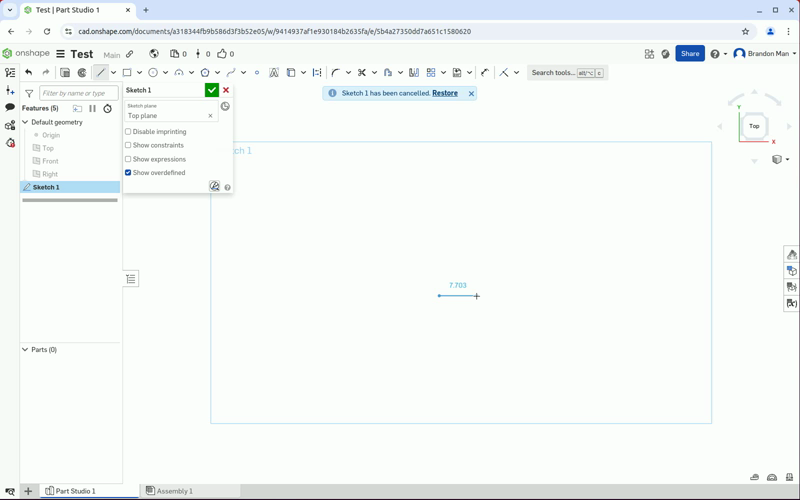
key_down(shift)
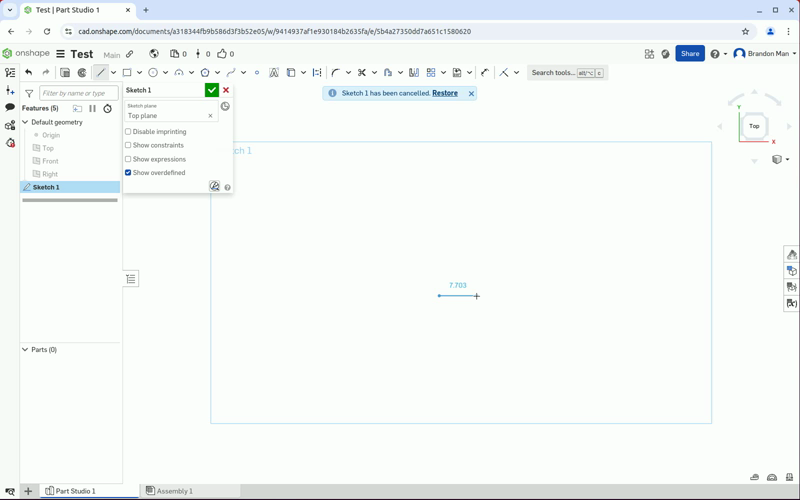
mouse_move(506, 295)
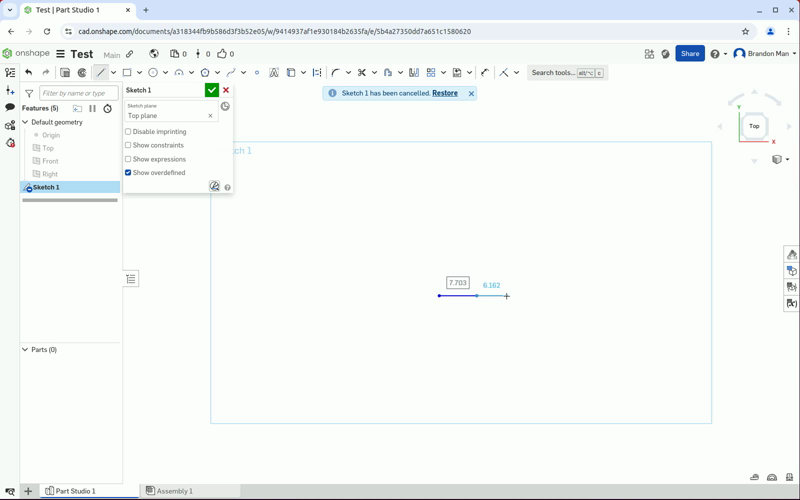
mouse_move(476, 282)
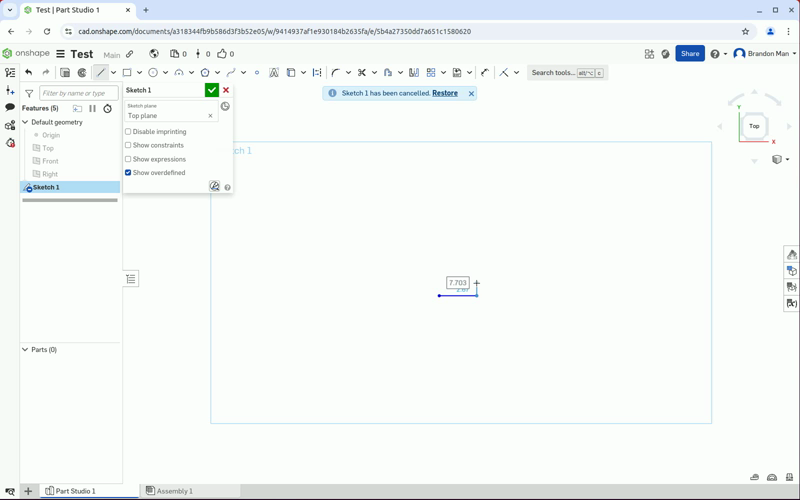
click(476, 282)
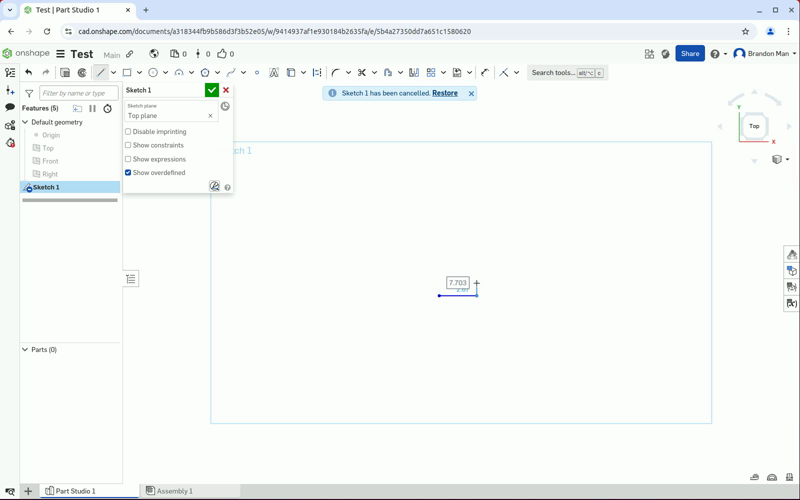
key_up(shift)
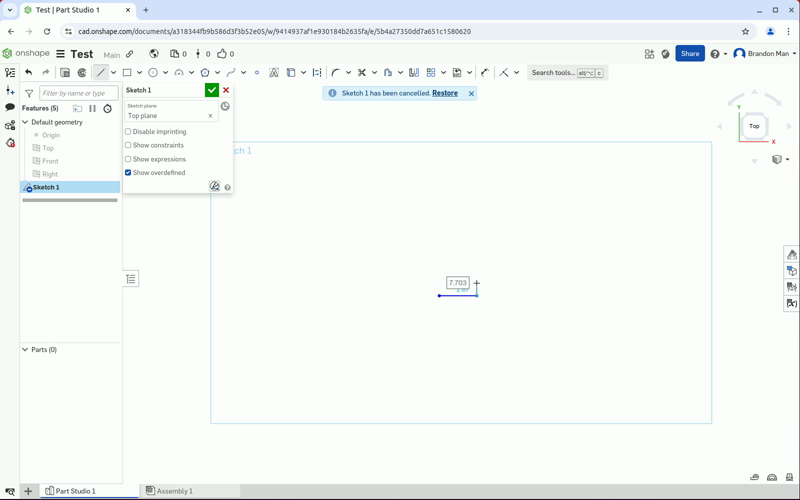
key_down(shift)
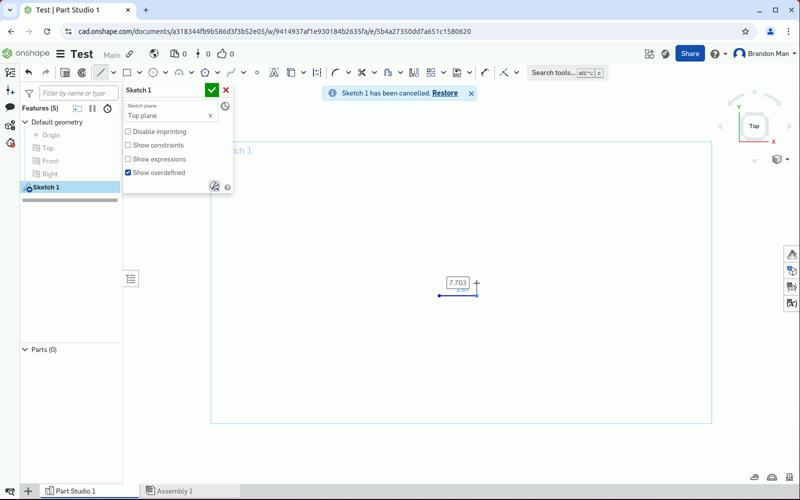
mouse_move(506, 282)
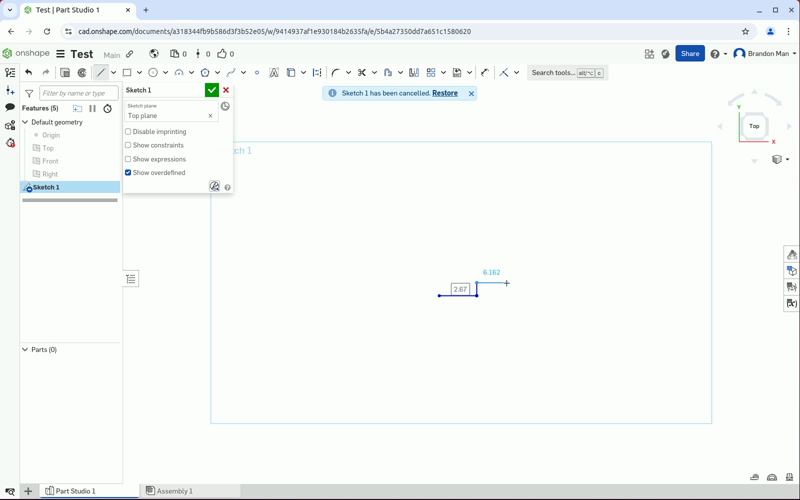
mouse_move(439, 291)
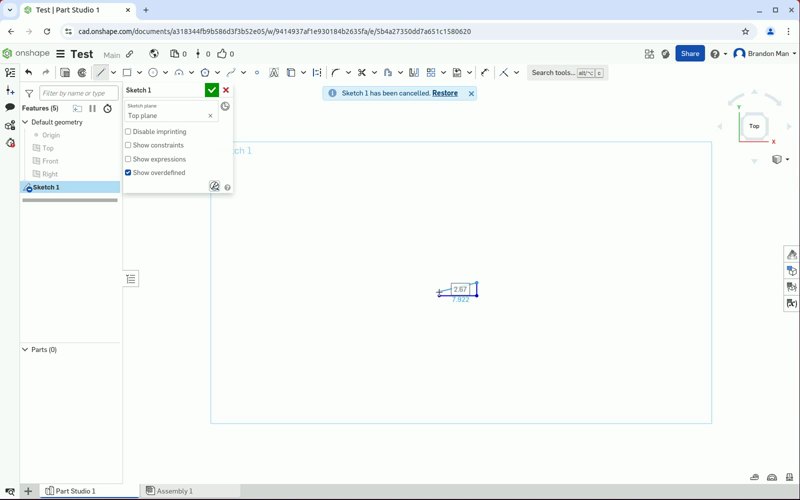
scroll(6)
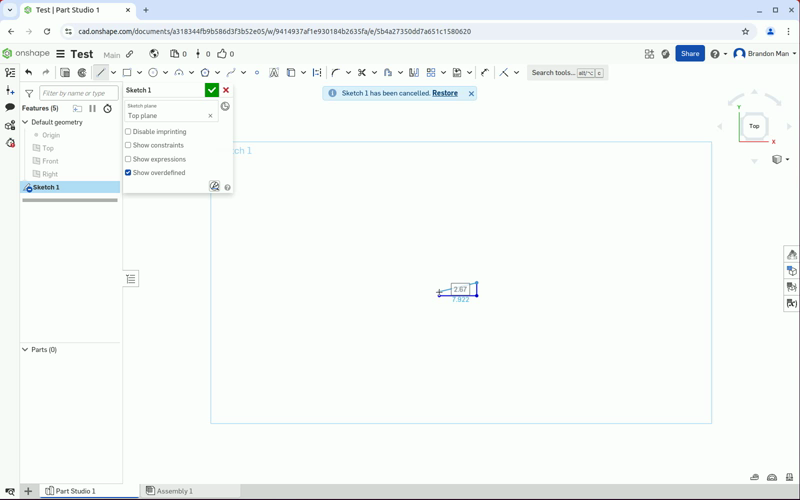
scroll(6)
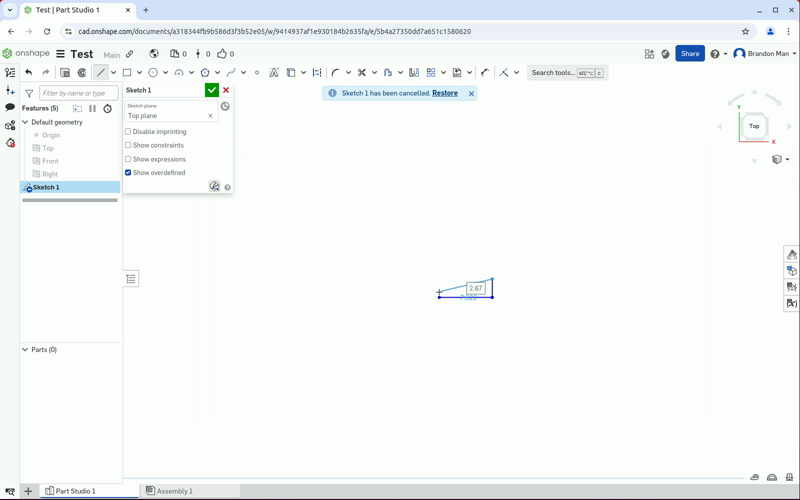
scroll(6)
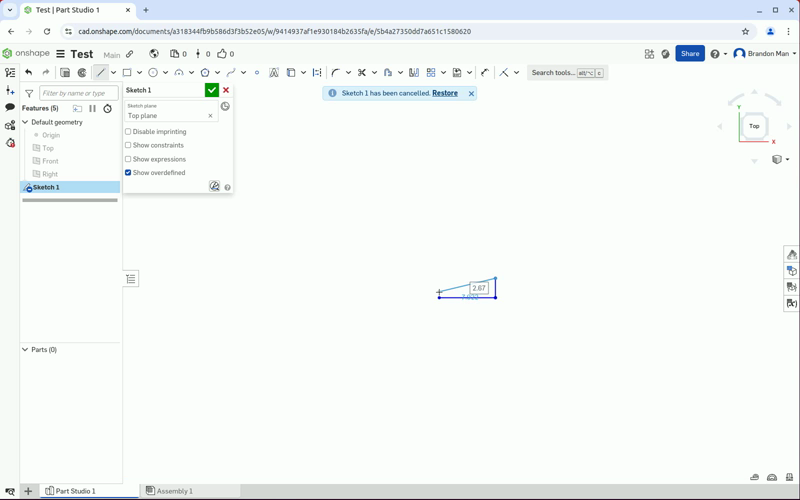
scroll(6)
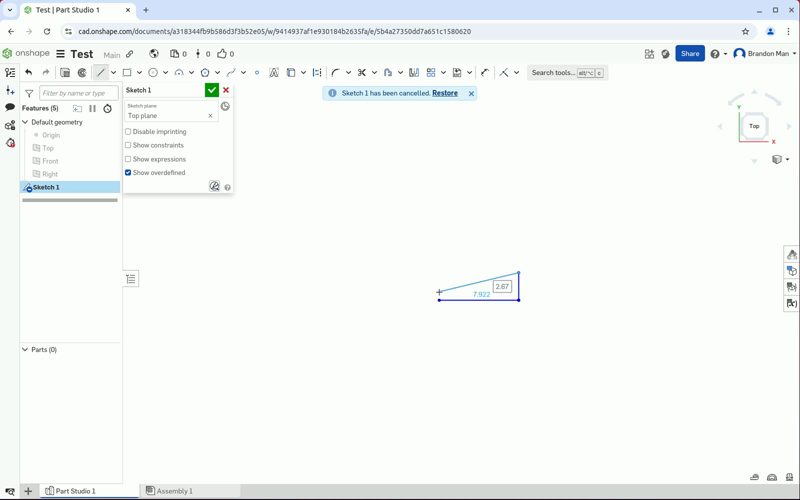
scroll(6)
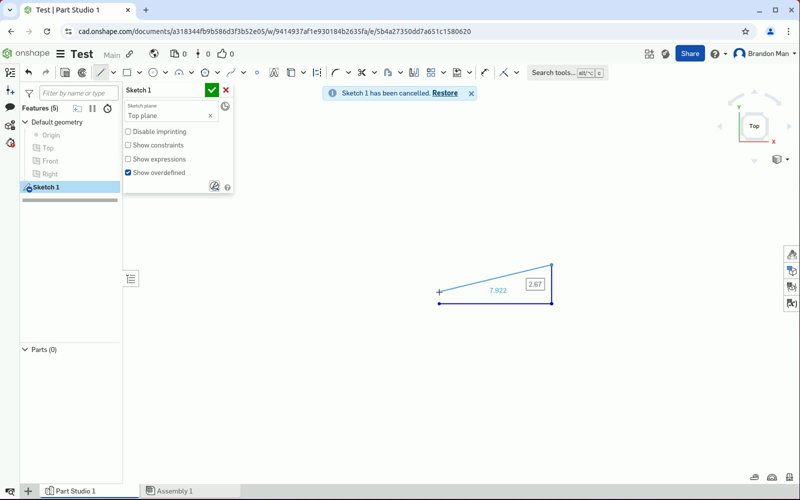
scroll(6)
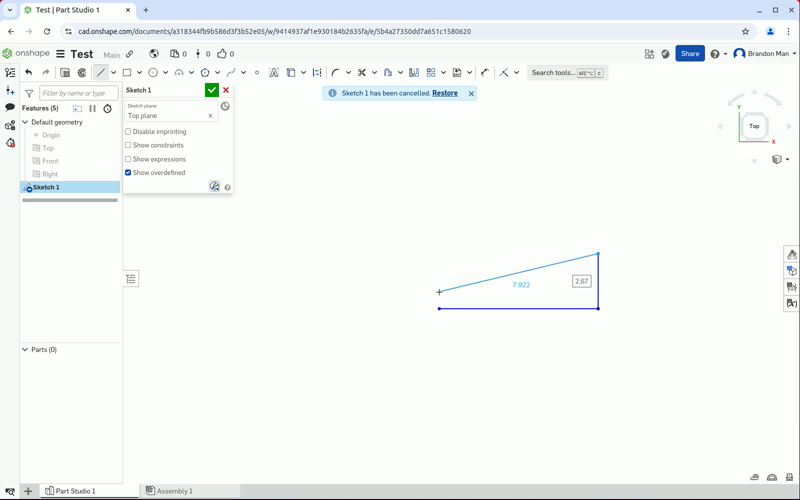
scroll(6)
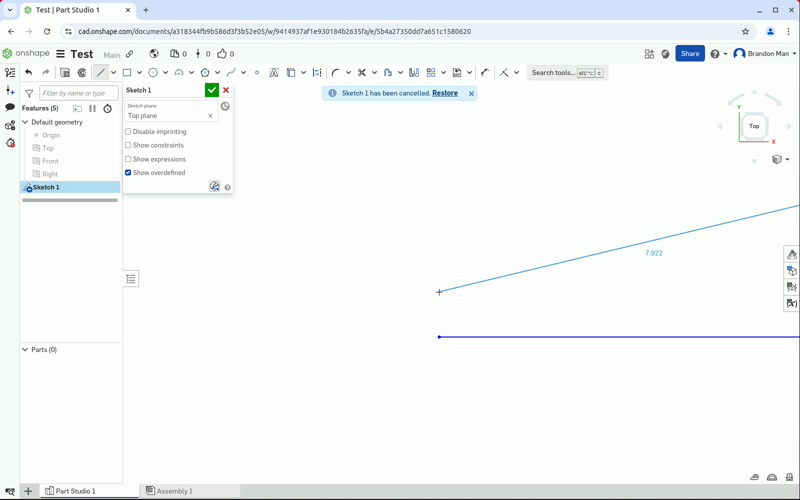
click(439, 291)
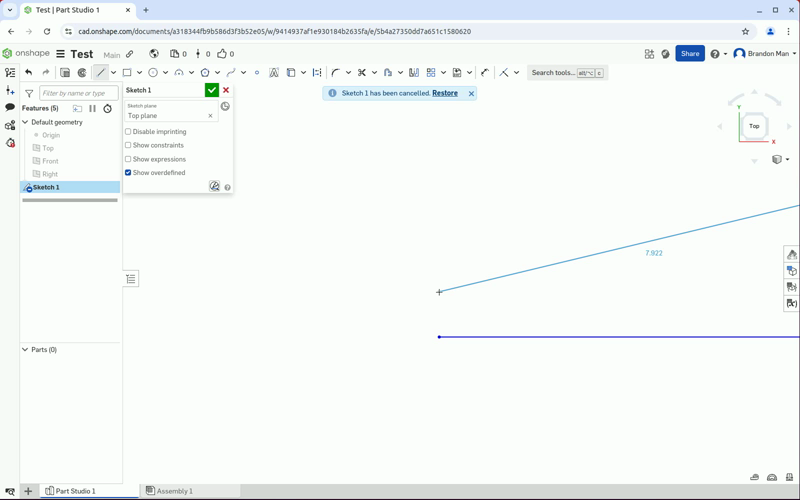
scroll(-6)
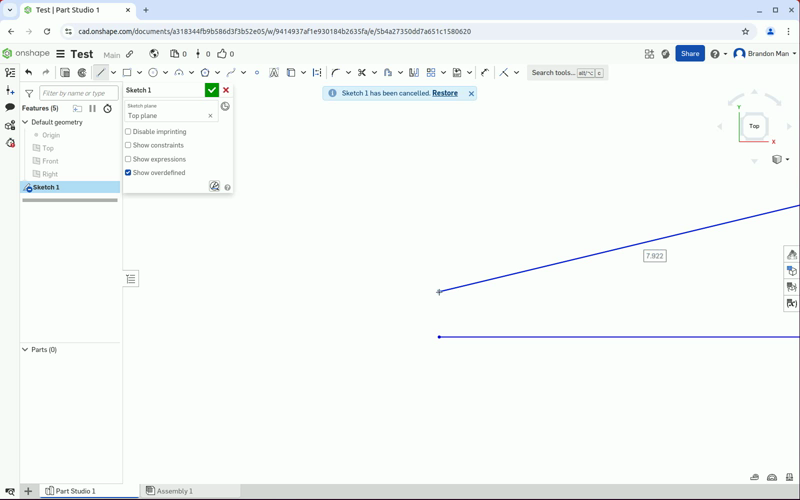
scroll(-6)
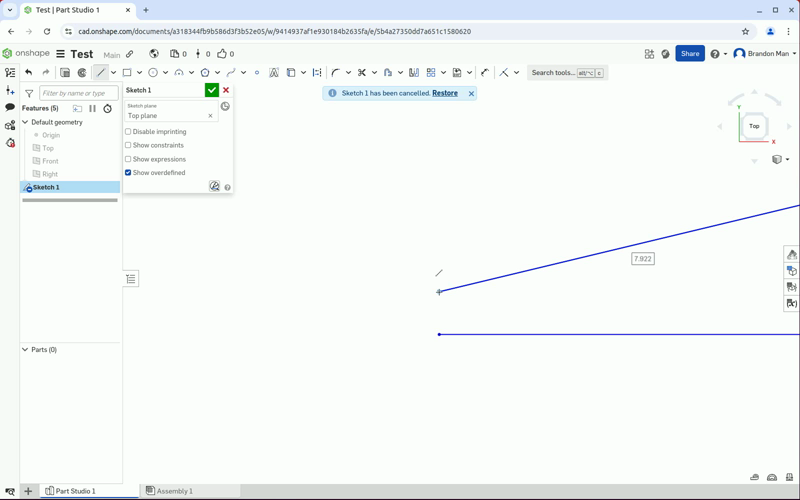
scroll(-6)
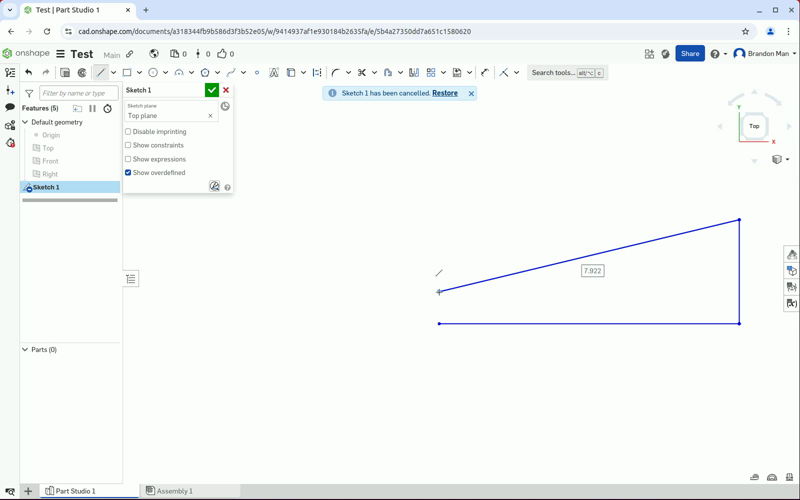
scroll(-6)
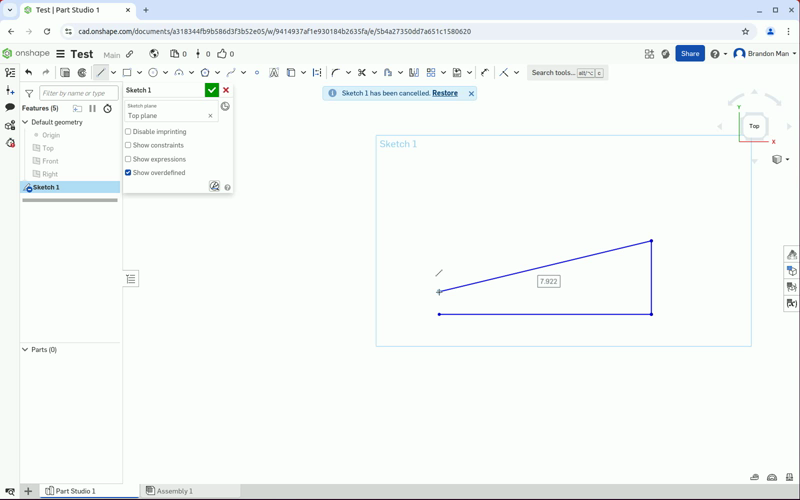
scroll(-6)
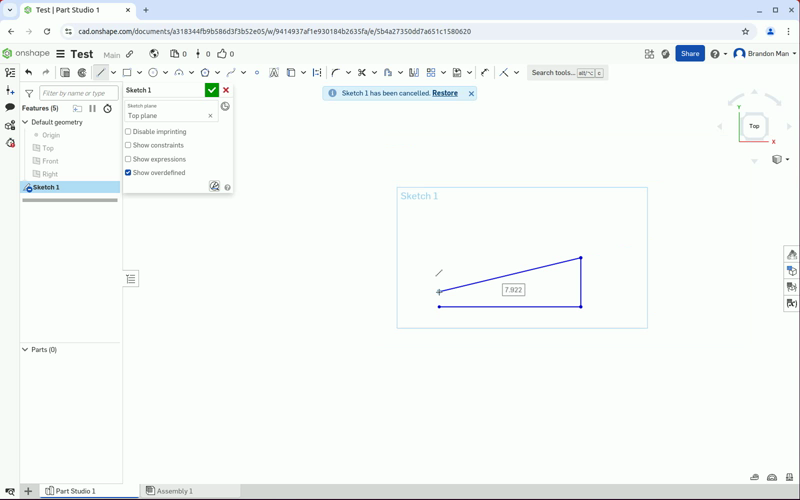
scroll(-6)
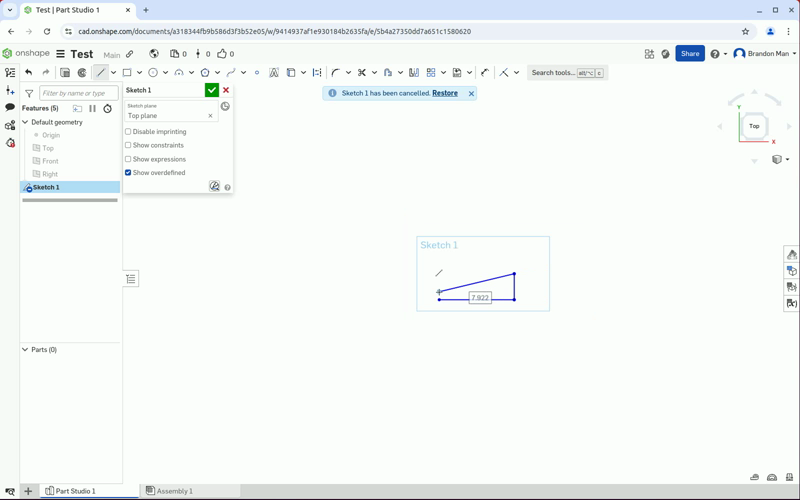
scroll(-6)
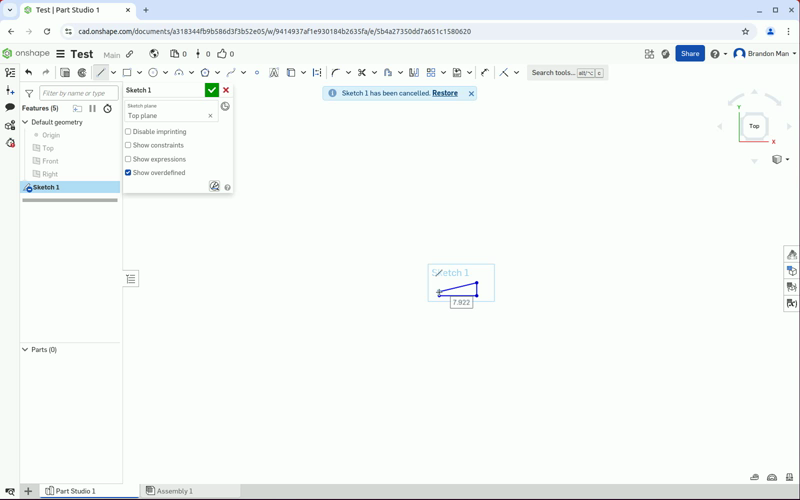
key_up(shift)
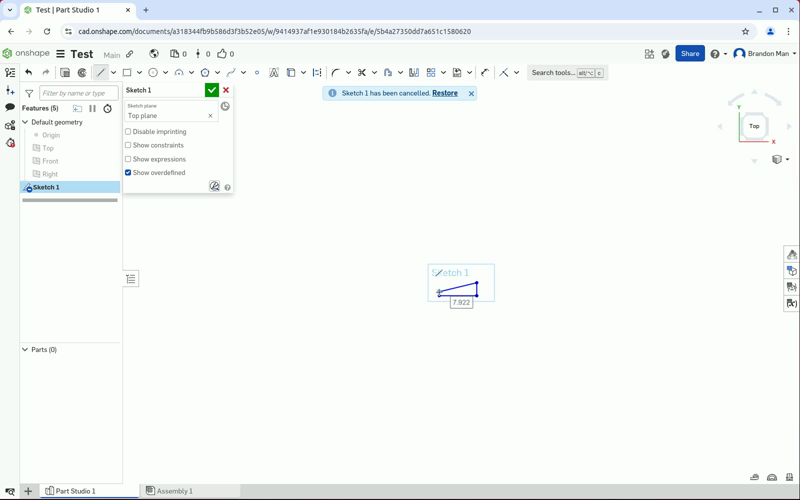
mouse_move(469, 291)
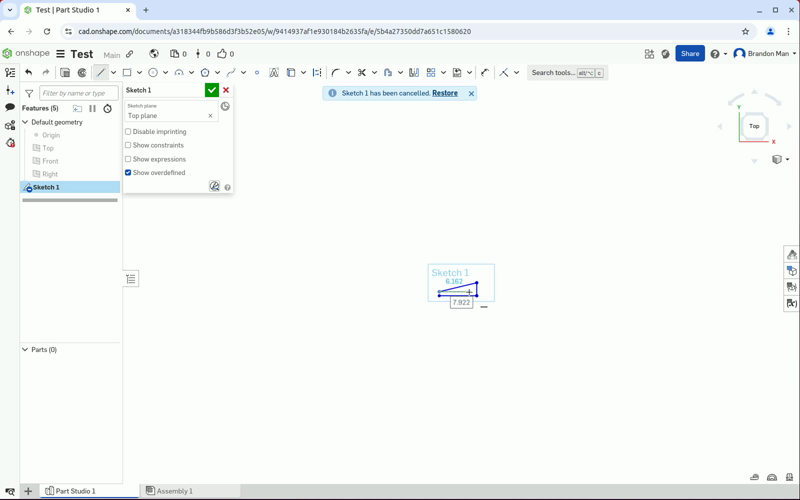
key_down(shift)
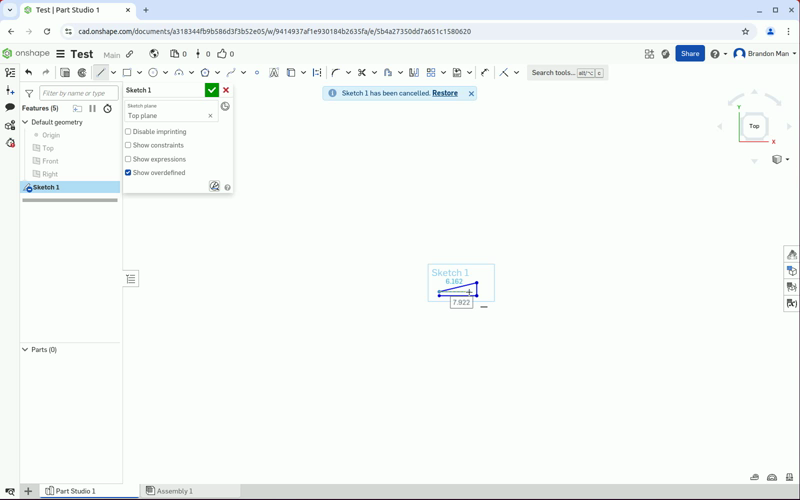
mouse_move(439, 295)
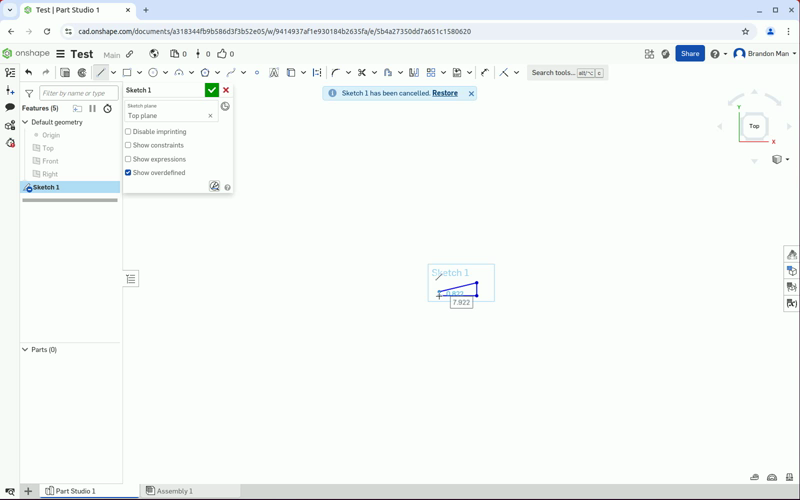
scroll(6)
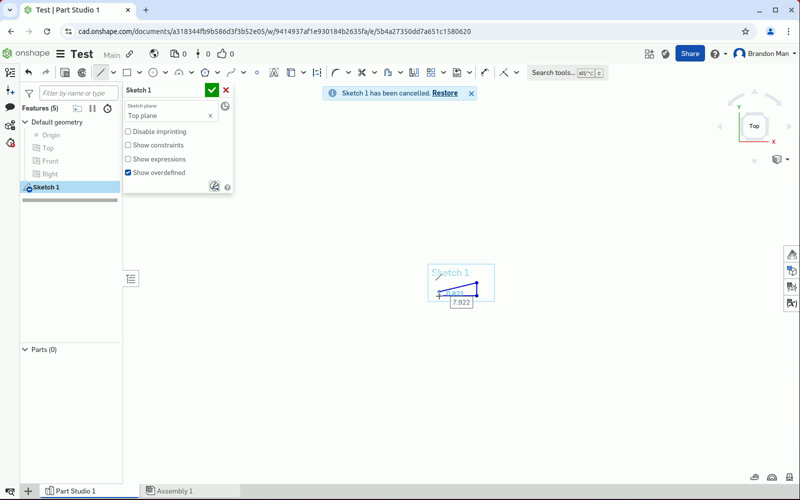
scroll(6)
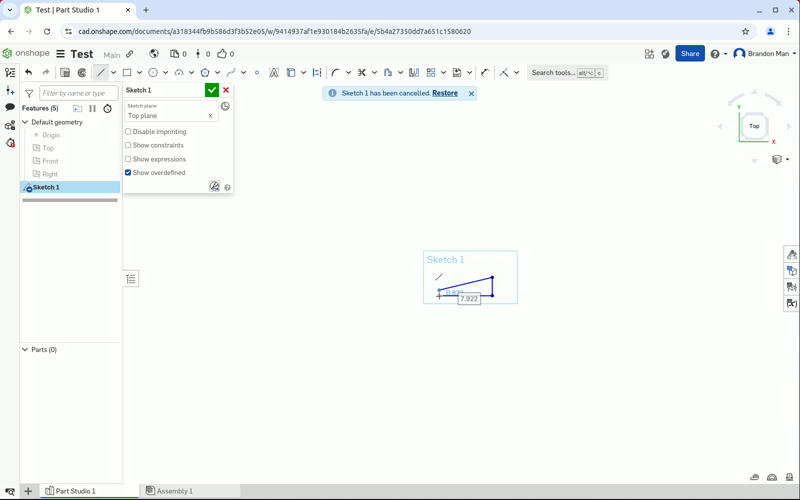
scroll(6)
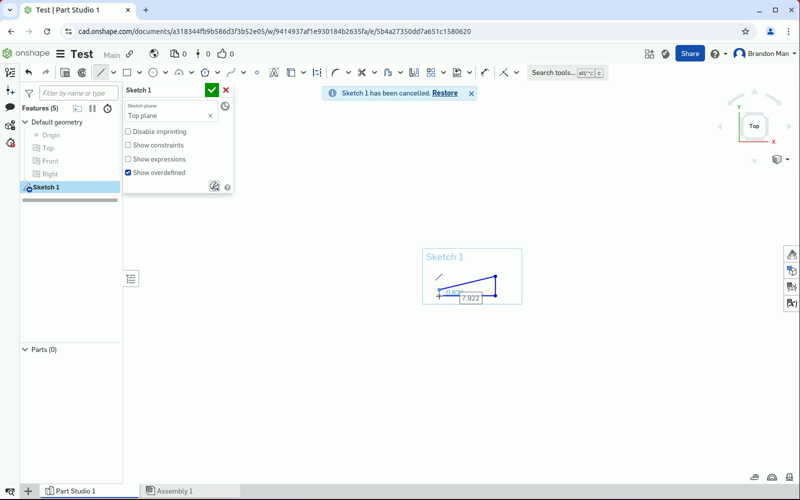
scroll(6)
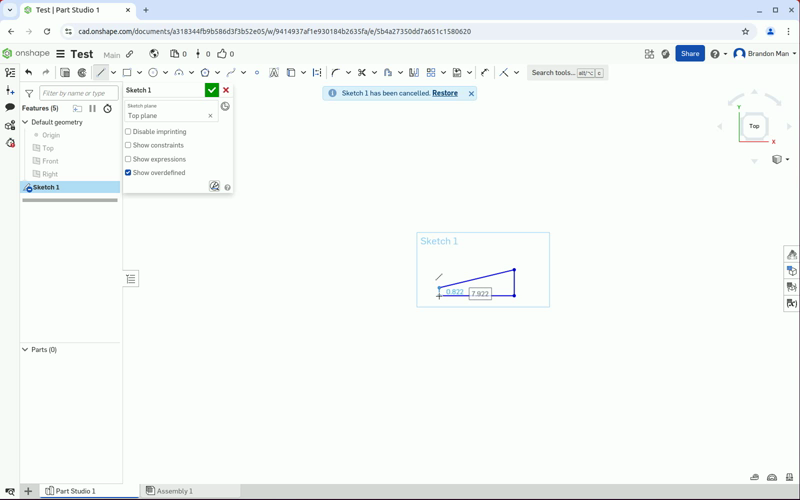
scroll(6)
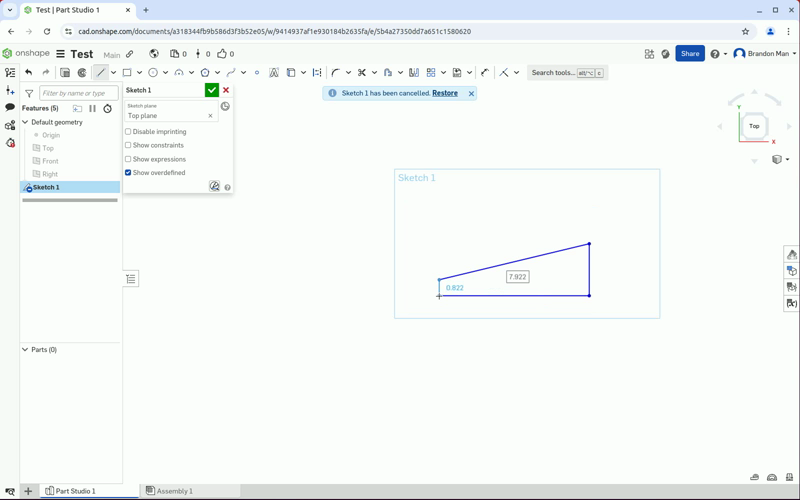
scroll(6)
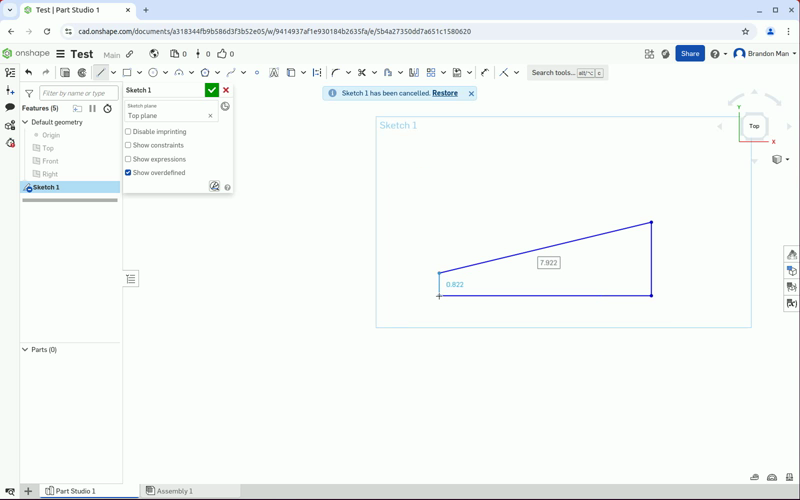
scroll(6)
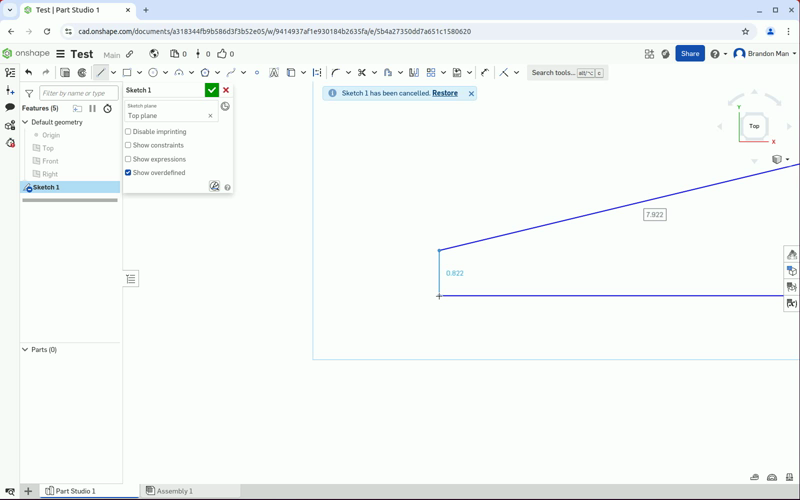
key_up(shift)
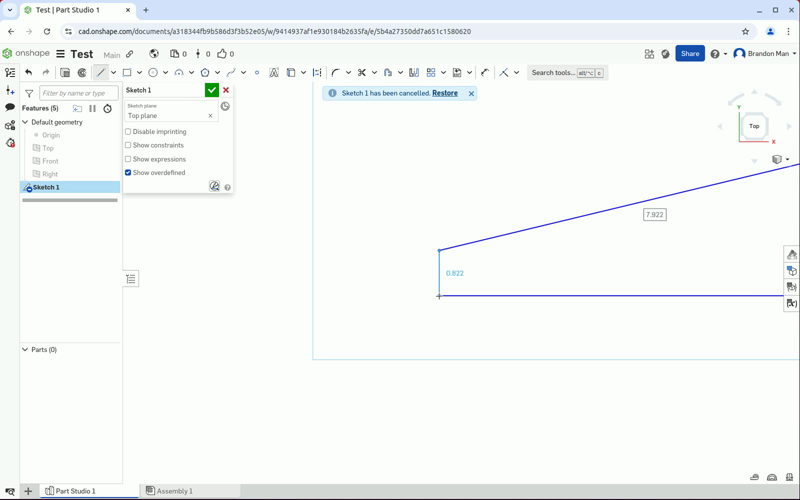
click(439, 295)
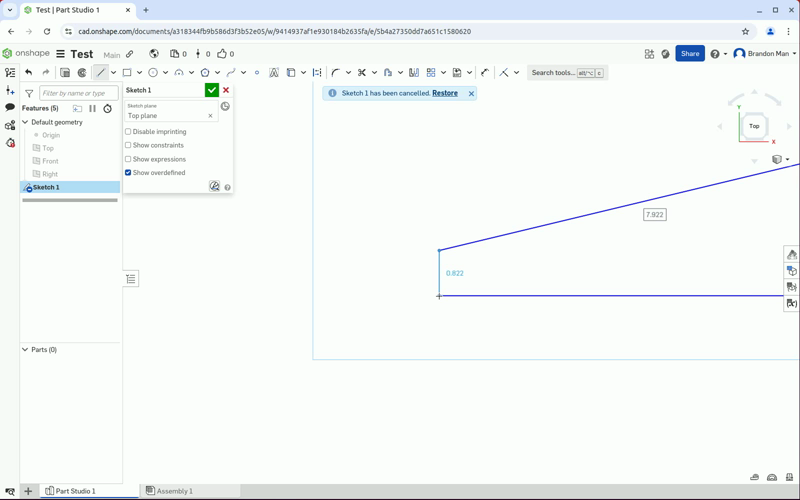
scroll(-6)
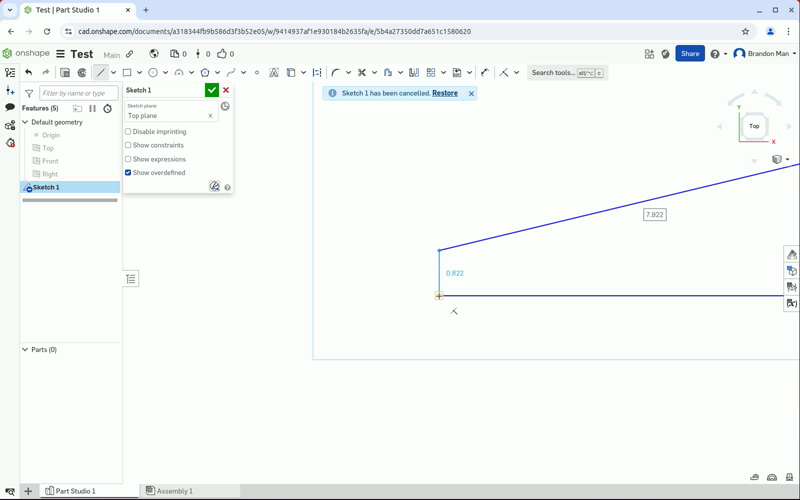
scroll(-6)
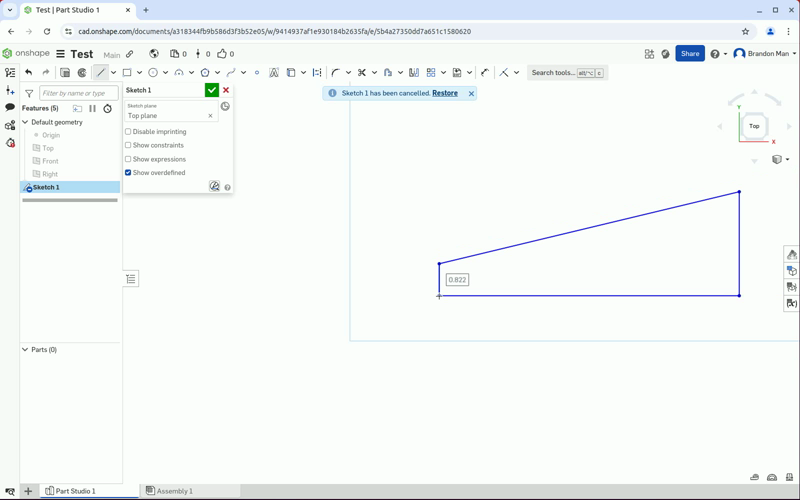
scroll(-6)
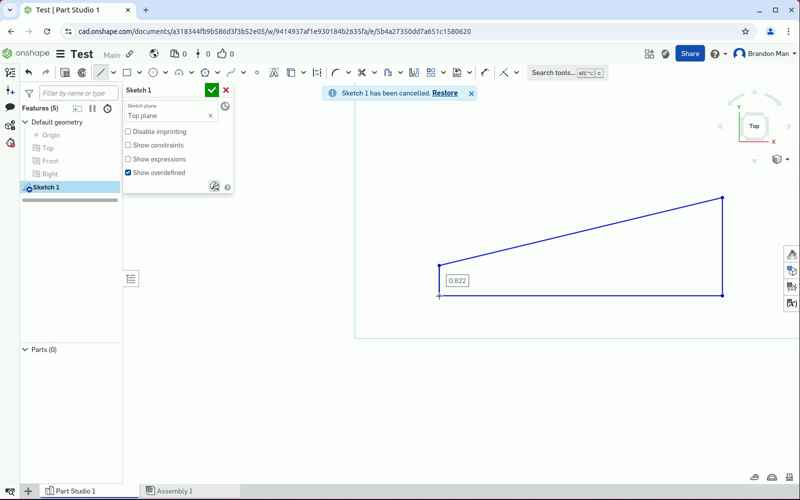
scroll(-6)
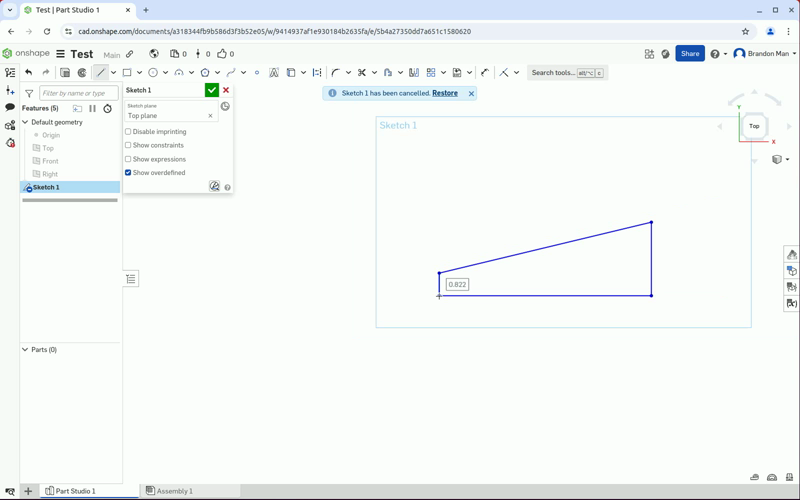
scroll(-6)
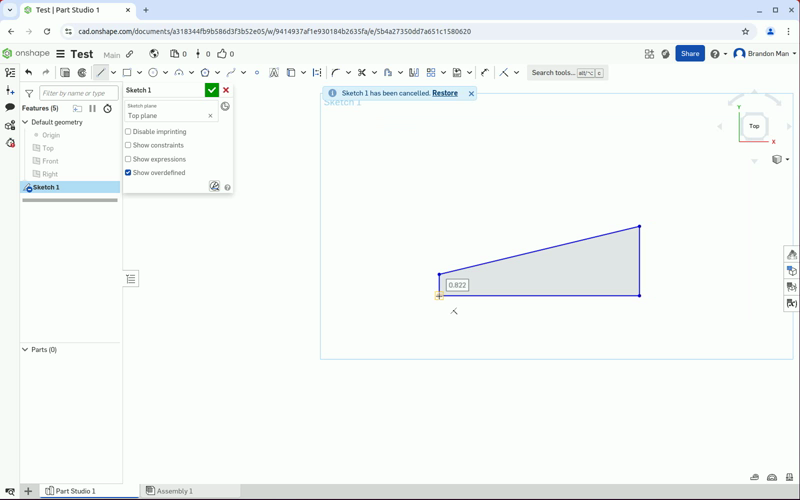
scroll(-6)
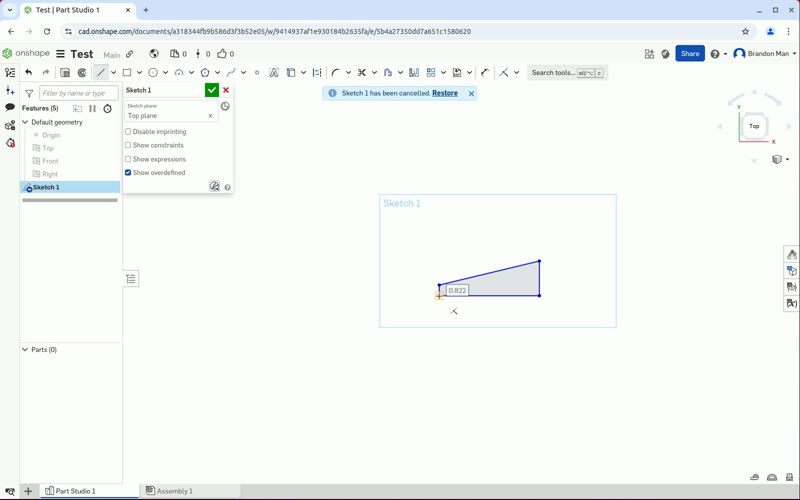
scroll(-6)
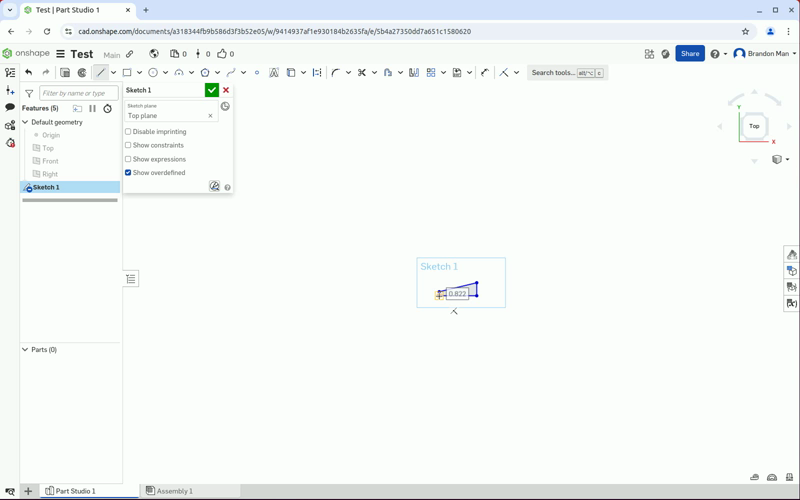
key(esc)
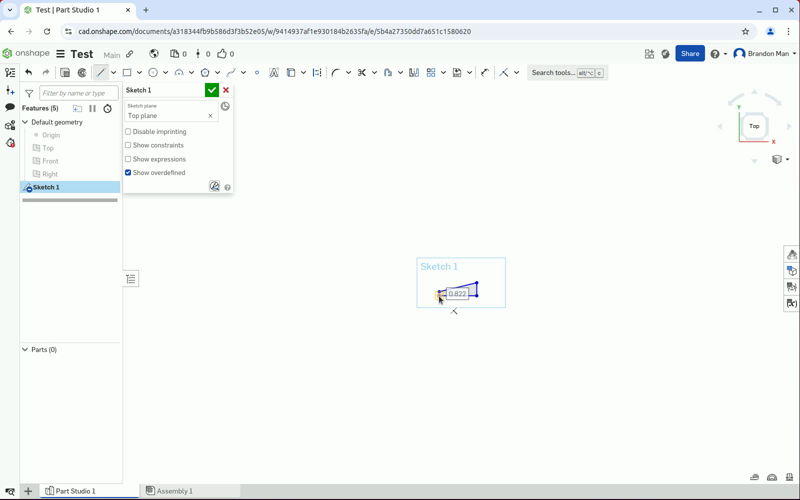
mouse_move(467, 288)
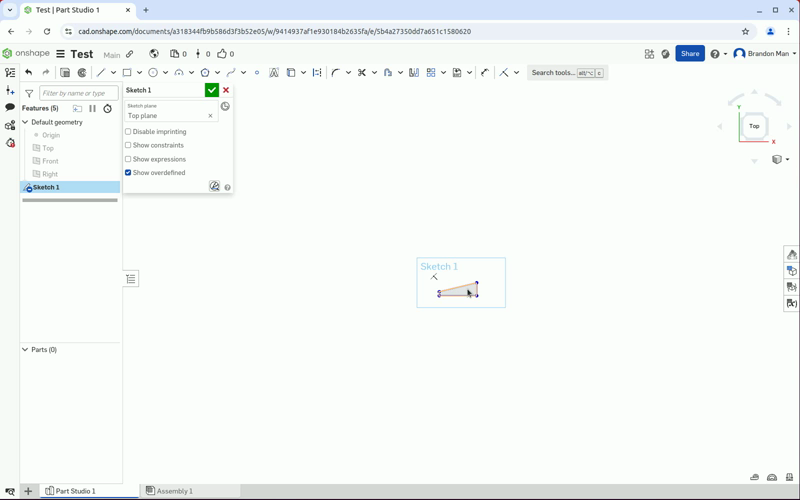
scroll(6)
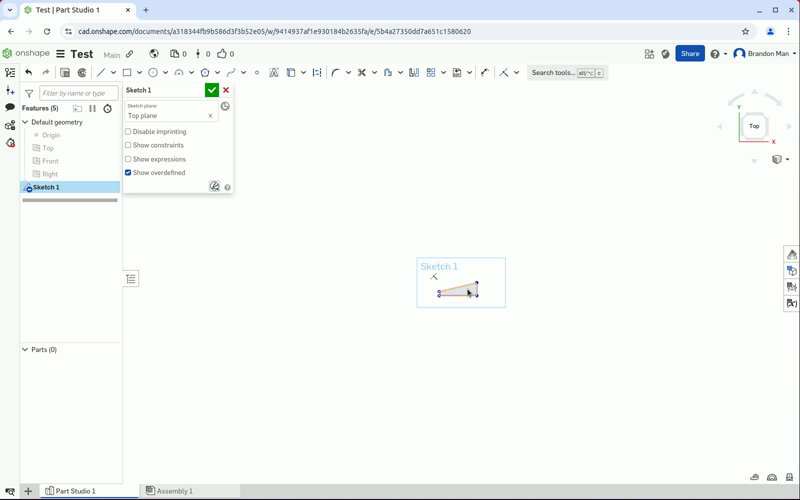
scroll(6)
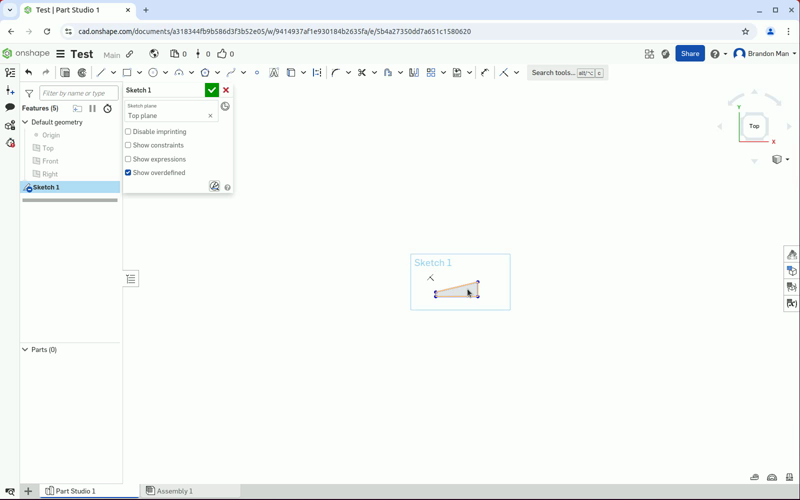
scroll(6)
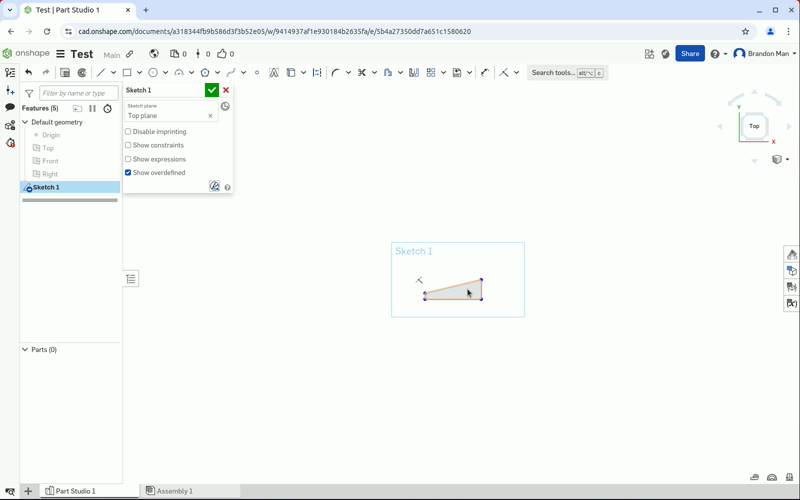
scroll(6)
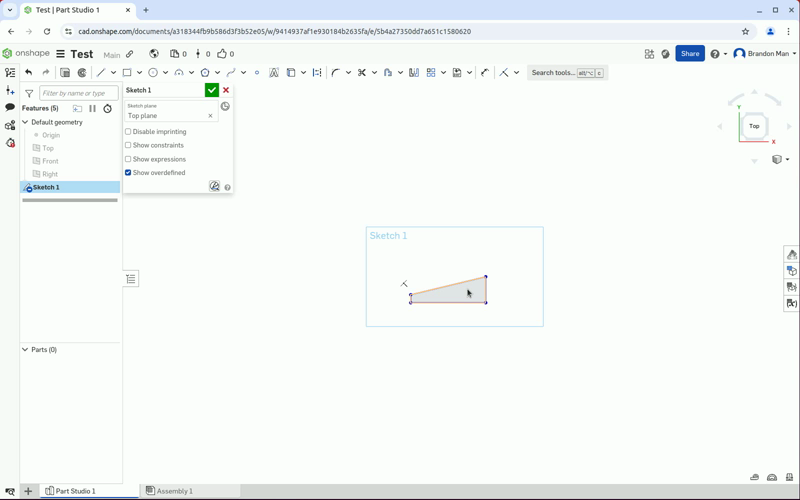
scroll(6)
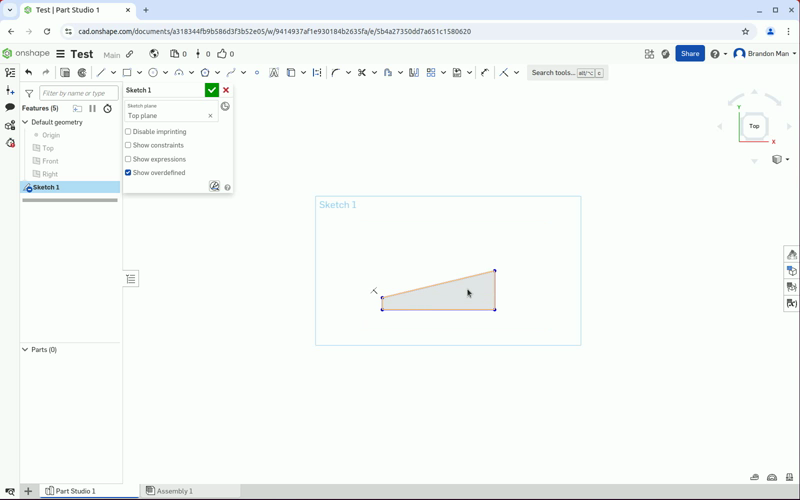
scroll(6)
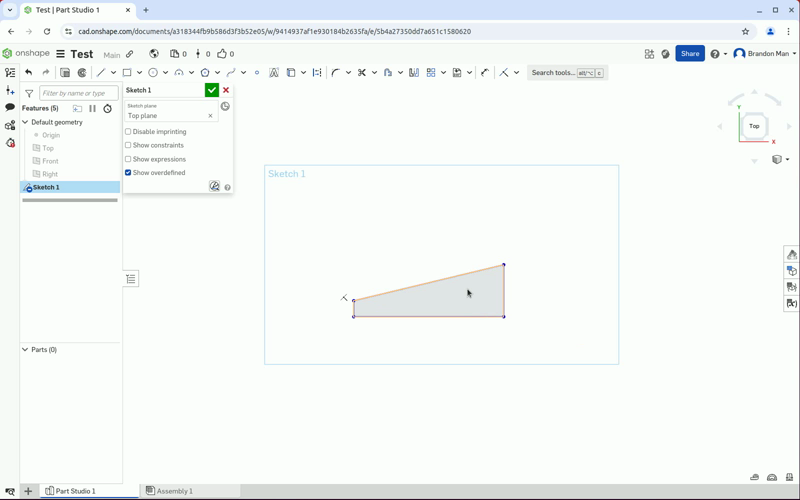
scroll(6)
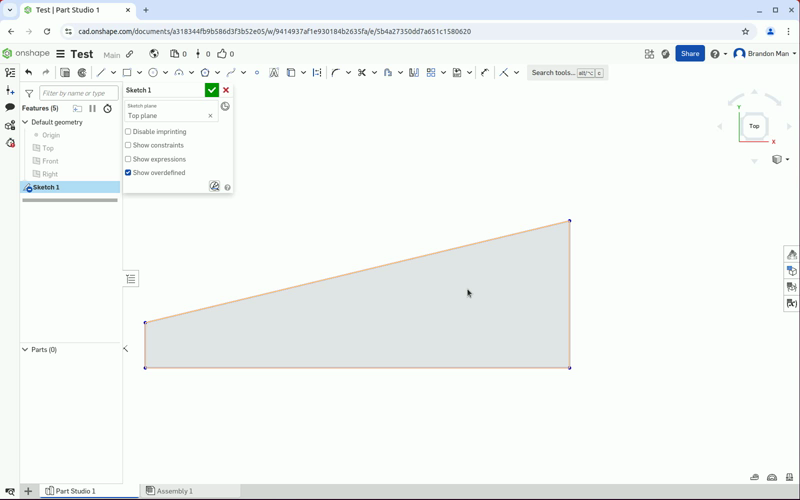
click(467, 288)
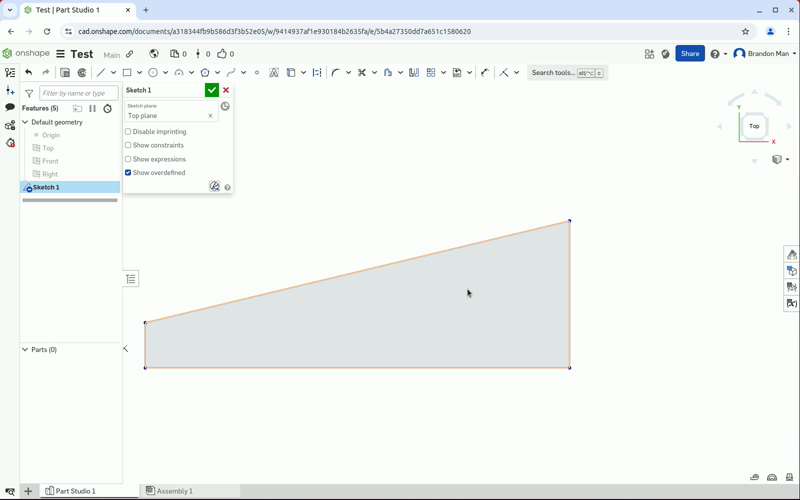
scroll(-6)
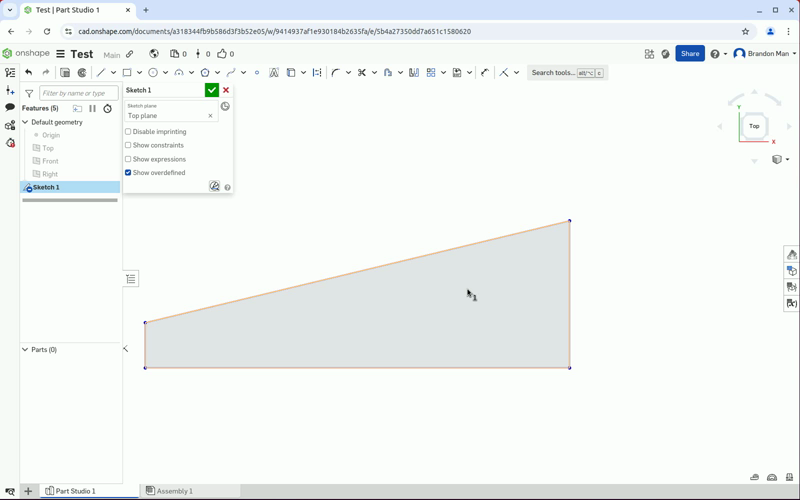
scroll(-6)
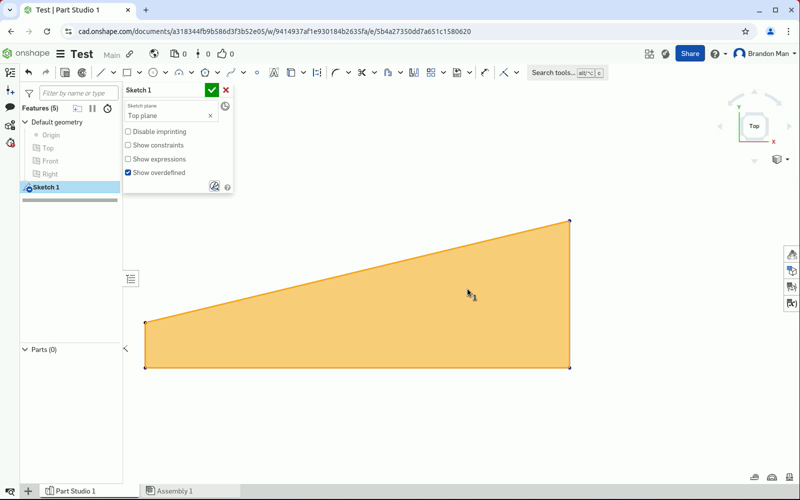
scroll(-6)
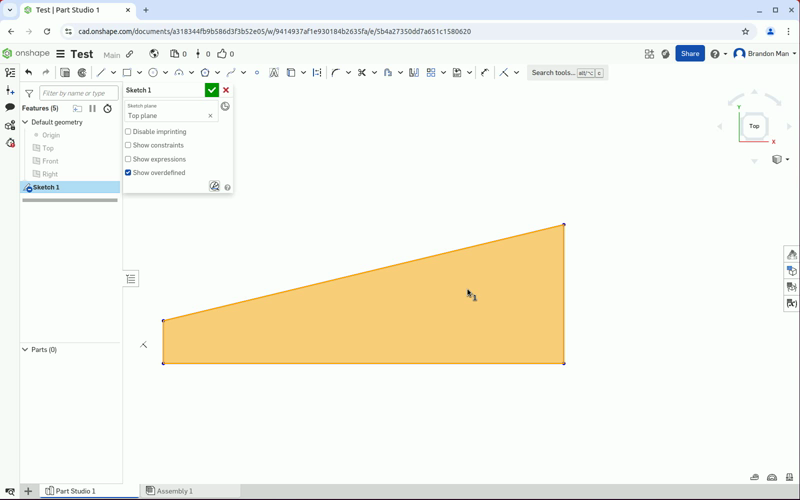
scroll(-6)
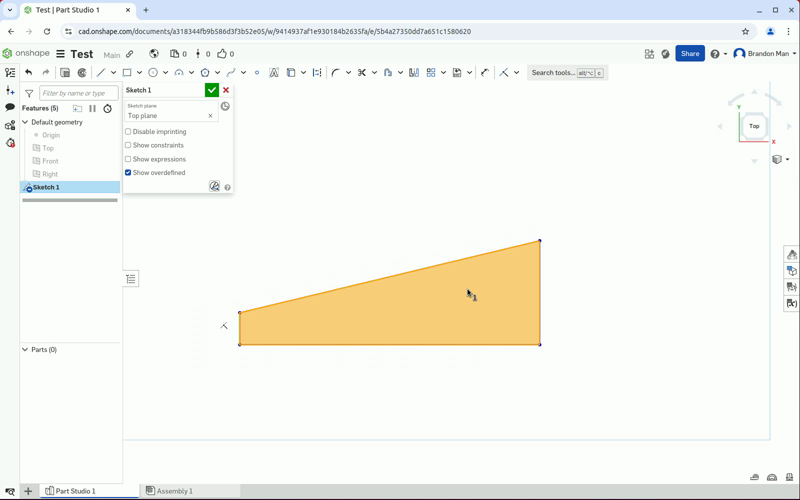
scroll(-6)
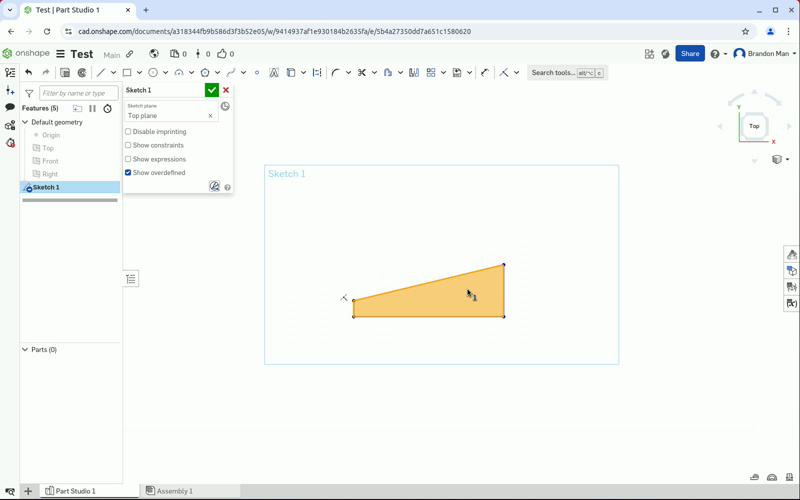
scroll(-6)
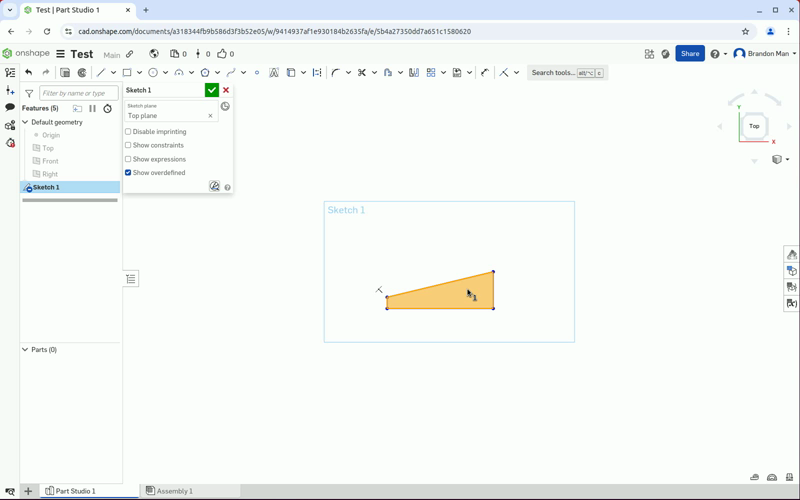
scroll(-6)
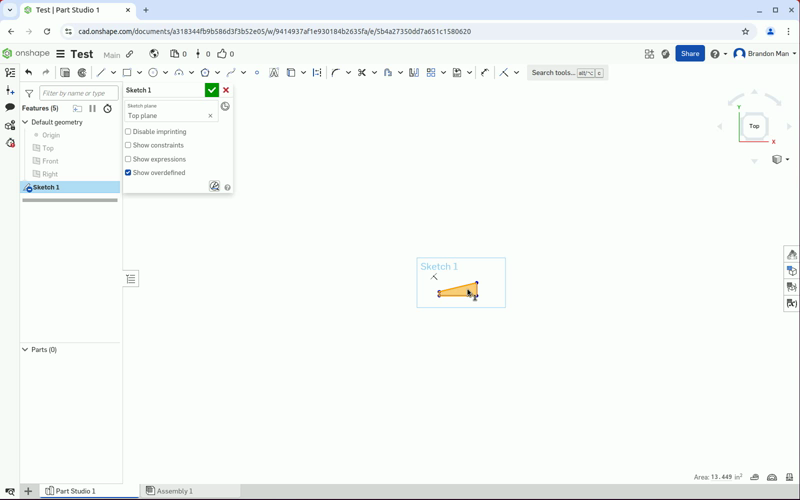
mouse_move(73, 352)
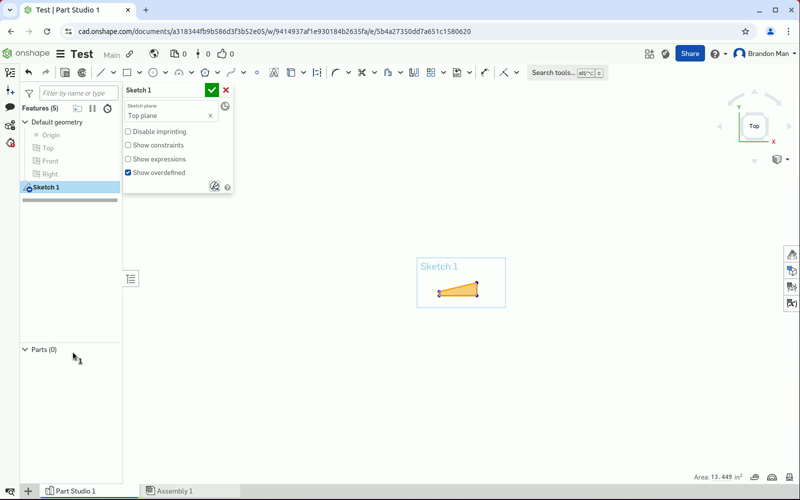
key(shift+y)
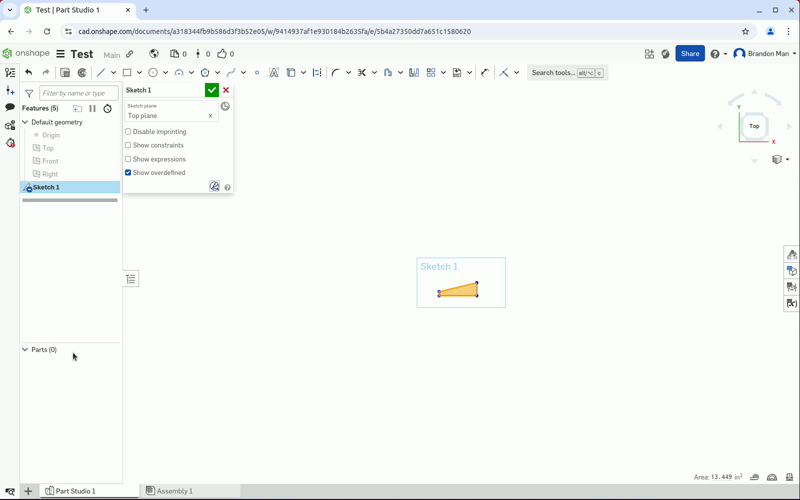
key(shift+e)
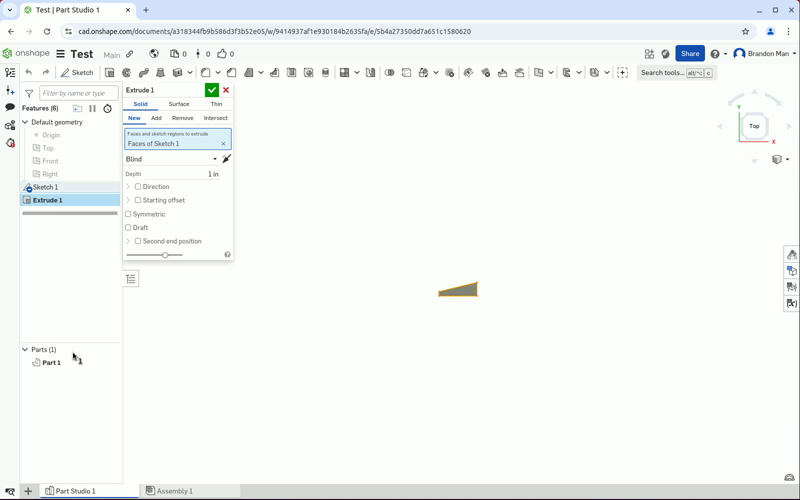
mouse_move(143, 106)
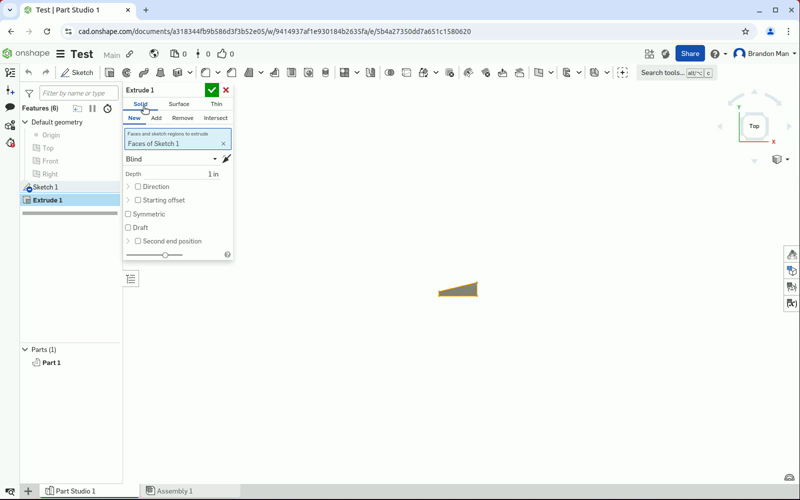
click(143, 106)
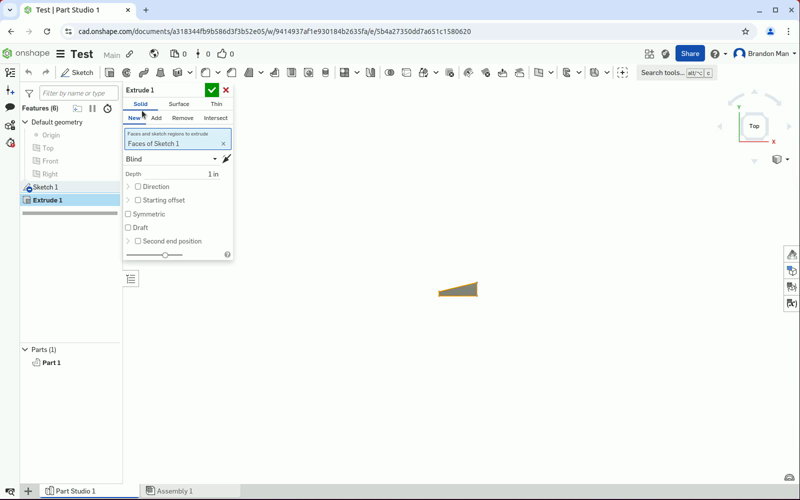
mouse_move(137, 120)
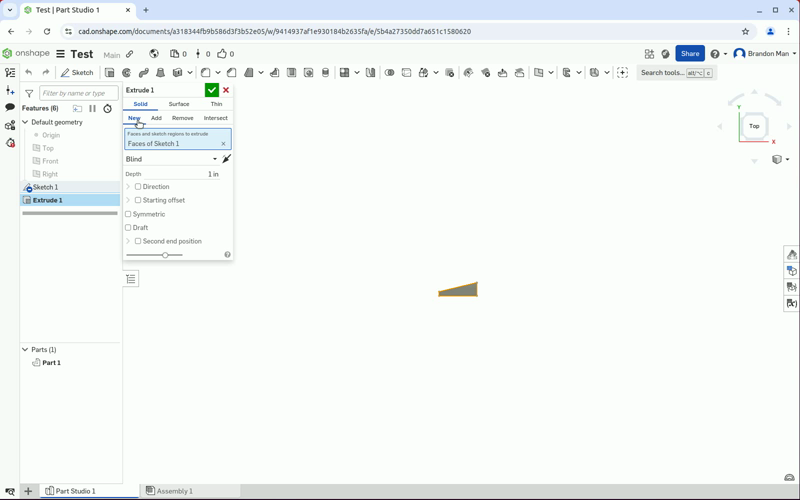
click(137, 120)
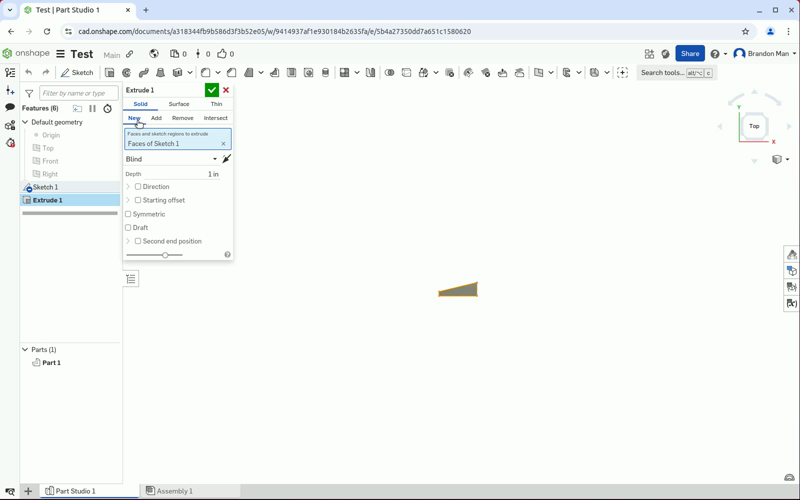
key(tab, 4)
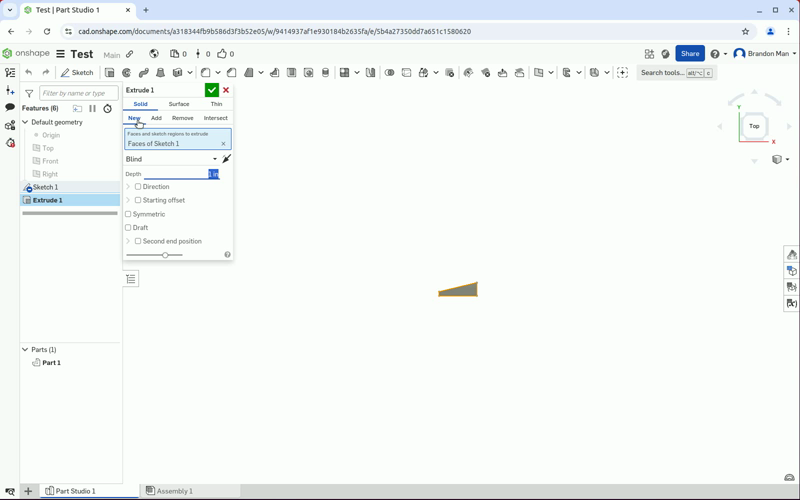
text(0.241)
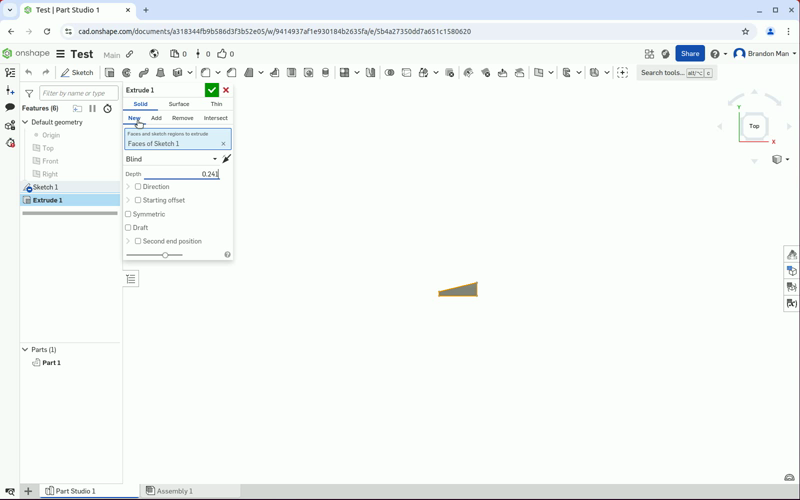
key(enter)
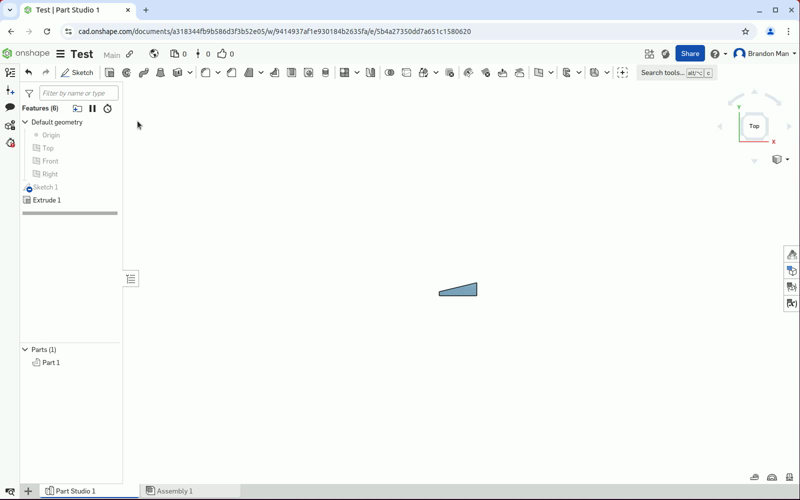
key(shift+h)
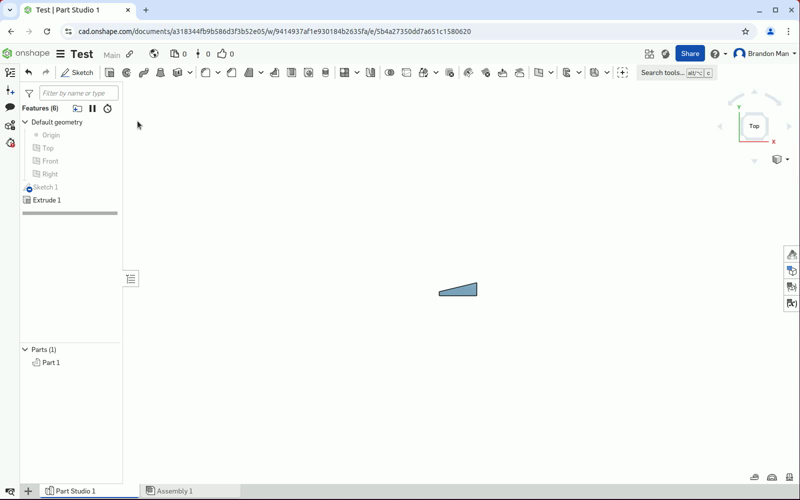
key(shift+h)
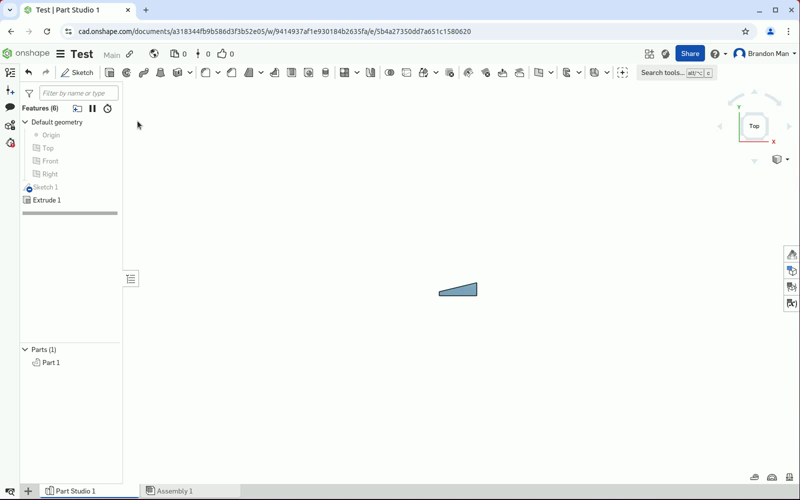
mouse_move(73, 189)
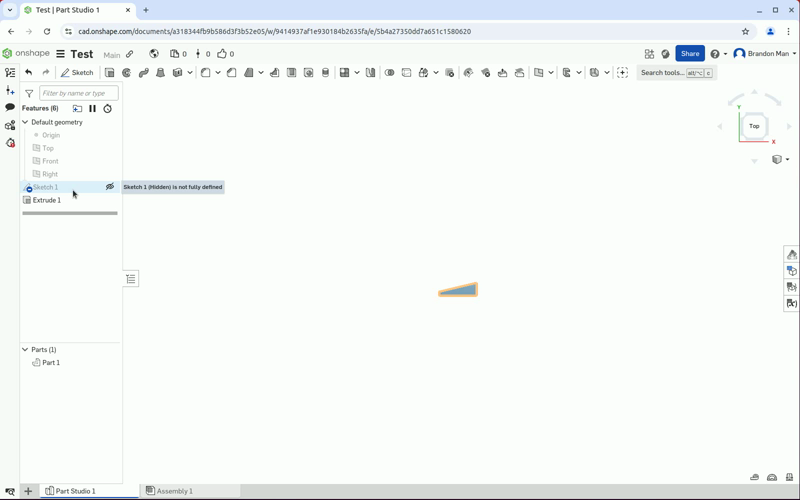
click(73, 189)
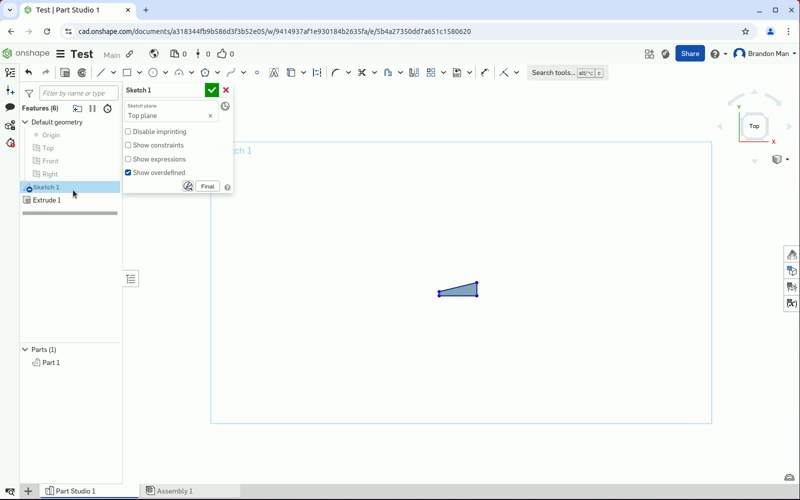
mouse_move(229, 92)
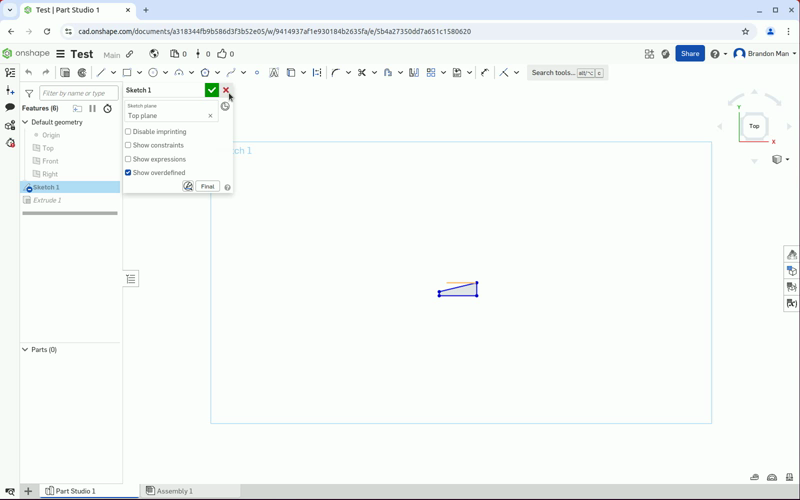
click(229, 92)
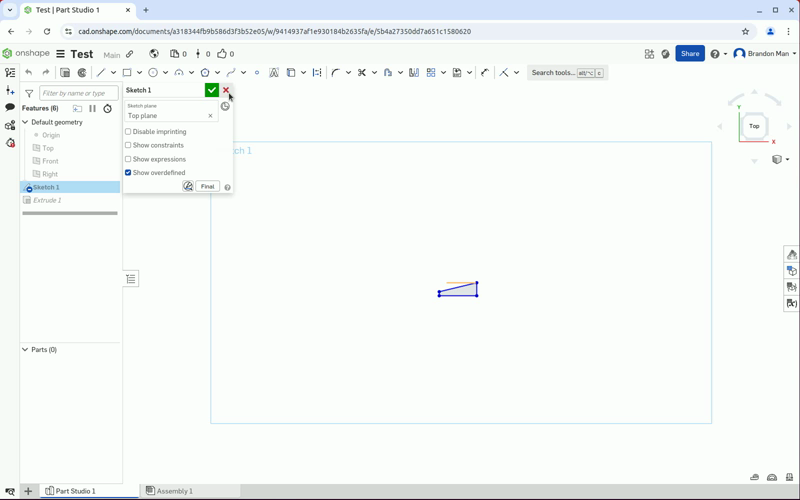
key(shift+s)
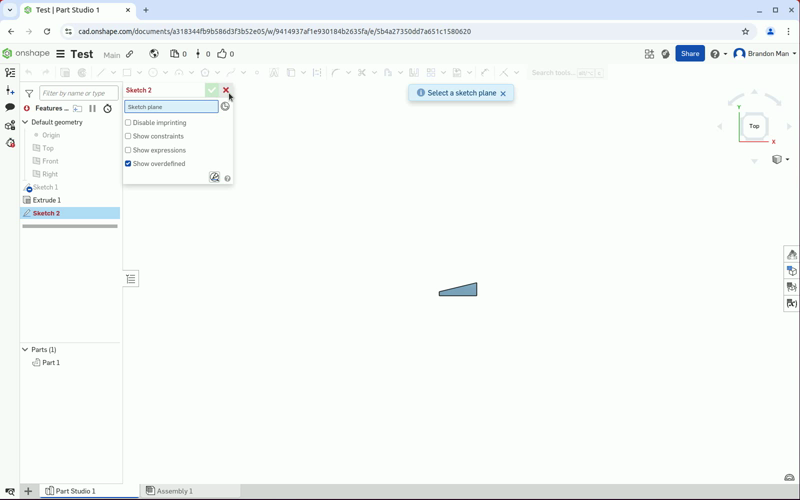
mouse_move(73, 150)
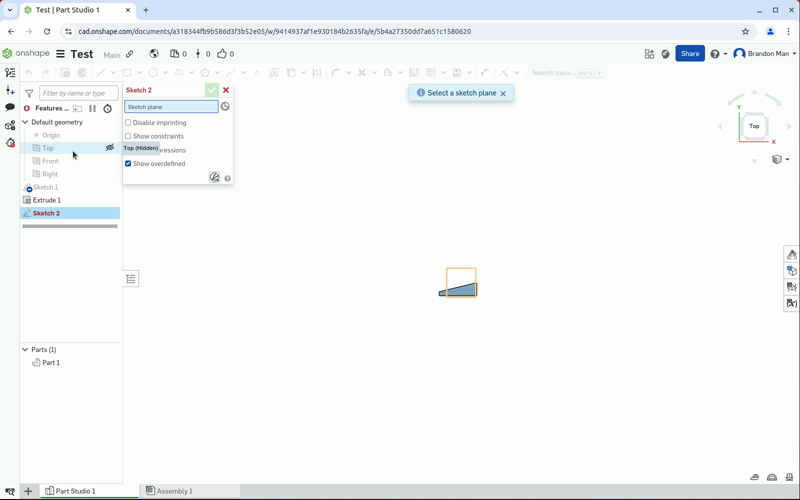
click(73, 150)
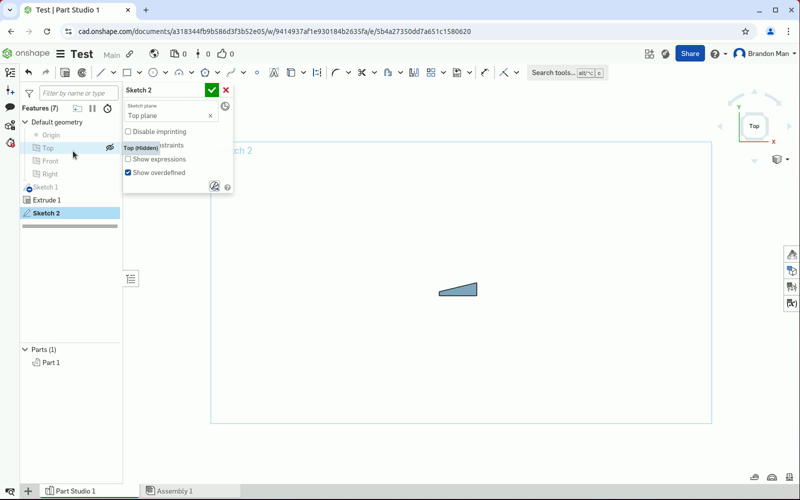
mouse_move(73, 352)
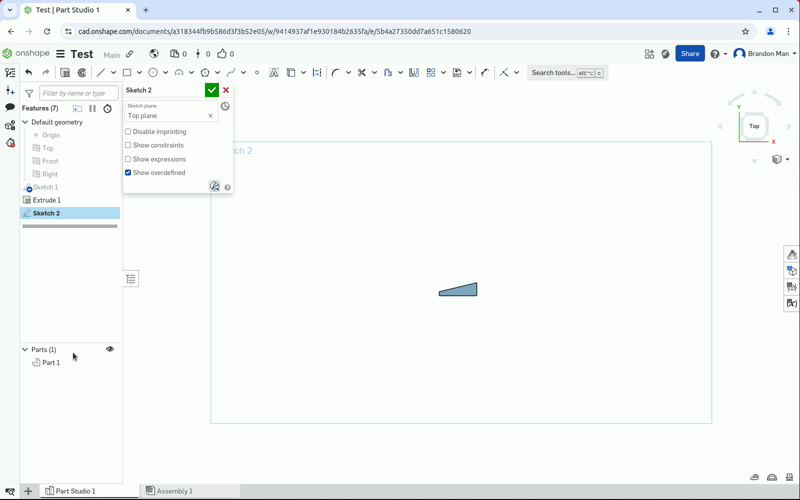
key(y)
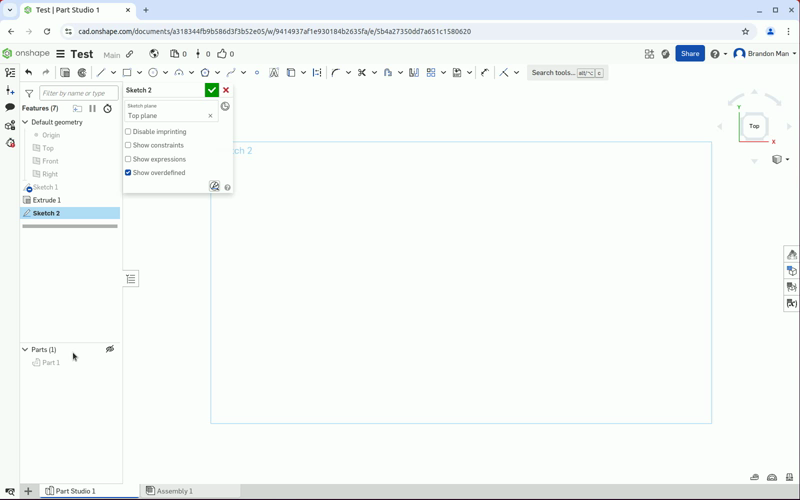
key(l)
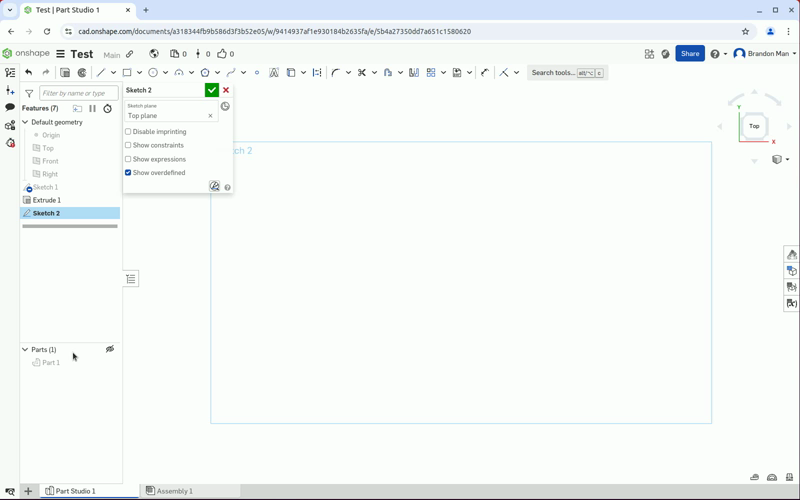
key_down(shift)
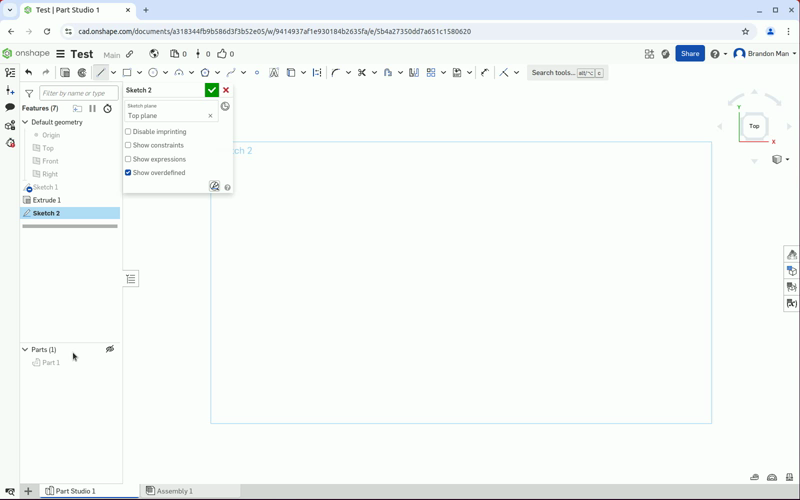
mouse_move(422, 285)
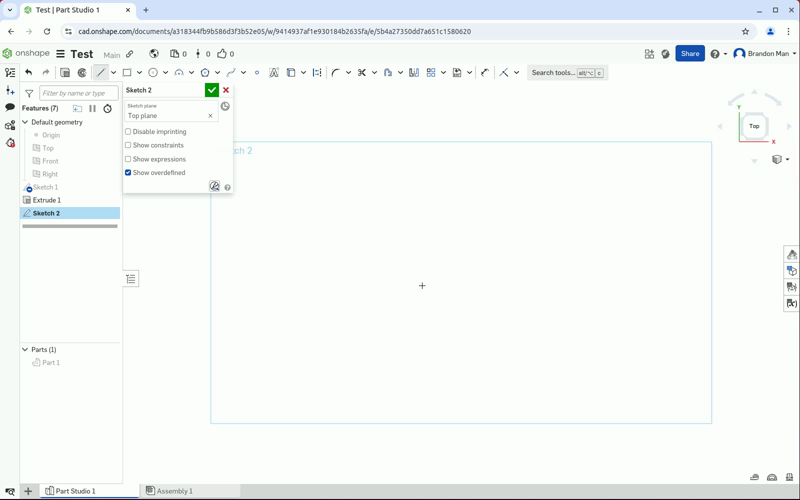
click(422, 285)
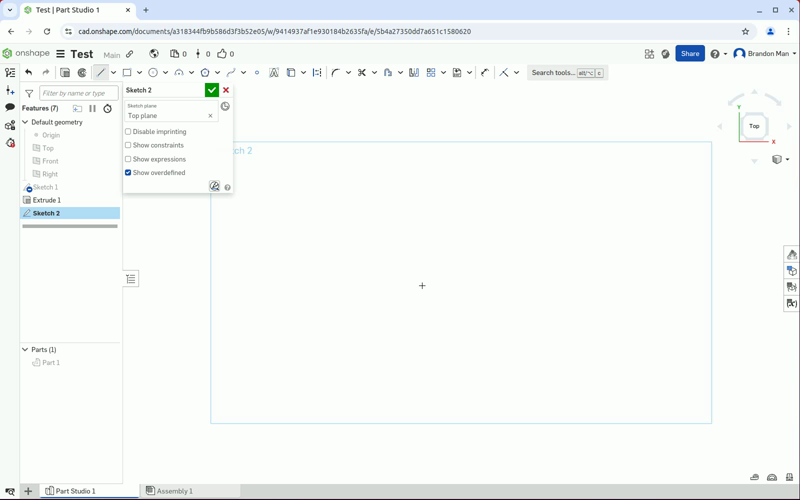
key_up(shift)
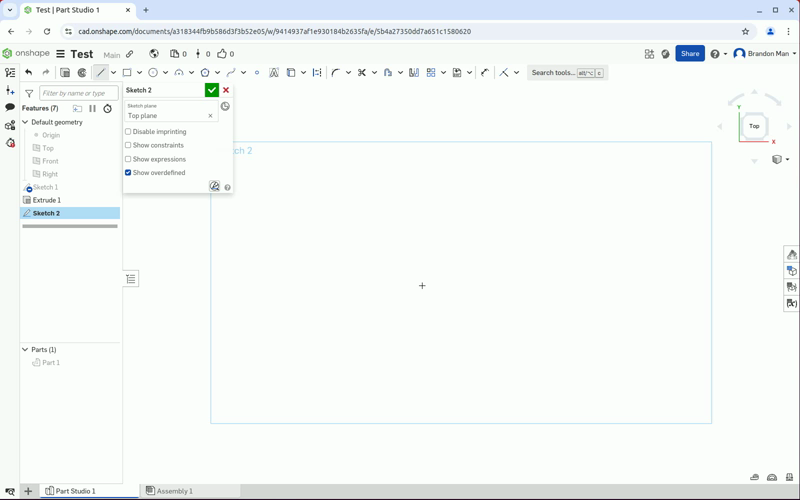
key_down(shift)
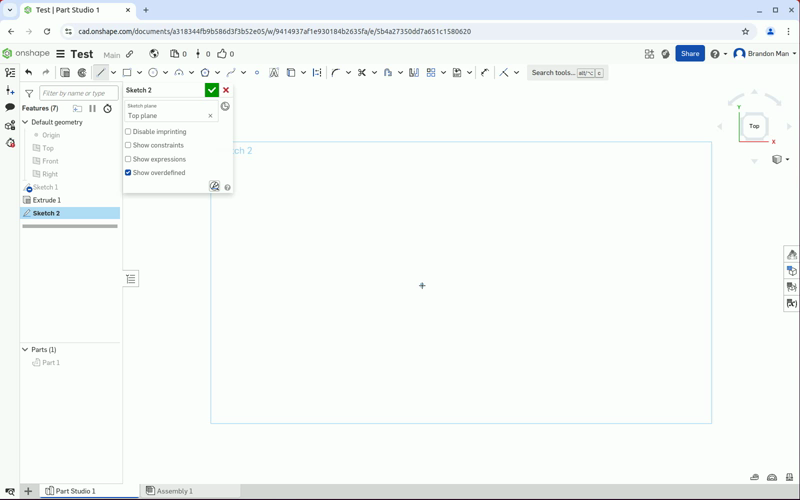
mouse_move(452, 285)
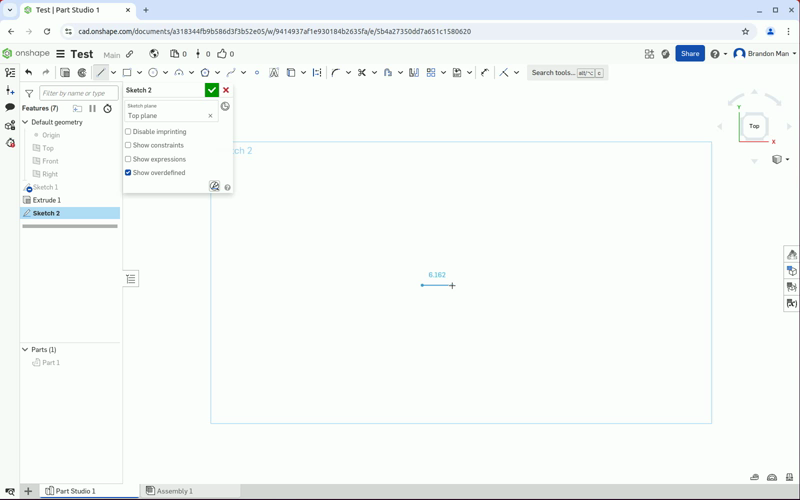
mouse_move(464, 285)
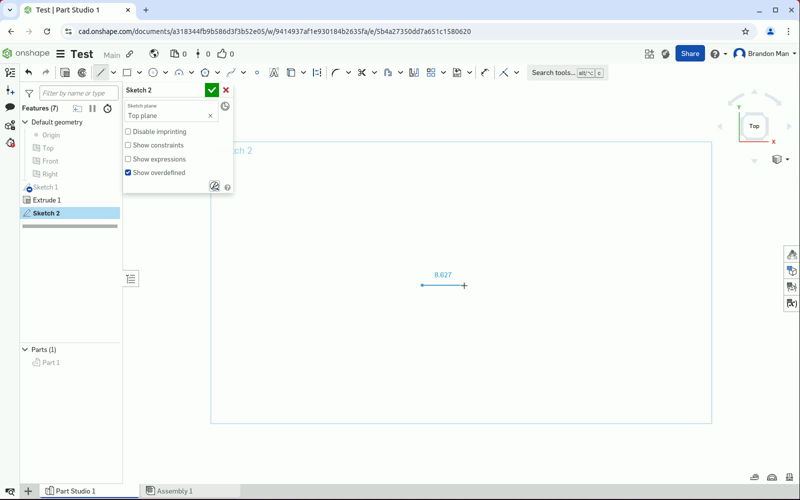
click(464, 285)
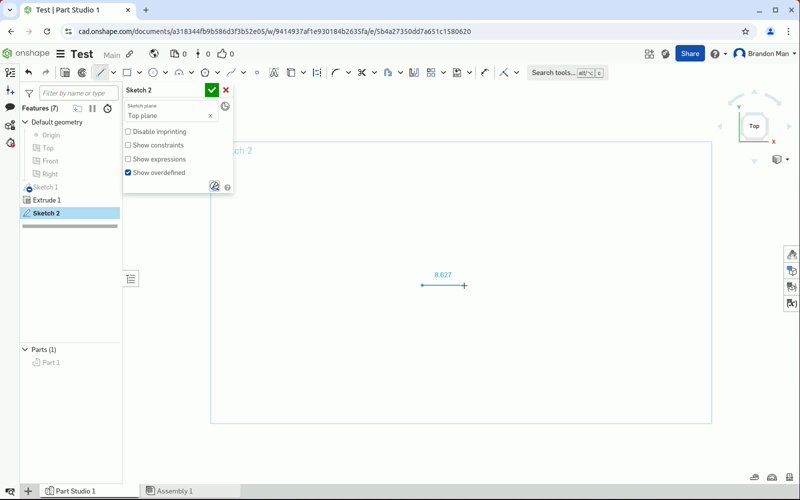
key_up(shift)
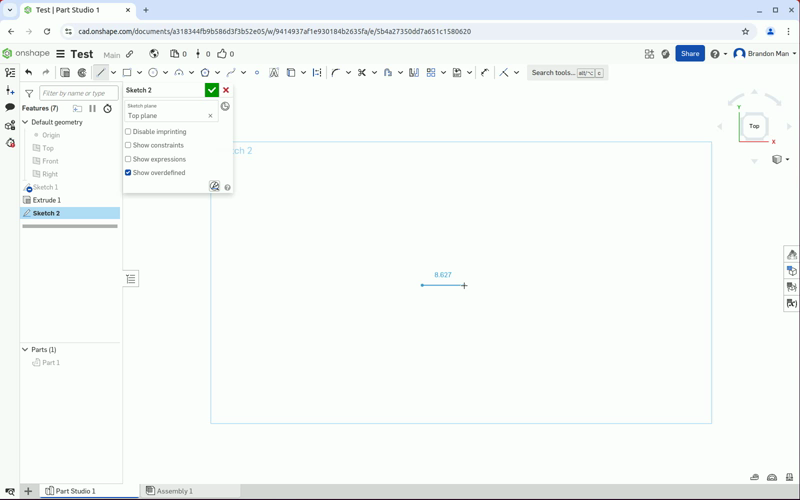
key_down(shift)
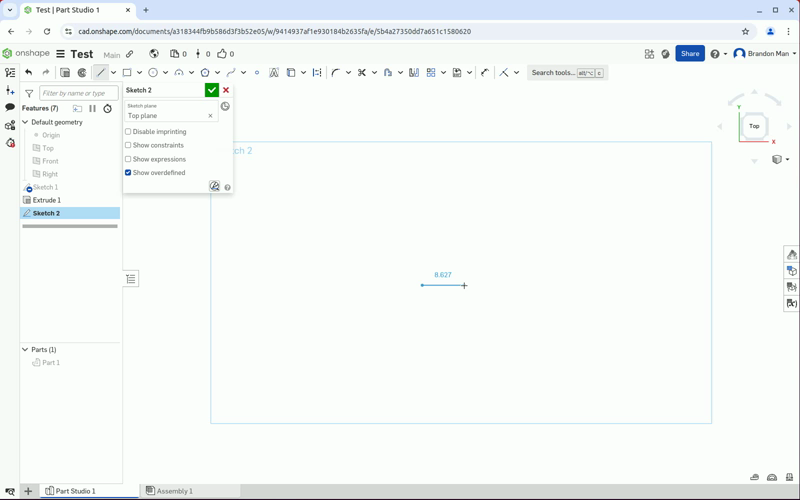
mouse_move(494, 285)
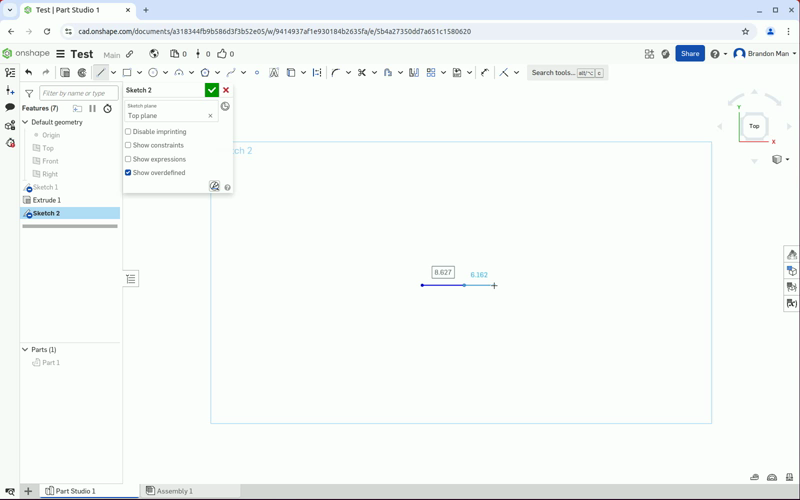
mouse_move(466, 281)
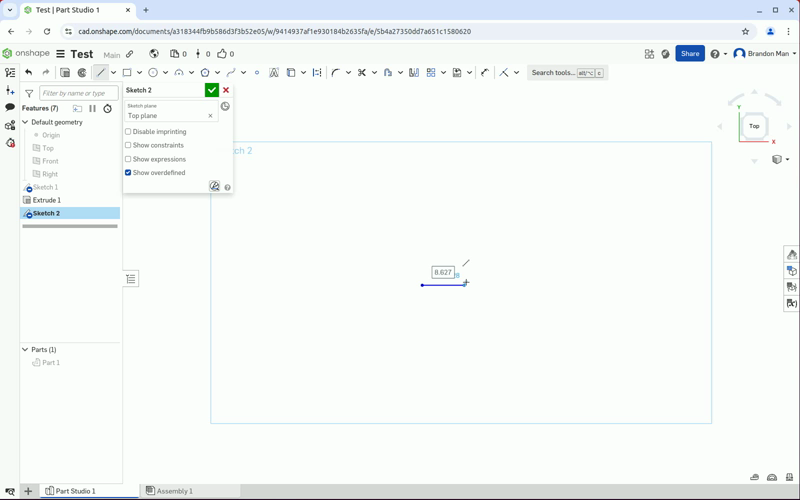
scroll(6)
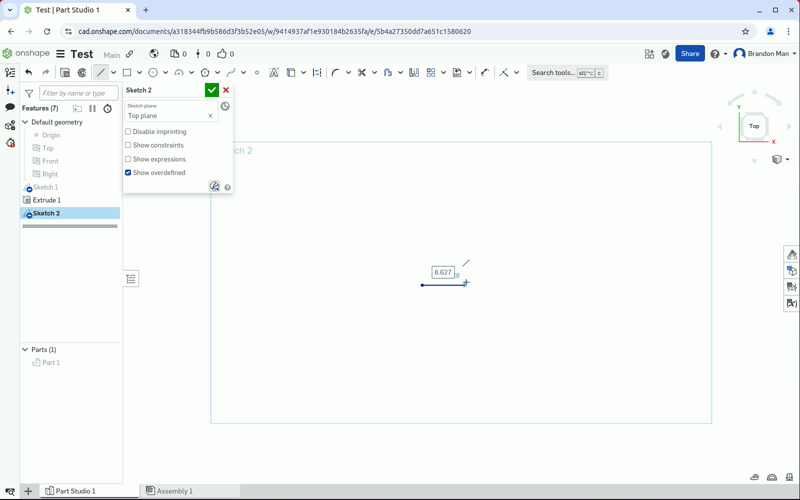
scroll(6)
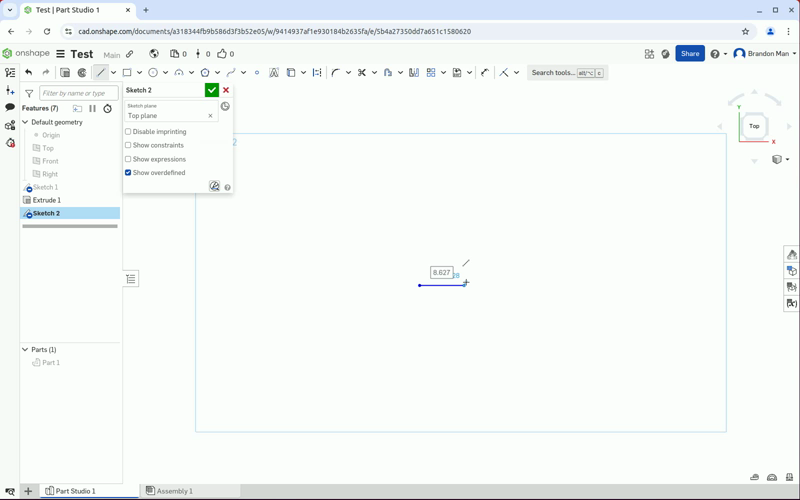
scroll(6)
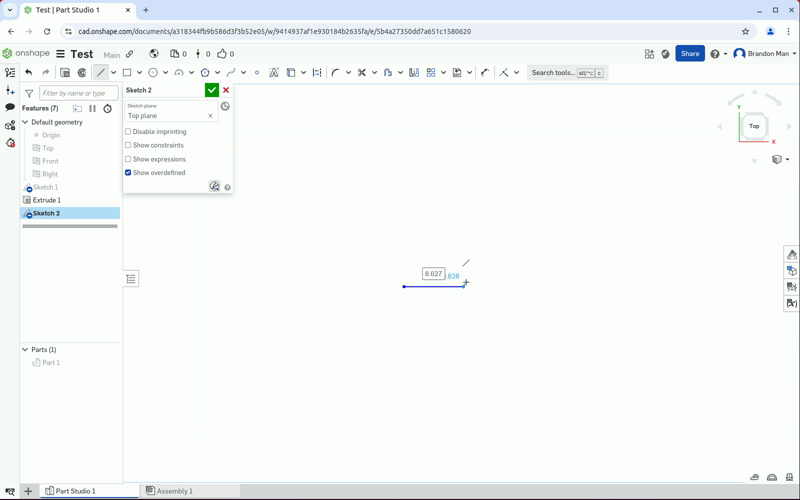
scroll(6)
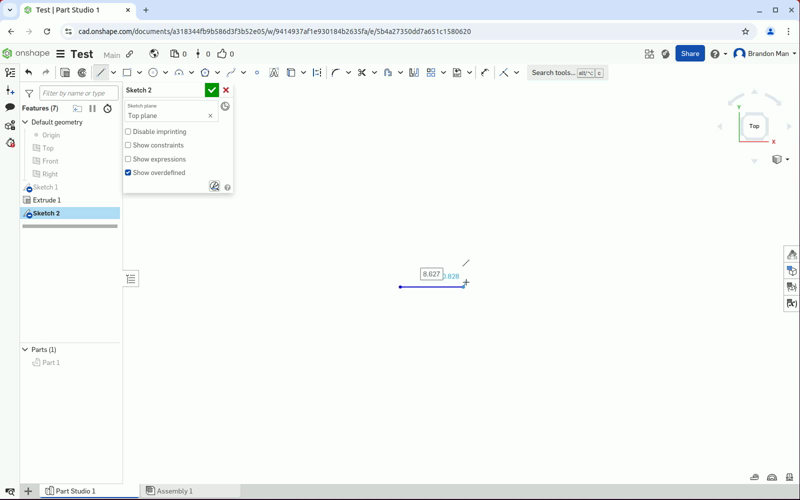
scroll(6)
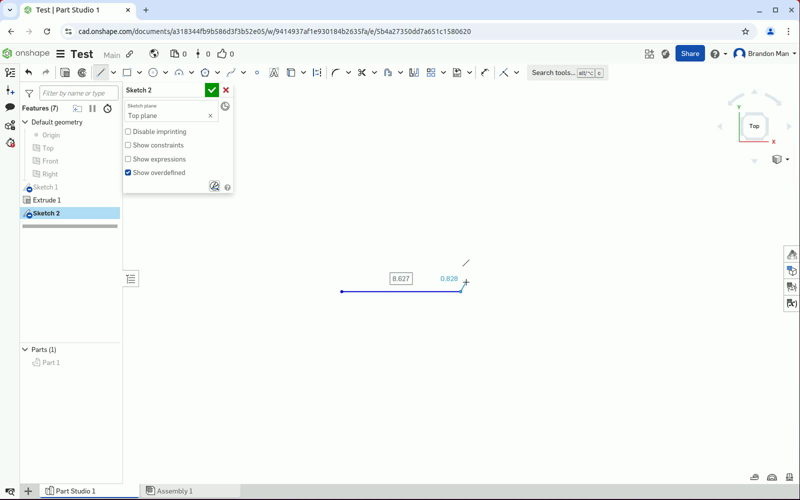
scroll(6)
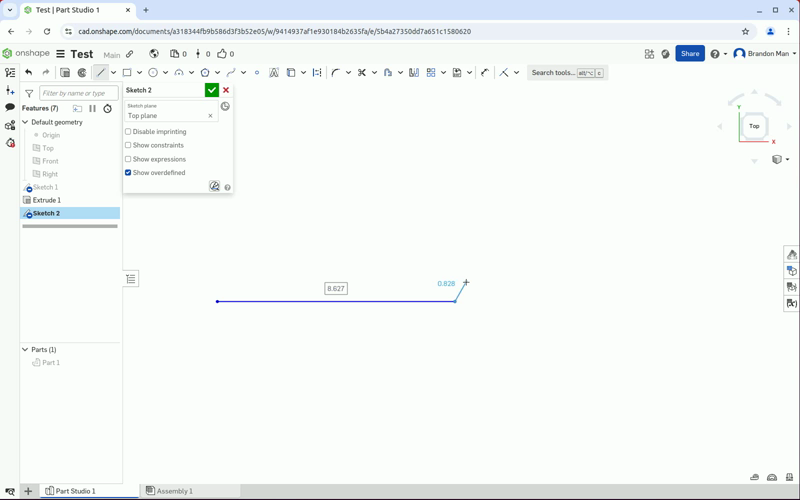
scroll(6)
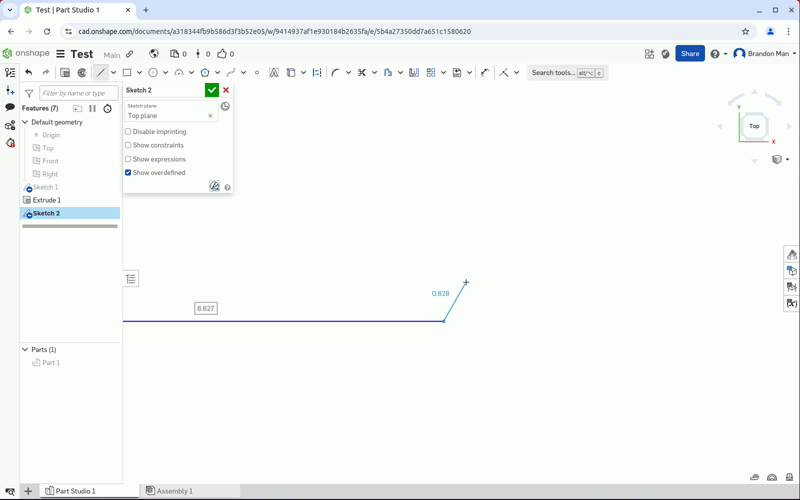
click(466, 281)
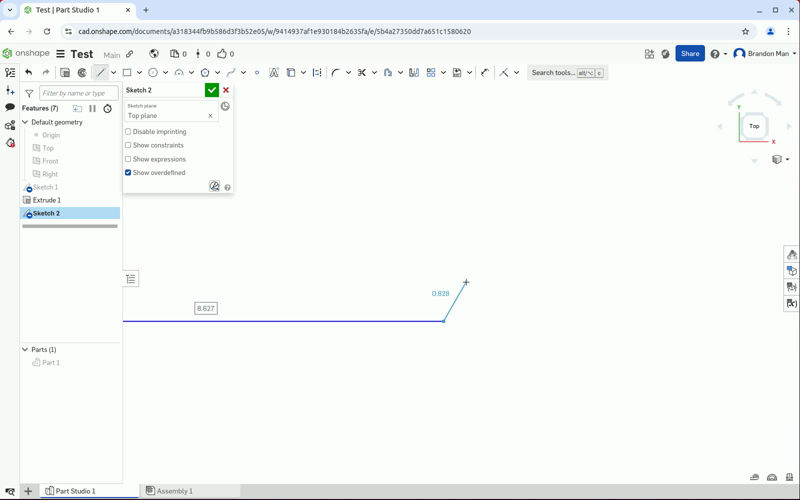
scroll(-6)
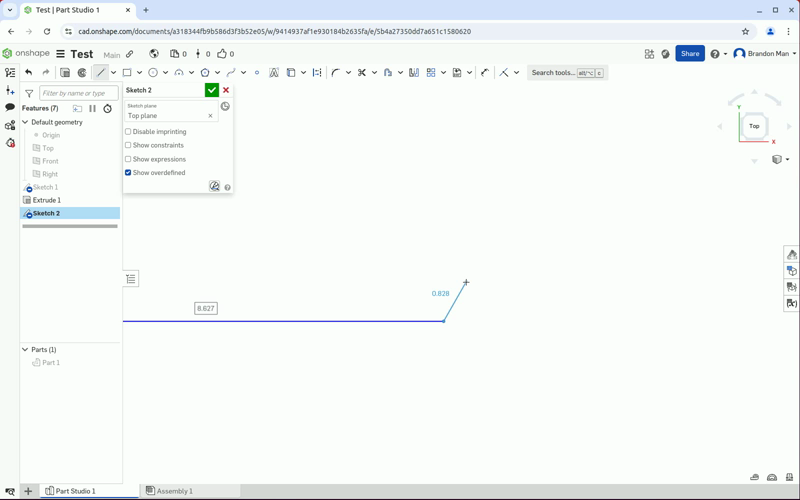
scroll(-6)
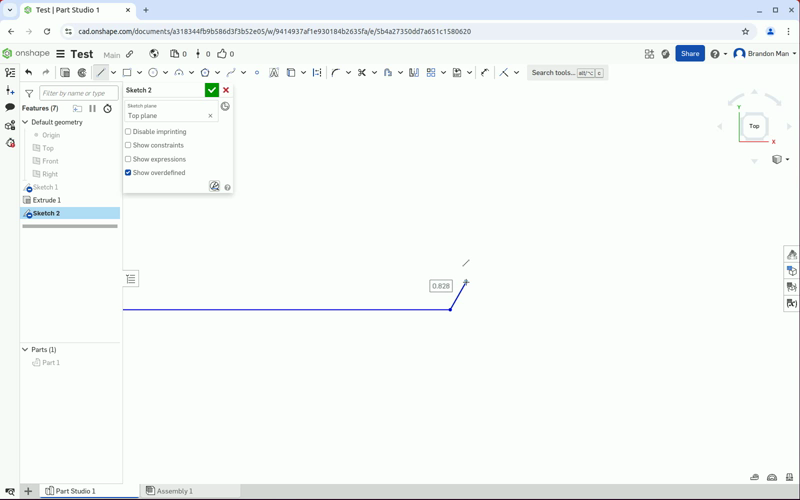
scroll(-6)
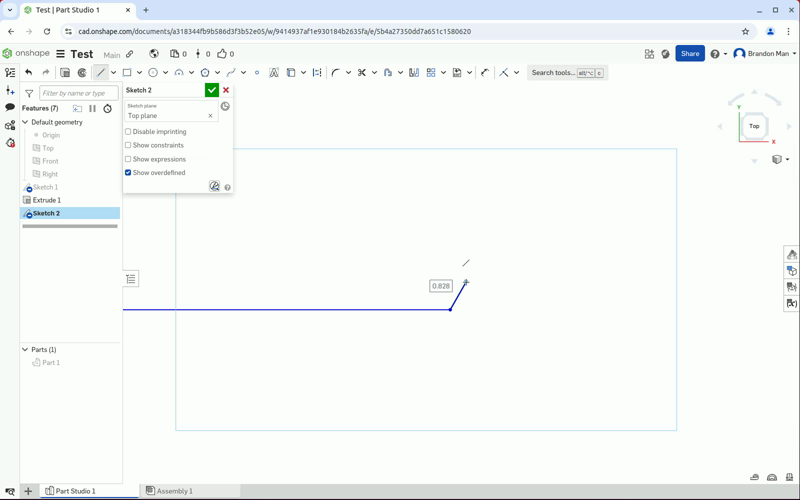
scroll(-6)
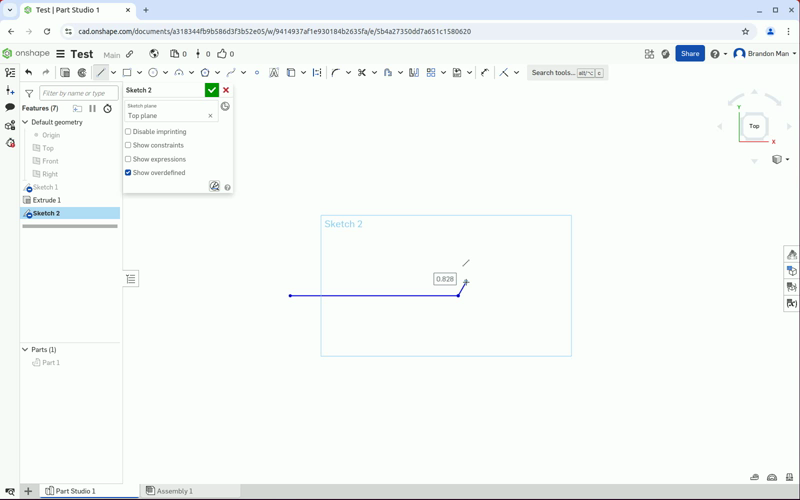
scroll(-6)
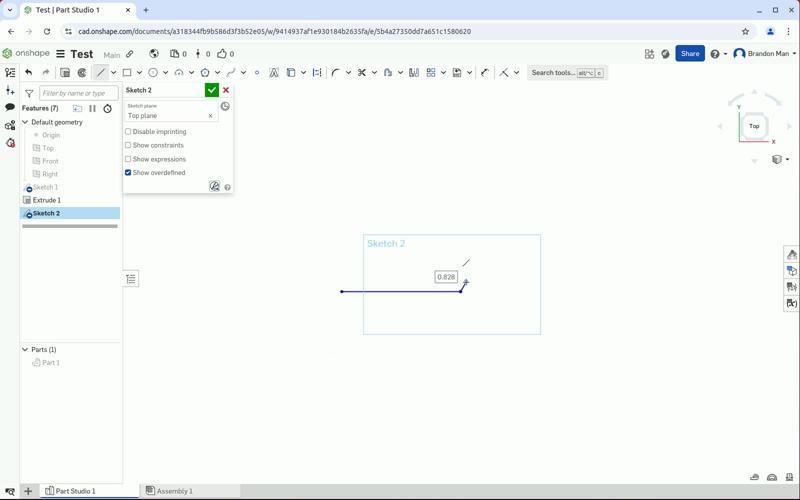
scroll(-6)
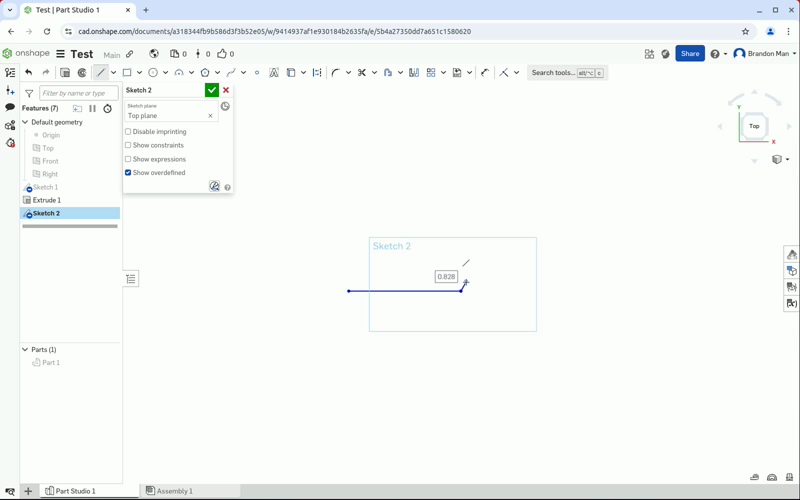
scroll(-6)
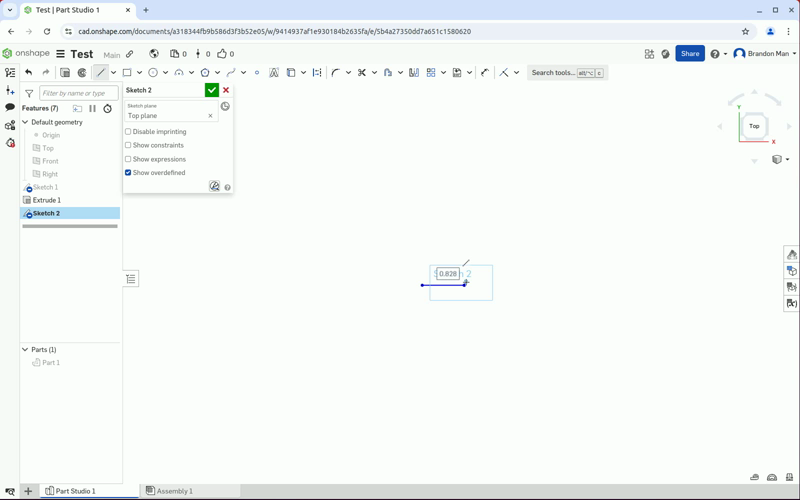
key_up(shift)
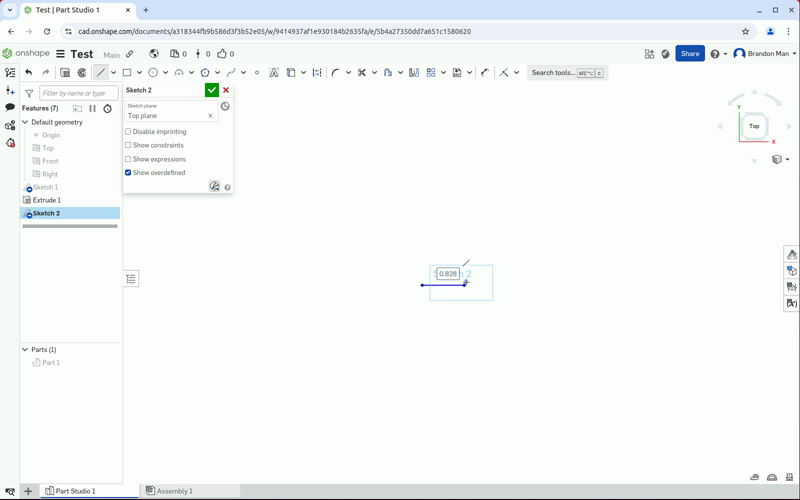
key_down(shift)
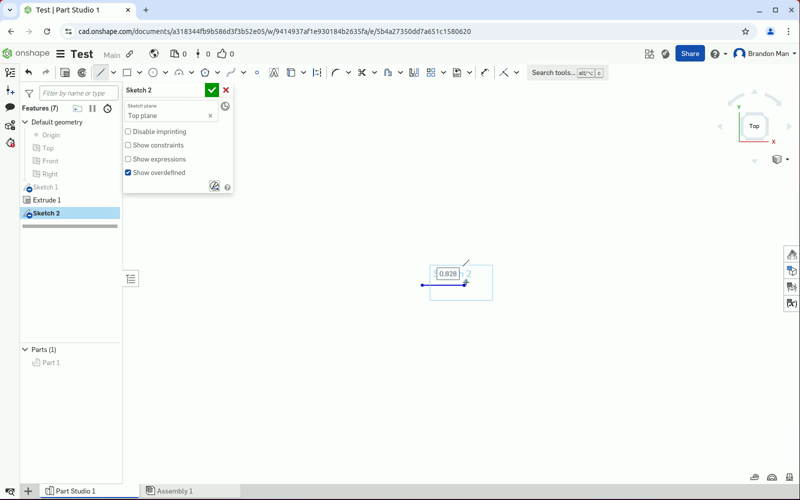
mouse_move(496, 281)
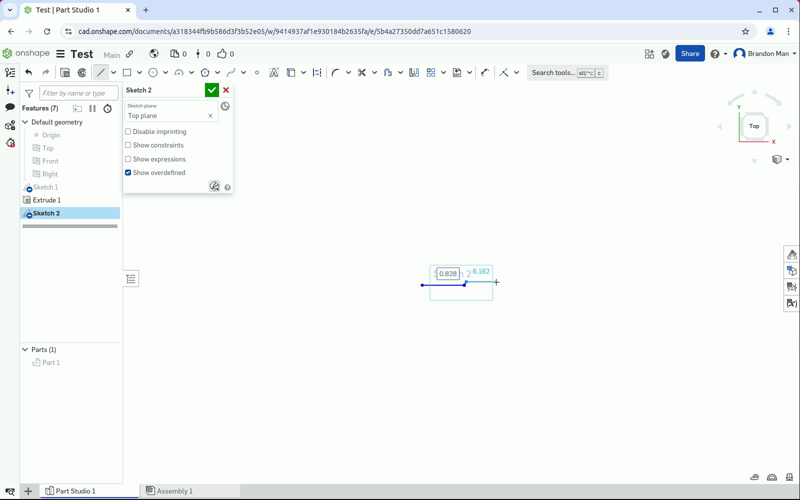
mouse_move(429, 271)
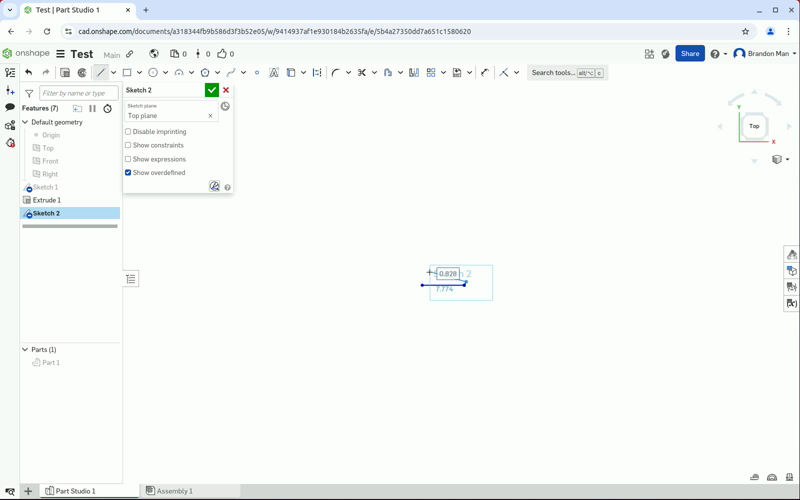
click(429, 271)
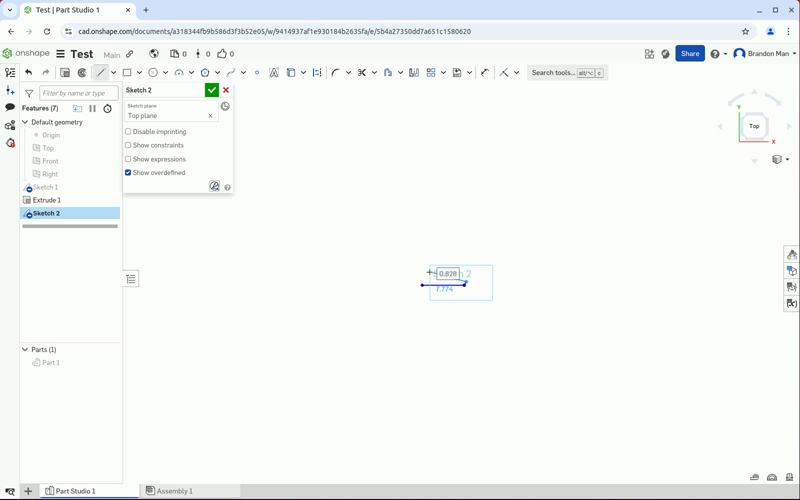
key_up(shift)
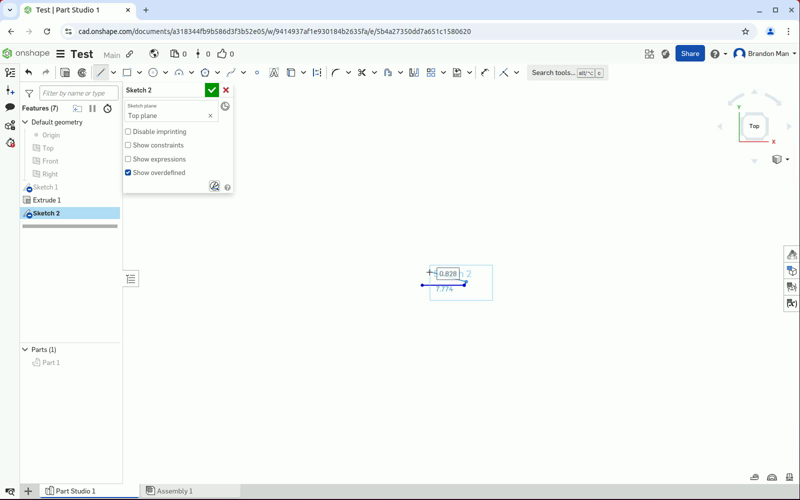
mouse_move(459, 271)
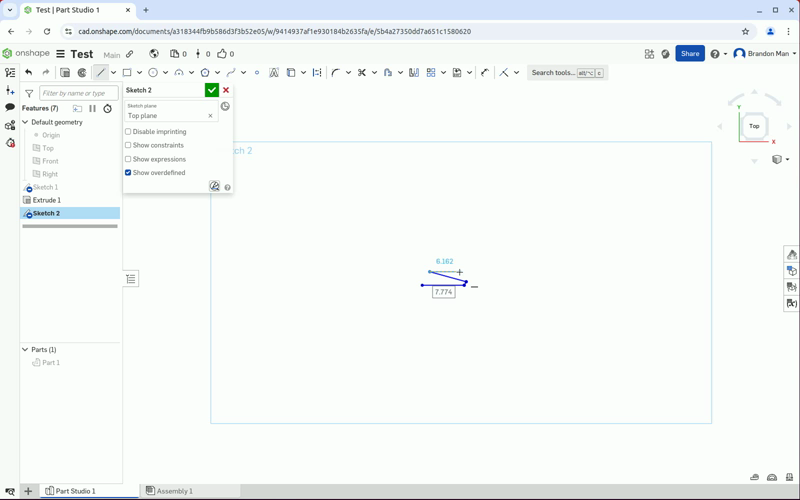
key_down(shift)
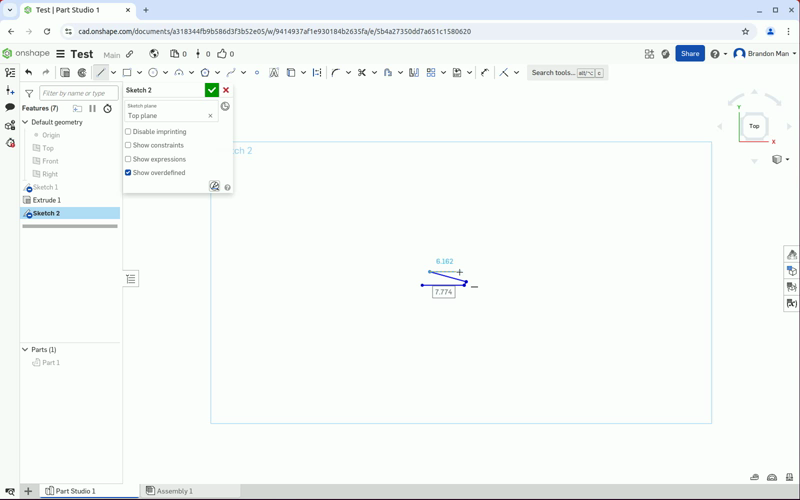
mouse_move(422, 285)
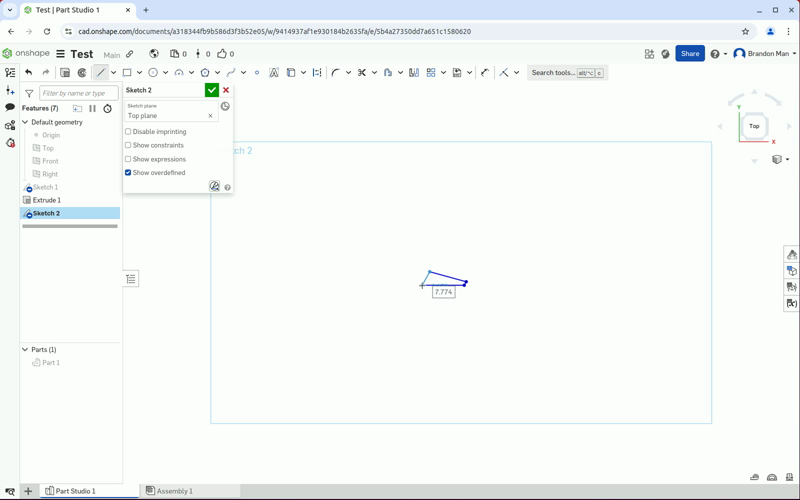
key_up(shift)
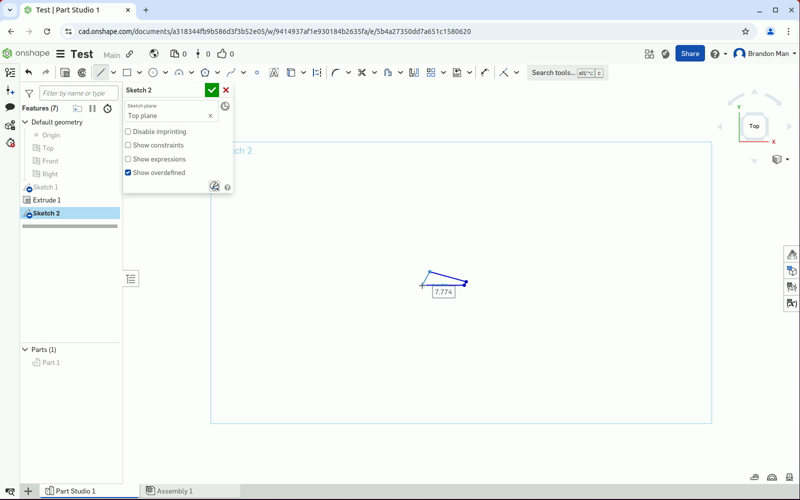
click(422, 285)
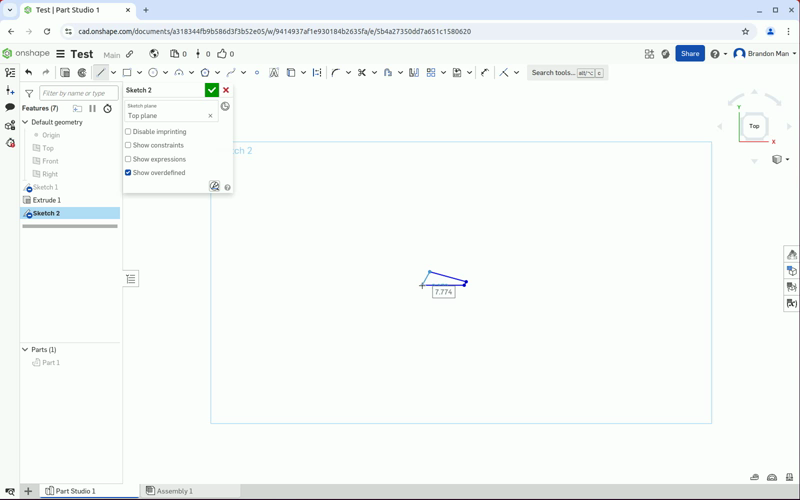
key(esc)
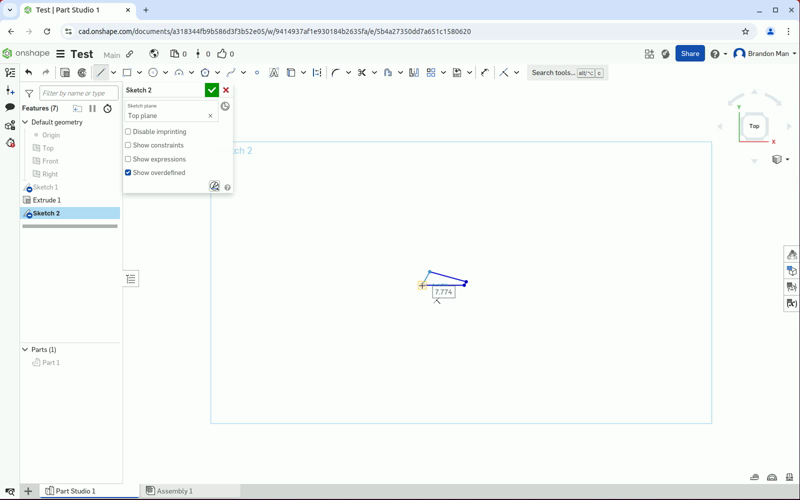
mouse_move(450, 279)
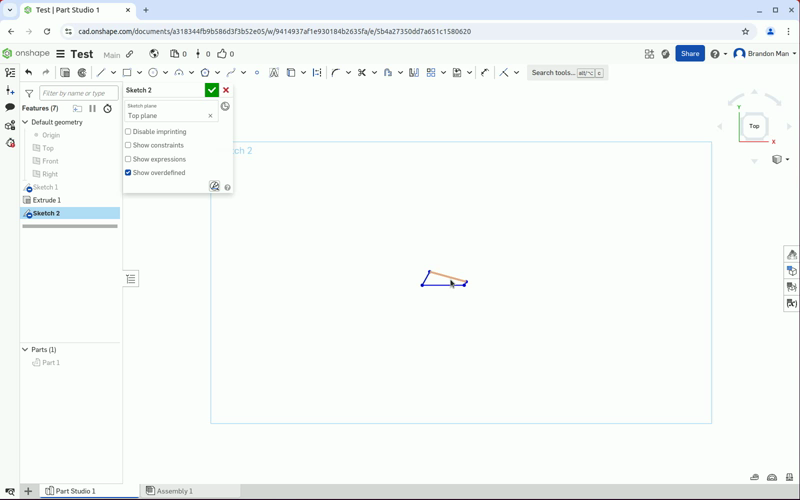
scroll(6)
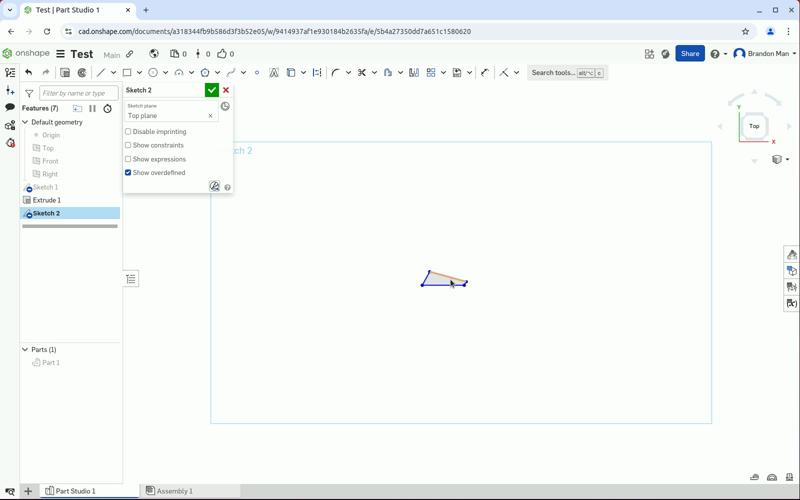
scroll(6)
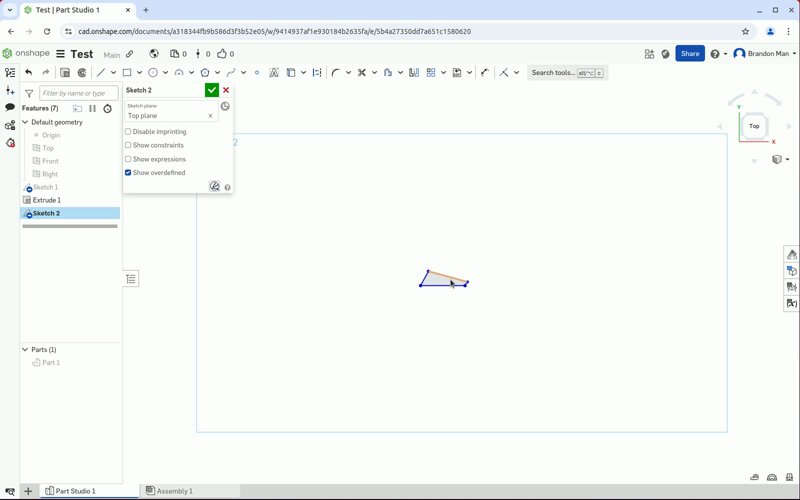
scroll(6)
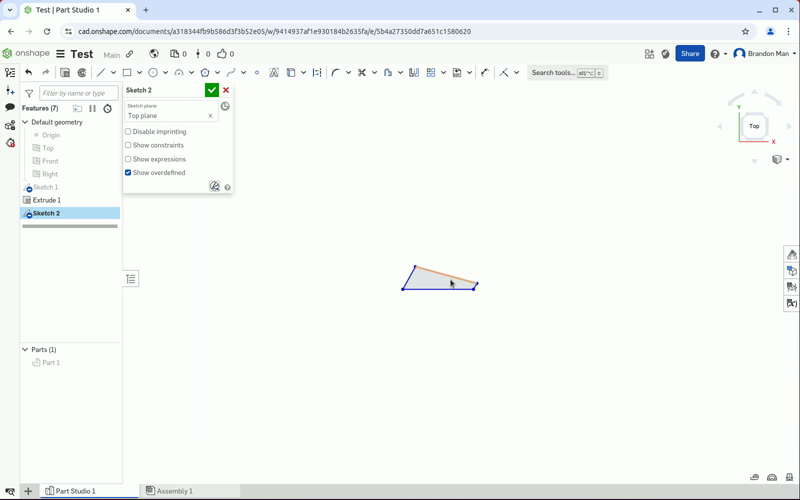
scroll(6)
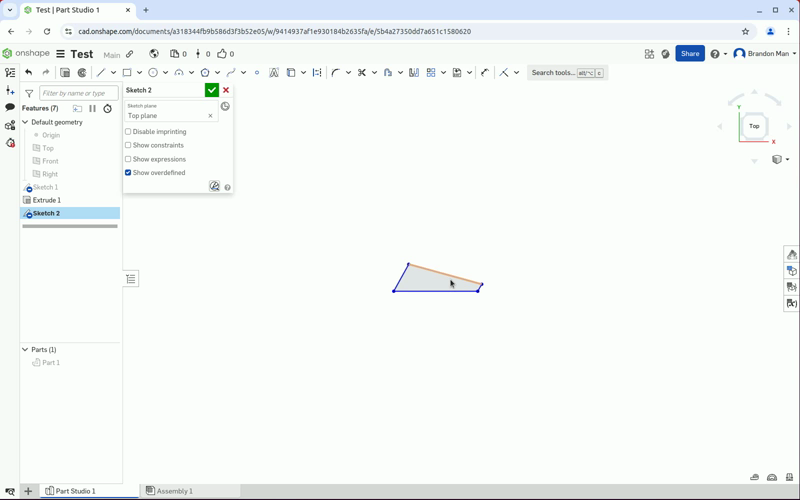
scroll(6)
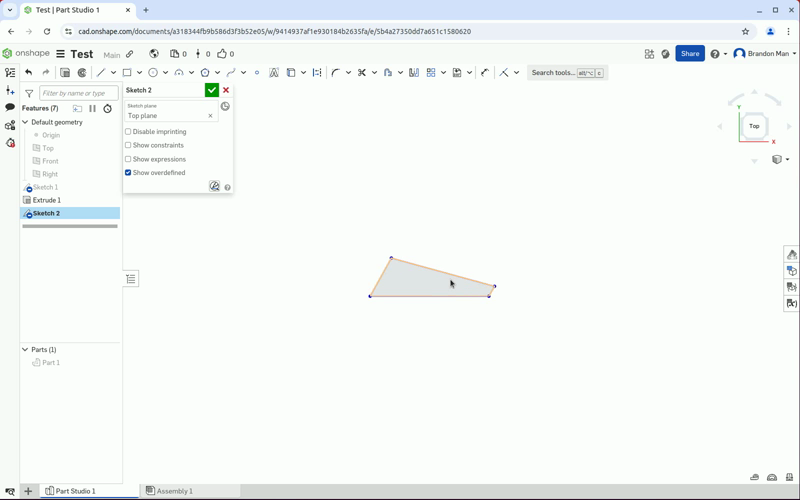
scroll(6)
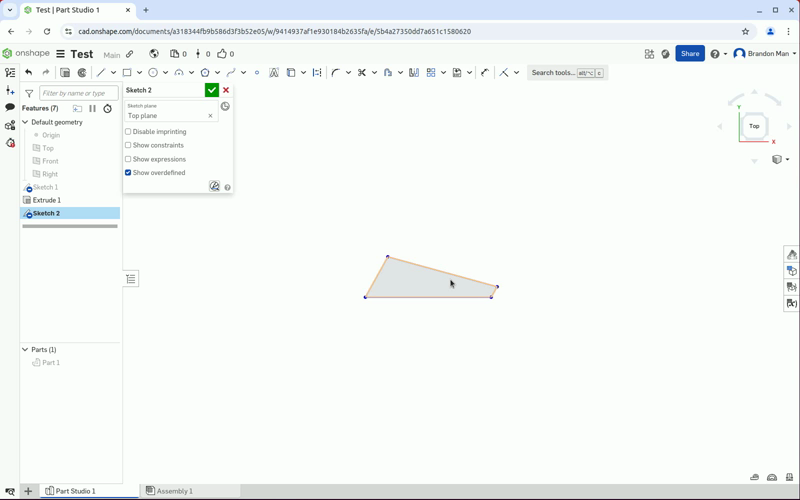
scroll(6)
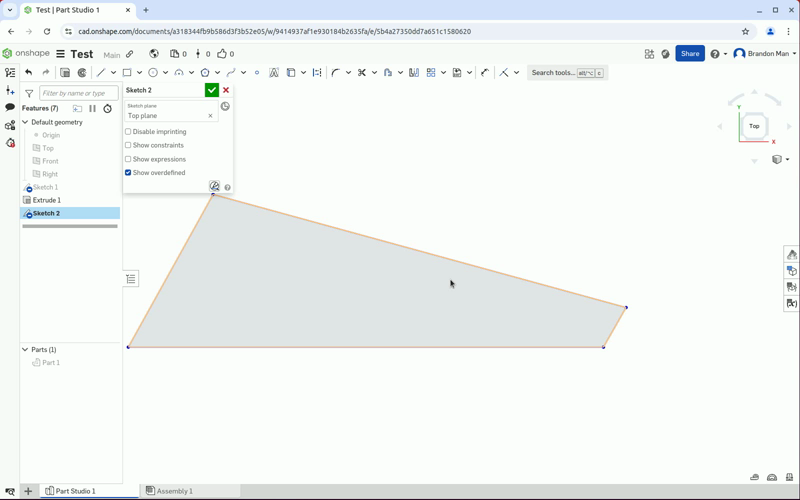
click(450, 279)
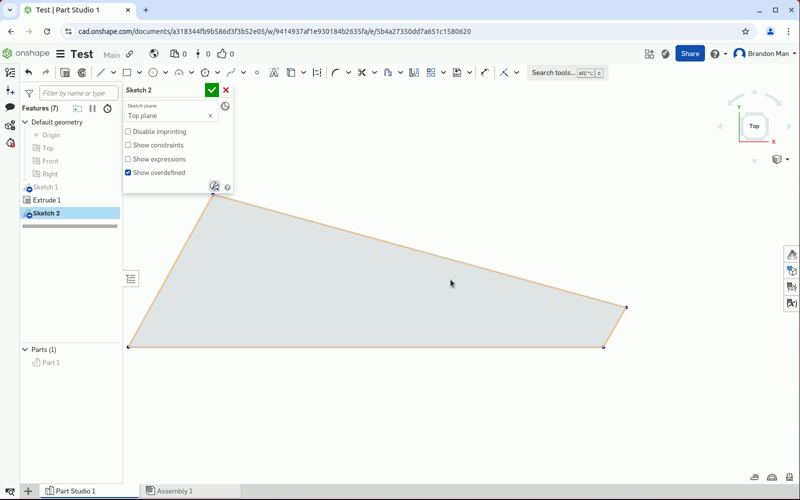
scroll(-6)
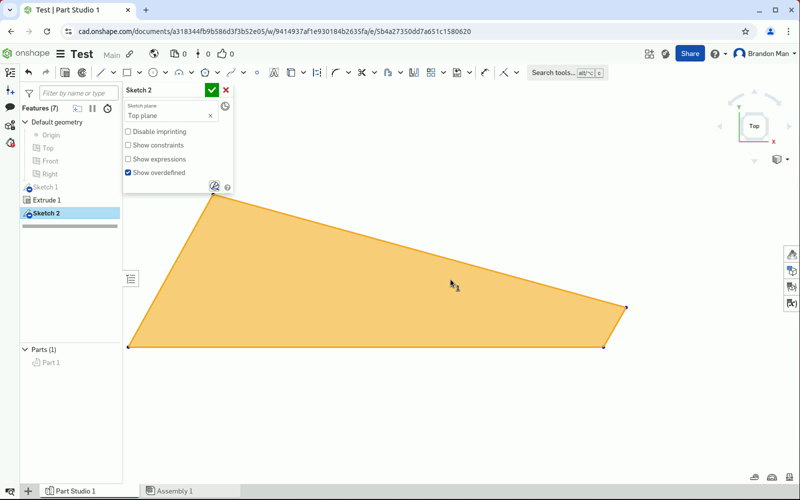
scroll(-6)
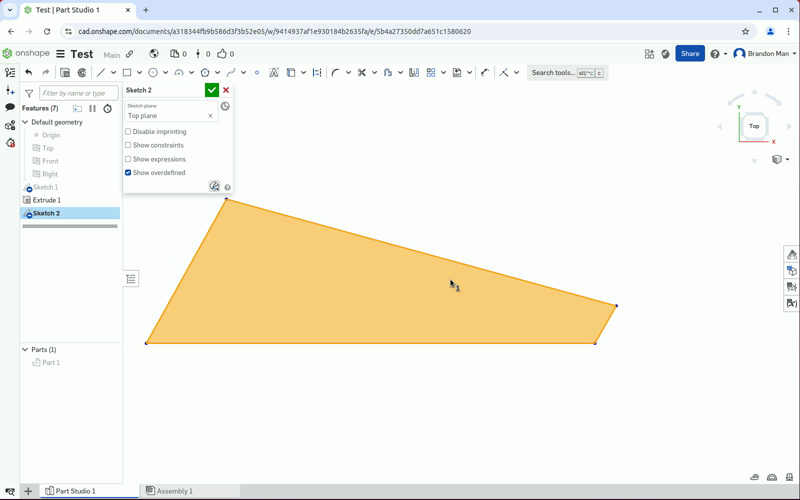
scroll(-6)
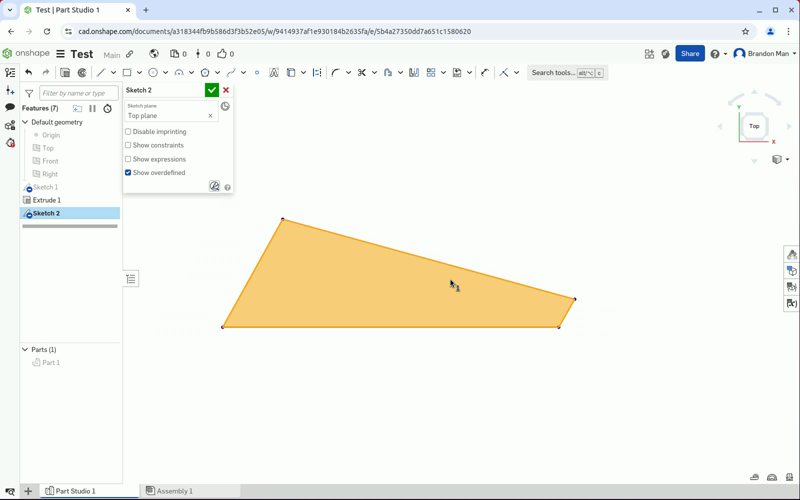
scroll(-6)
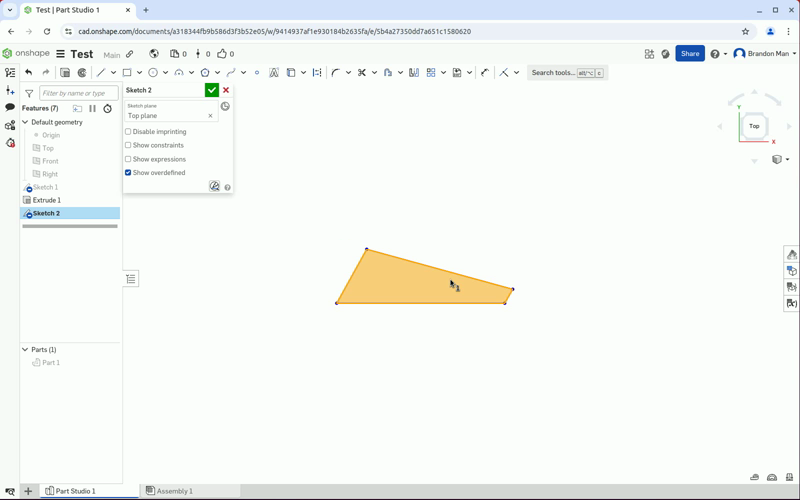
scroll(-6)
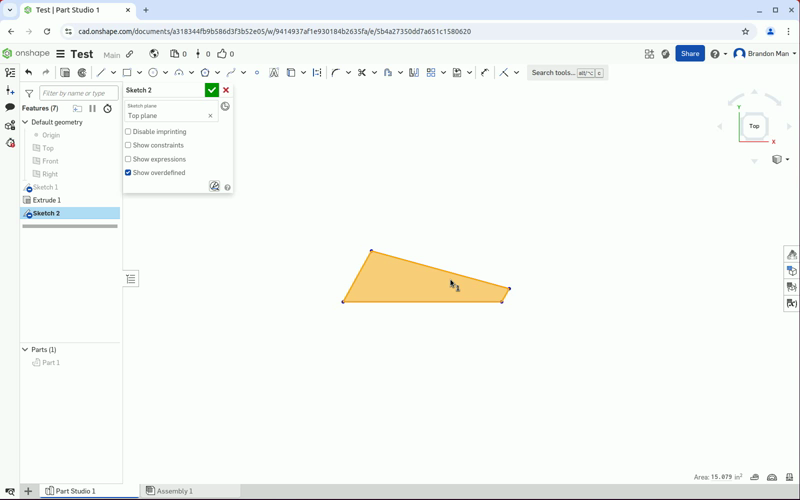
scroll(-6)
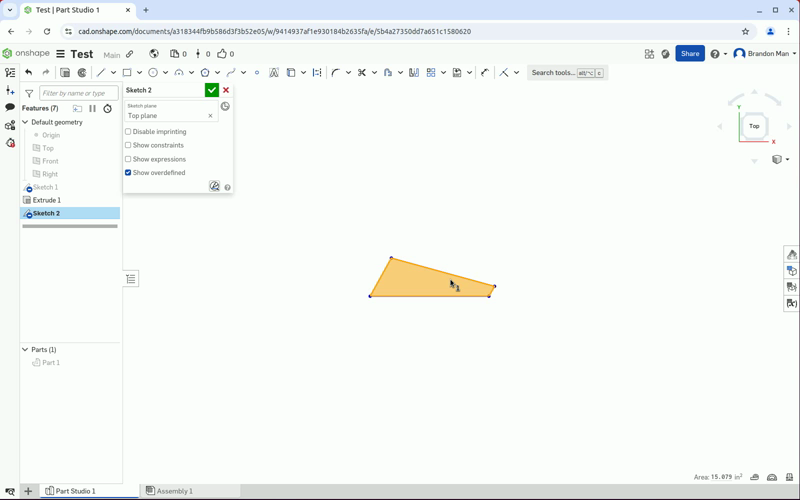
scroll(-6)
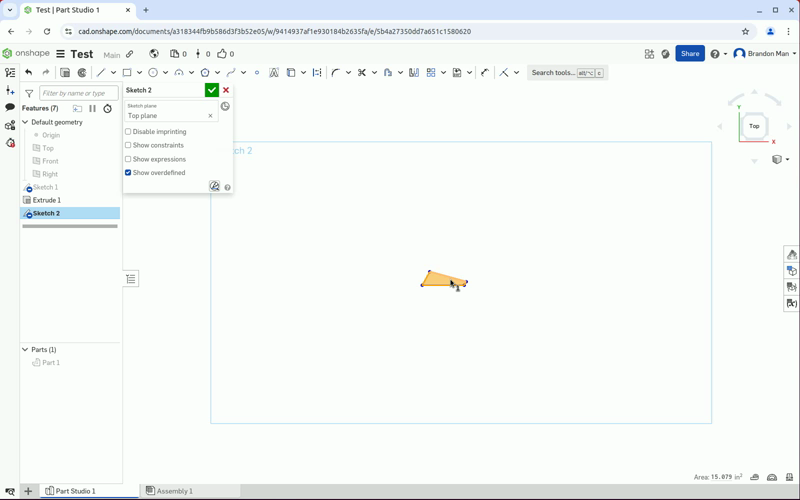
mouse_move(73, 352)
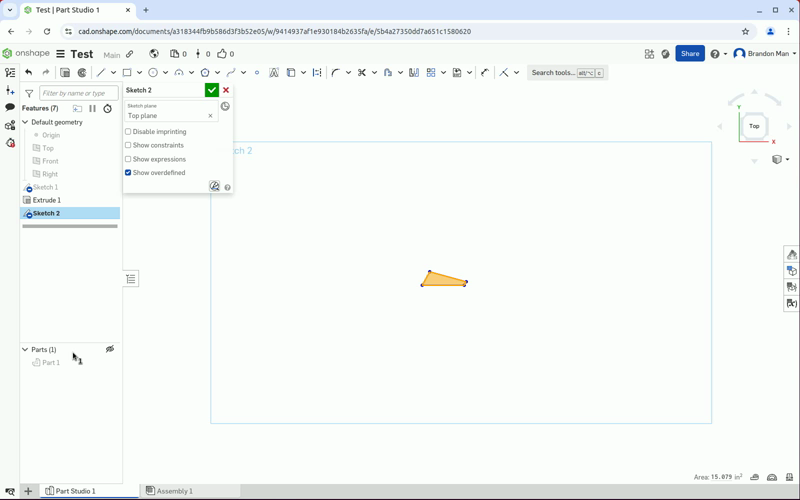
key(shift+y)
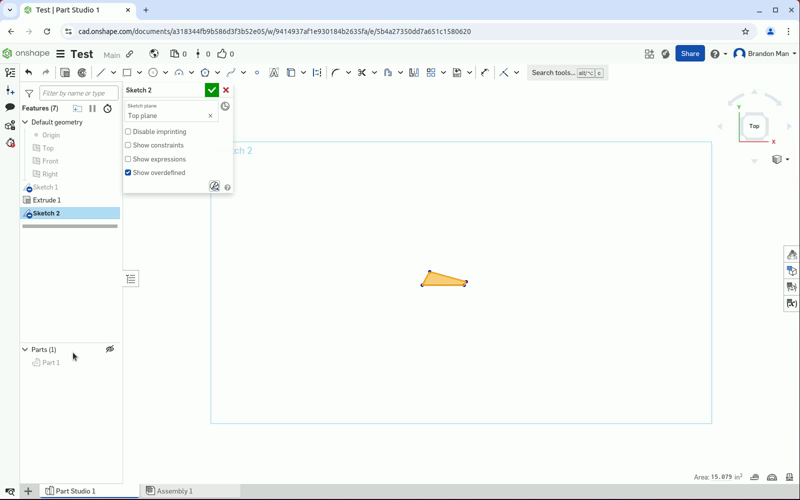
key(shift+e)
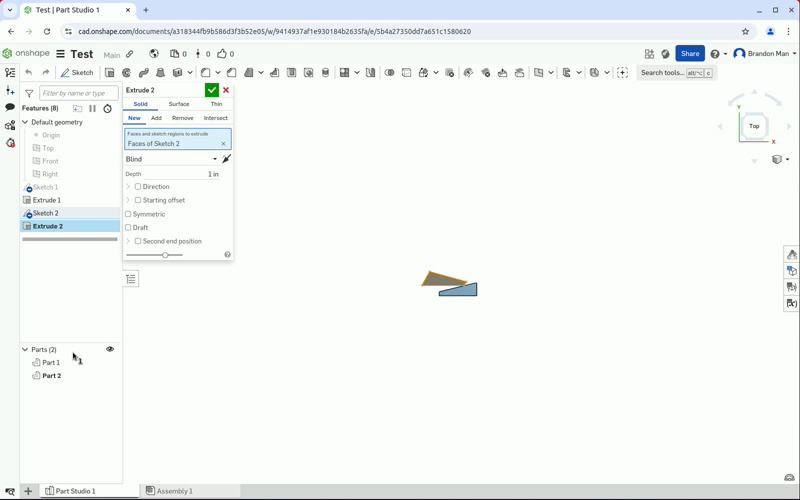
mouse_move(143, 106)
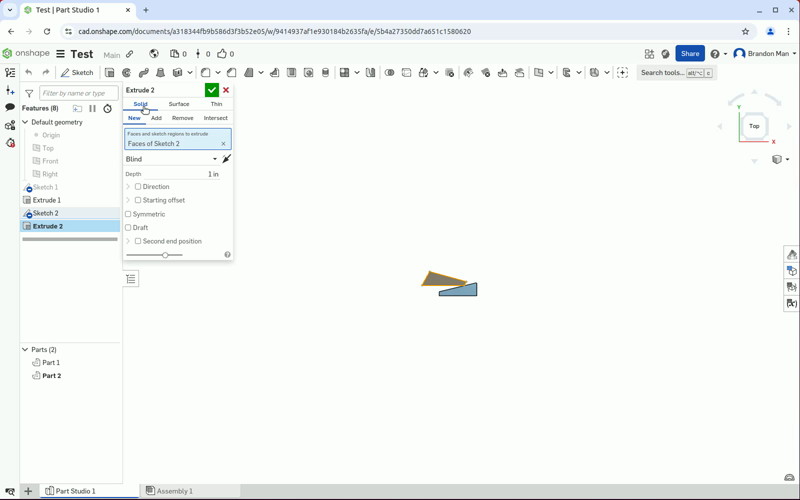
click(143, 106)
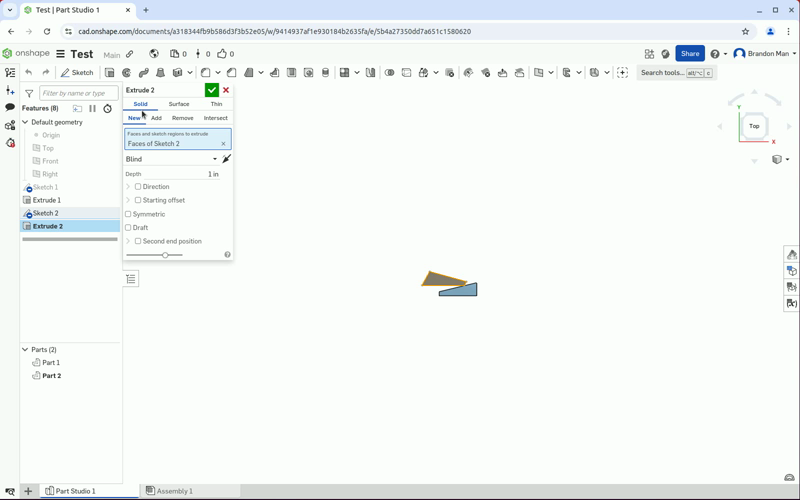
mouse_move(137, 120)
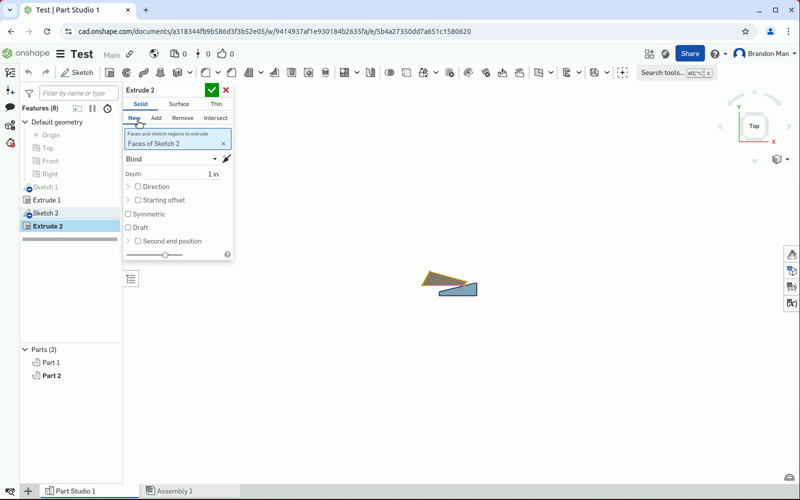
click(137, 120)
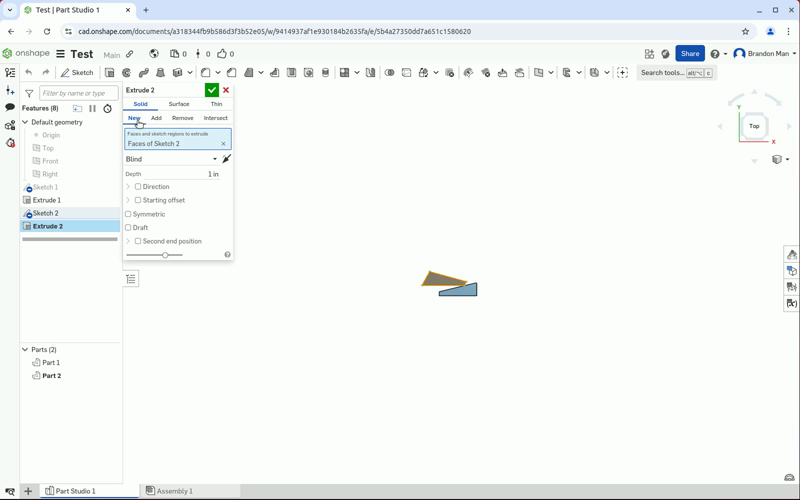
key(tab, 4)
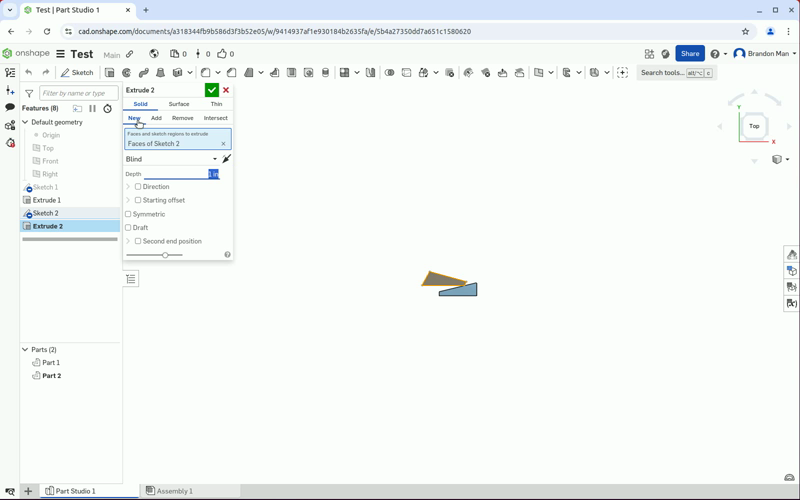
text(0.241)
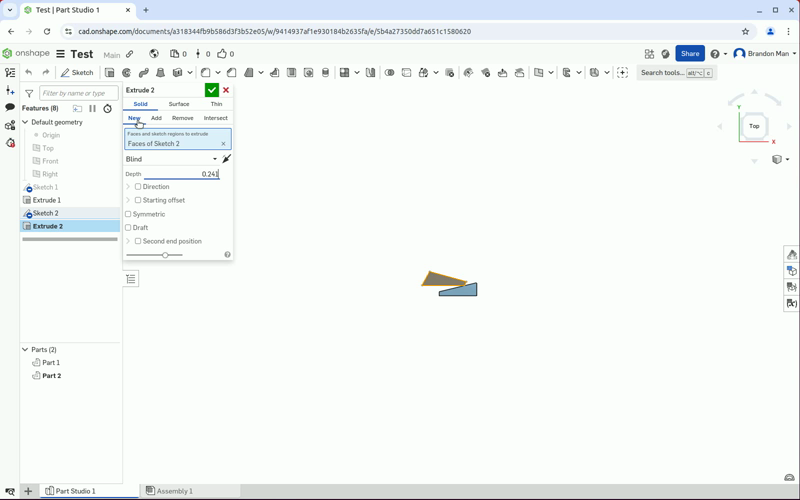
key(enter)
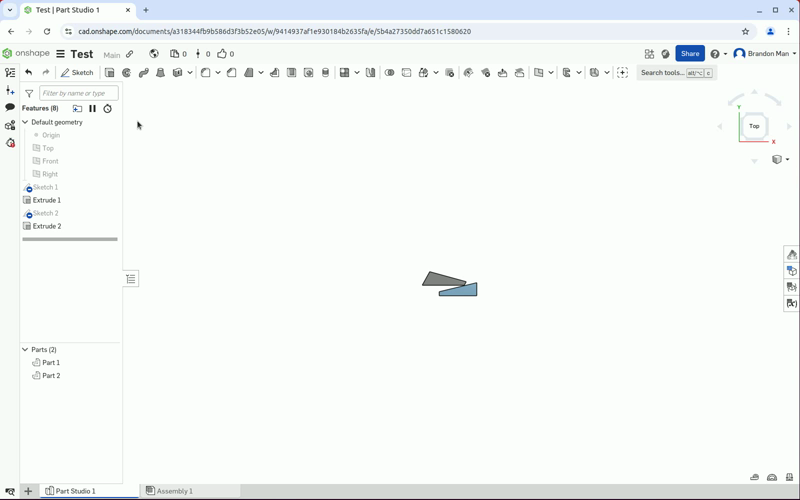
key(shift+h)
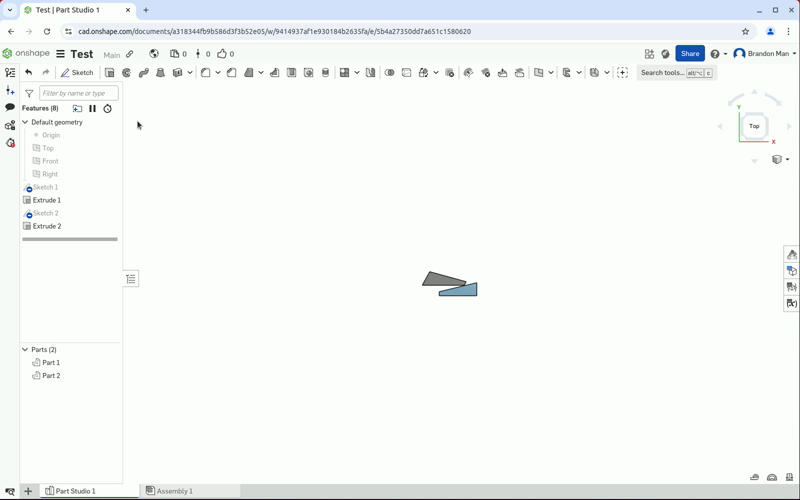
key(shift+h)
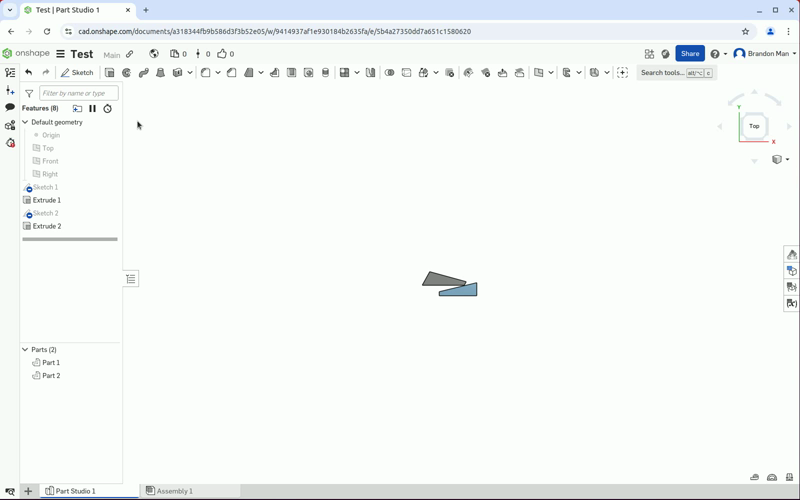
mouse_move(73, 189)
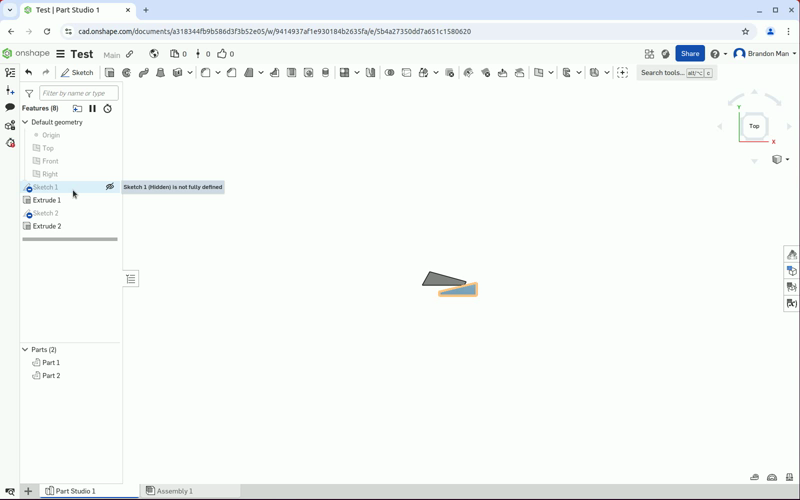
click(73, 189)
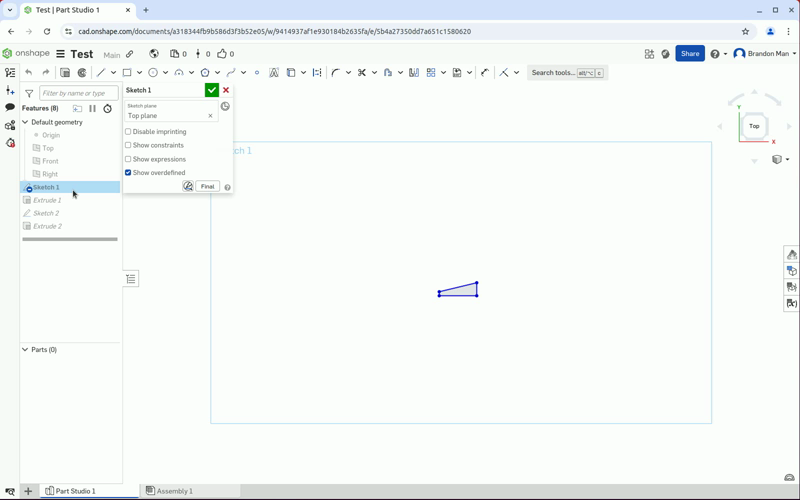
mouse_move(229, 92)
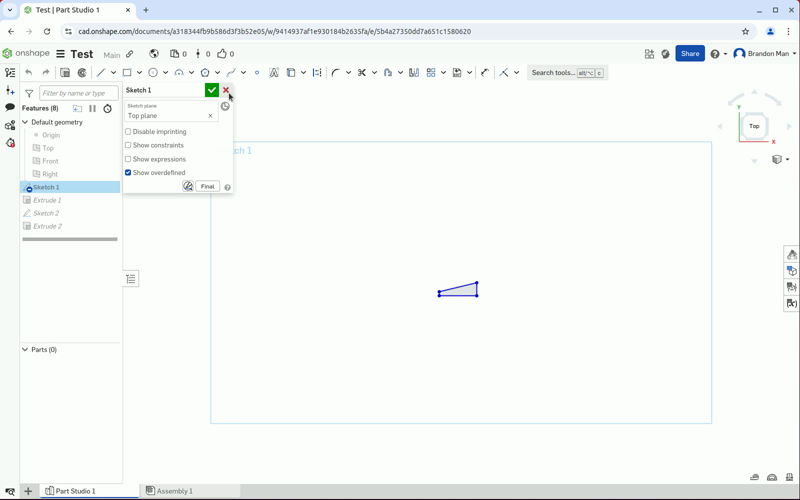
click(229, 92)
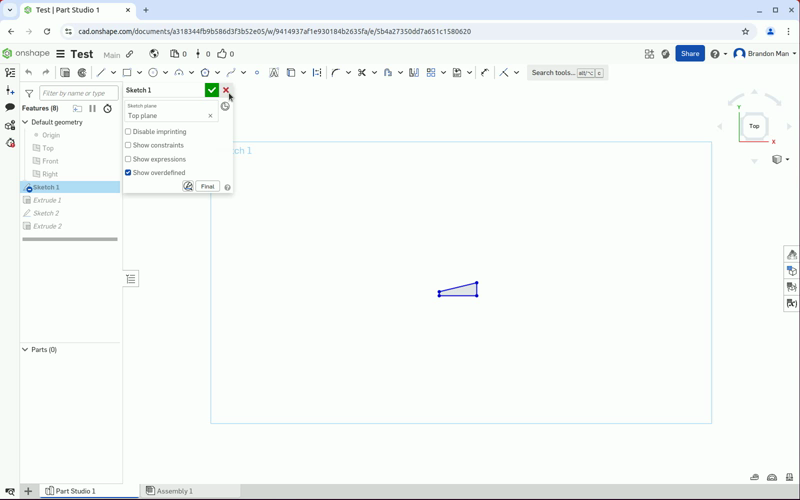
key(shift+s)
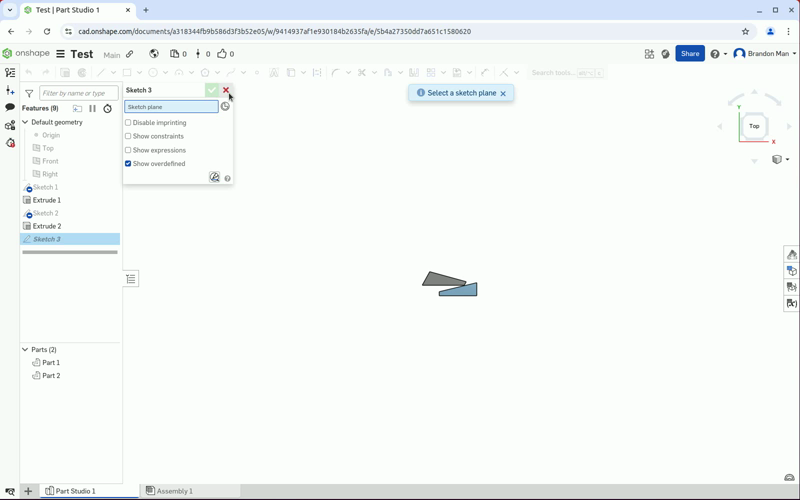
mouse_move(73, 150)
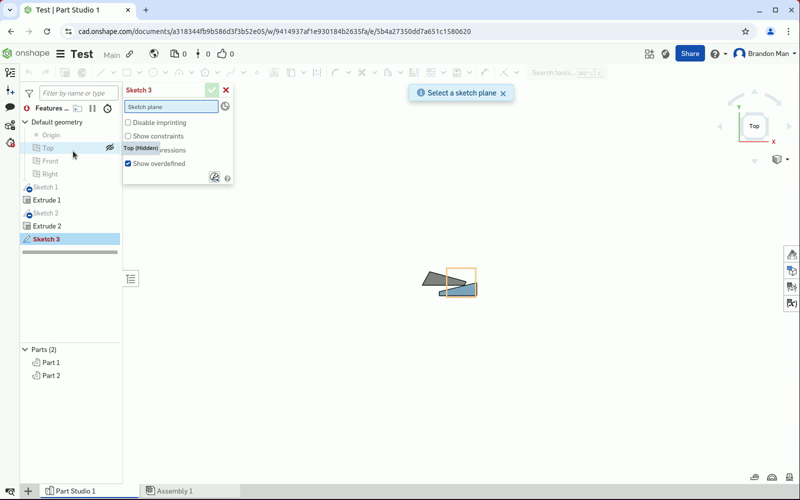
click(73, 150)
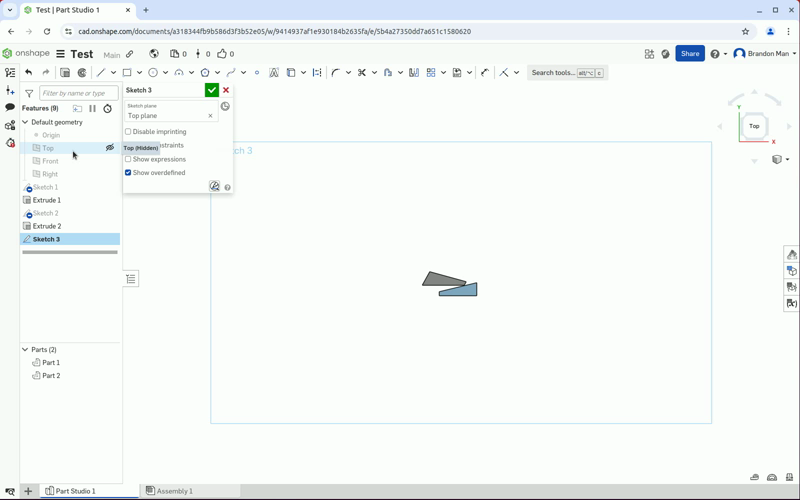
mouse_move(73, 352)
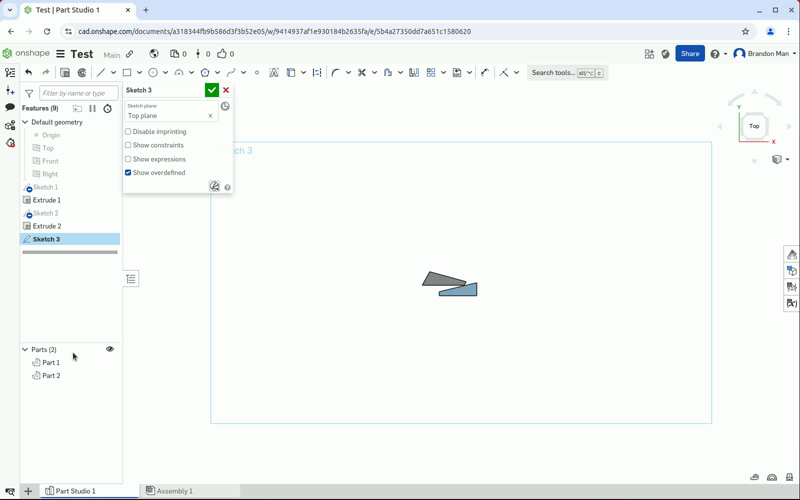
key(y)
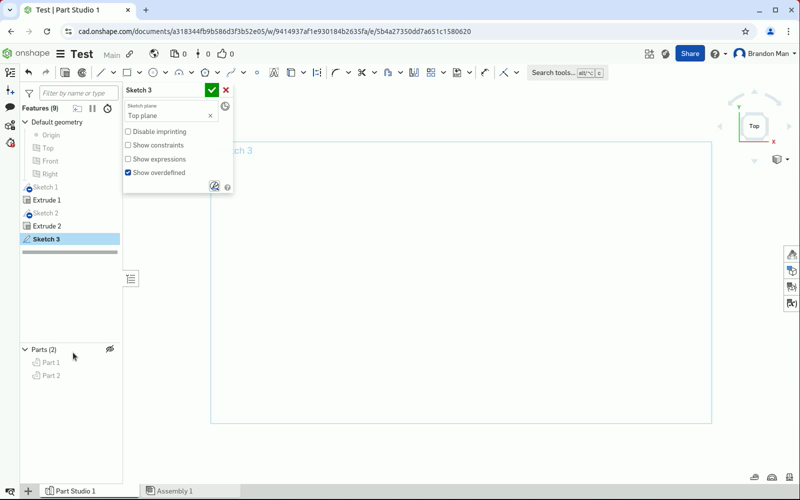
key(l)
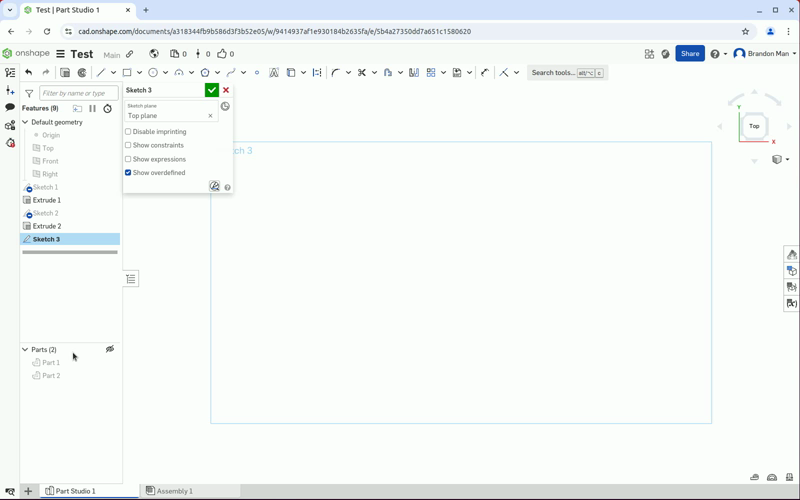
key_down(shift)
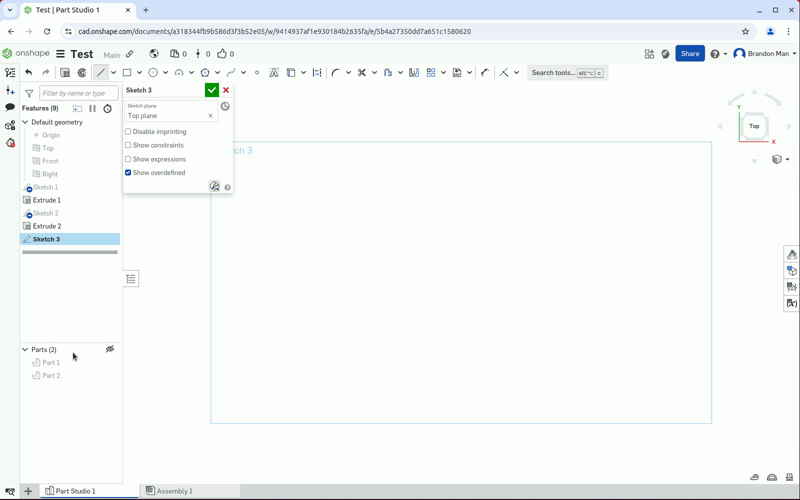
mouse_move(422, 285)
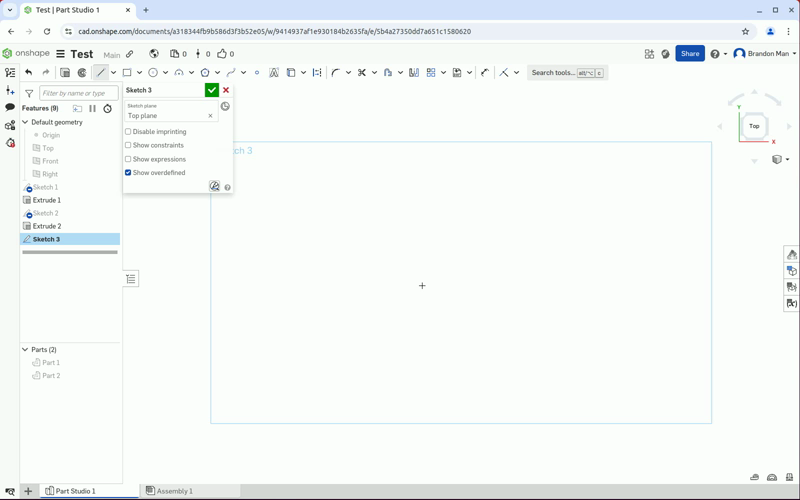
click(422, 285)
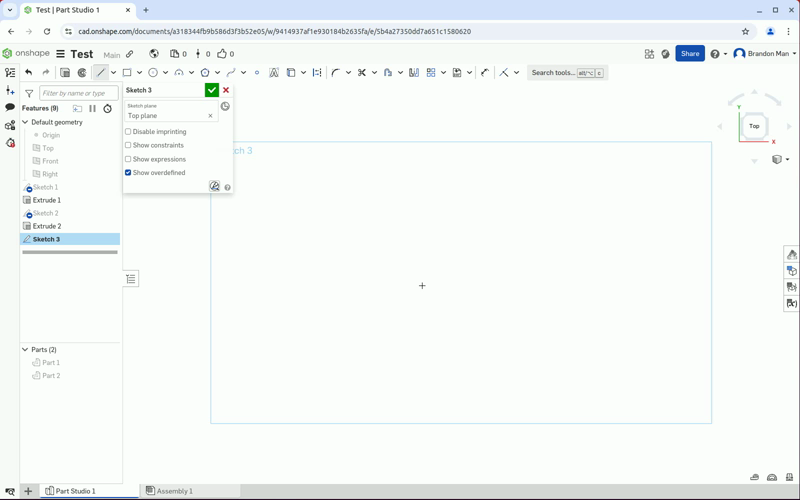
key_up(shift)
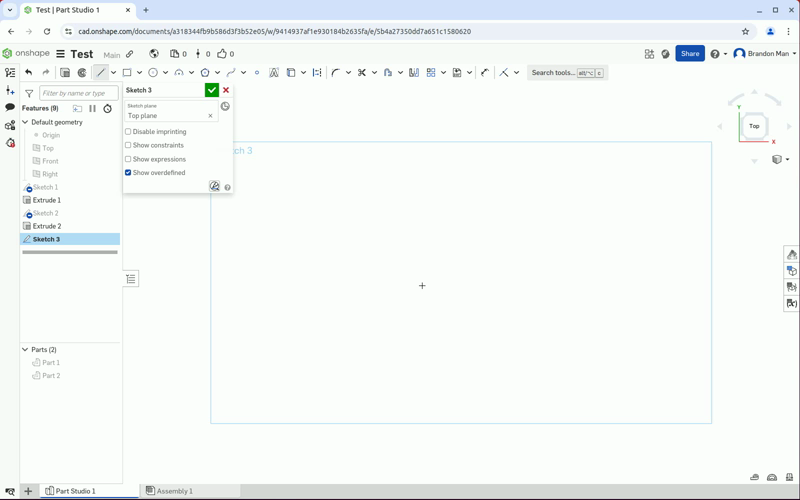
key_down(shift)
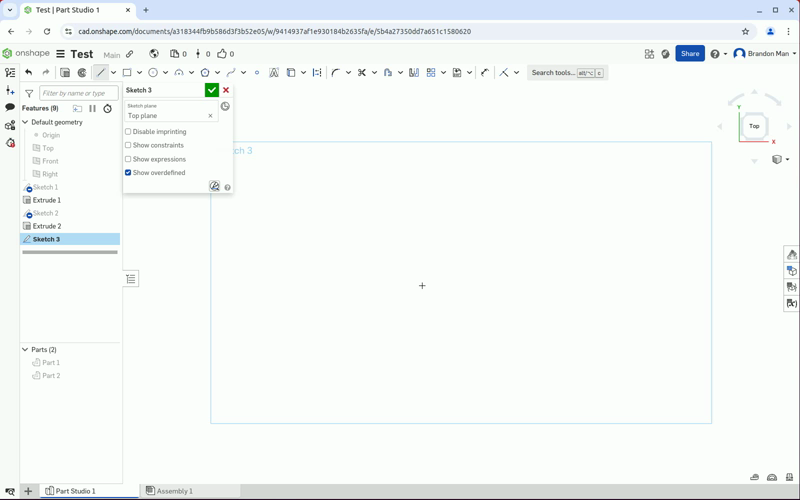
mouse_move(452, 285)
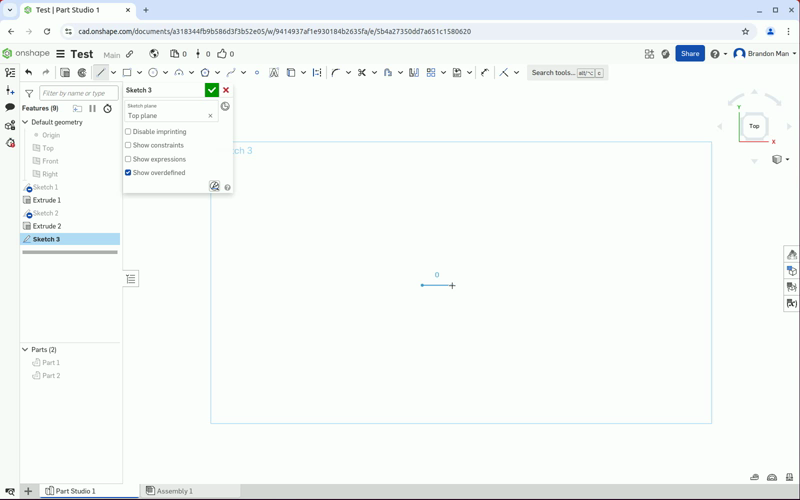
mouse_move(464, 285)
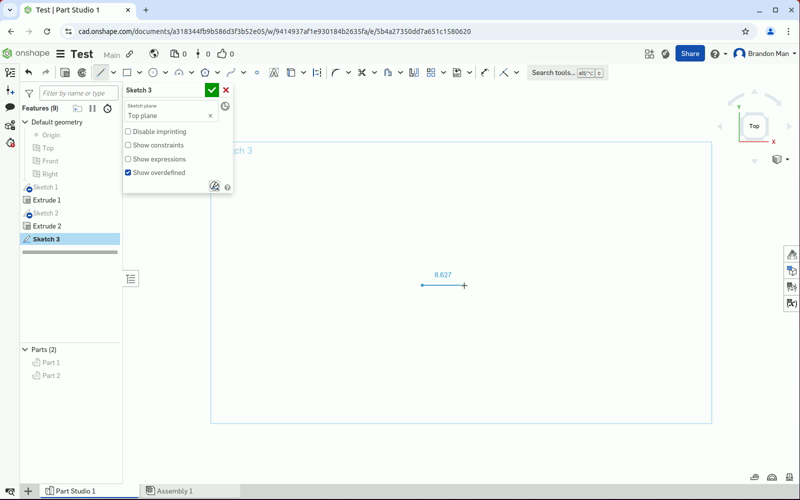
click(464, 285)
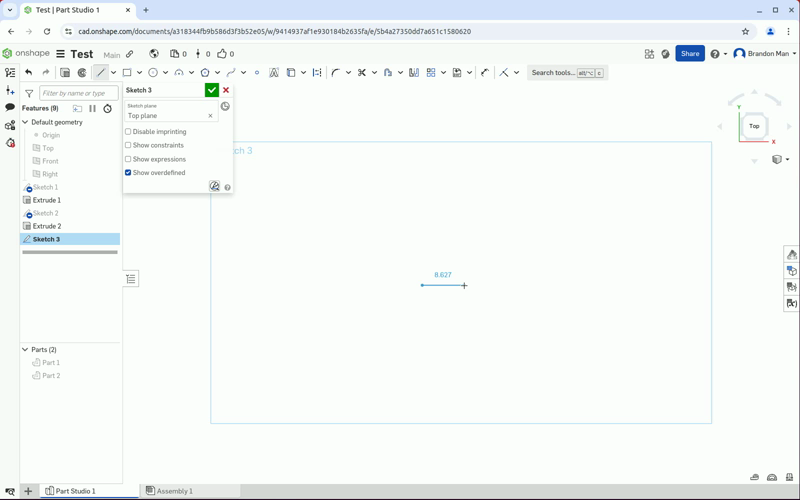
key_up(shift)
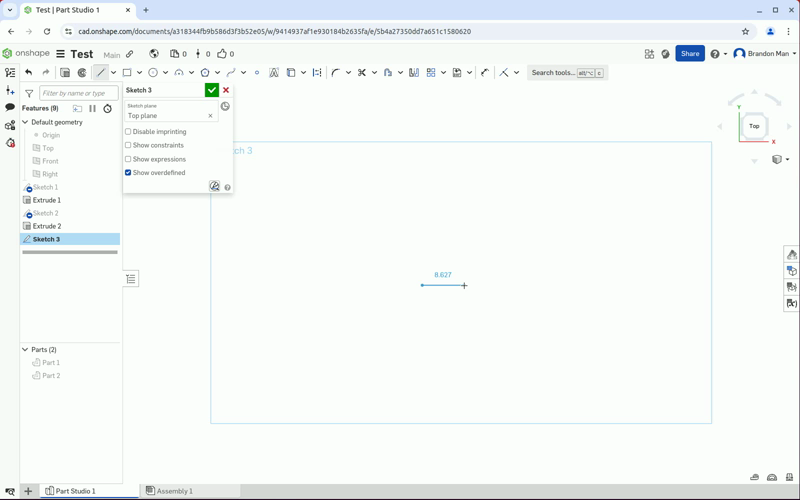
key_down(shift)
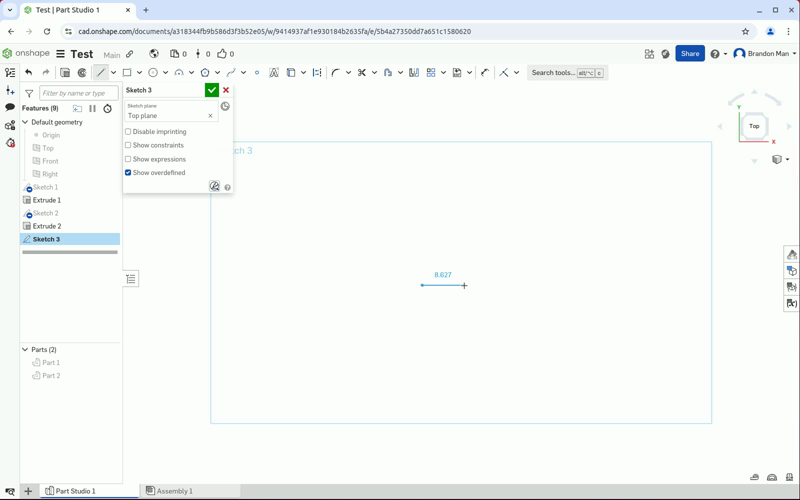
mouse_move(494, 285)
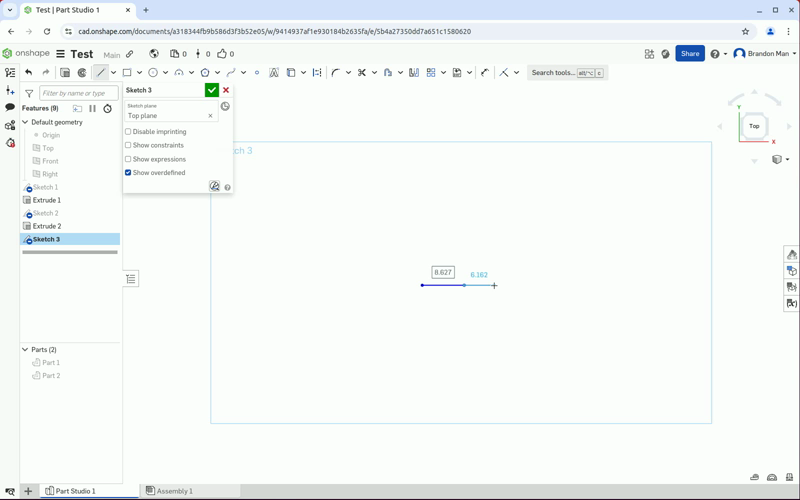
mouse_move(466, 281)
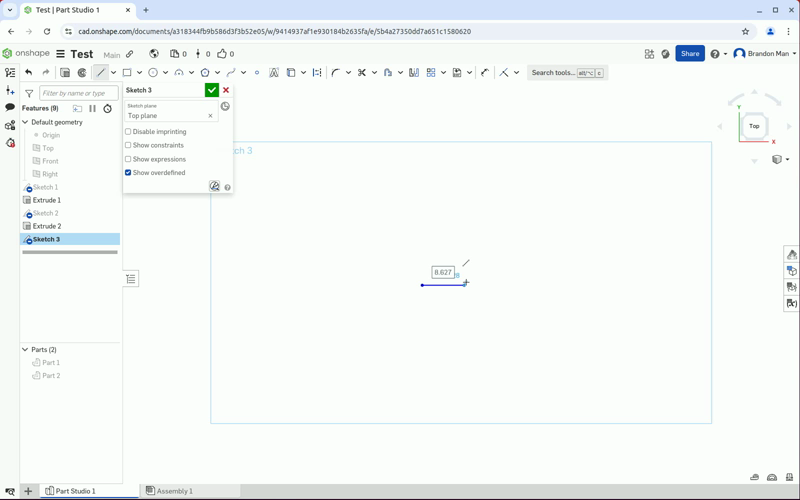
scroll(6)
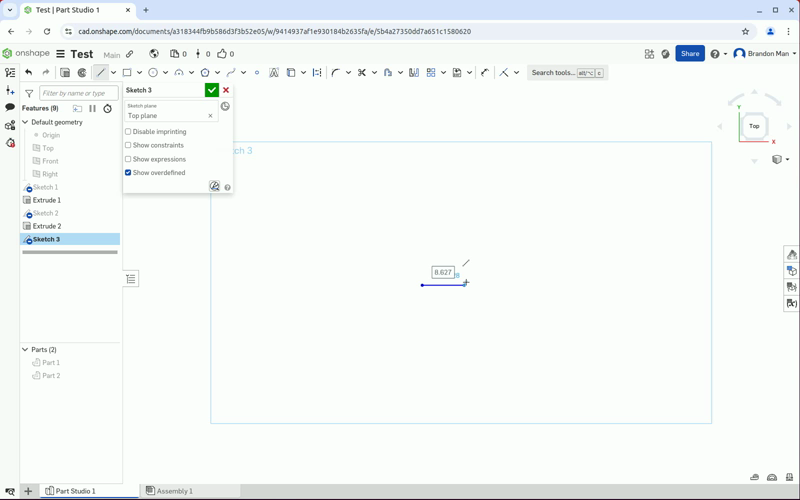
scroll(6)
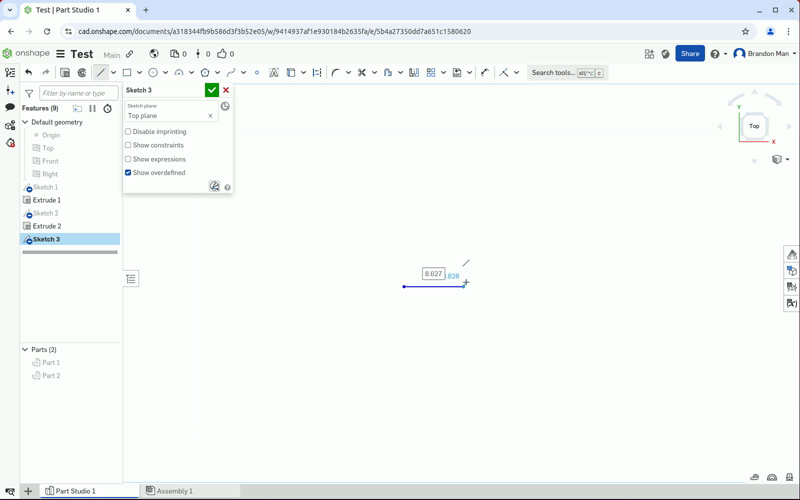
scroll(6)
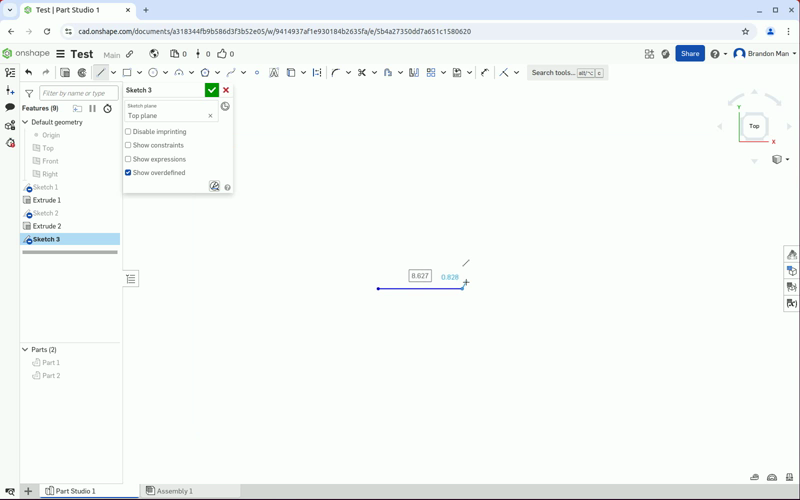
scroll(6)
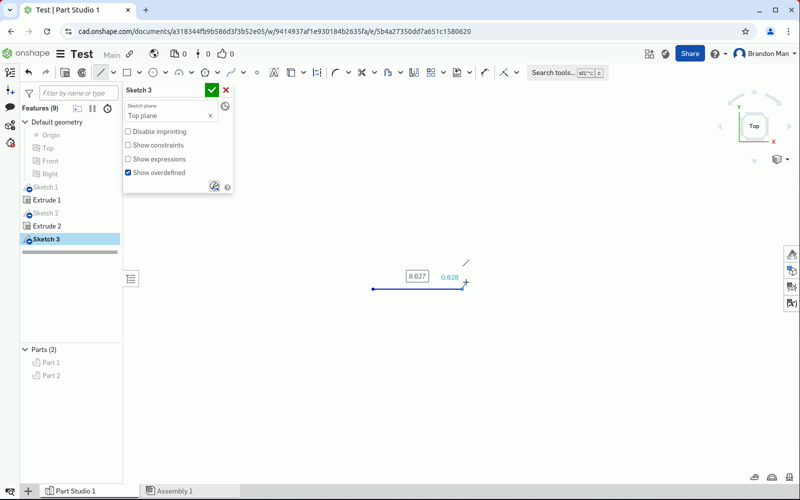
scroll(6)
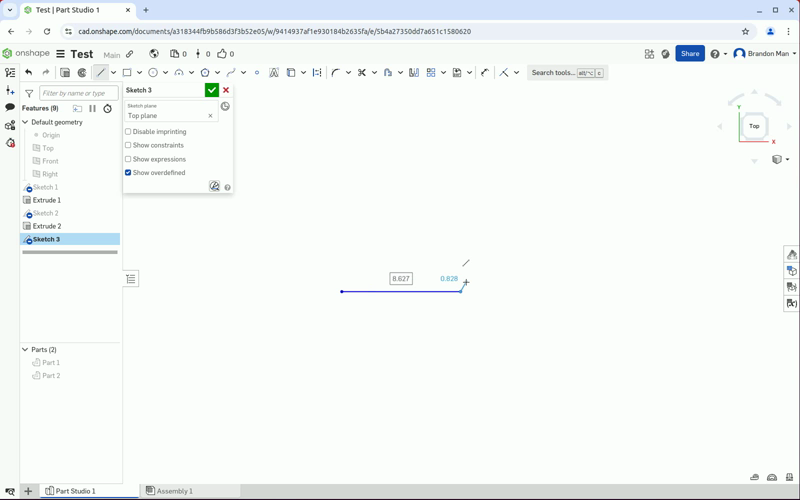
scroll(6)
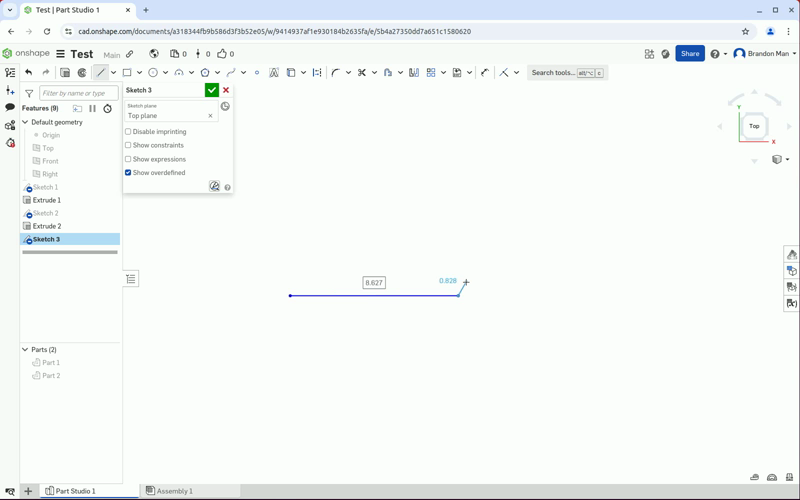
scroll(6)
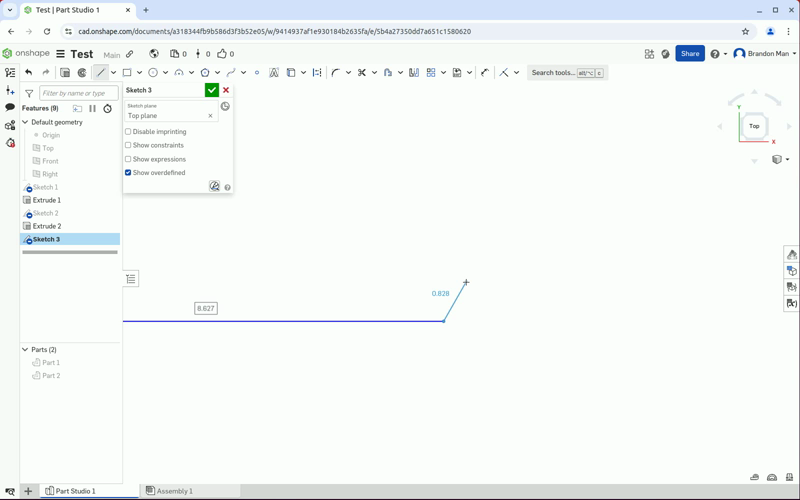
click(466, 281)
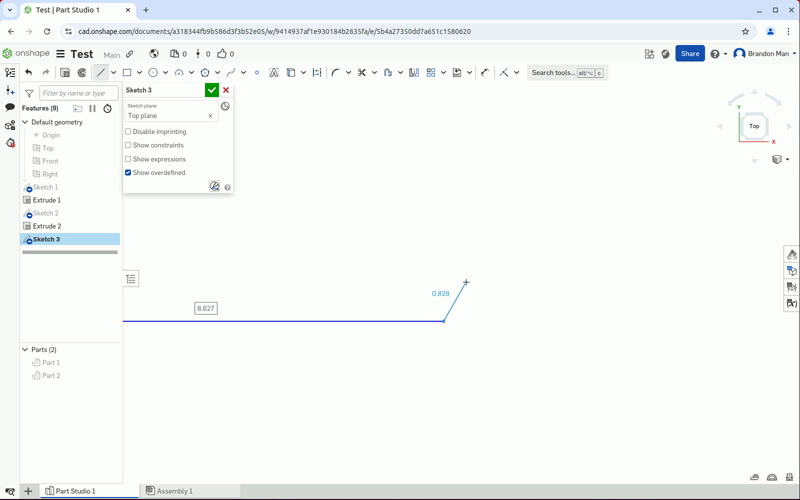
scroll(-6)
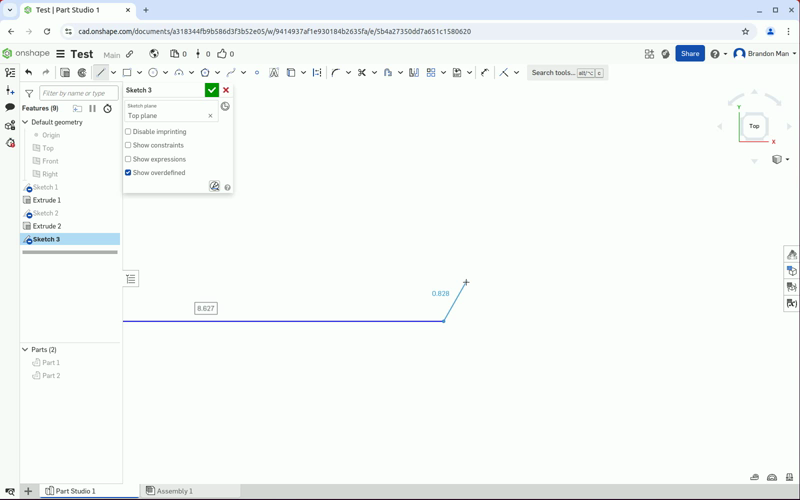
scroll(-6)
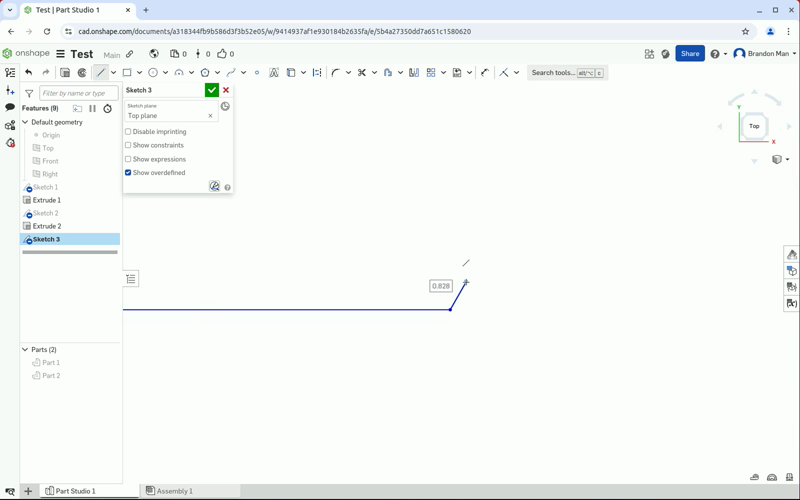
scroll(-6)
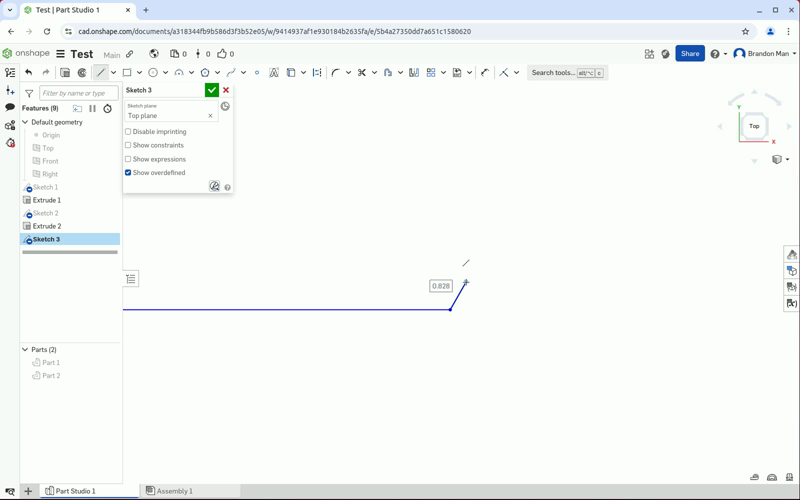
scroll(-6)
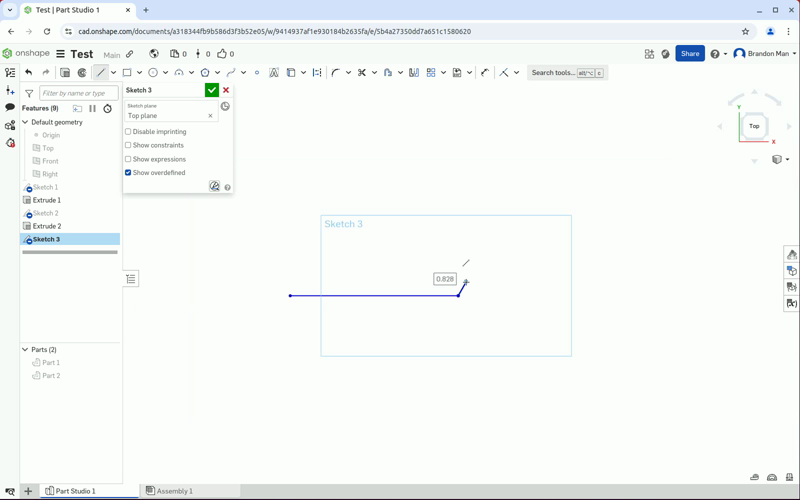
scroll(-6)
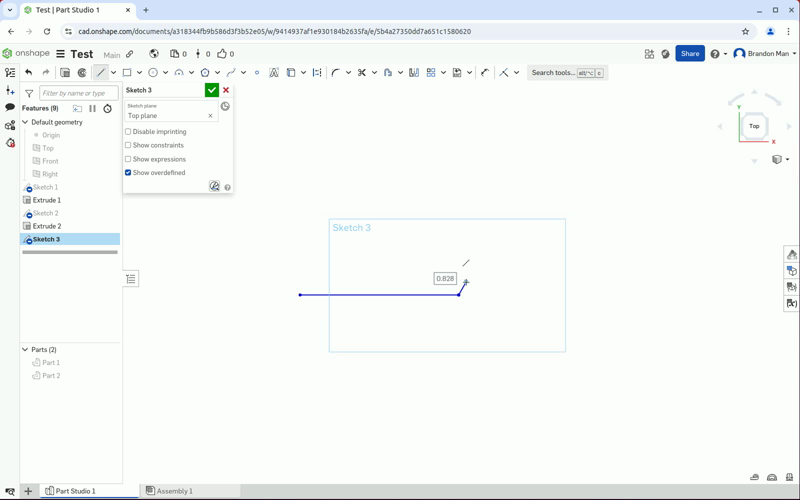
scroll(-6)
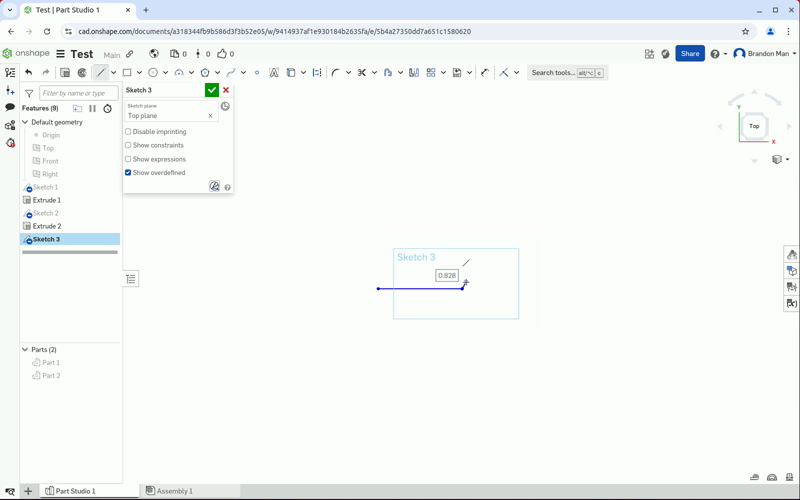
scroll(-6)
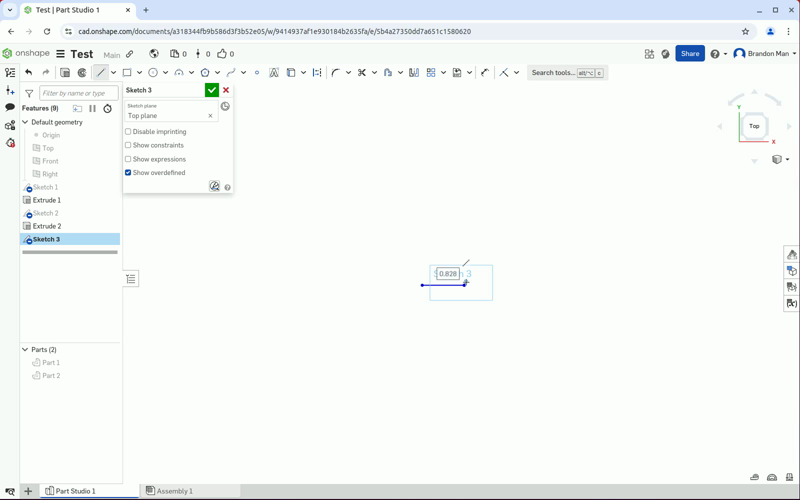
key_up(shift)
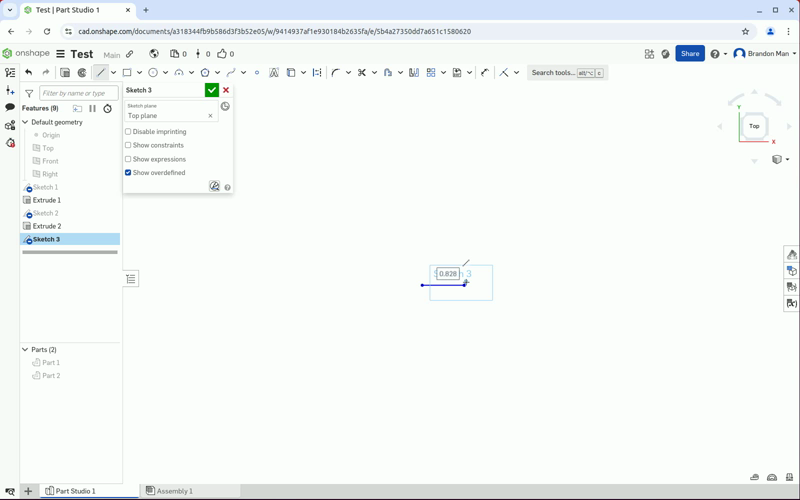
key_down(shift)
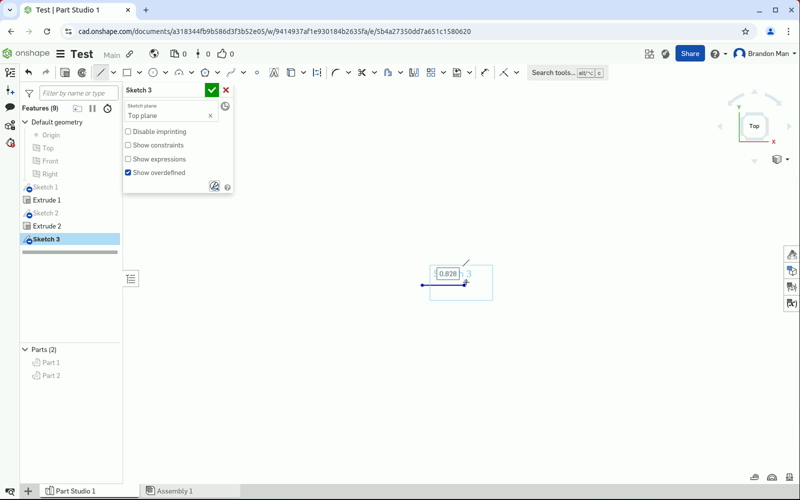
mouse_move(496, 281)
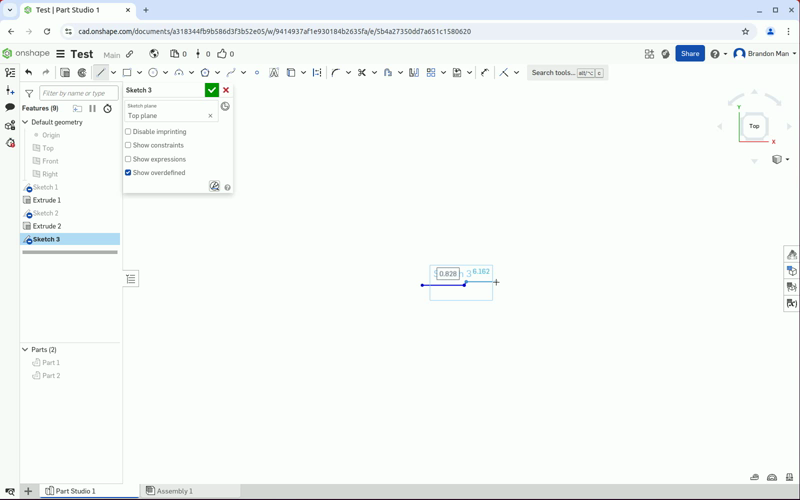
mouse_move(429, 271)
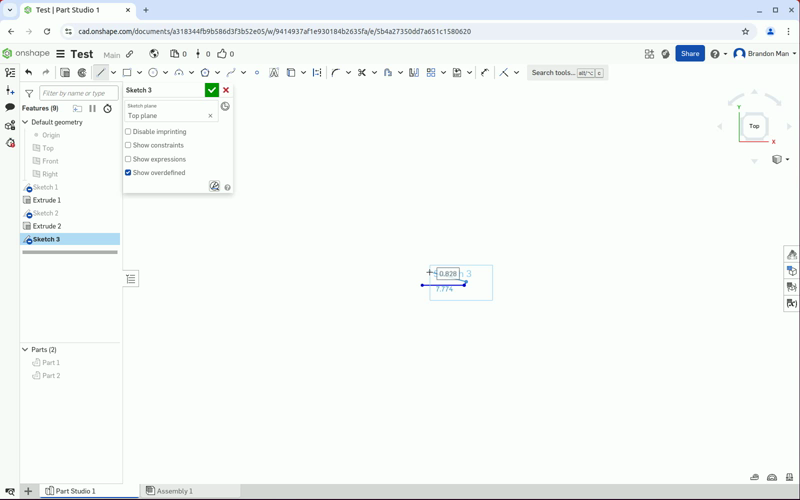
click(429, 271)
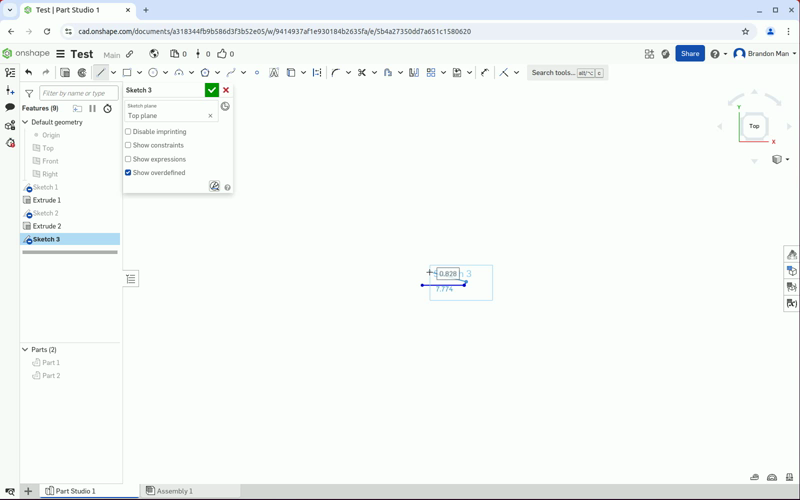
key_up(shift)
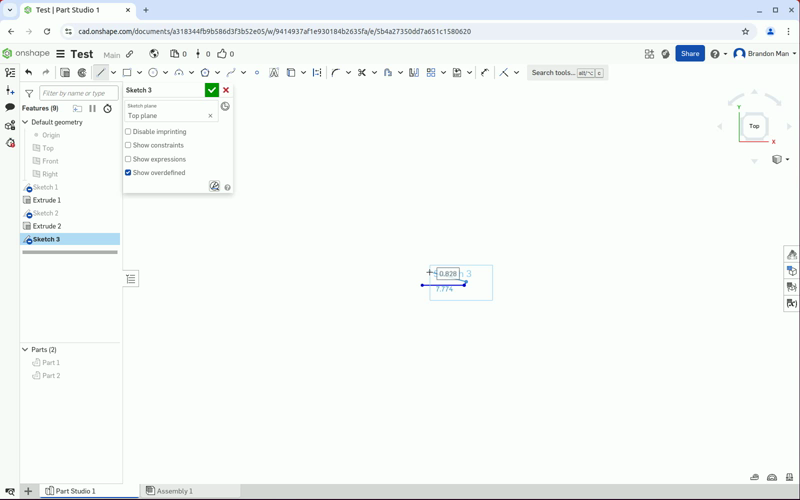
mouse_move(459, 271)
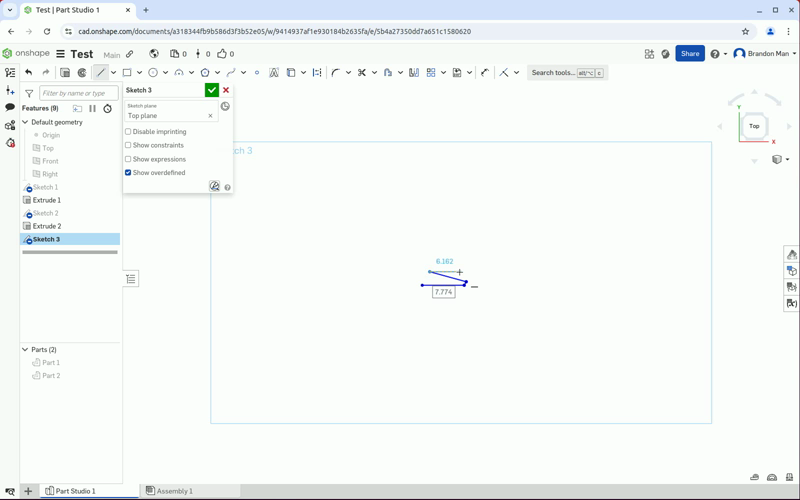
key_down(shift)
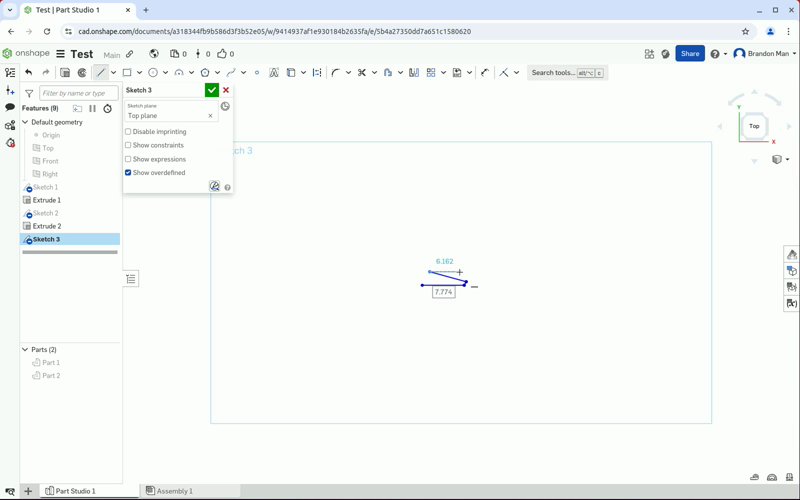
mouse_move(422, 285)
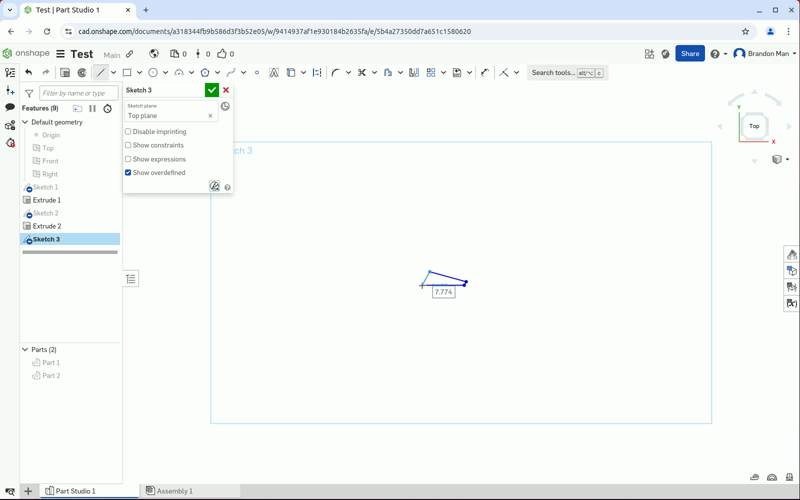
key_up(shift)
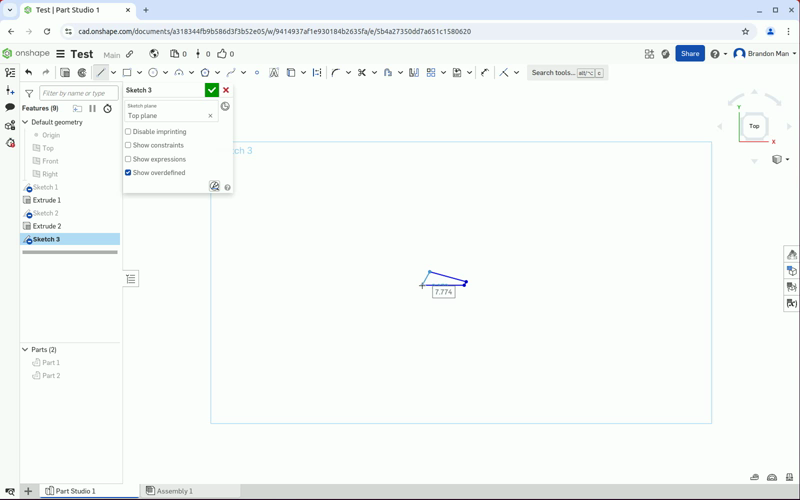
click(422, 285)
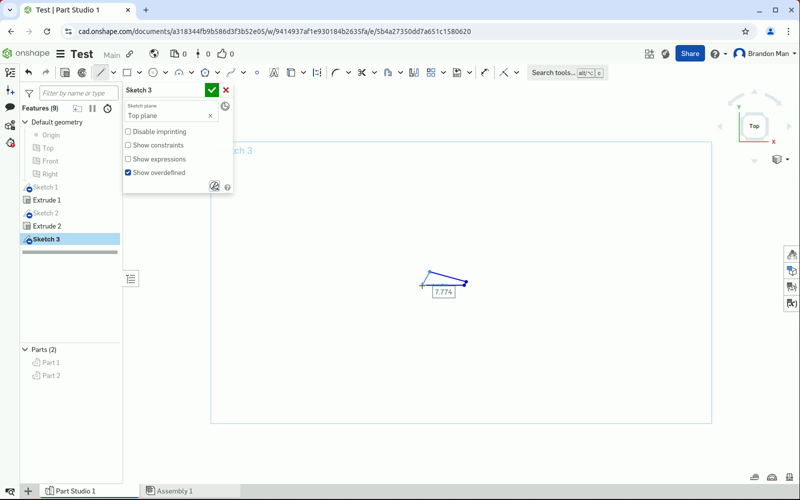
key(esc)
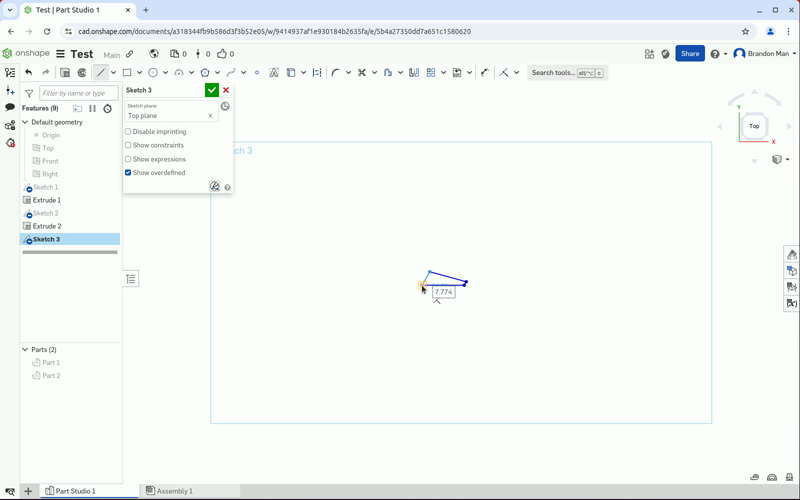
mouse_move(450, 284)
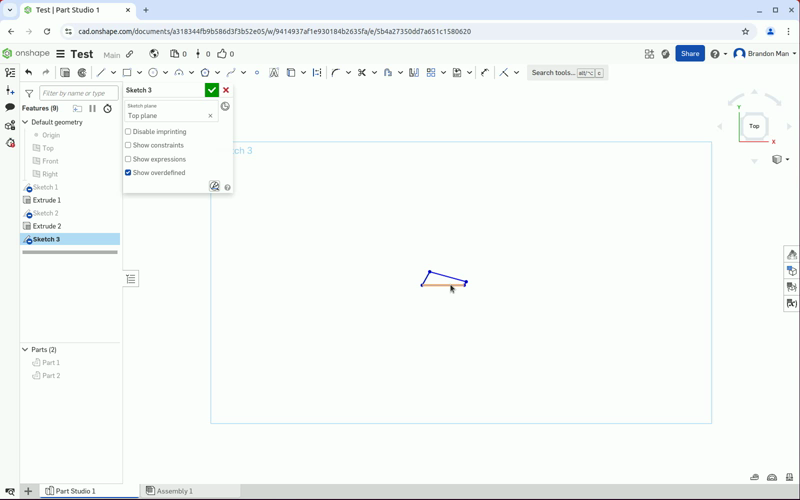
scroll(6)
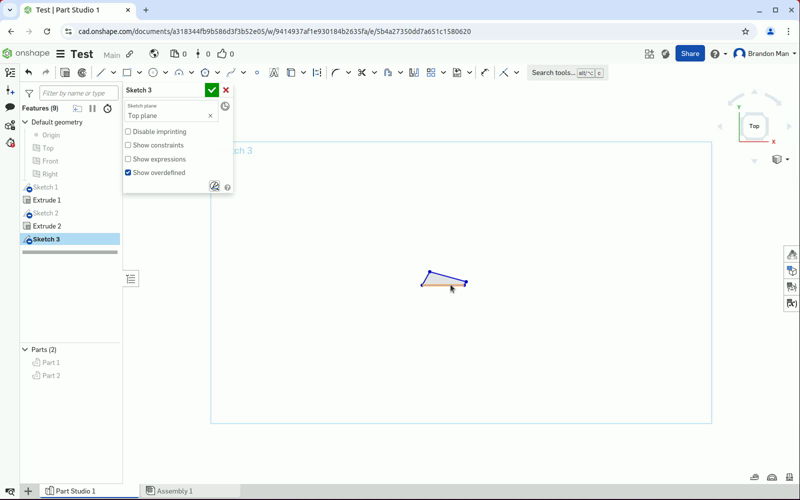
scroll(6)
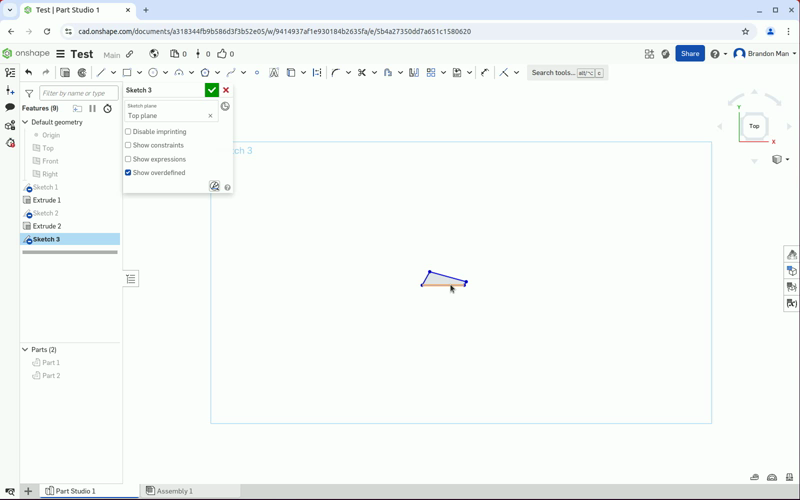
scroll(6)
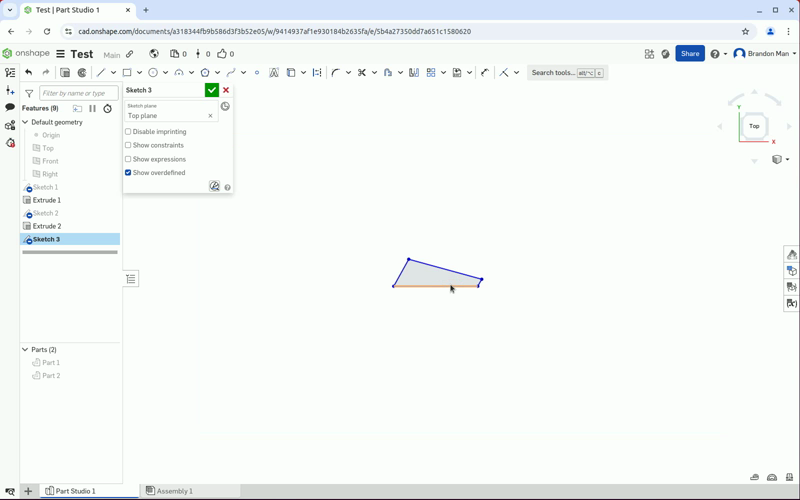
scroll(6)
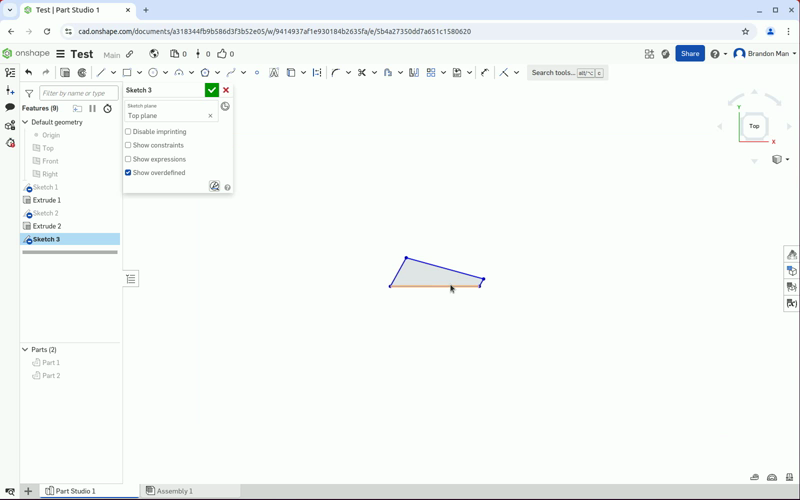
scroll(6)
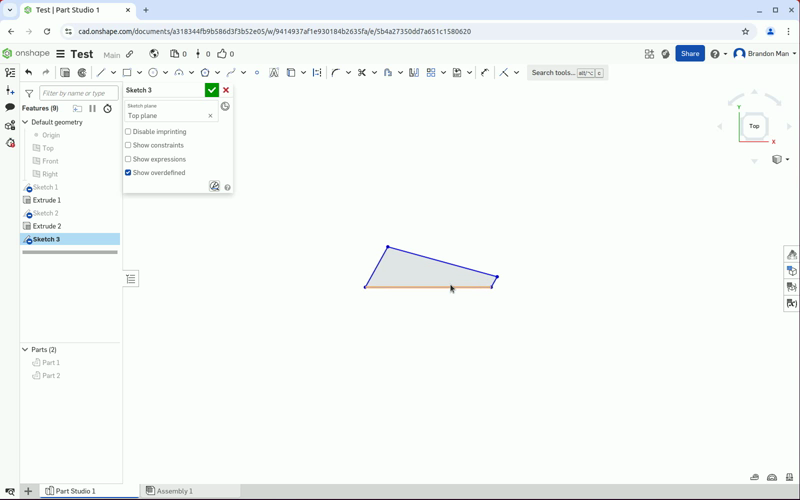
scroll(6)
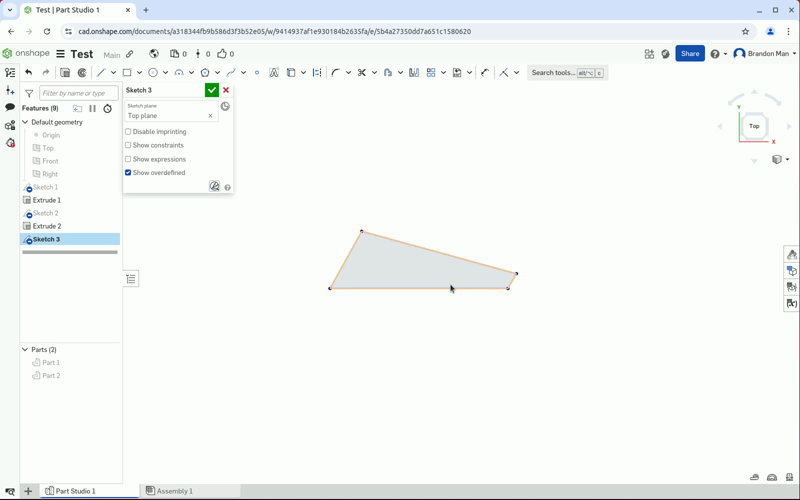
scroll(6)
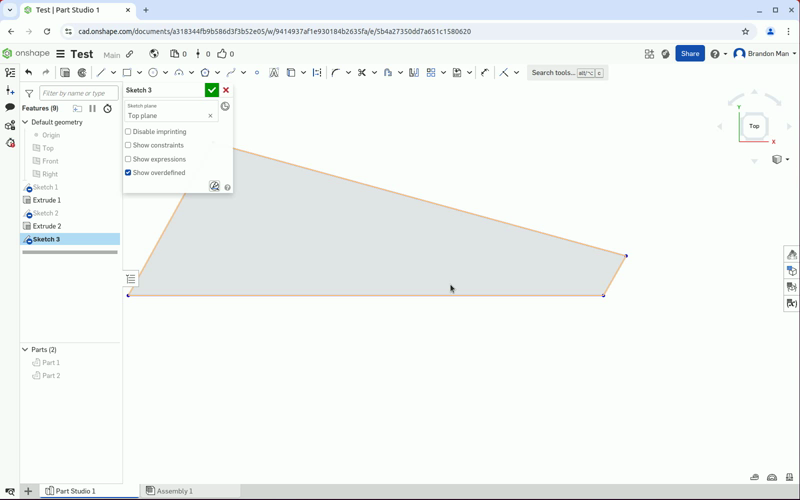
click(450, 284)
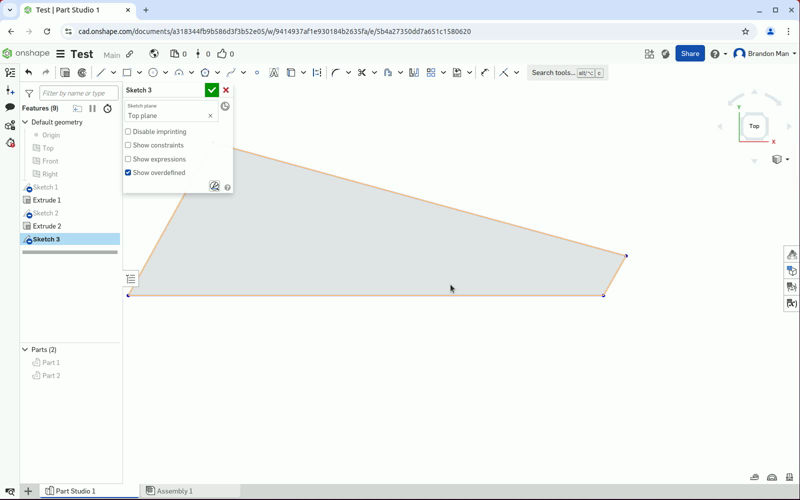
scroll(-6)
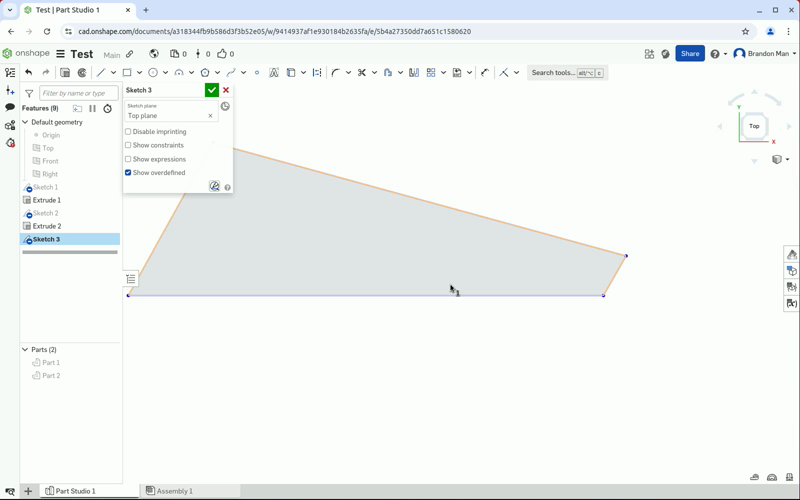
scroll(-6)
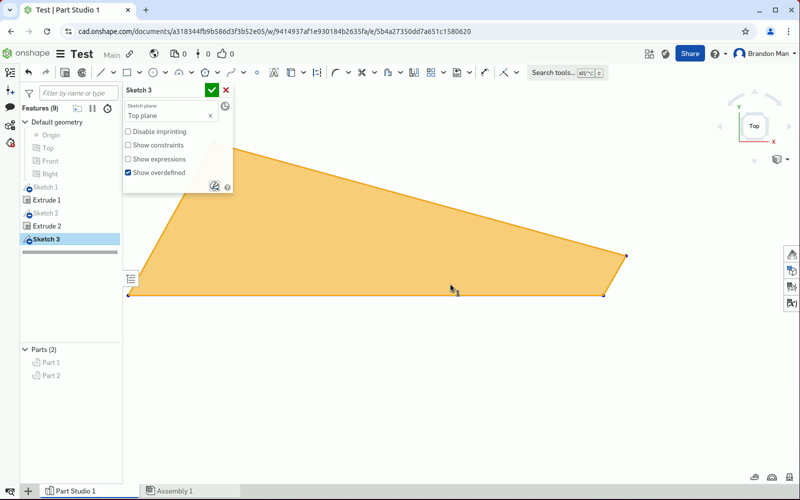
scroll(-6)
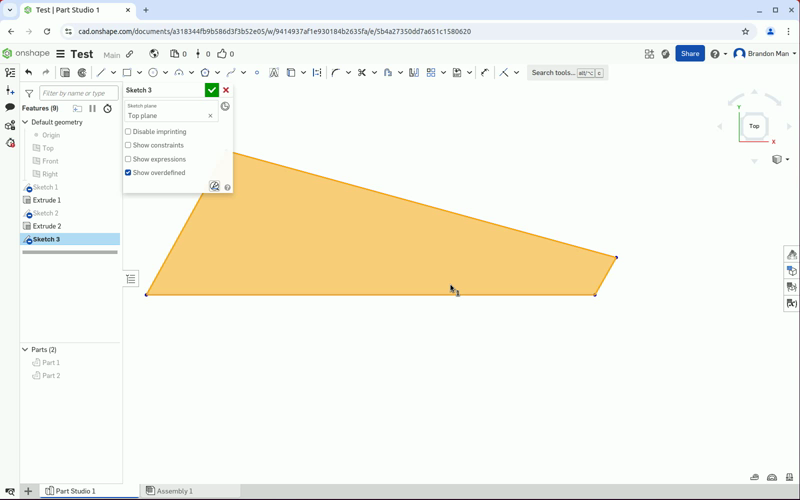
scroll(-6)
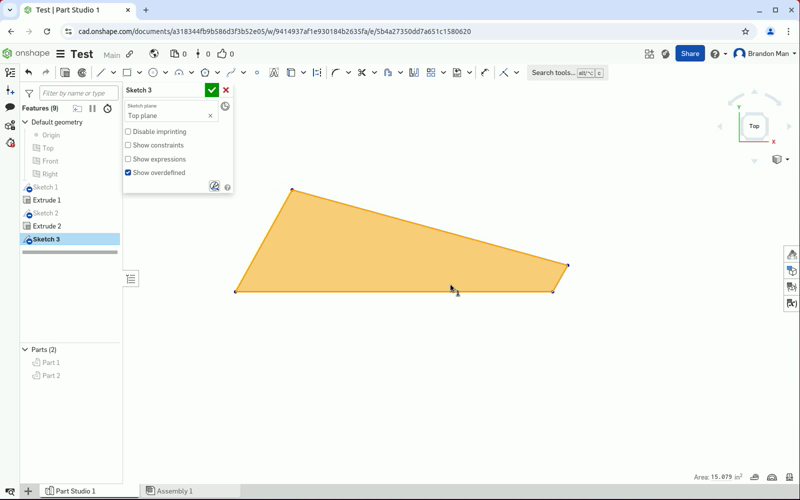
scroll(-6)
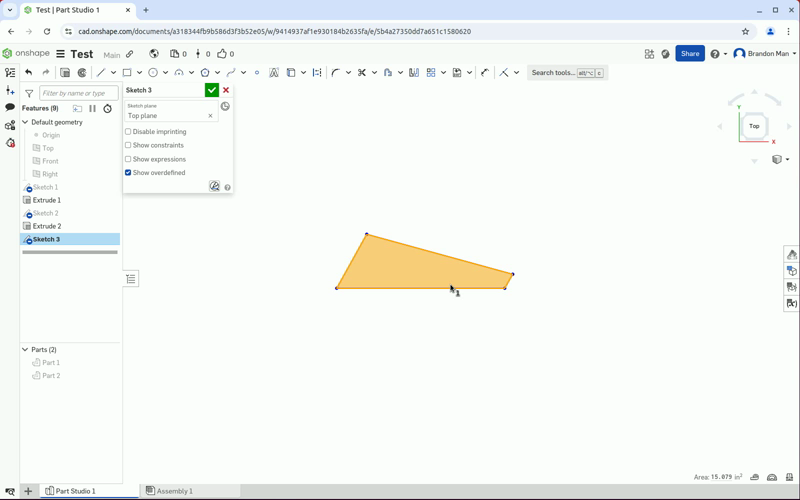
scroll(-6)
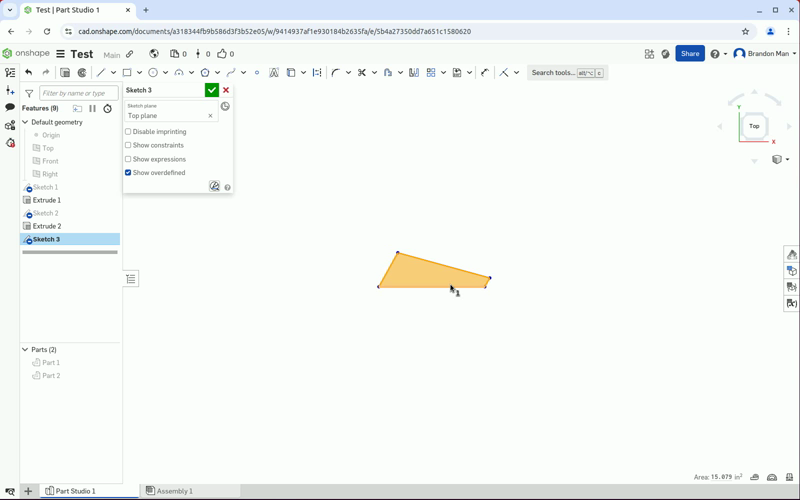
scroll(-6)
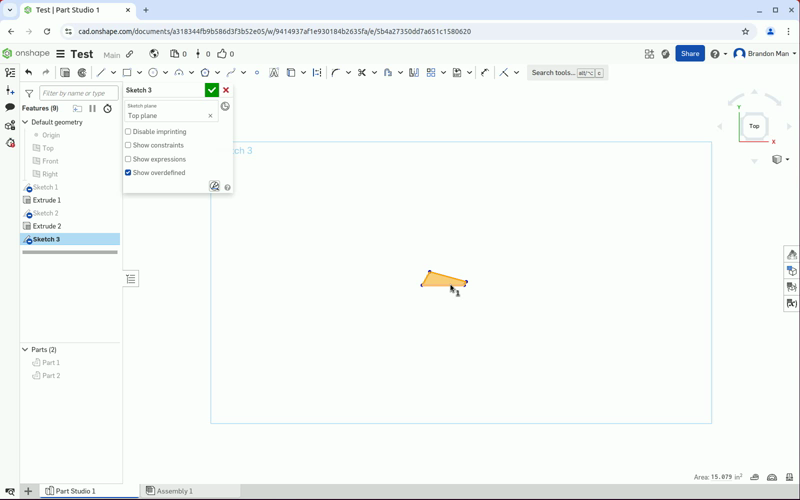
mouse_move(73, 352)
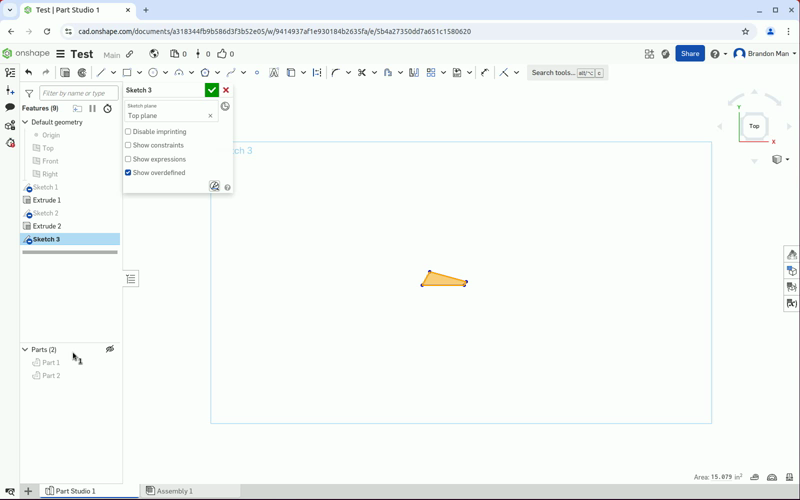
key(shift+y)
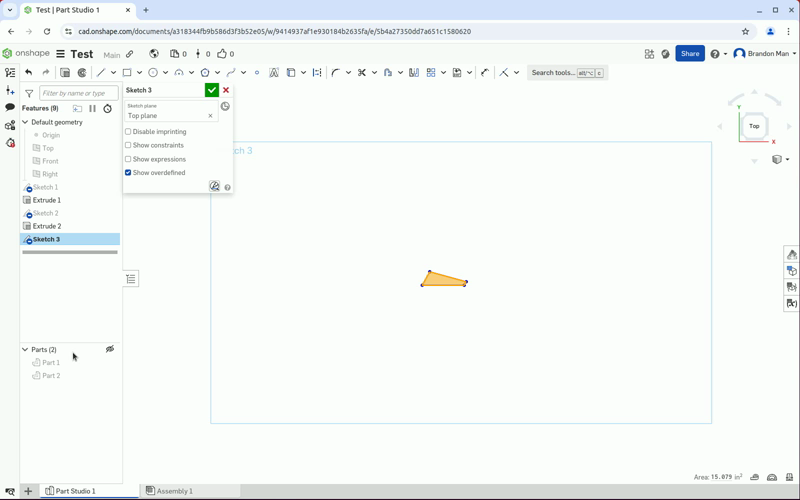
key(shift+e)
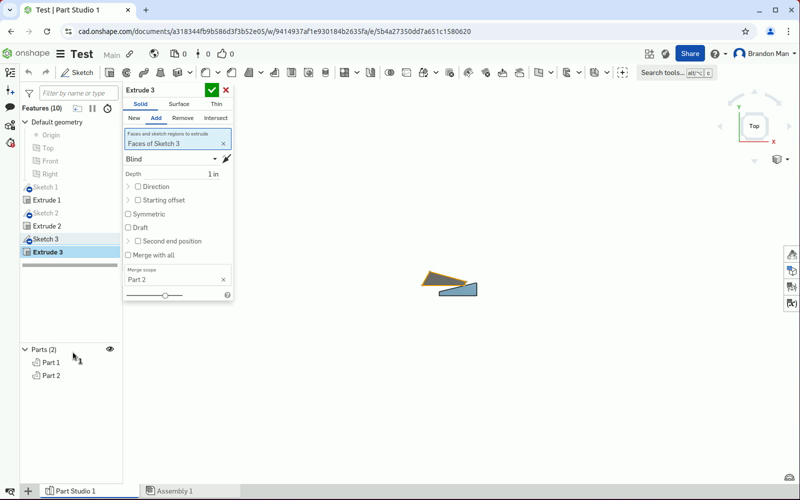
mouse_move(143, 106)
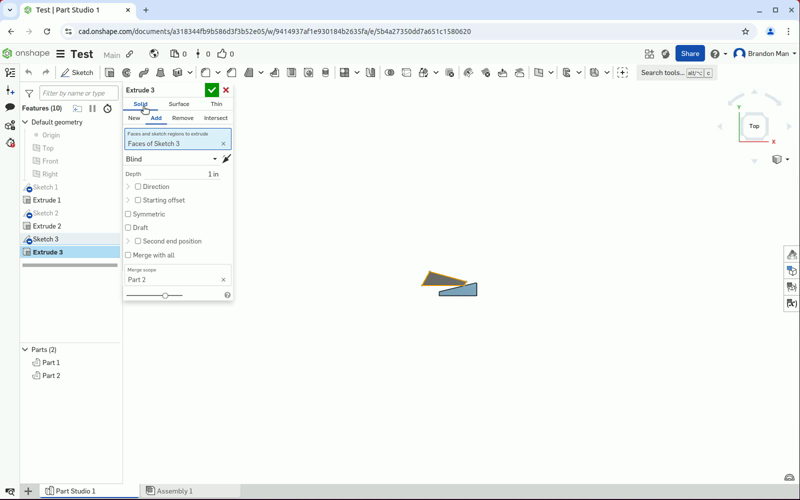
click(143, 106)
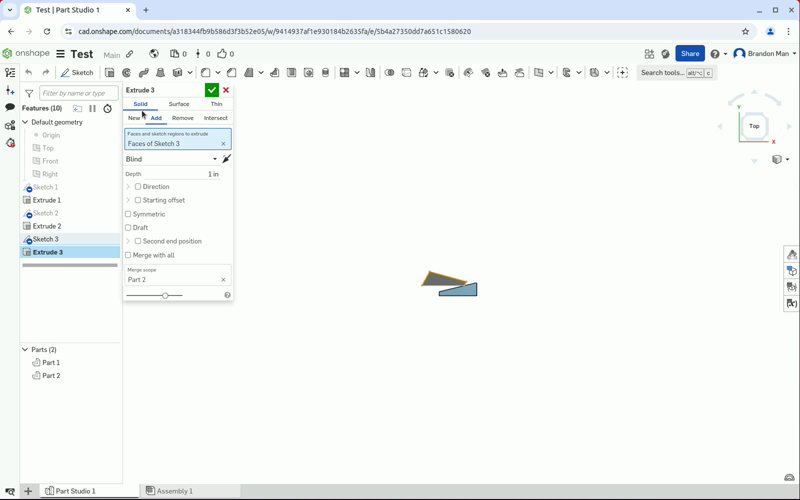
mouse_move(137, 120)
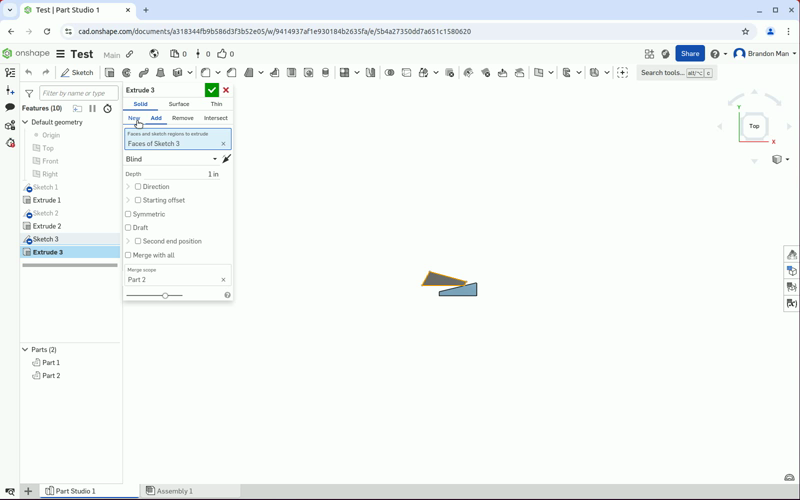
click(137, 120)
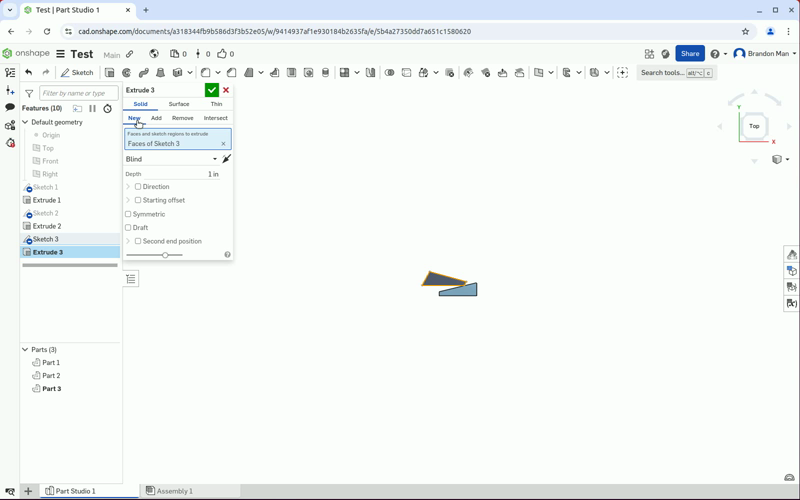
key(tab, 4)
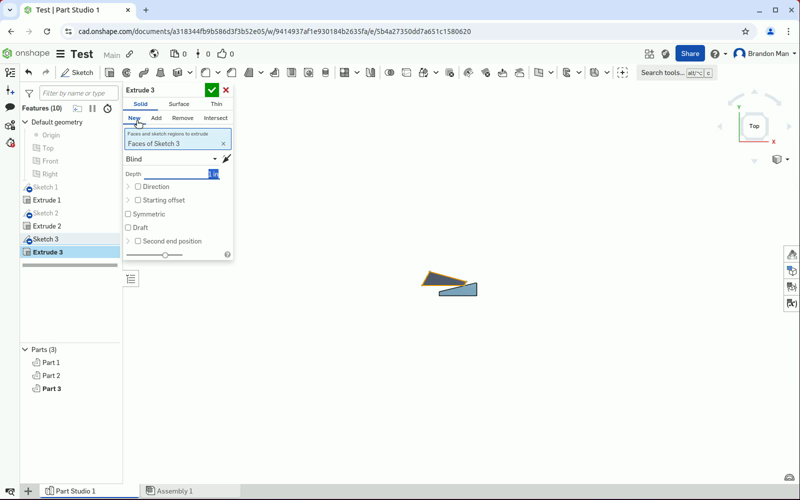
text(0.241)
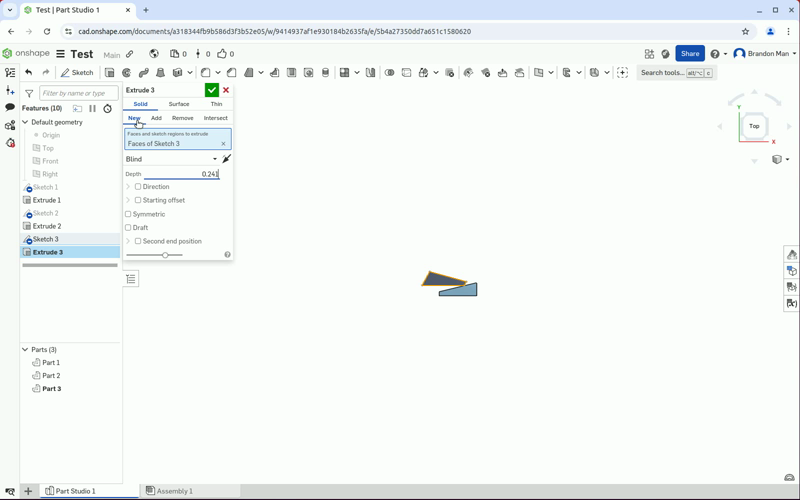
key(enter)
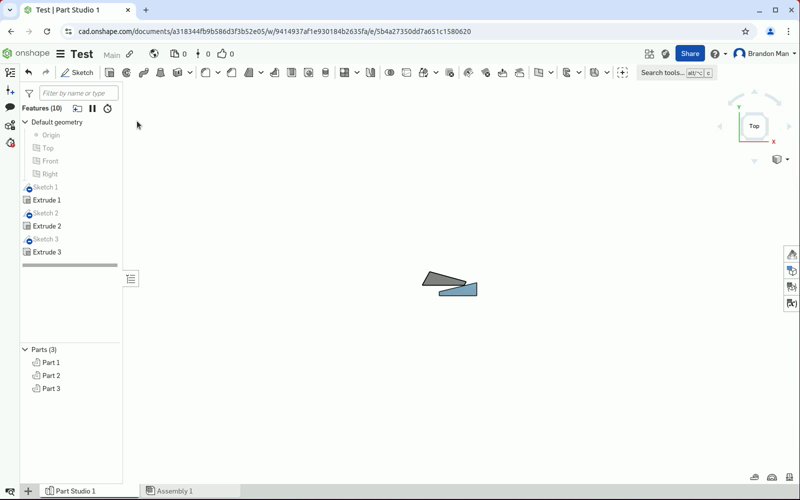
key(shift+h)
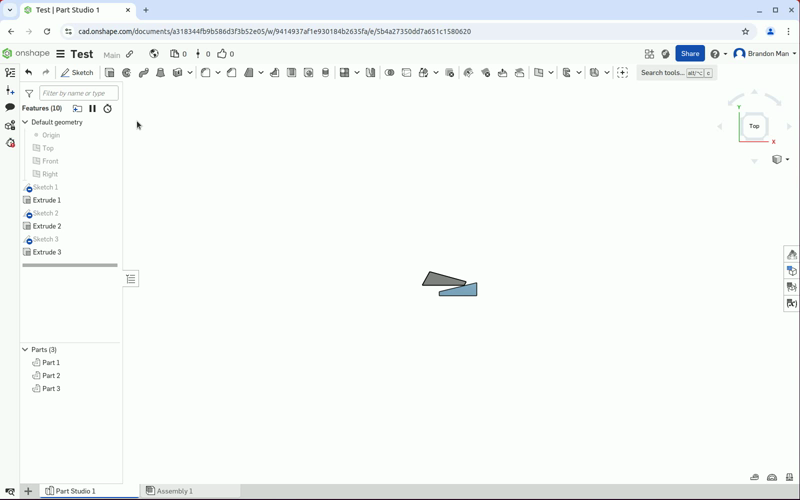
key(shift+h)
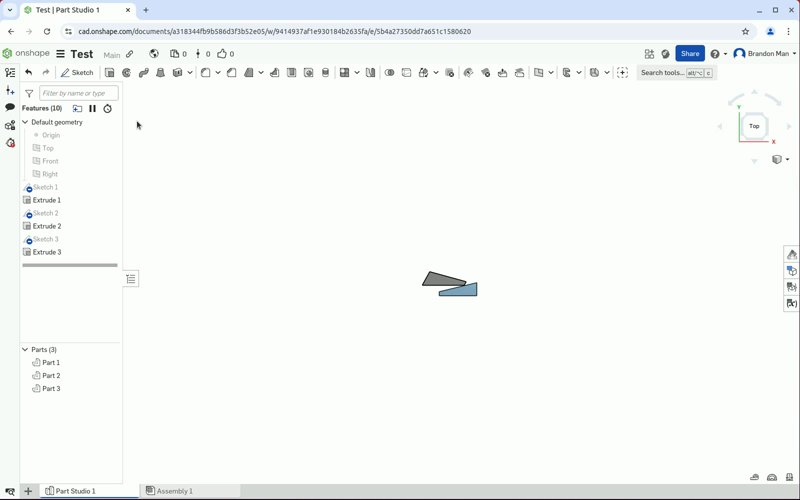
mouse_move(73, 189)
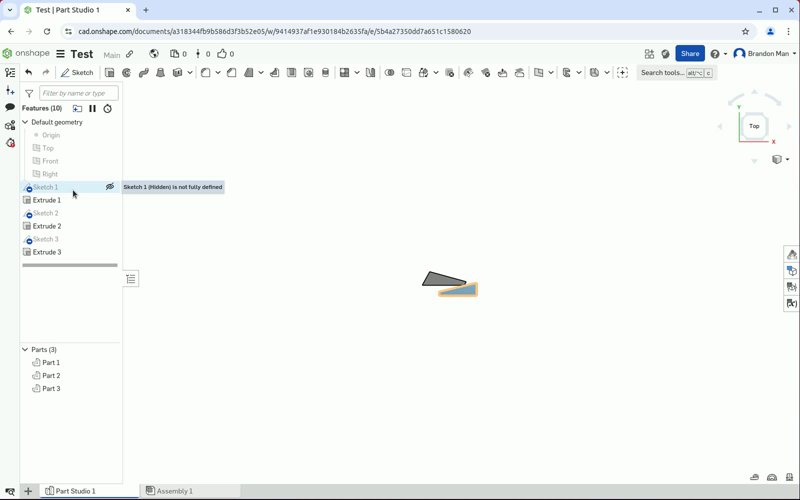
click(73, 189)
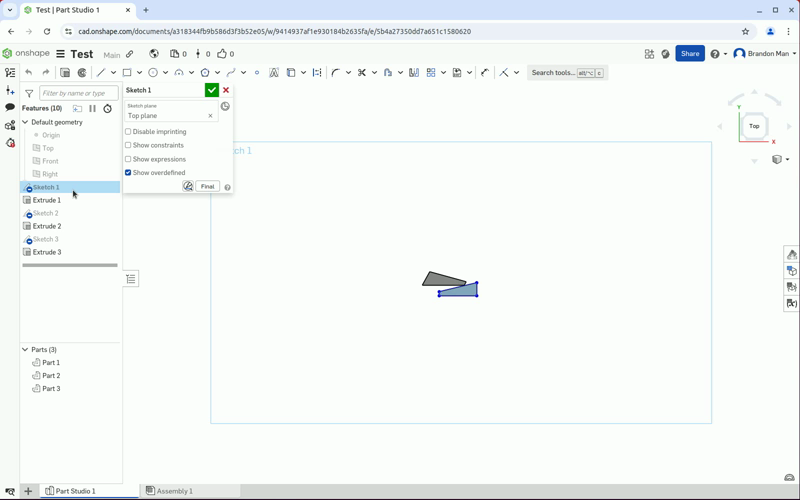
mouse_move(229, 92)
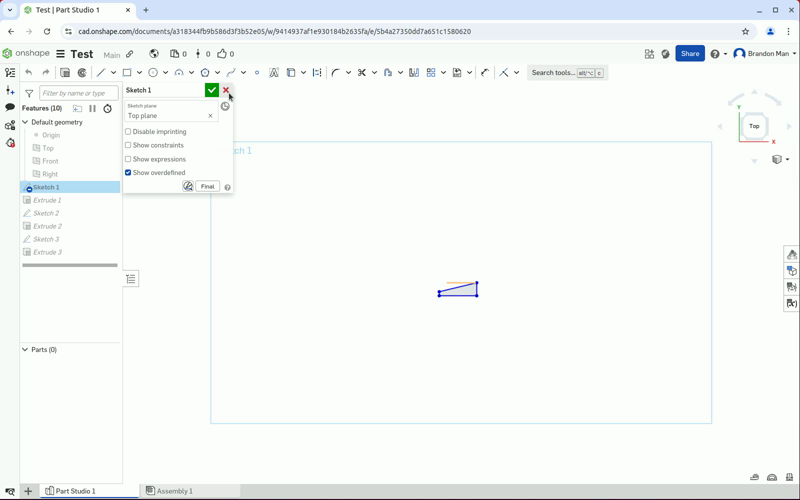
click(229, 92)
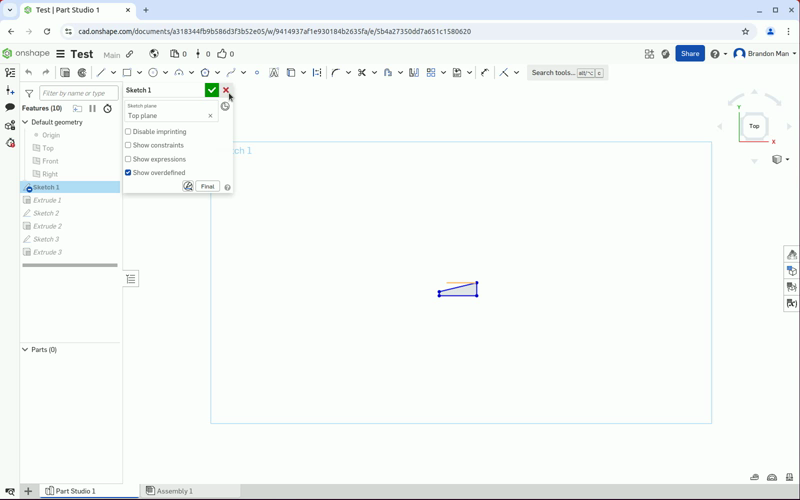
key(shift+s)
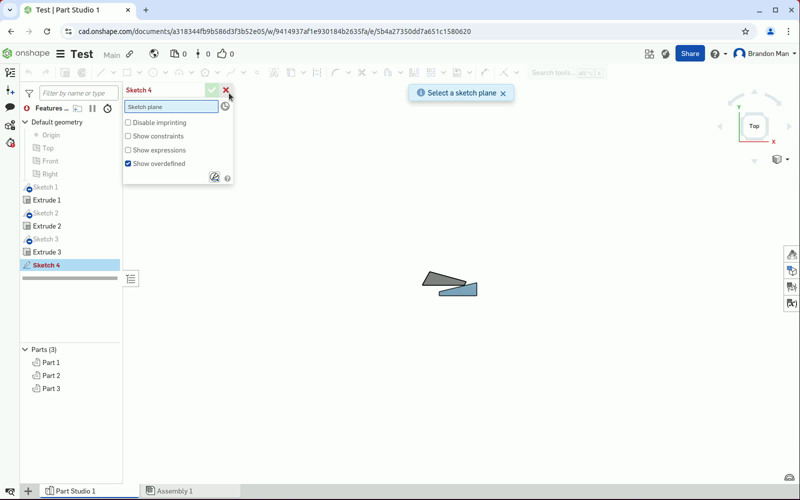
mouse_move(73, 150)
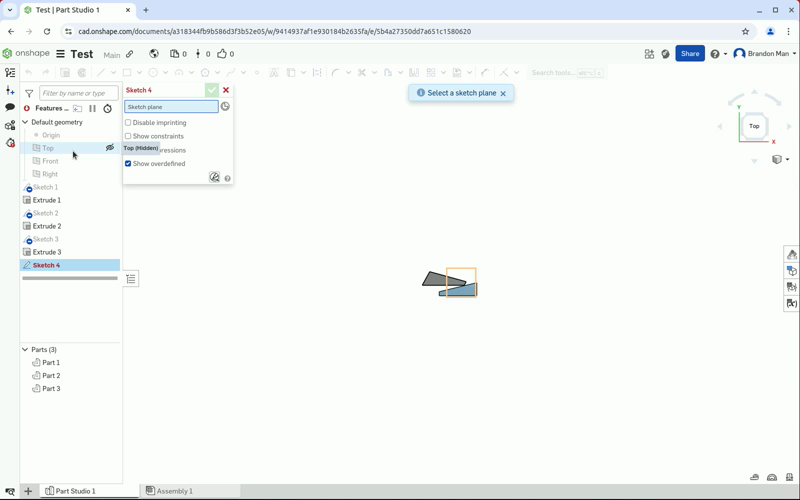
click(73, 150)
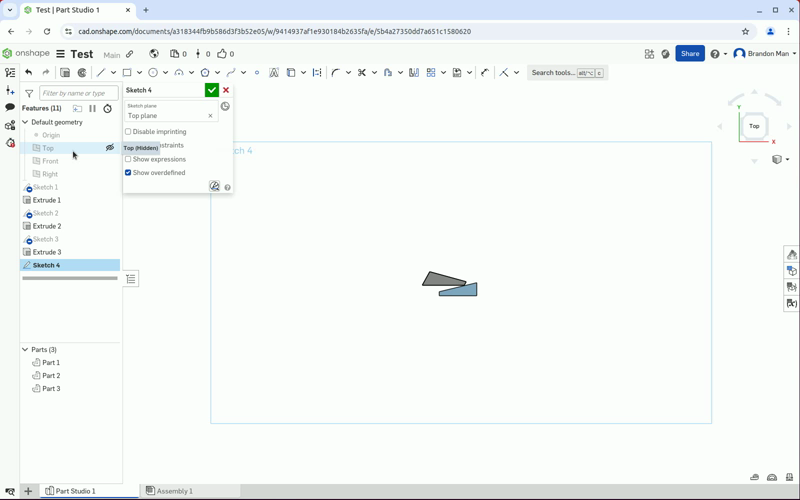
mouse_move(73, 352)
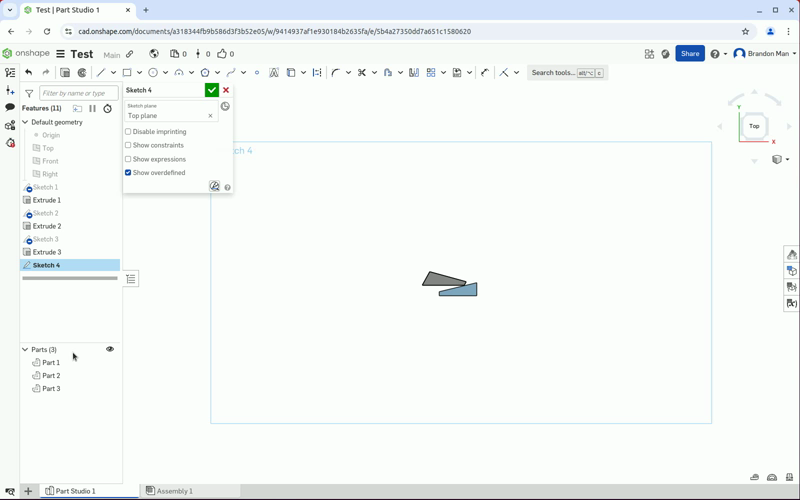
key(y)
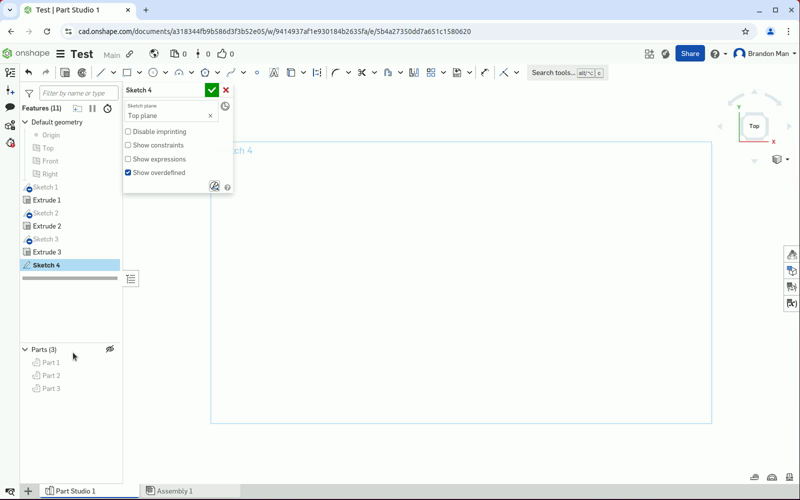
key(l)
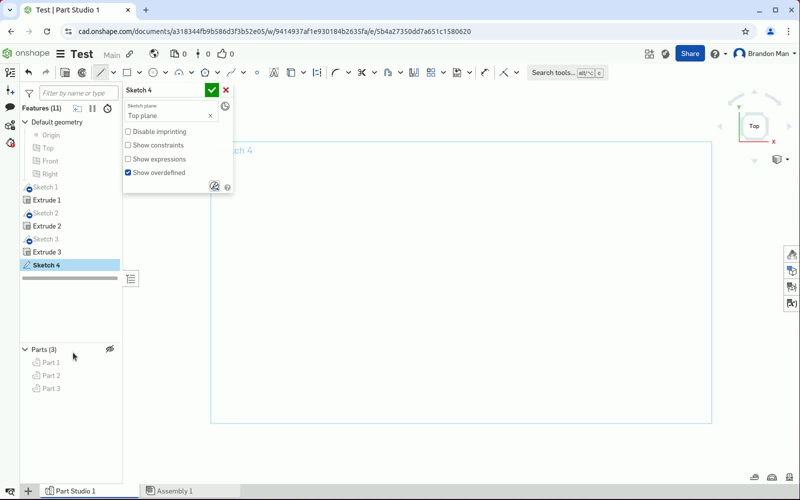
key_down(shift)
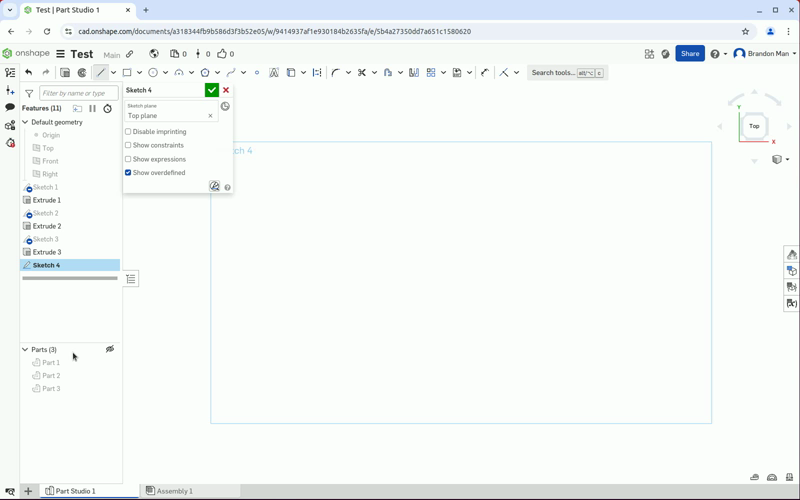
mouse_move(414, 345)
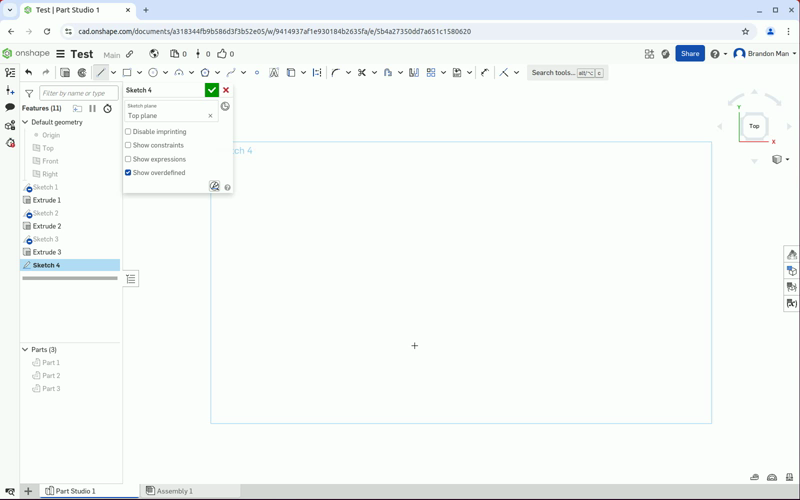
click(414, 345)
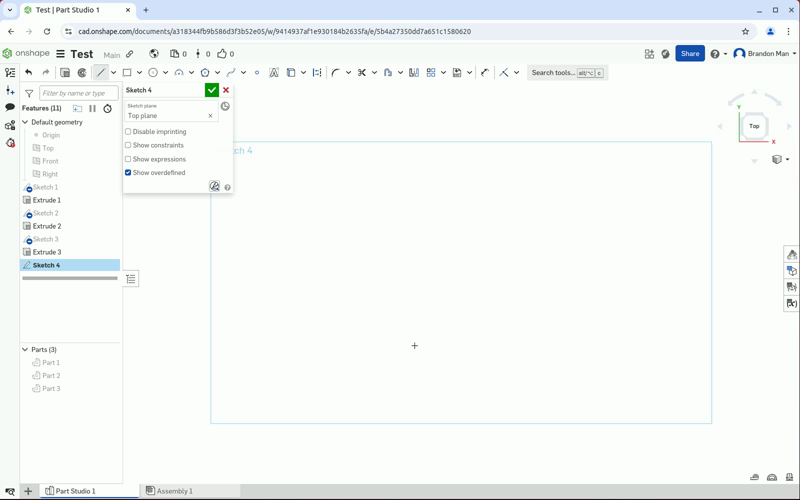
key_up(shift)
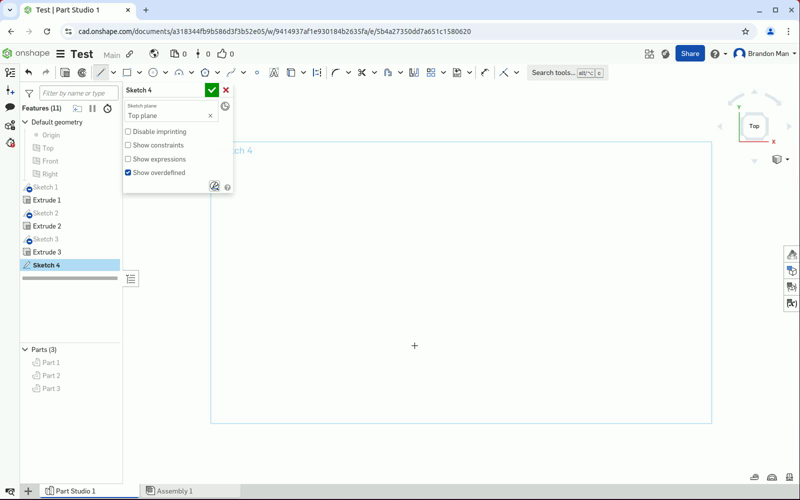
key_down(shift)
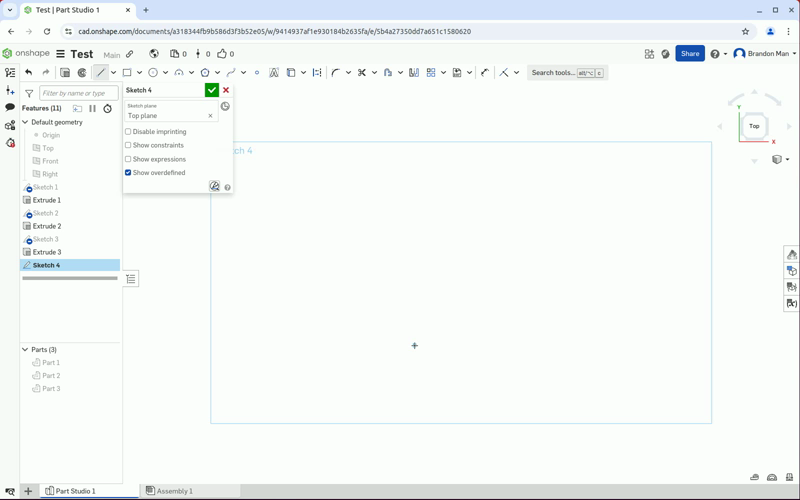
mouse_move(444, 345)
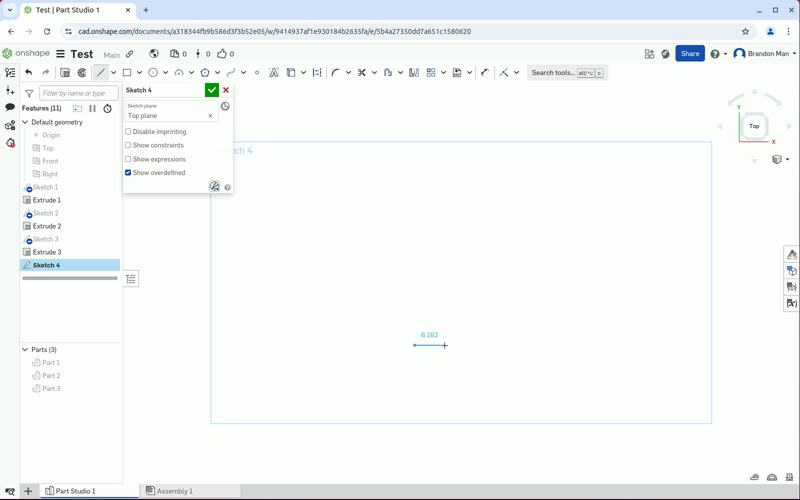
mouse_move(416, 346)
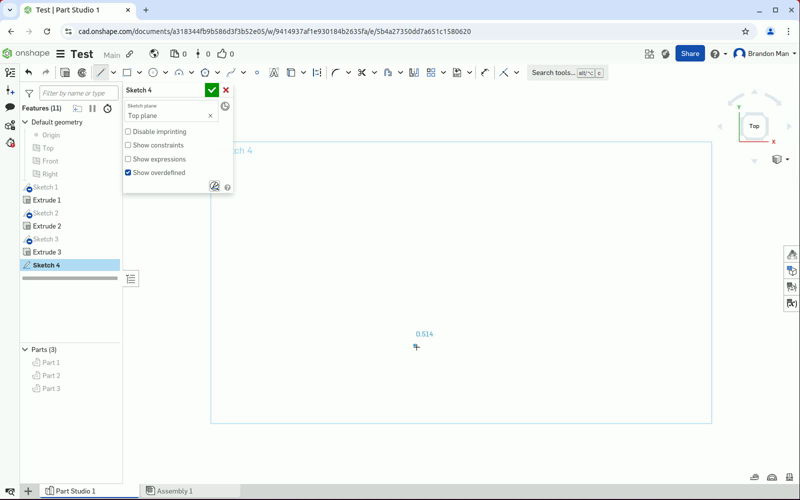
scroll(6)
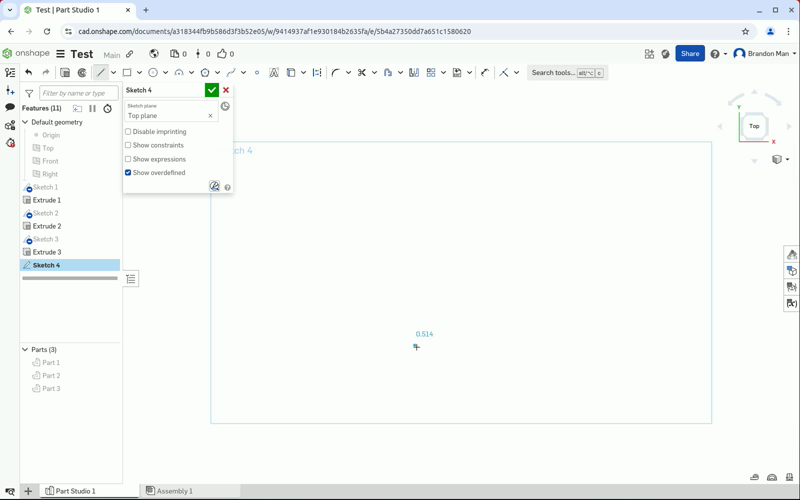
scroll(6)
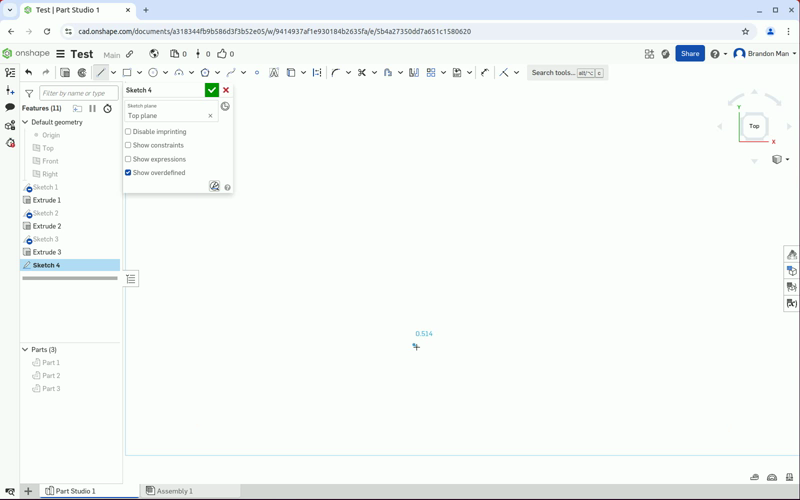
scroll(6)
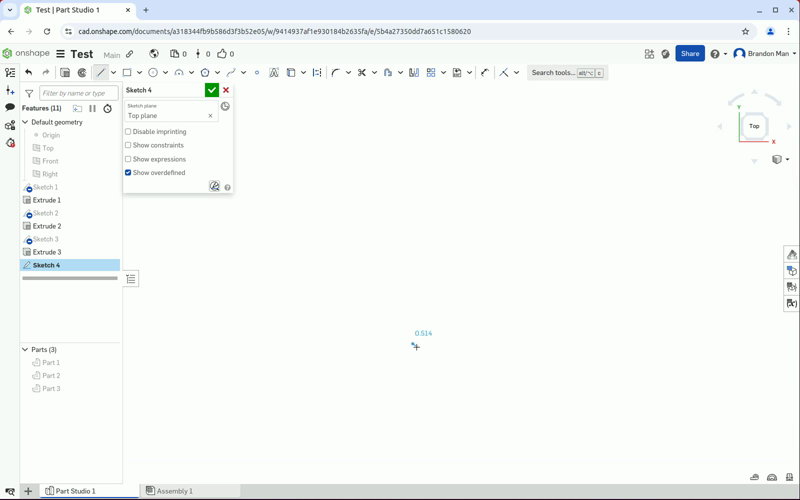
scroll(6)
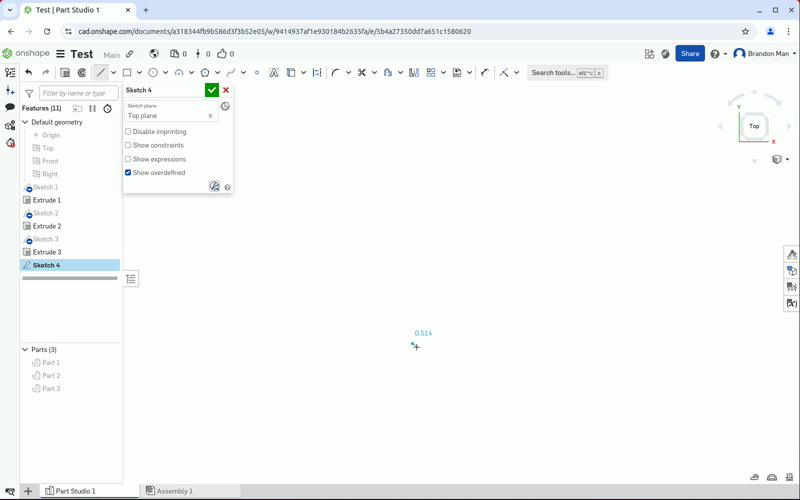
scroll(6)
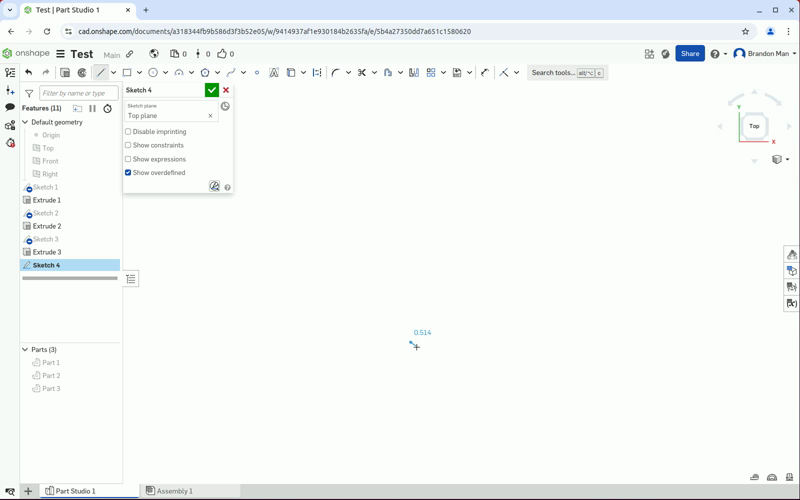
scroll(6)
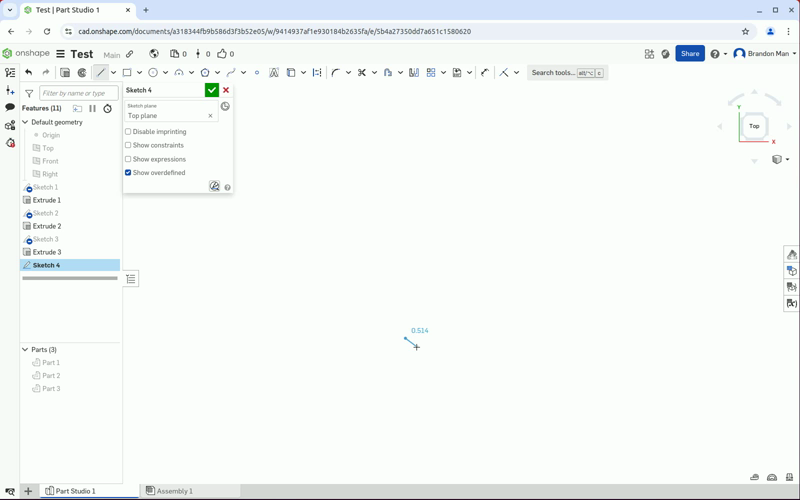
scroll(6)
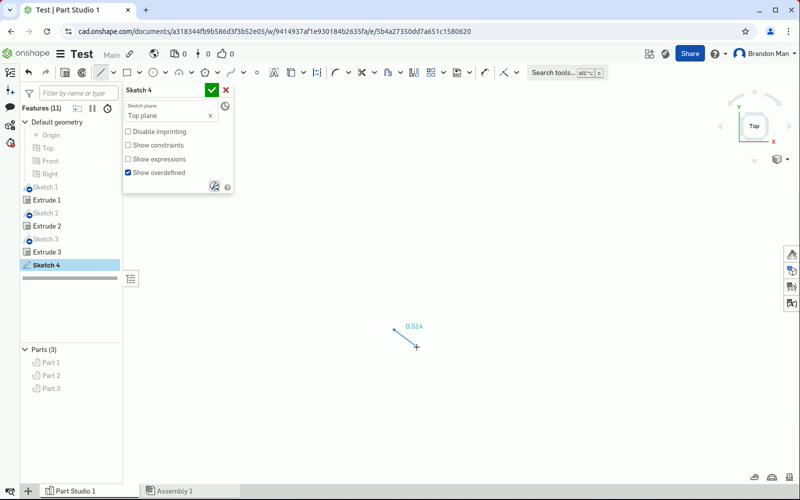
click(416, 346)
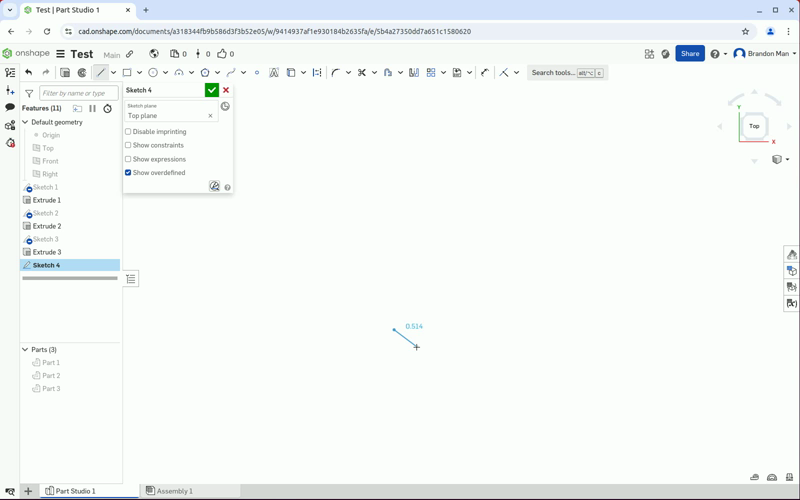
scroll(-6)
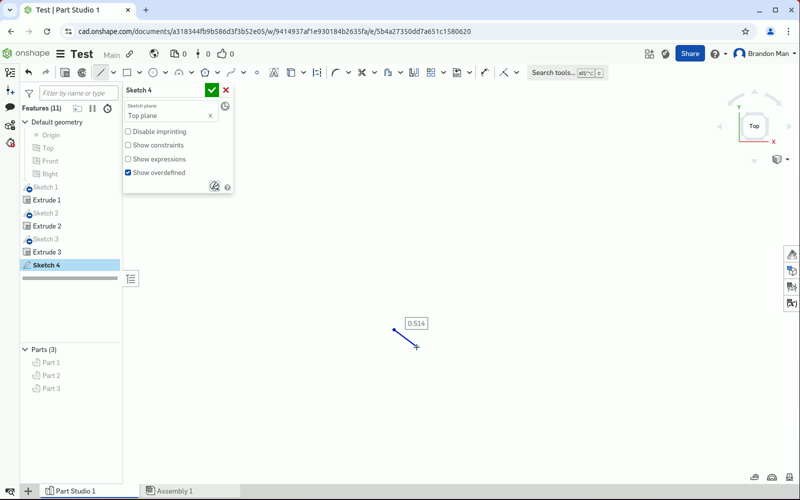
scroll(-6)
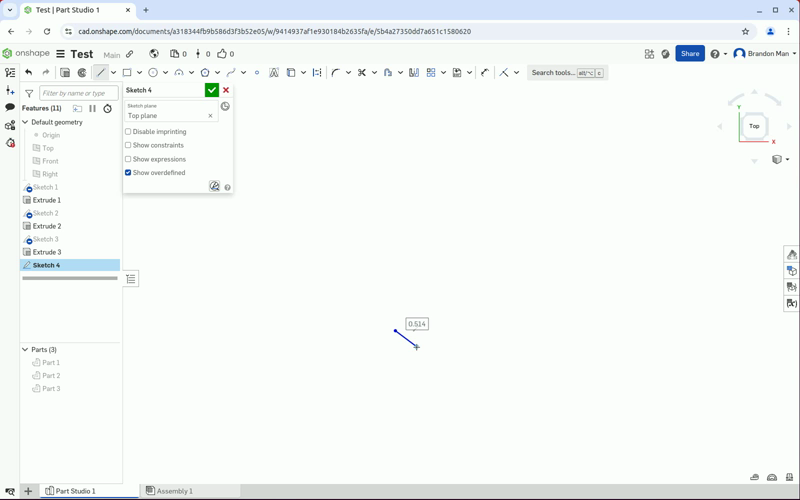
scroll(-6)
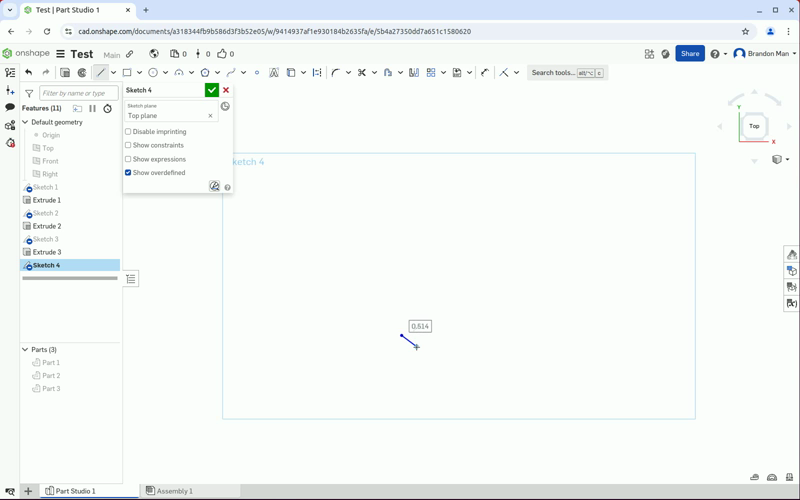
scroll(-6)
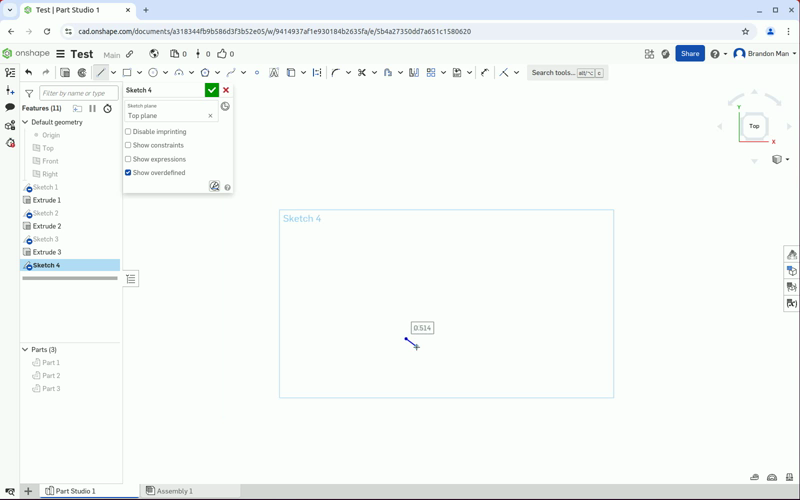
scroll(-6)
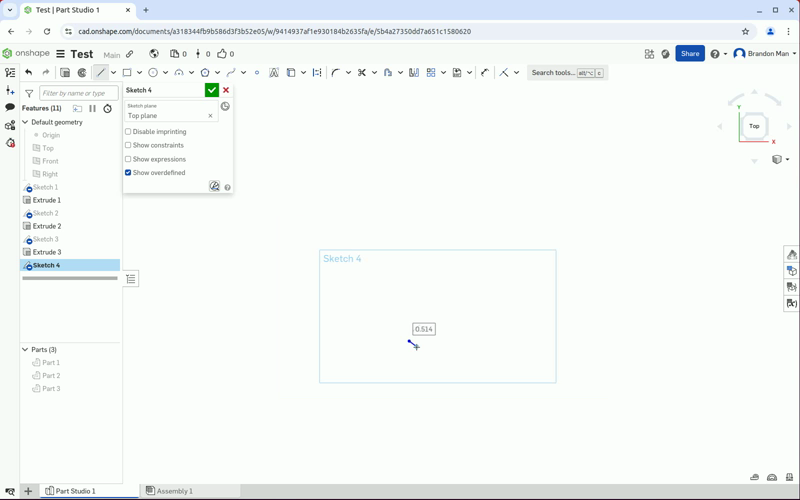
scroll(-6)
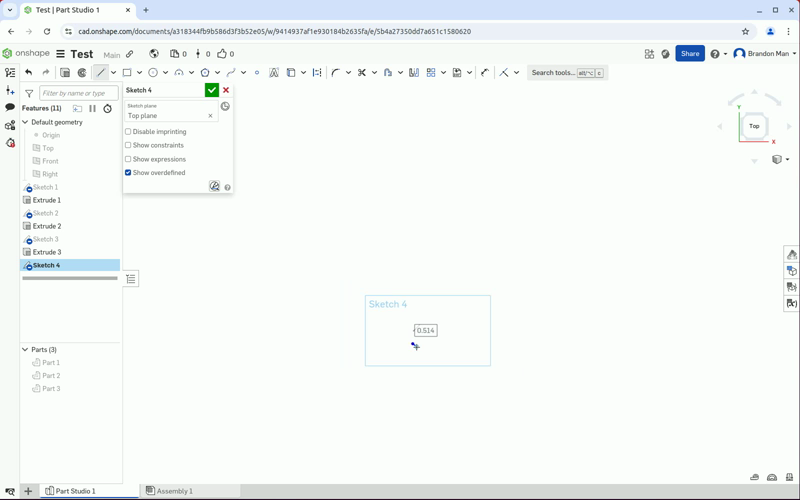
scroll(-6)
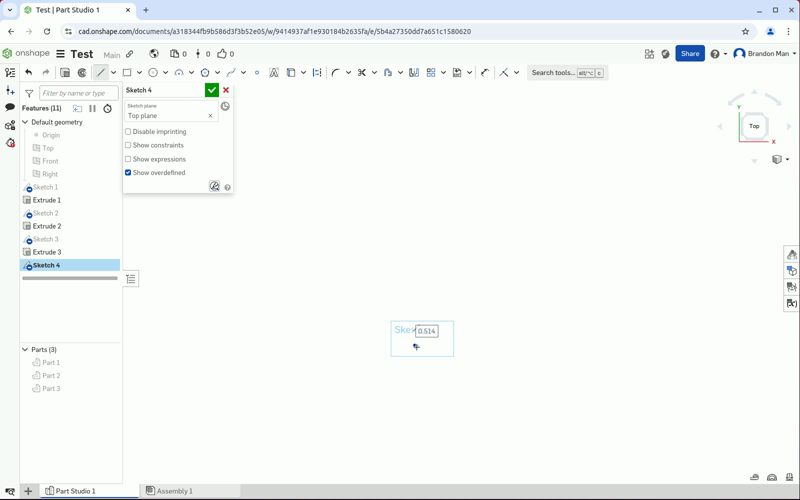
key_up(shift)
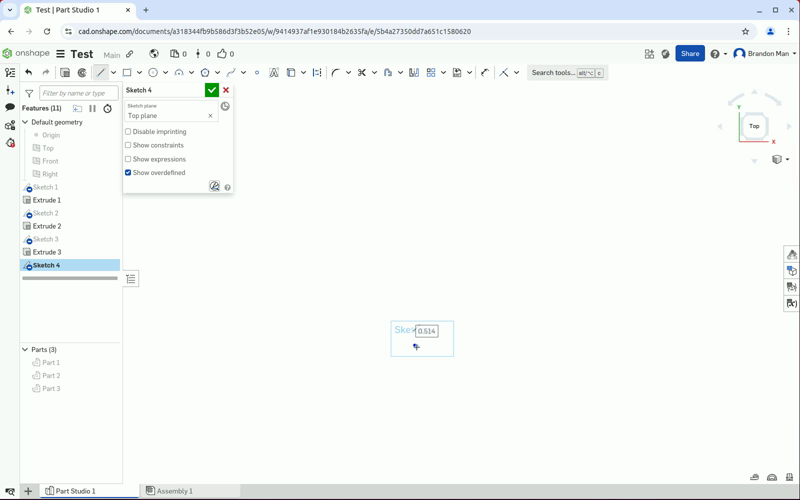
key_down(shift)
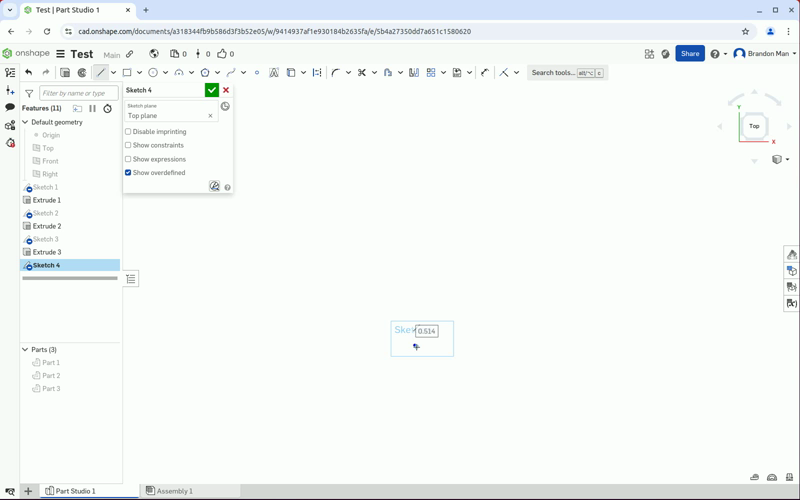
mouse_move(446, 346)
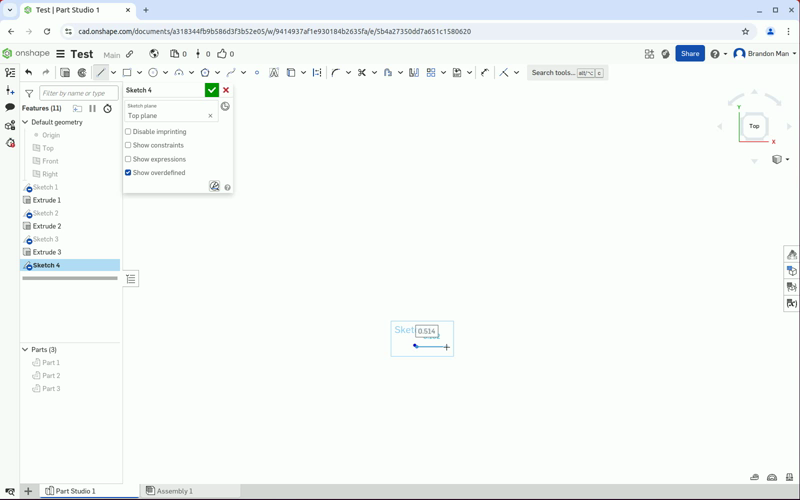
mouse_move(468, 346)
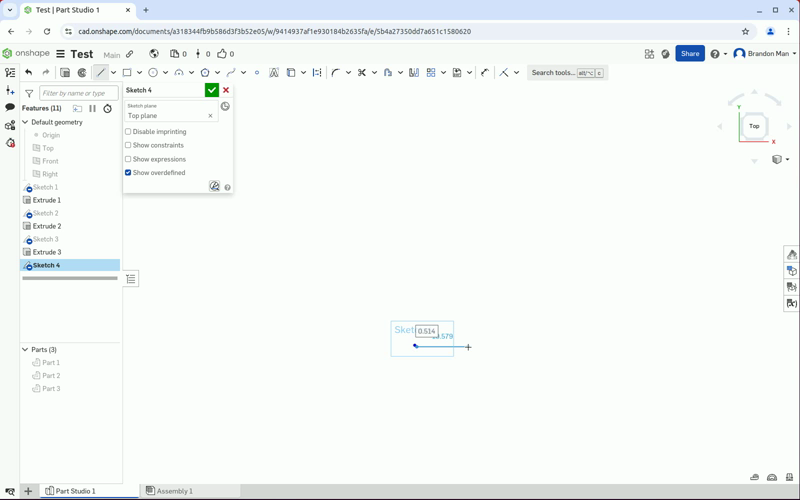
click(468, 346)
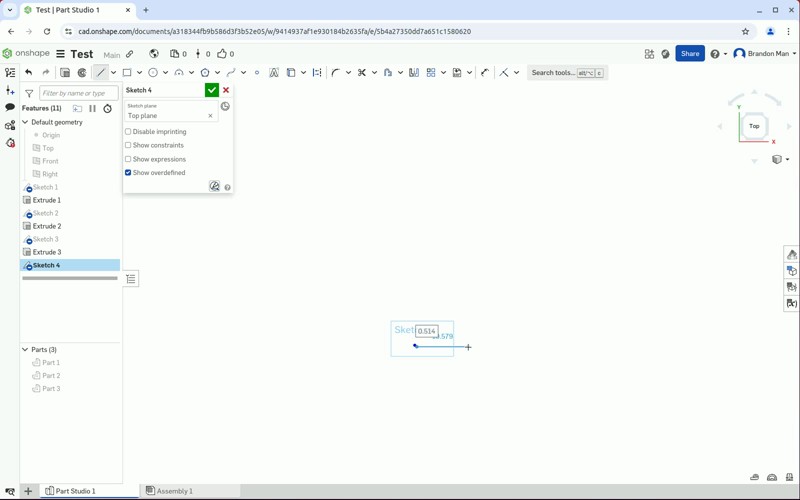
key_up(shift)
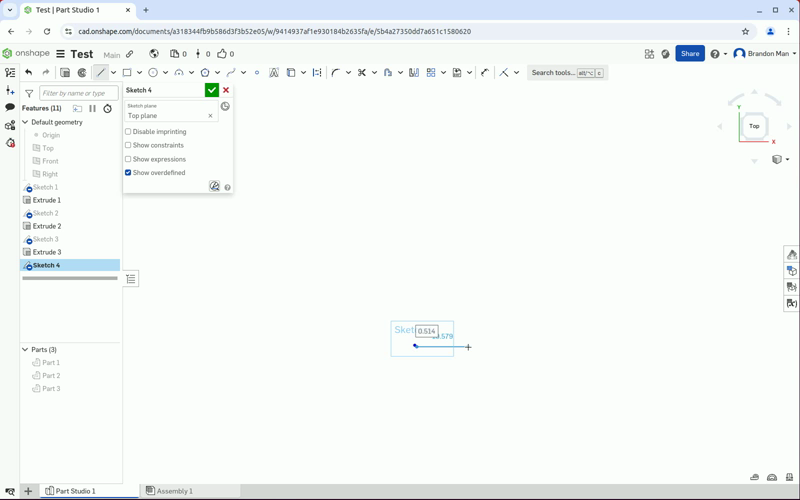
key_down(shift)
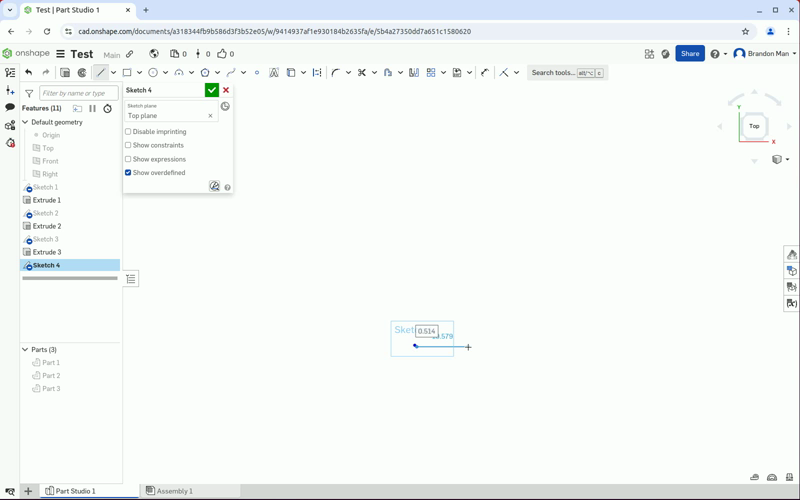
mouse_move(498, 346)
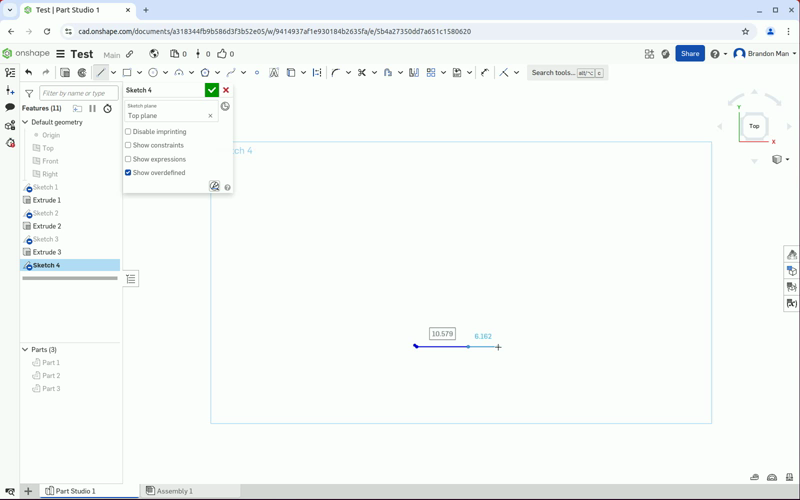
mouse_move(466, 345)
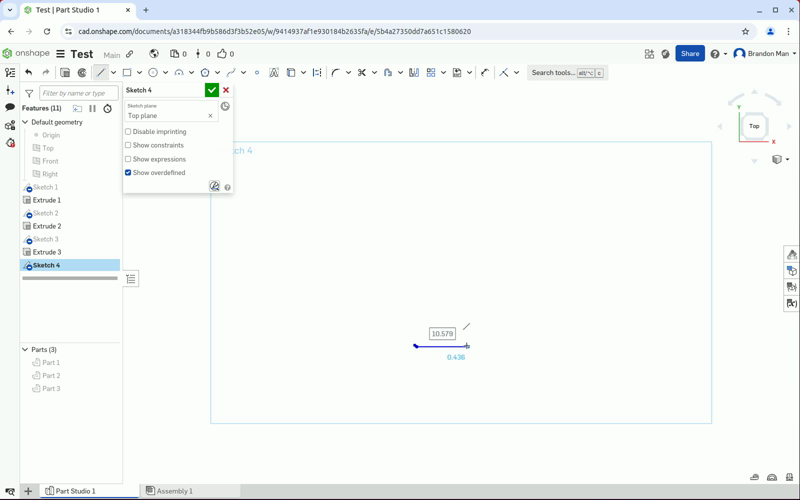
scroll(6)
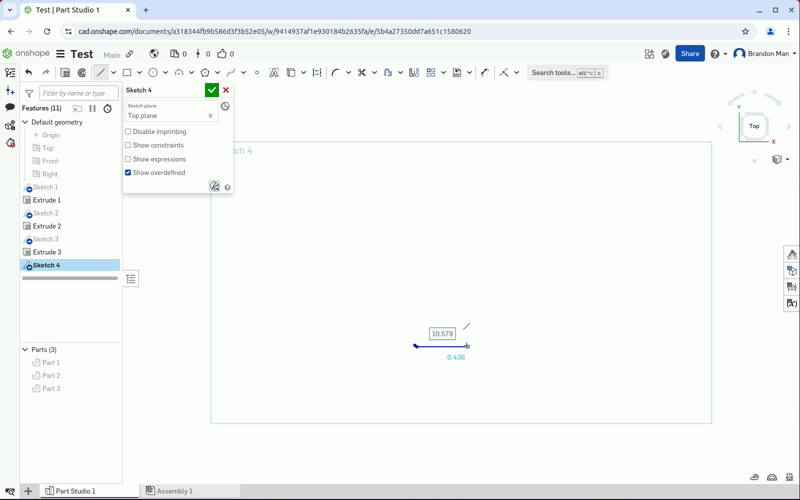
scroll(6)
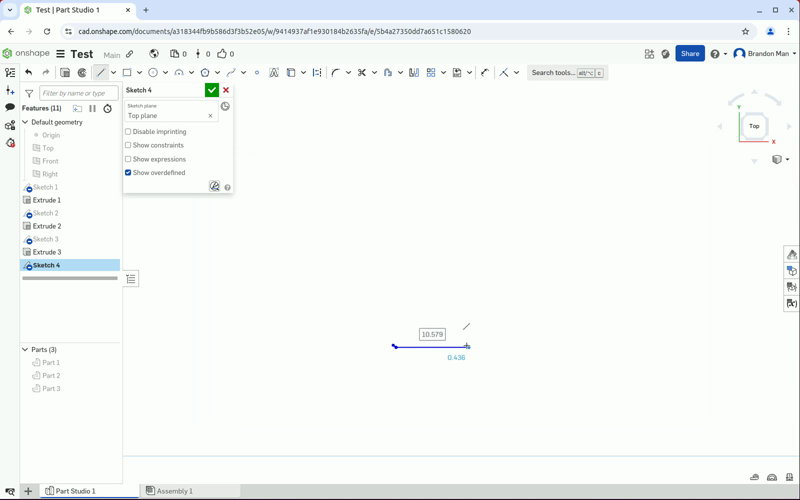
scroll(6)
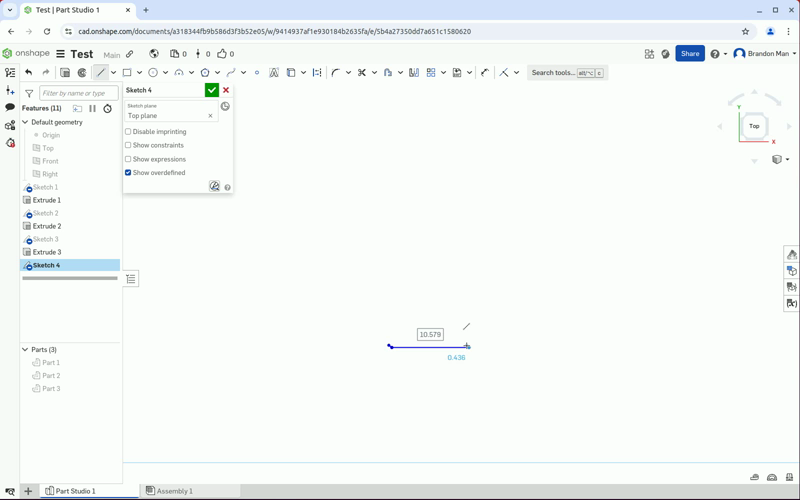
scroll(6)
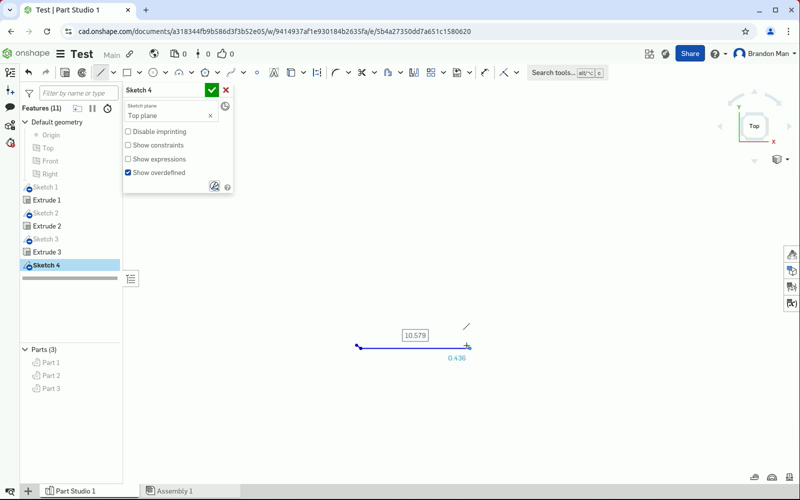
scroll(6)
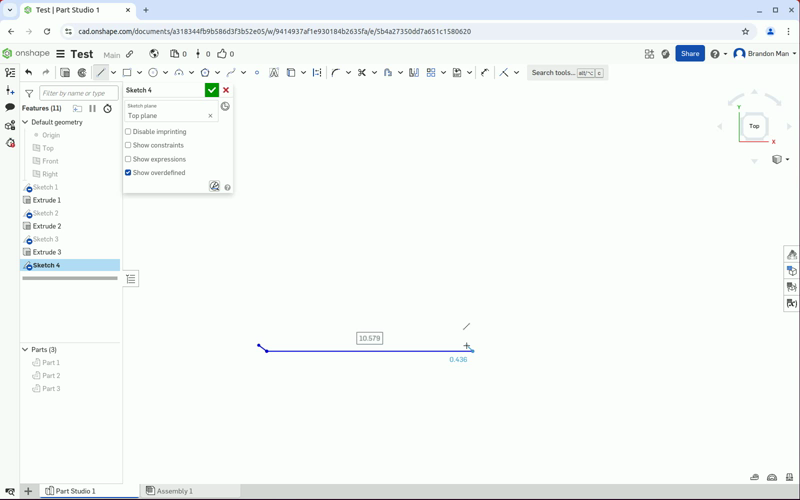
scroll(6)
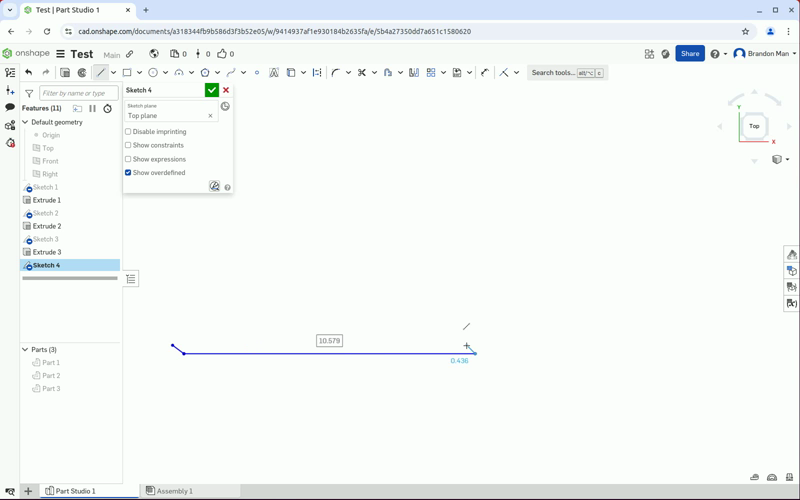
scroll(6)
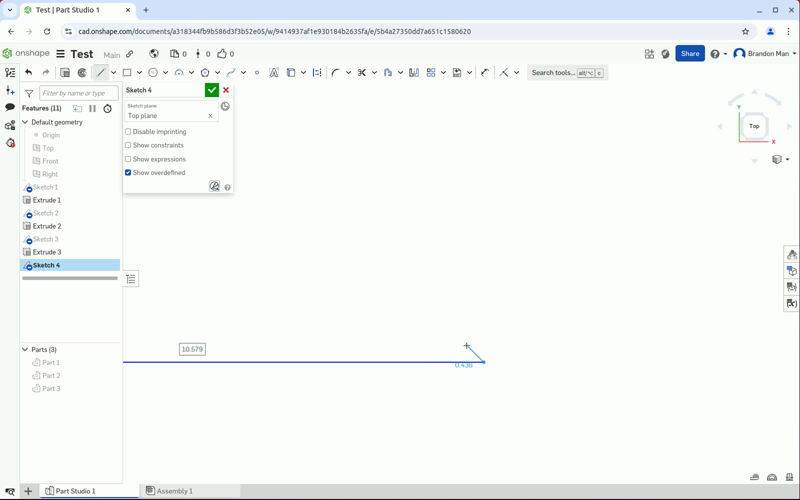
click(466, 345)
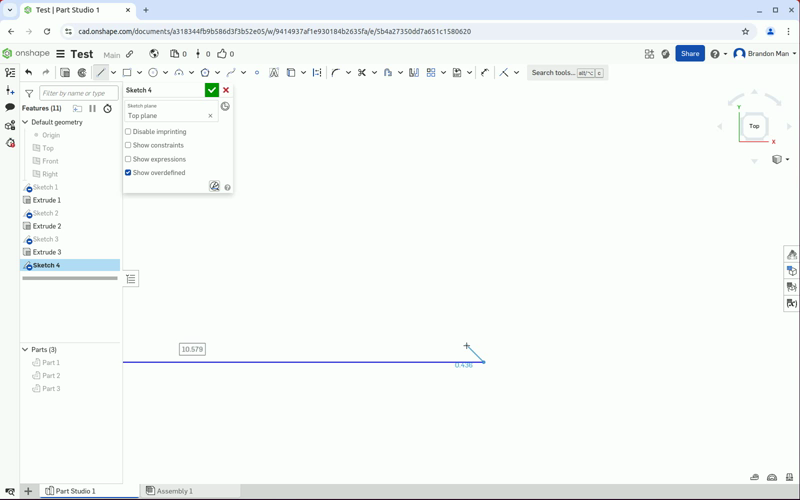
scroll(-6)
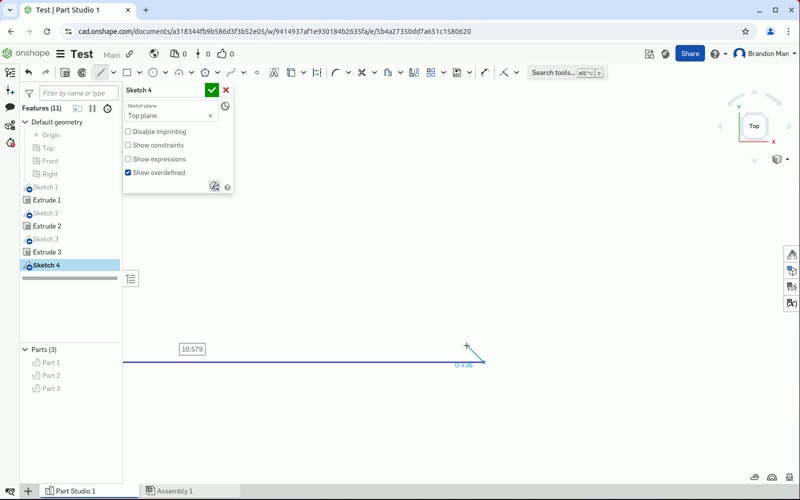
scroll(-6)
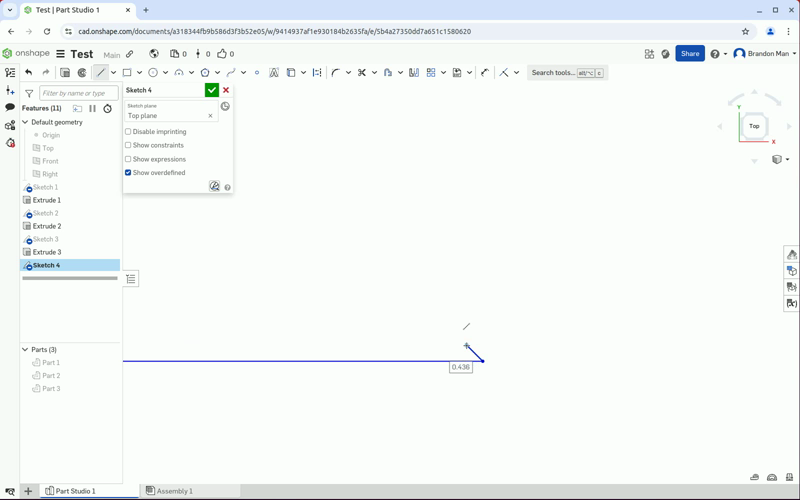
scroll(-6)
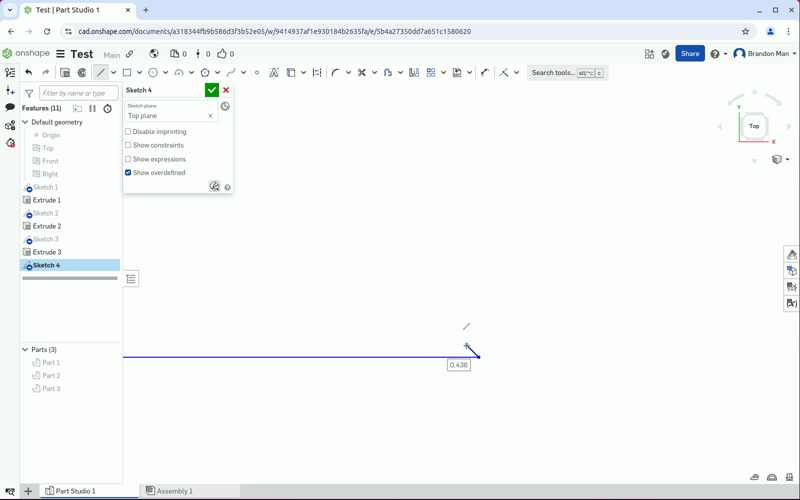
scroll(-6)
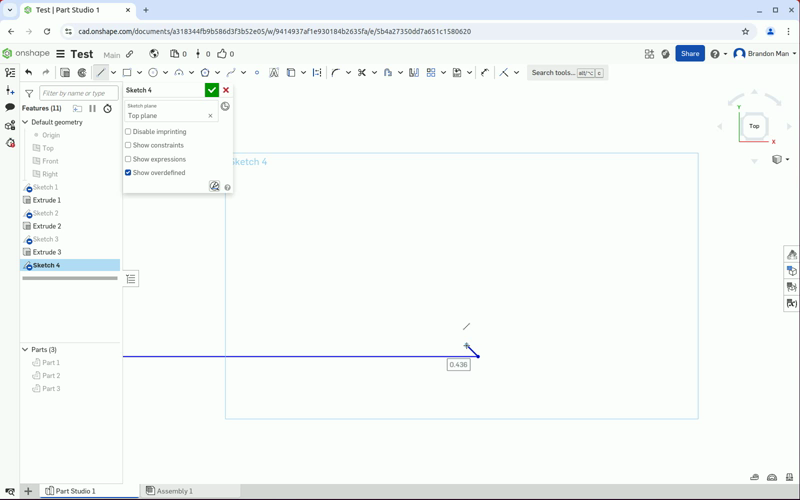
scroll(-6)
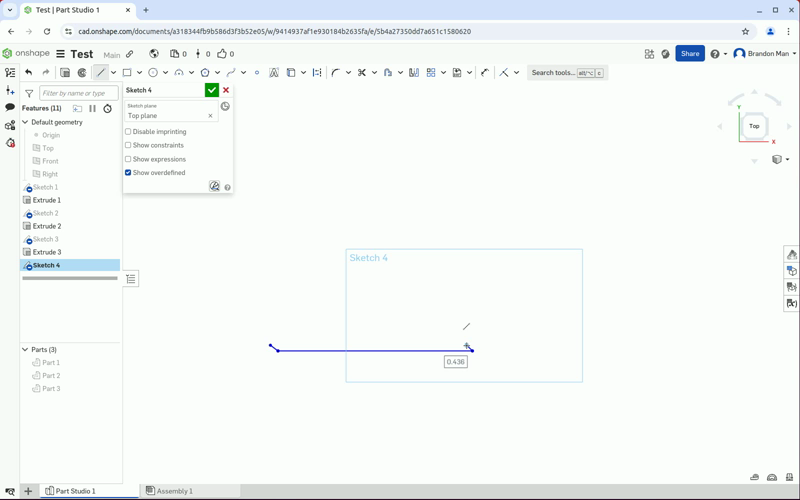
scroll(-6)
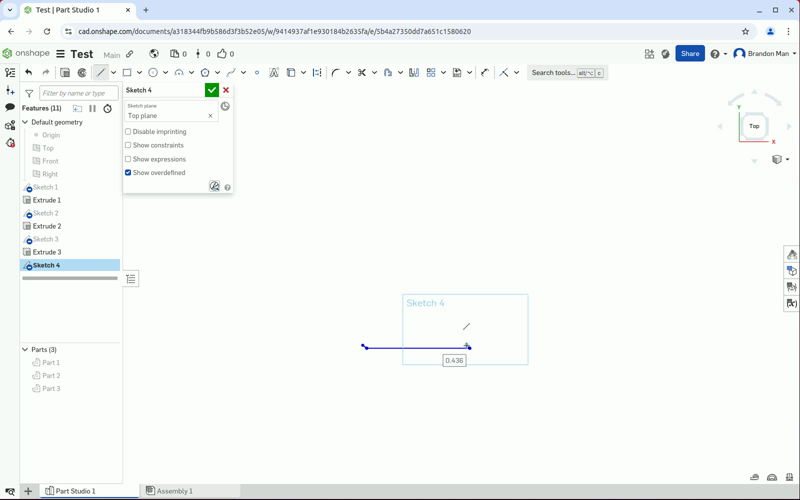
scroll(-6)
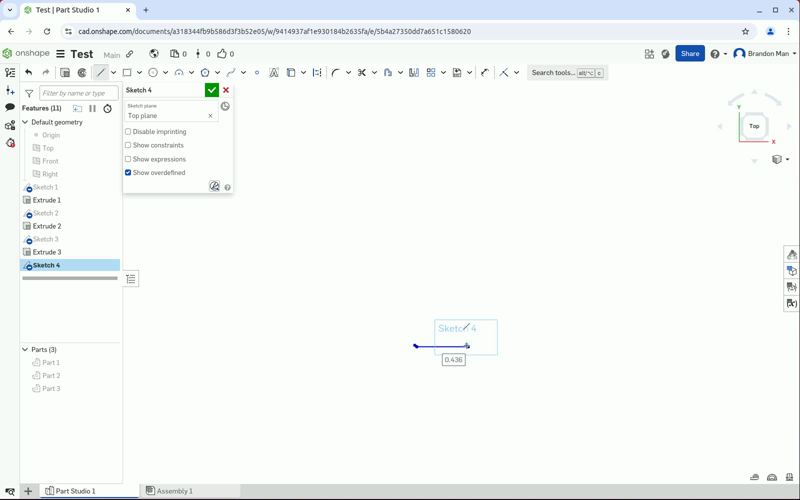
key_up(shift)
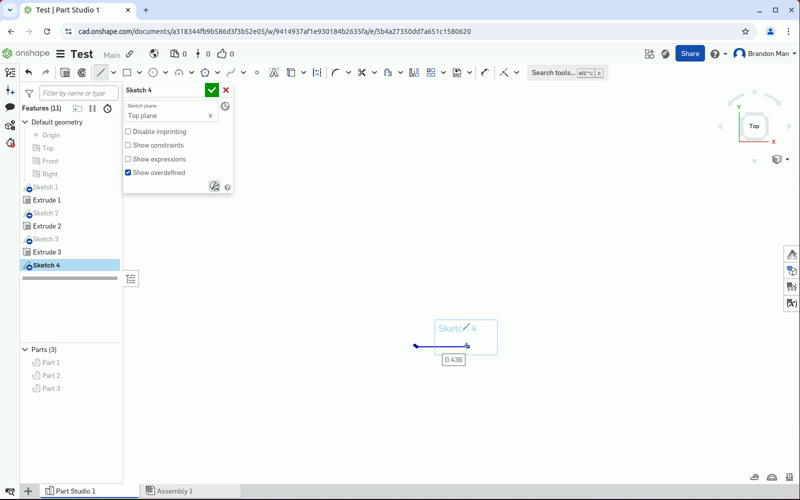
key_down(shift)
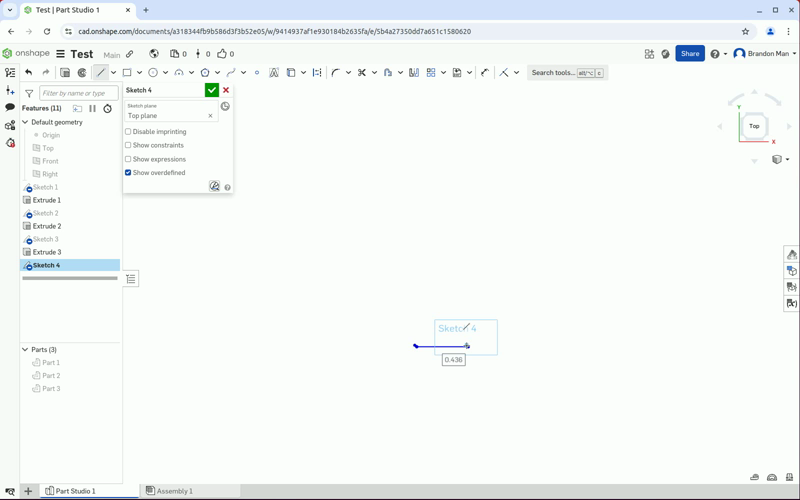
mouse_move(496, 345)
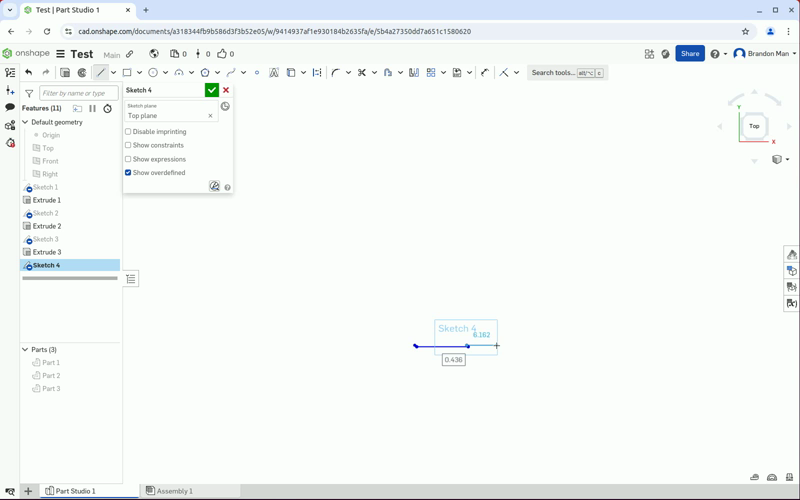
mouse_move(468, 343)
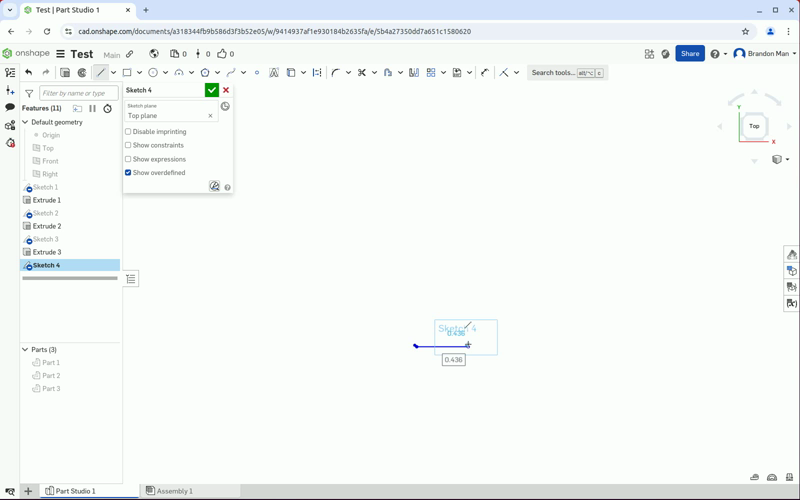
scroll(6)
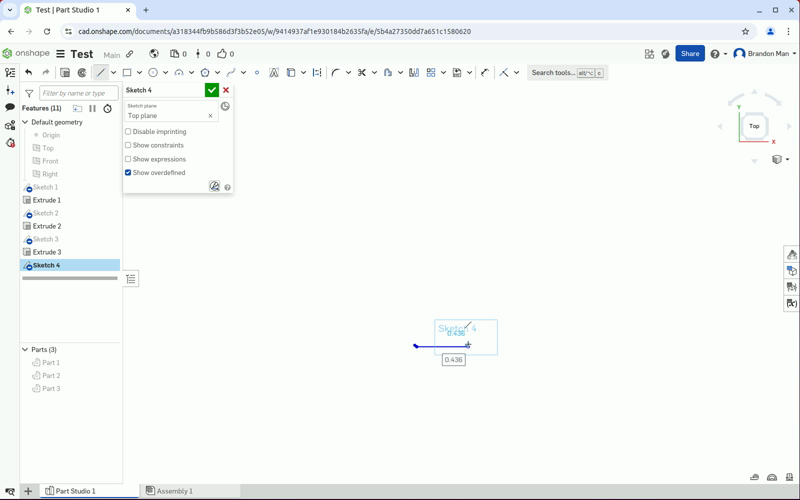
scroll(6)
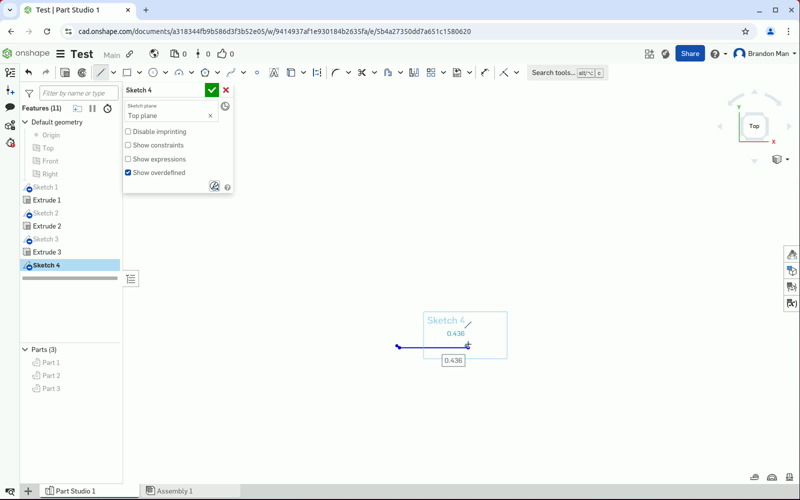
scroll(6)
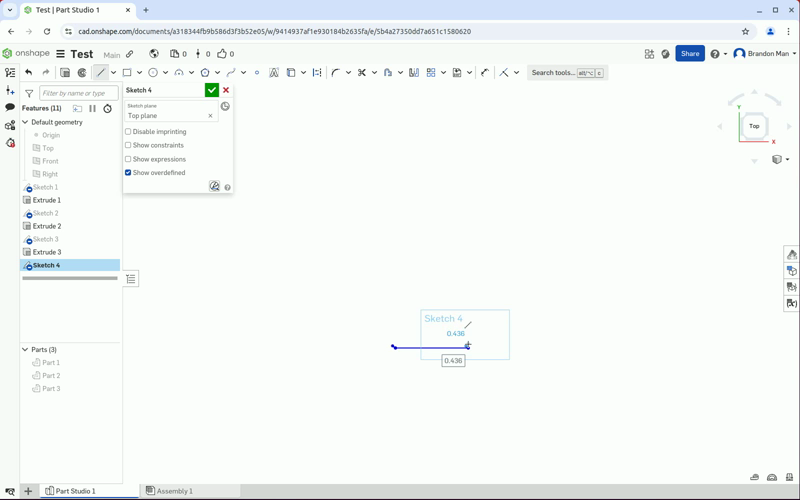
scroll(6)
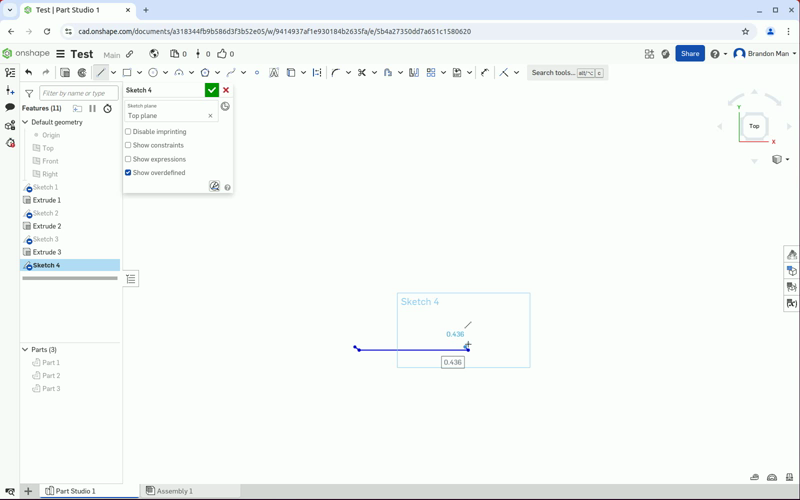
scroll(6)
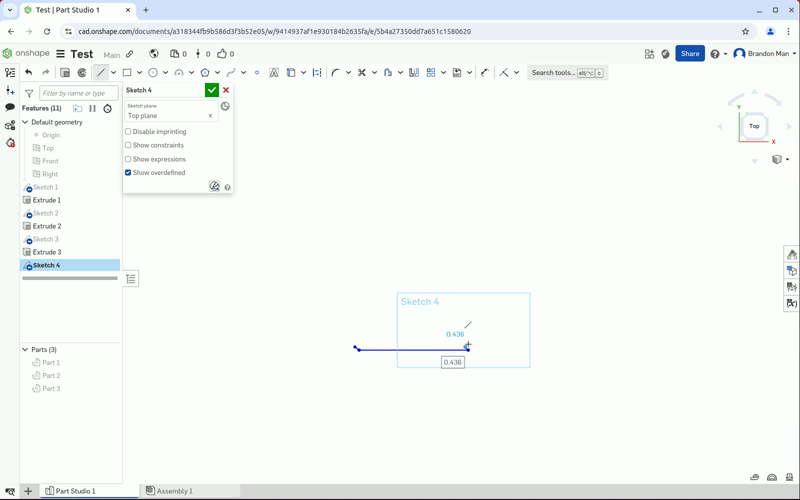
scroll(6)
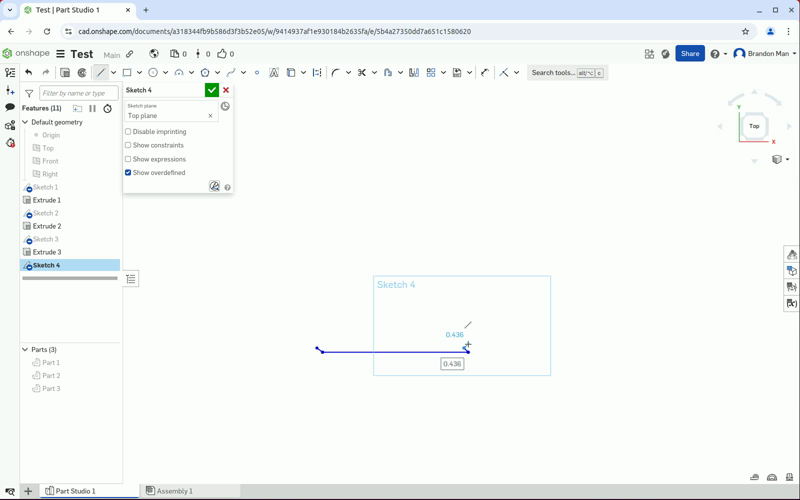
scroll(6)
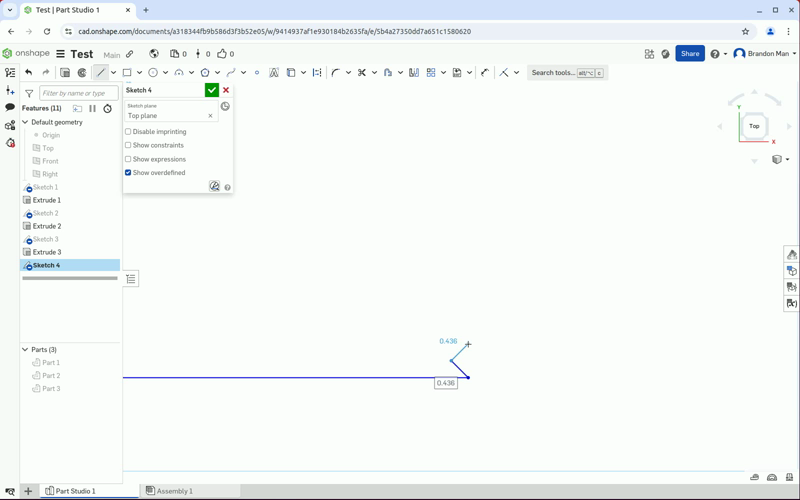
click(468, 343)
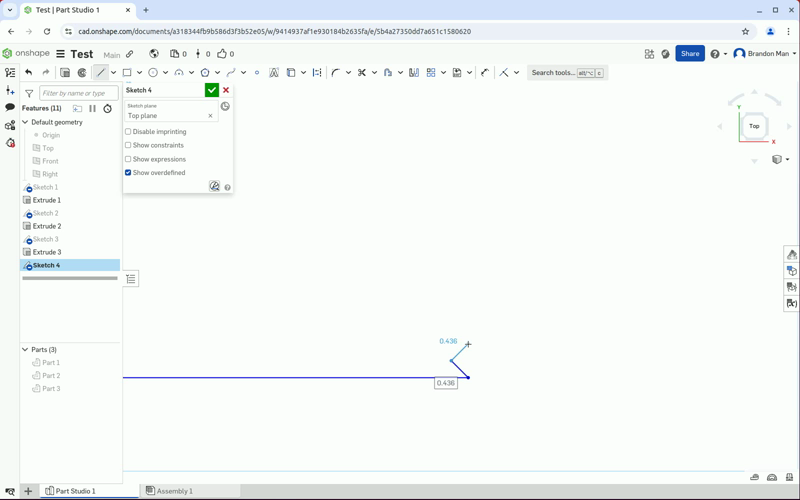
scroll(-6)
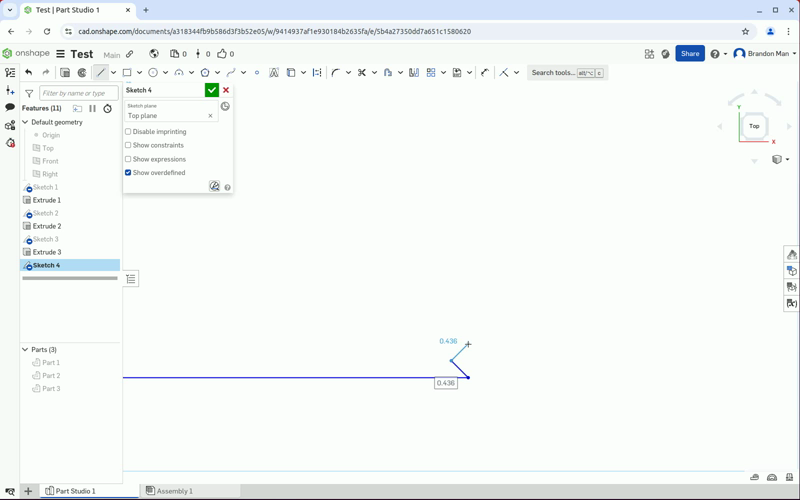
scroll(-6)
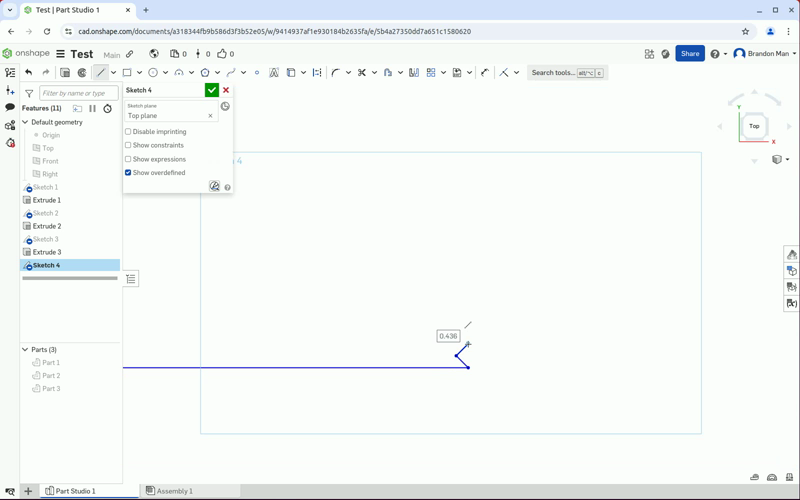
scroll(-6)
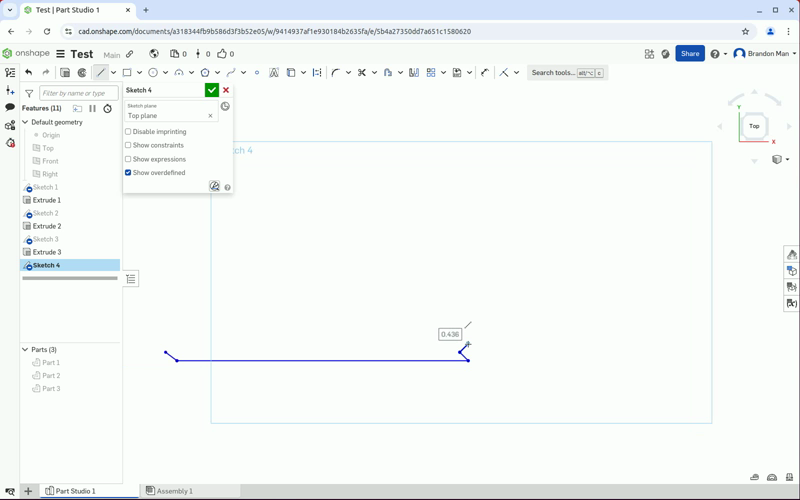
scroll(-6)
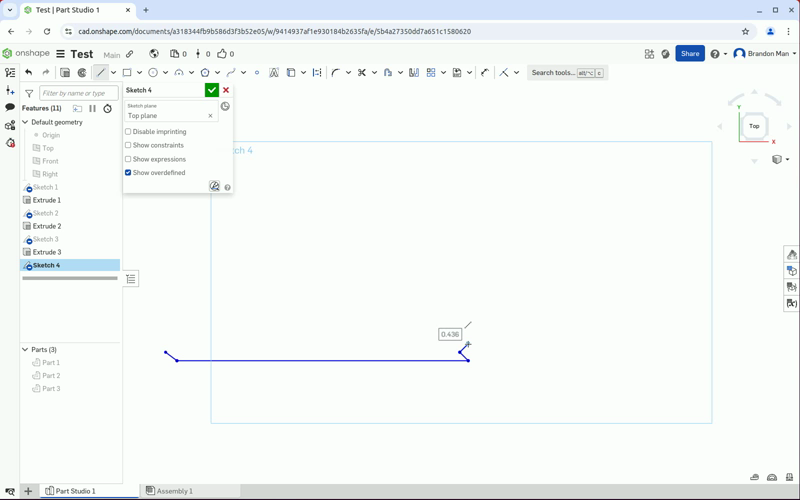
scroll(-6)
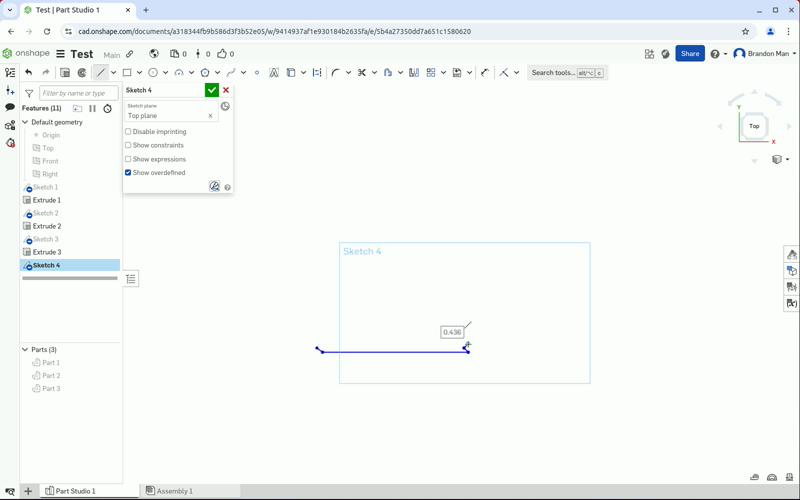
scroll(-6)
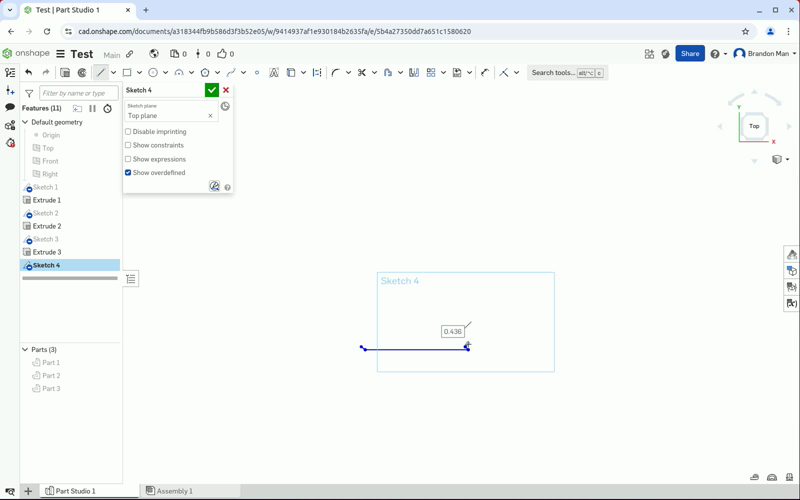
scroll(-6)
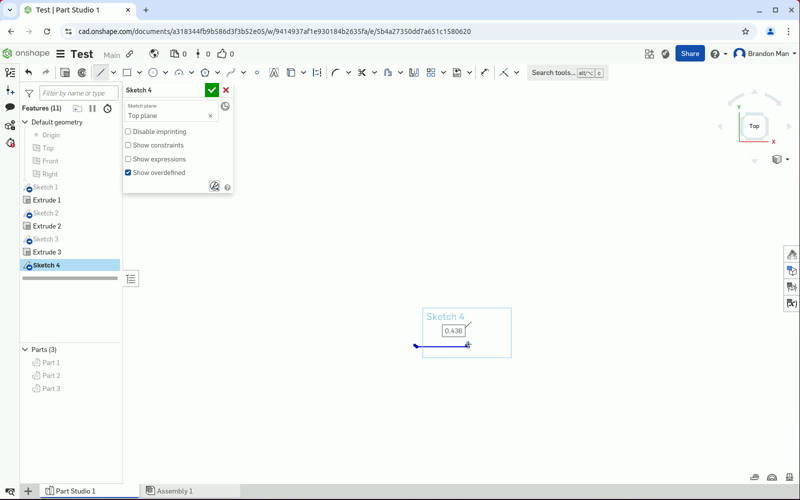
key_up(shift)
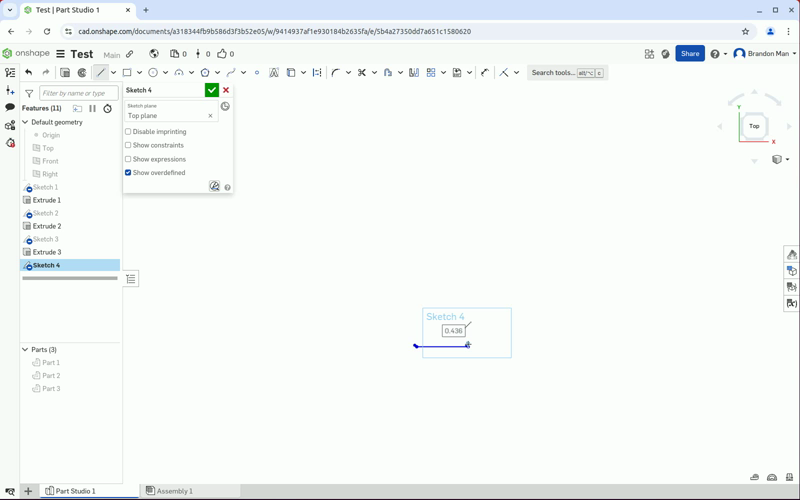
key_down(shift)
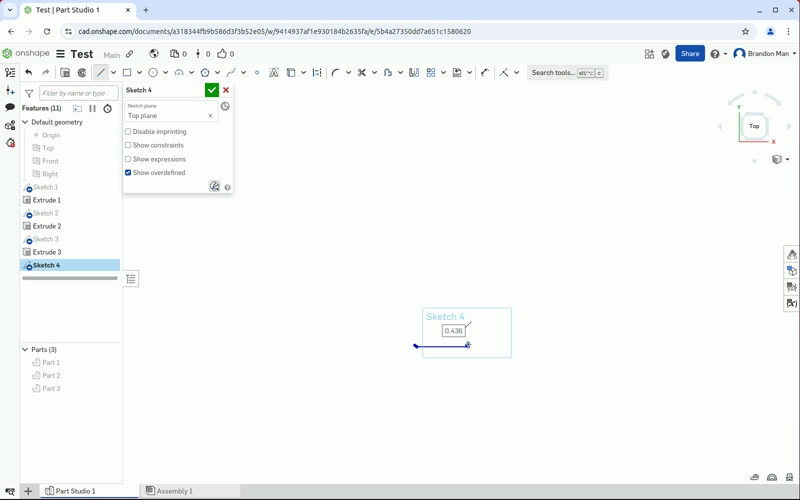
mouse_move(498, 343)
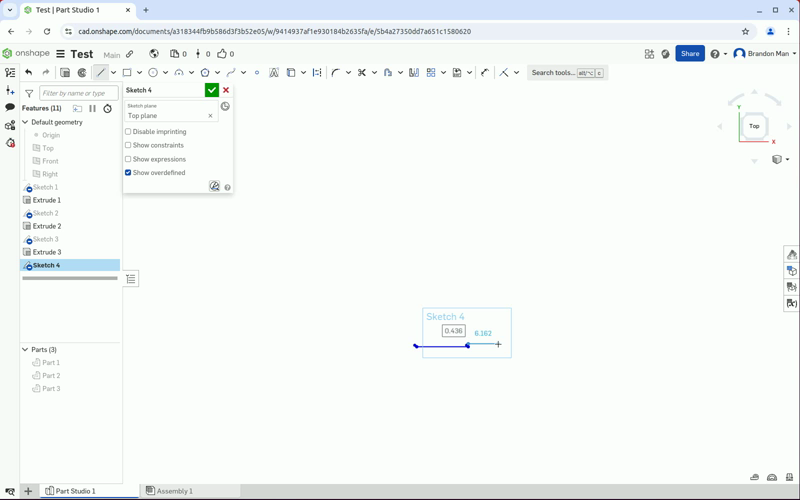
mouse_move(428, 331)
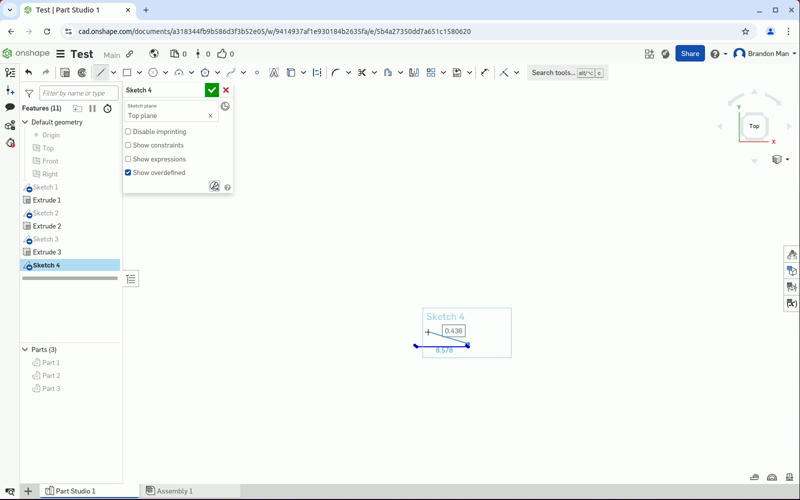
click(428, 331)
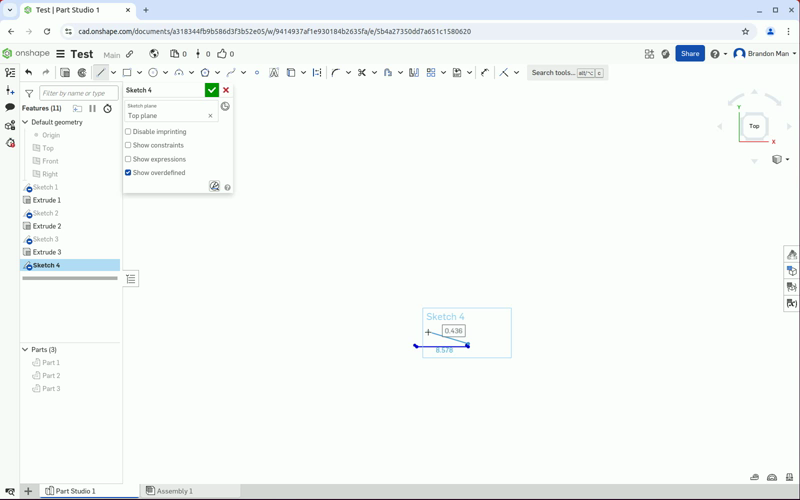
key_up(shift)
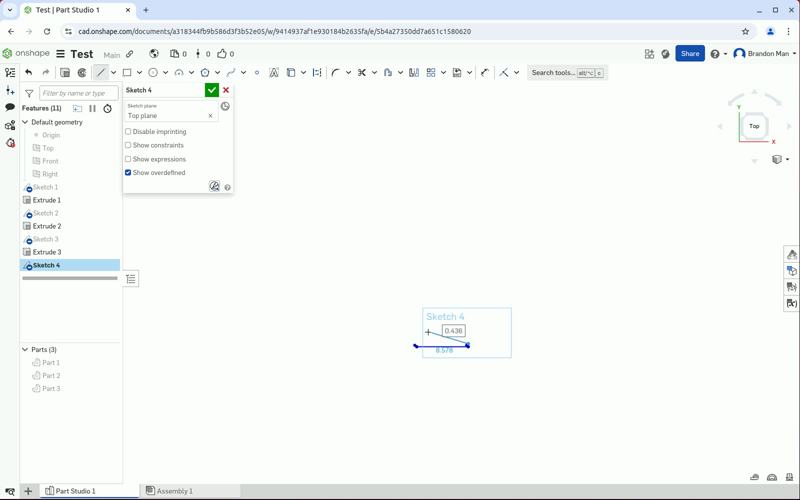
mouse_move(458, 331)
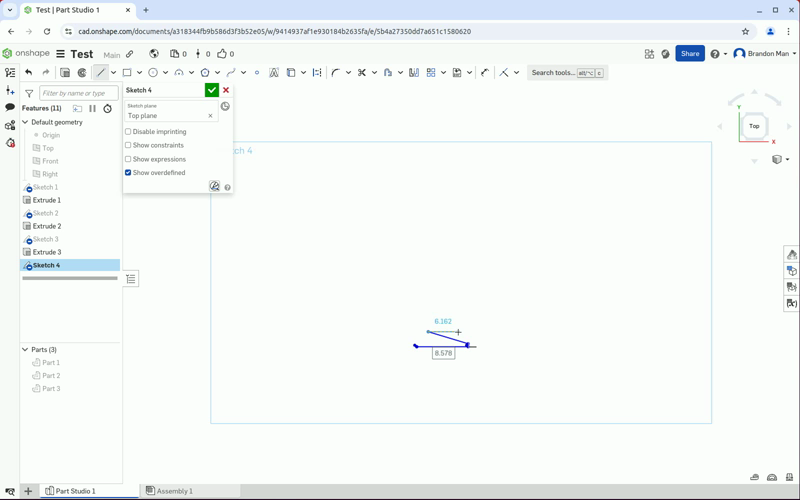
key_down(shift)
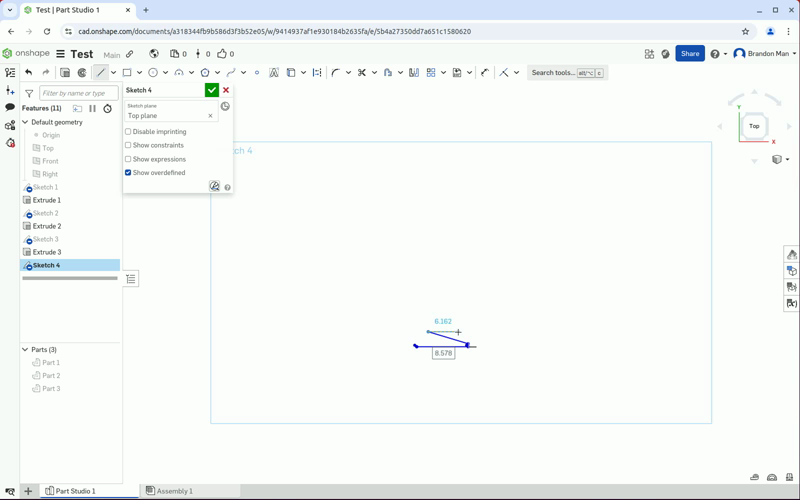
mouse_move(414, 345)
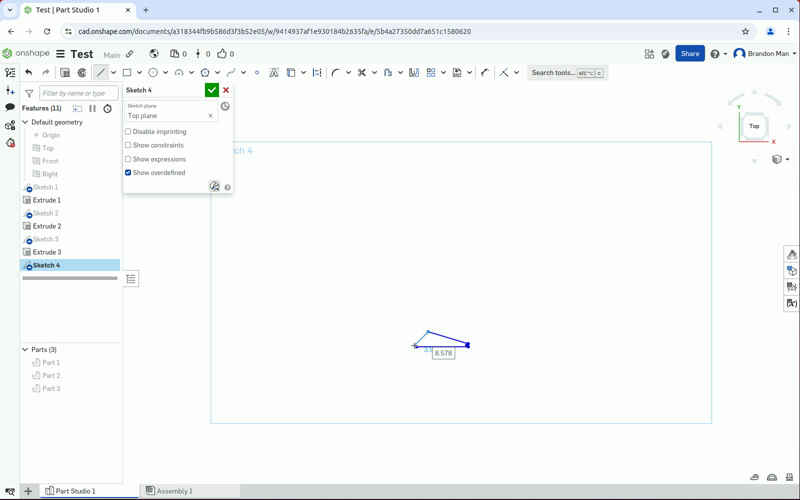
scroll(6)
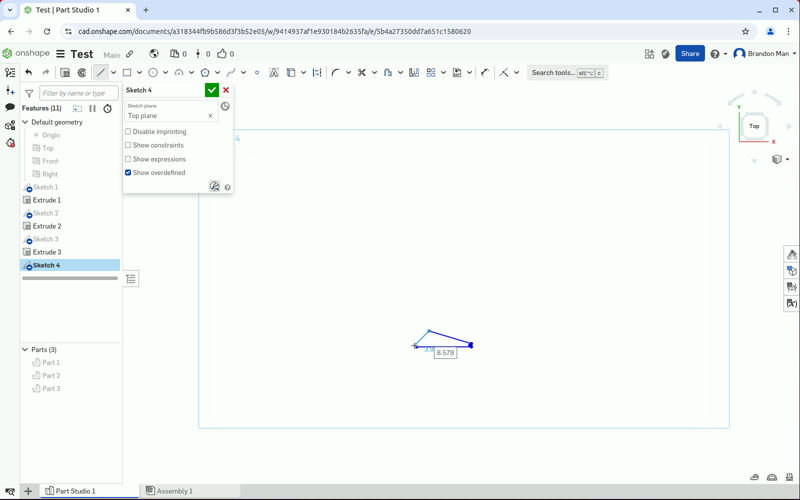
scroll(6)
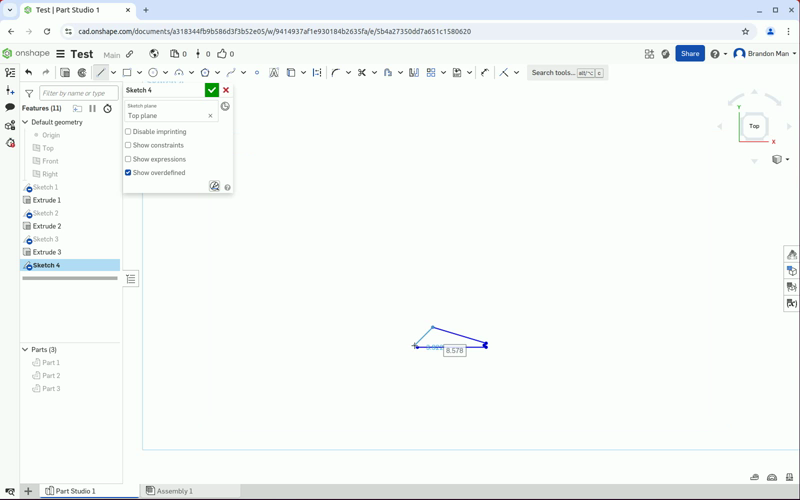
scroll(6)
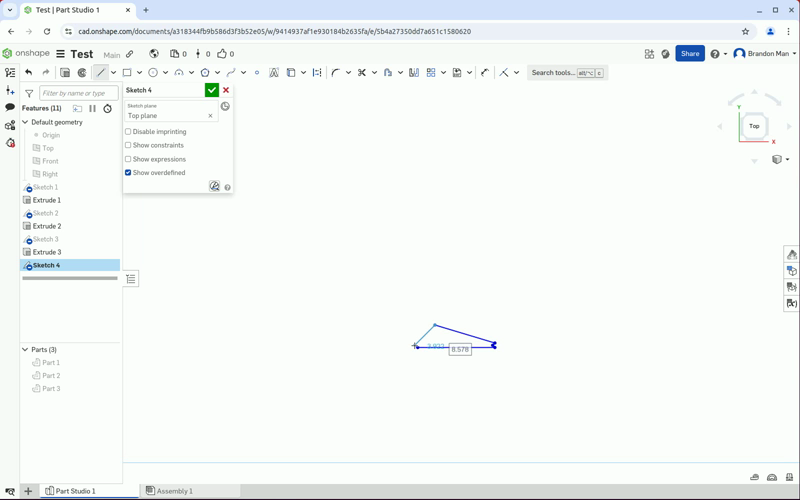
scroll(6)
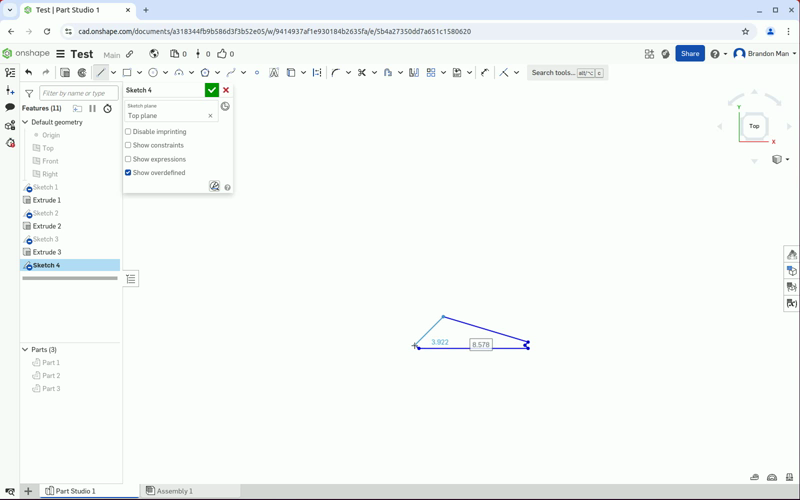
scroll(6)
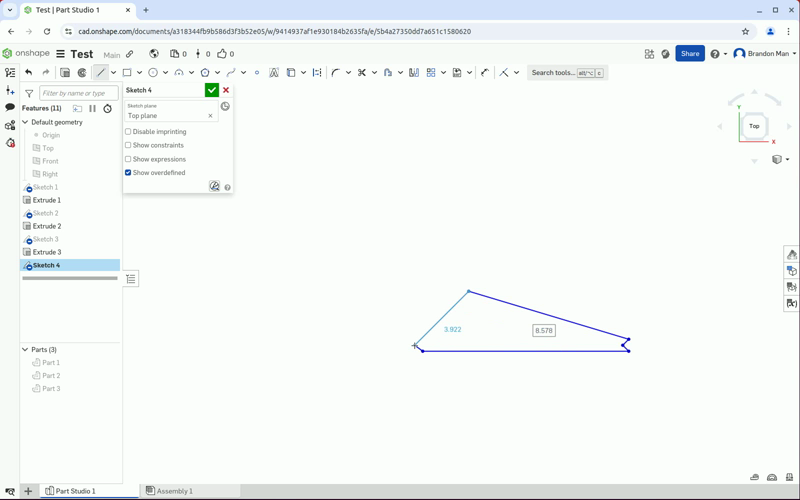
scroll(6)
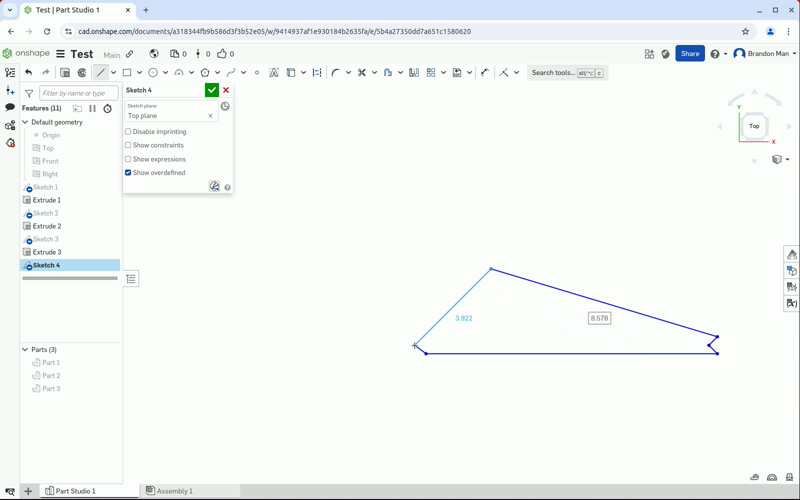
scroll(6)
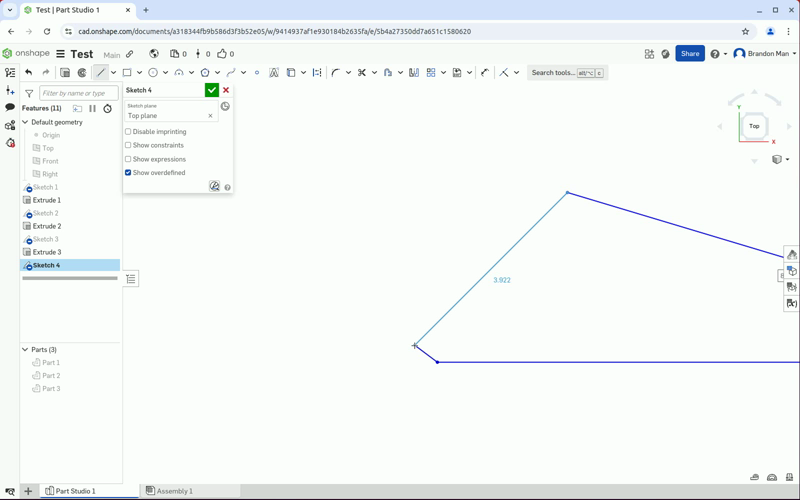
key_up(shift)
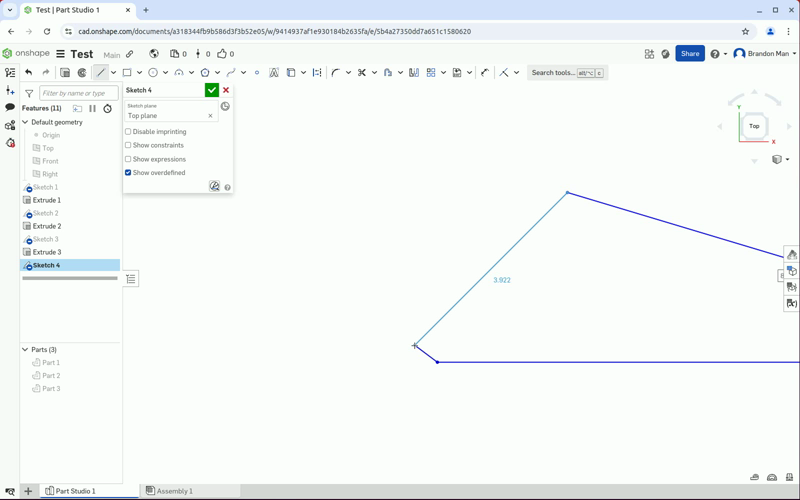
click(414, 345)
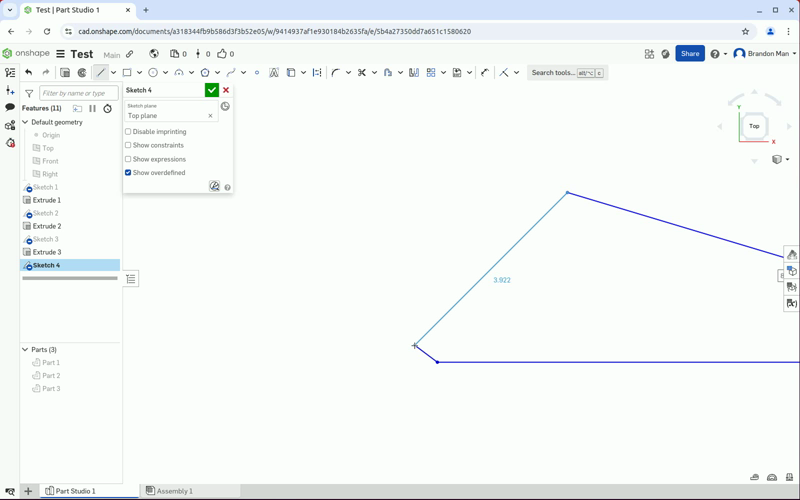
scroll(-6)
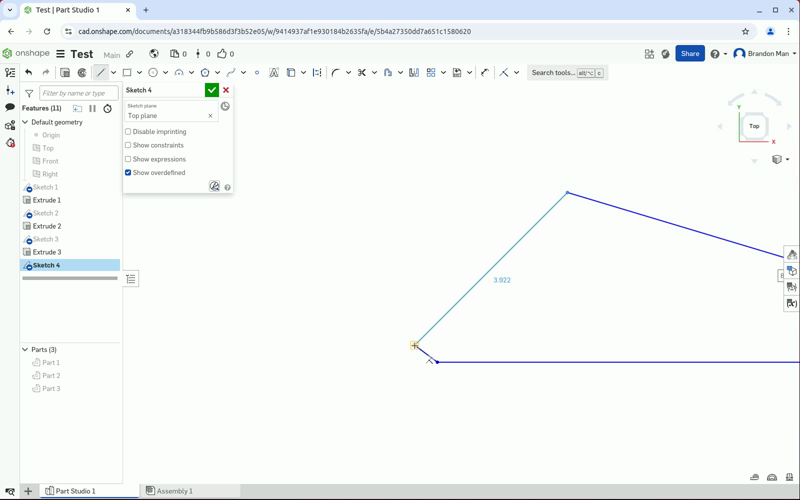
scroll(-6)
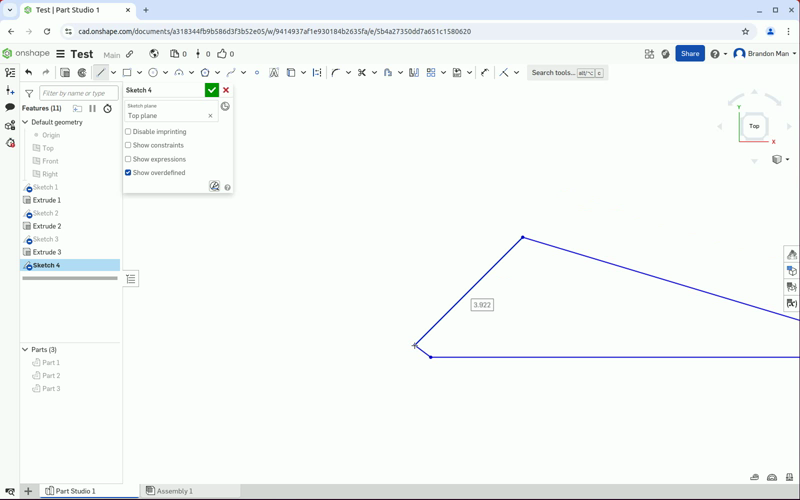
scroll(-6)
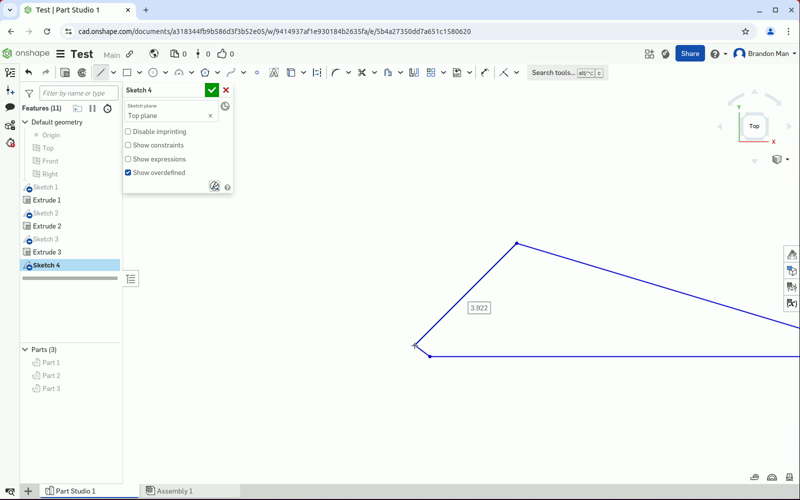
scroll(-6)
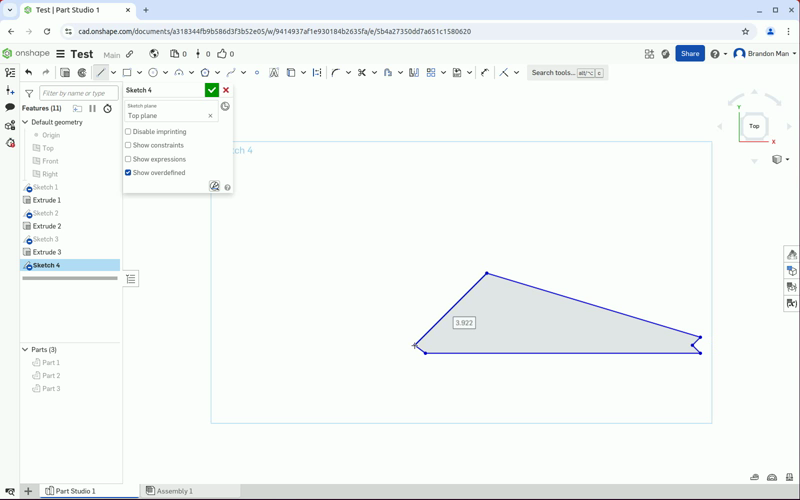
scroll(-6)
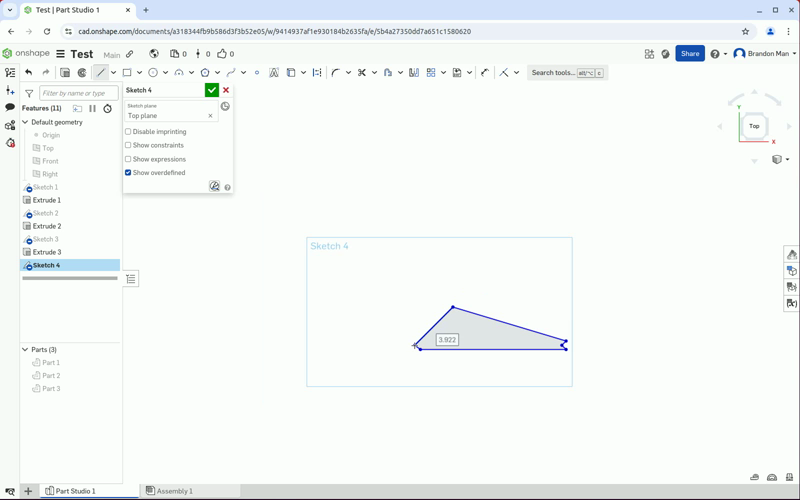
scroll(-6)
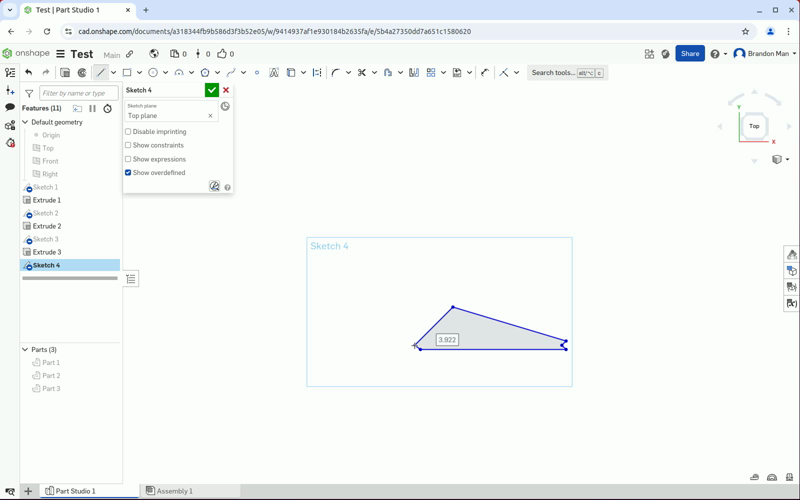
scroll(-6)
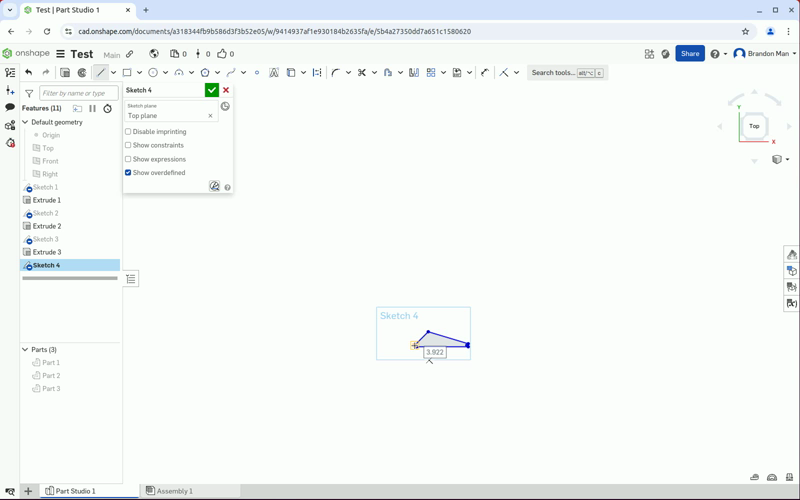
key(esc)
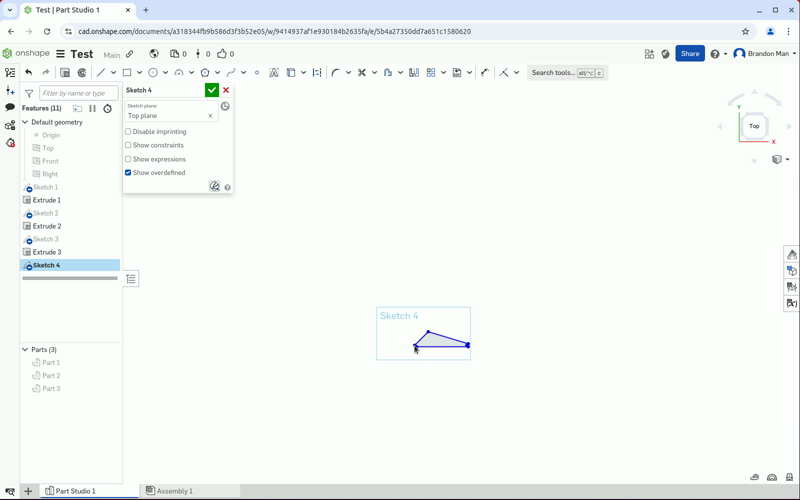
mouse_move(431, 335)
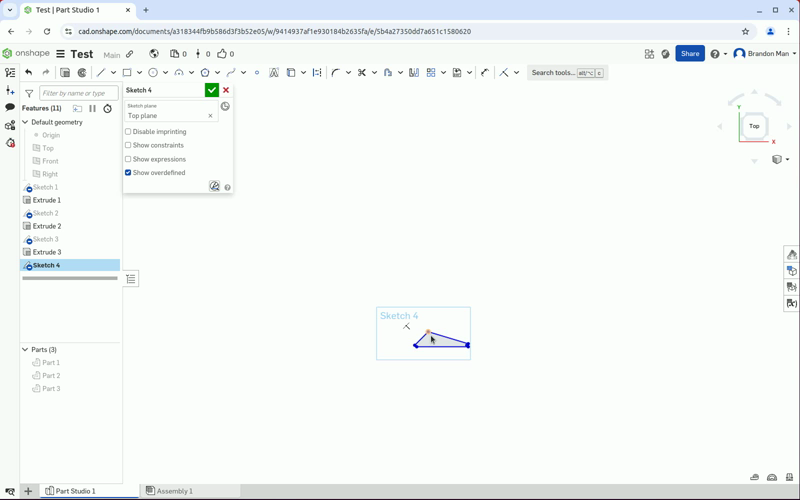
scroll(6)
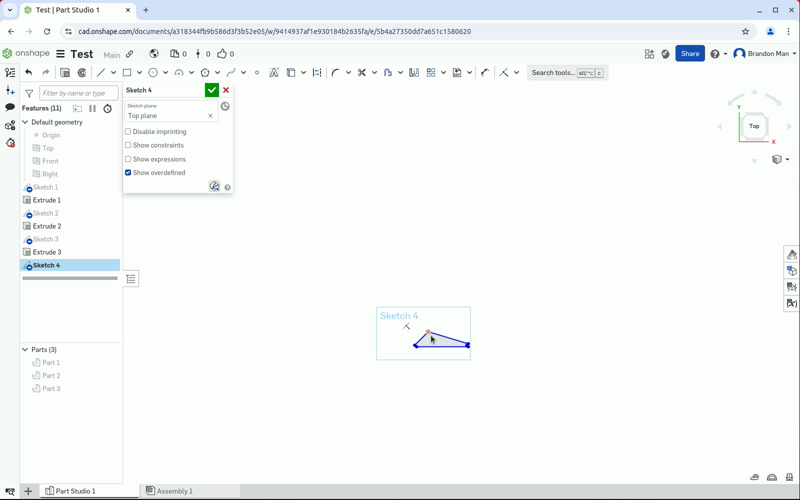
scroll(6)
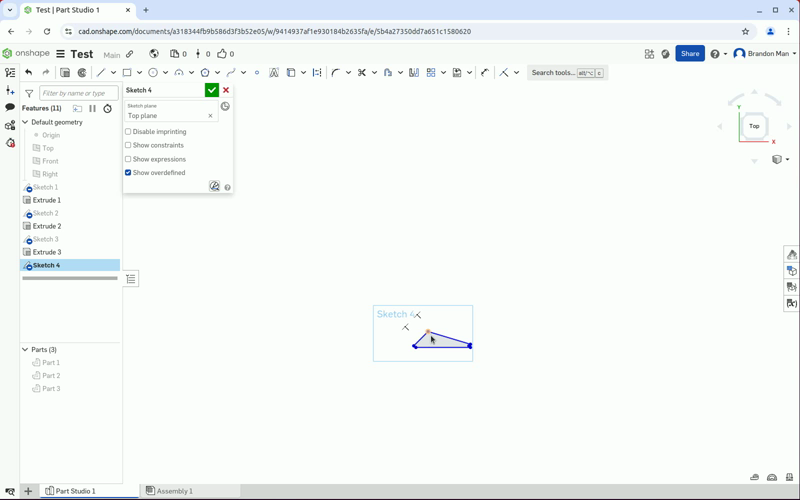
scroll(6)
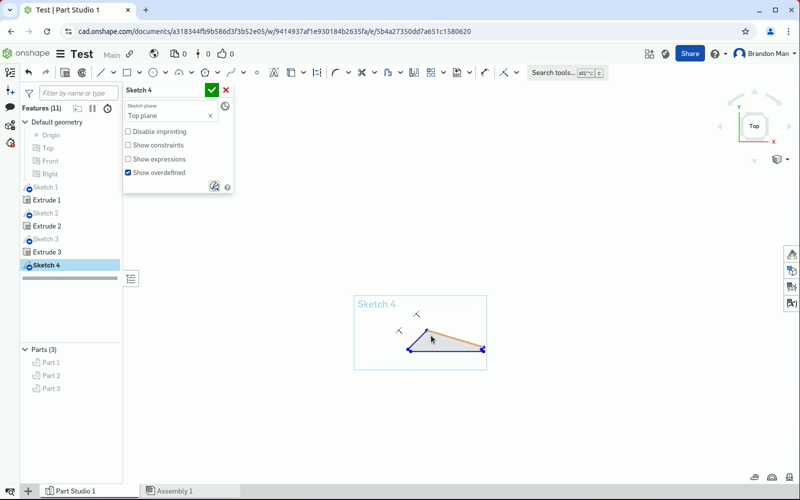
scroll(6)
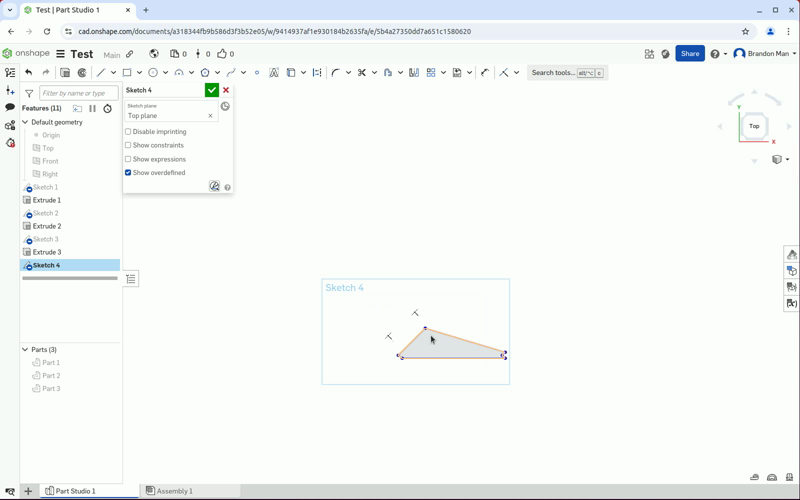
scroll(6)
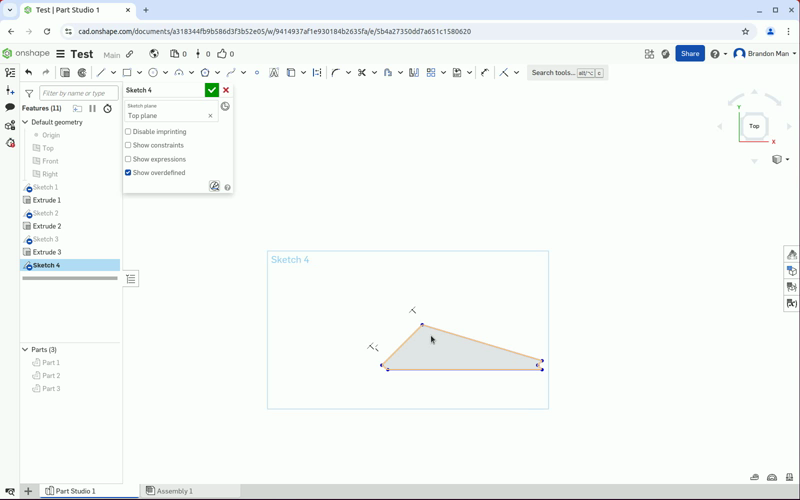
scroll(6)
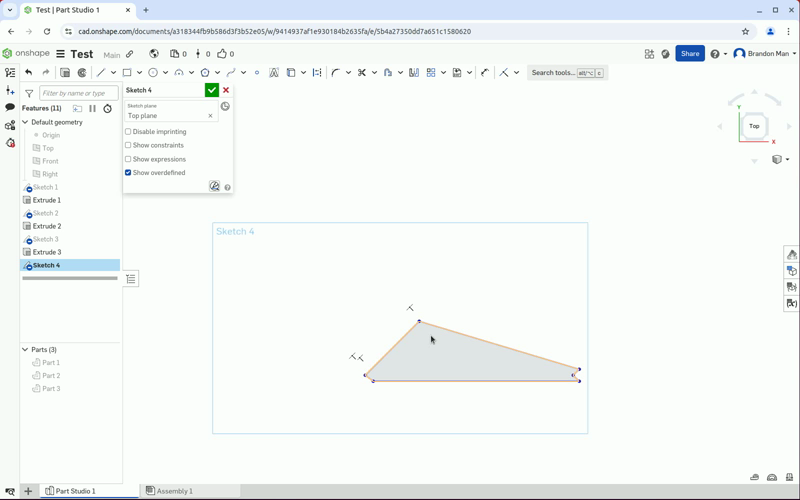
scroll(6)
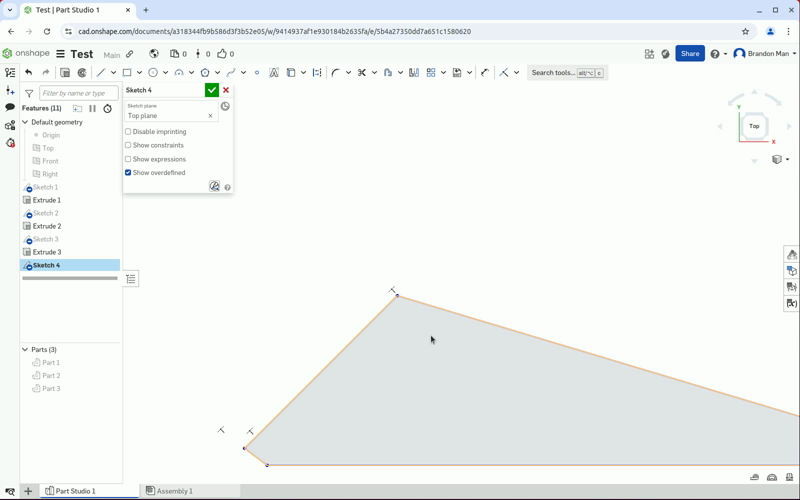
click(431, 335)
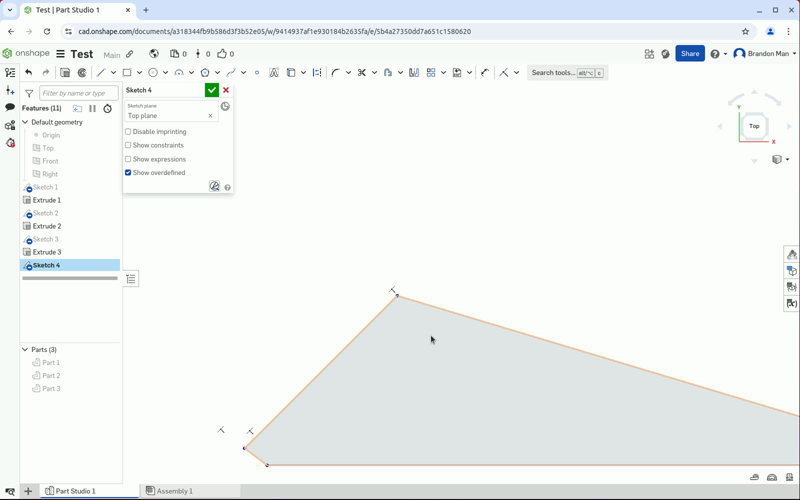
scroll(-6)
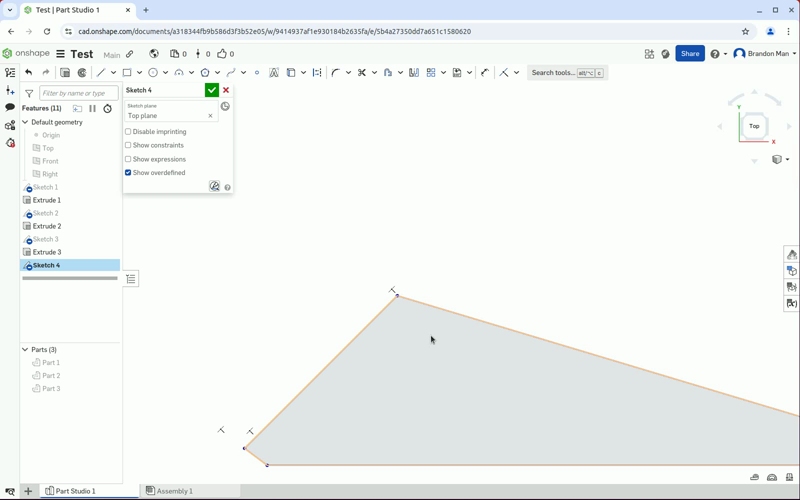
scroll(-6)
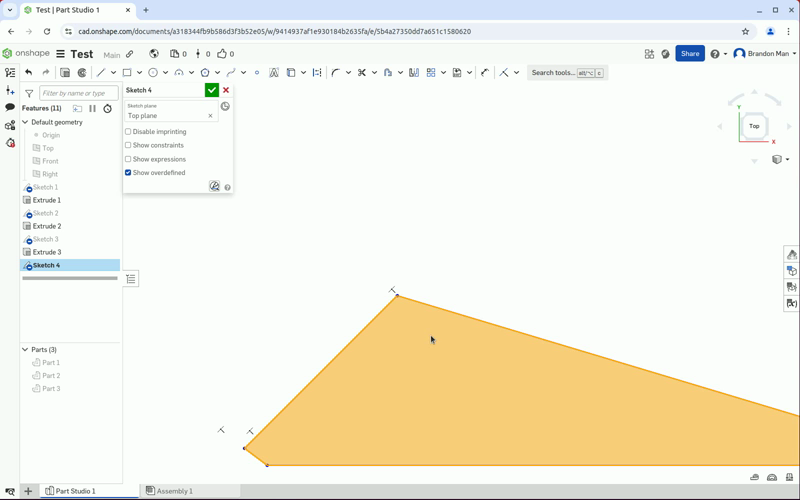
scroll(-6)
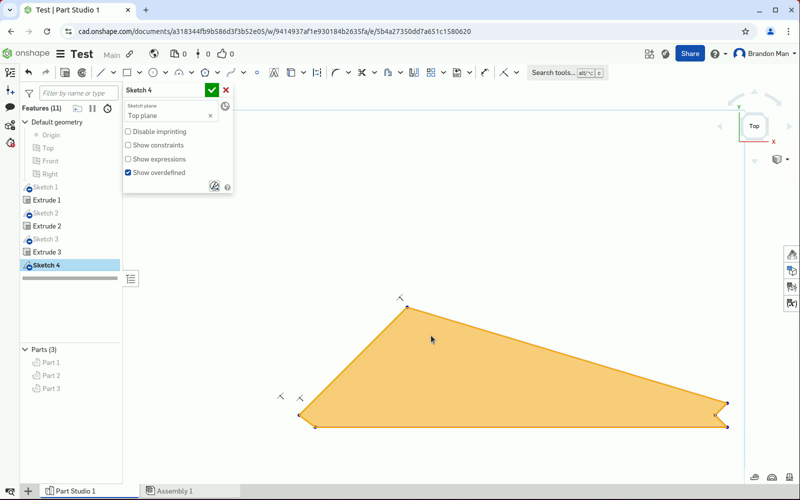
scroll(-6)
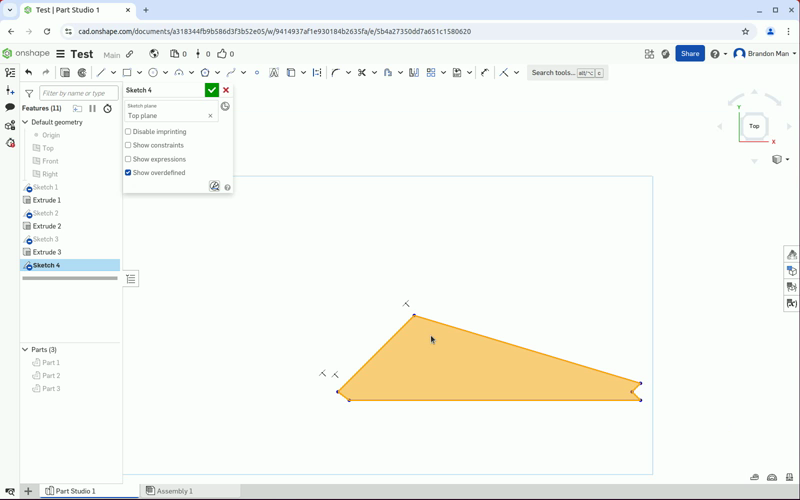
scroll(-6)
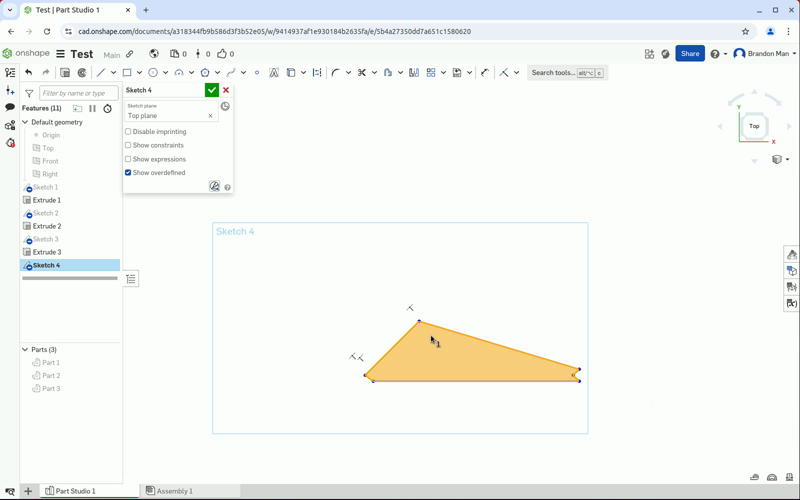
scroll(-6)
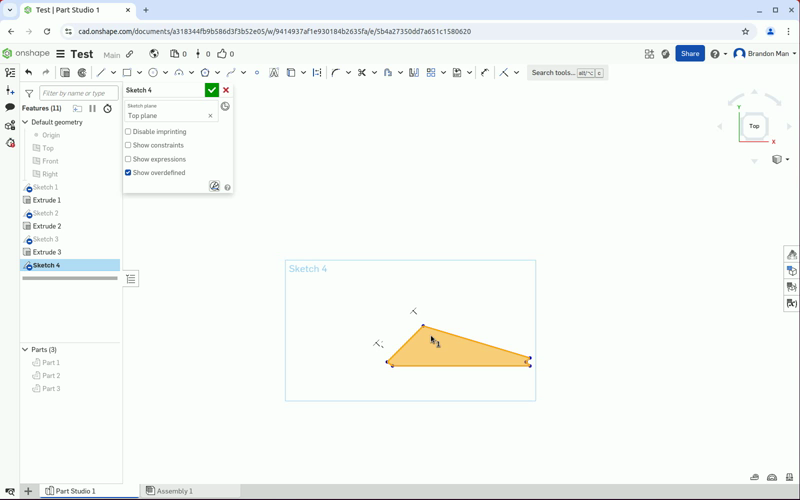
scroll(-6)
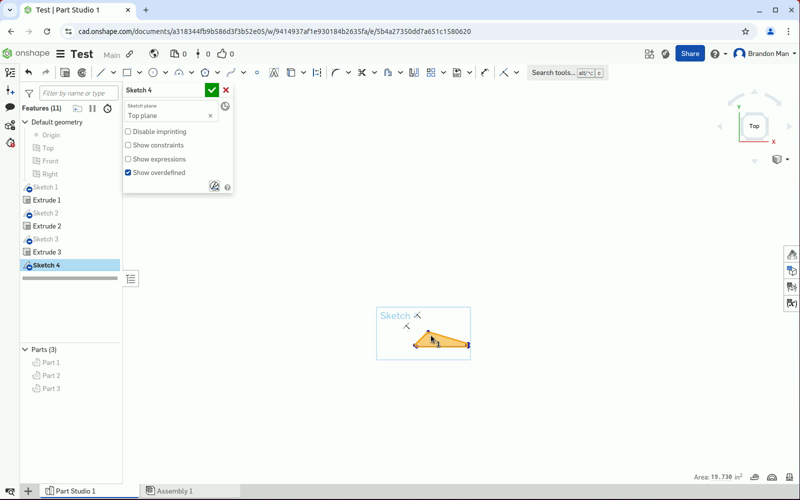
mouse_move(73, 352)
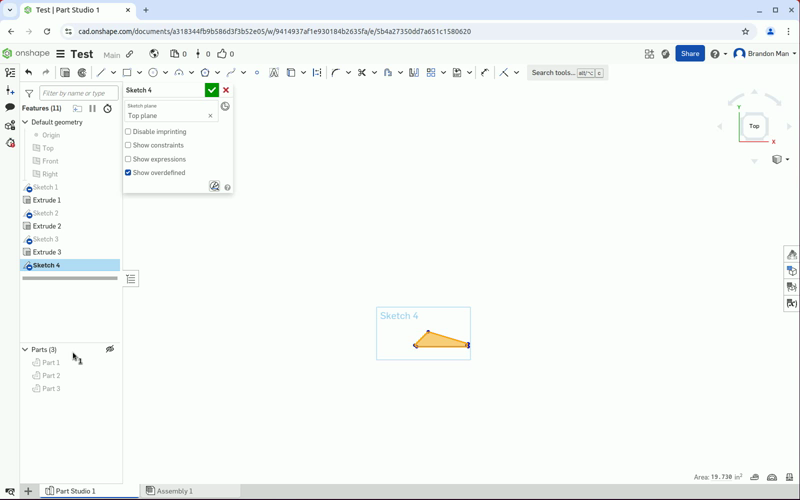
key(shift+y)
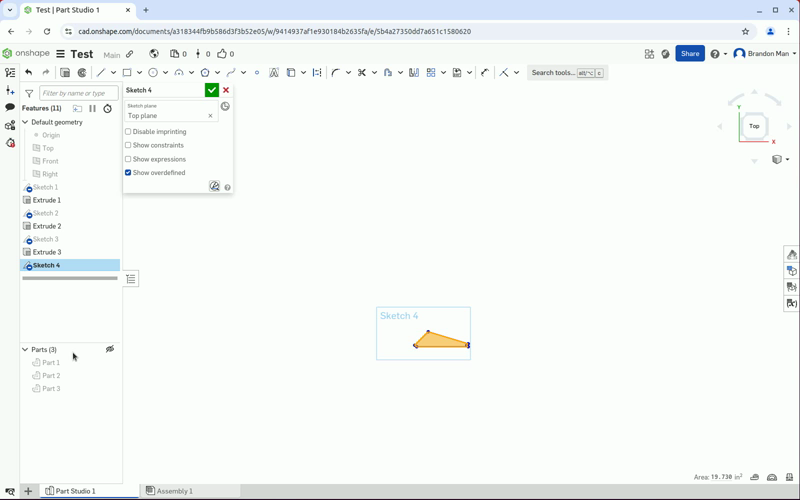
key(shift+e)
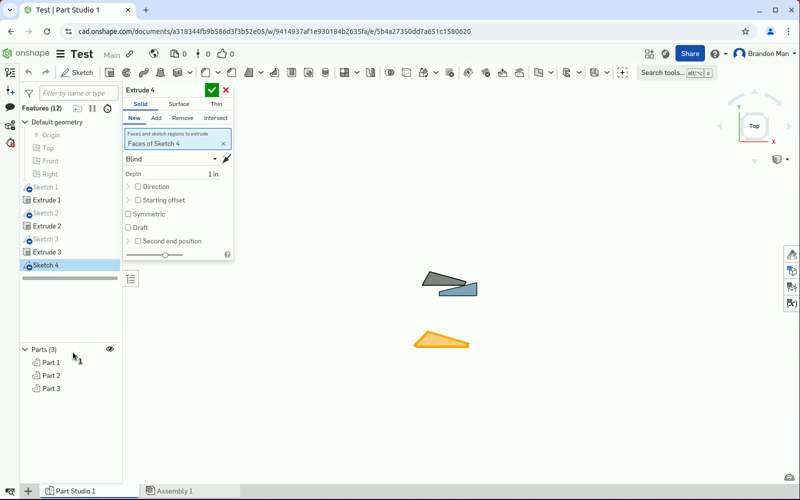
mouse_move(143, 106)
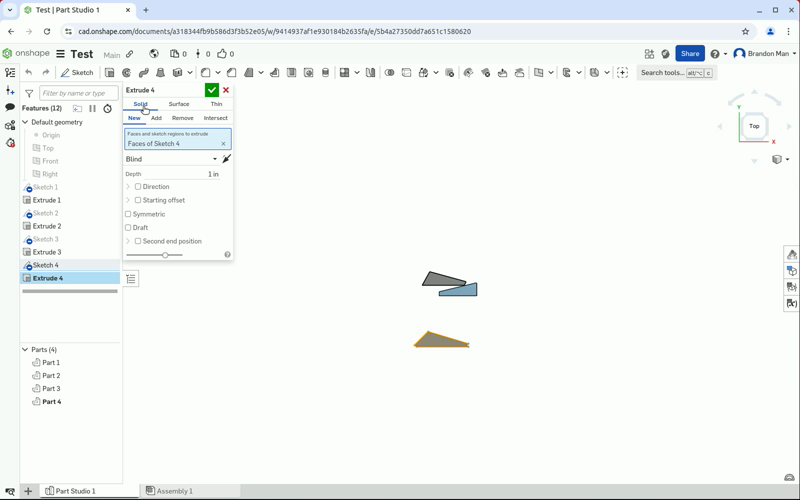
click(143, 106)
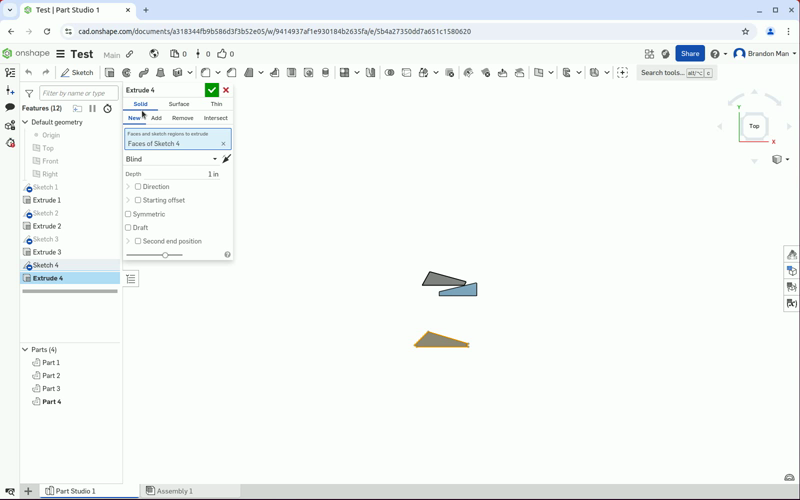
mouse_move(137, 120)
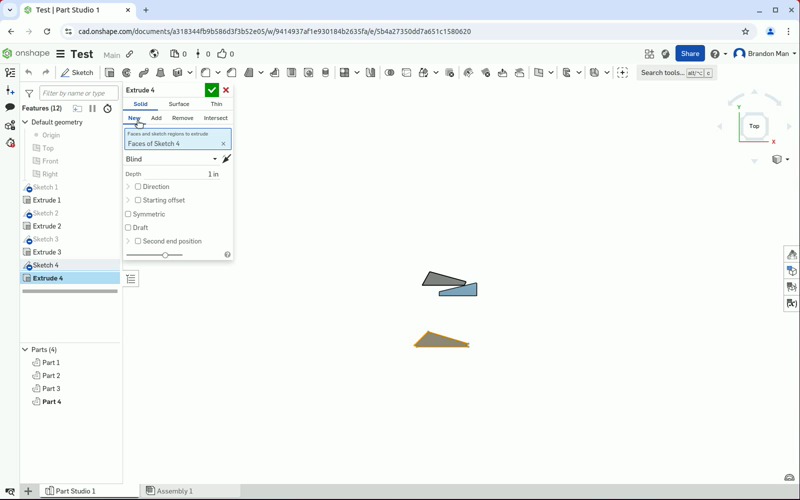
click(137, 120)
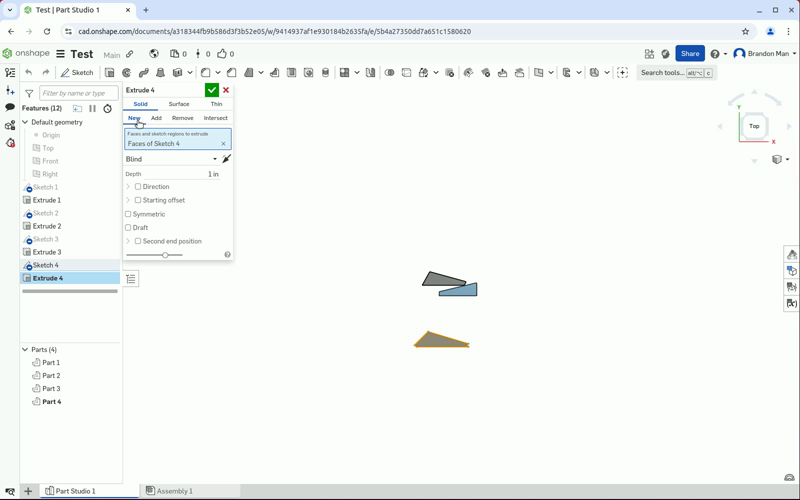
key(tab, 4)
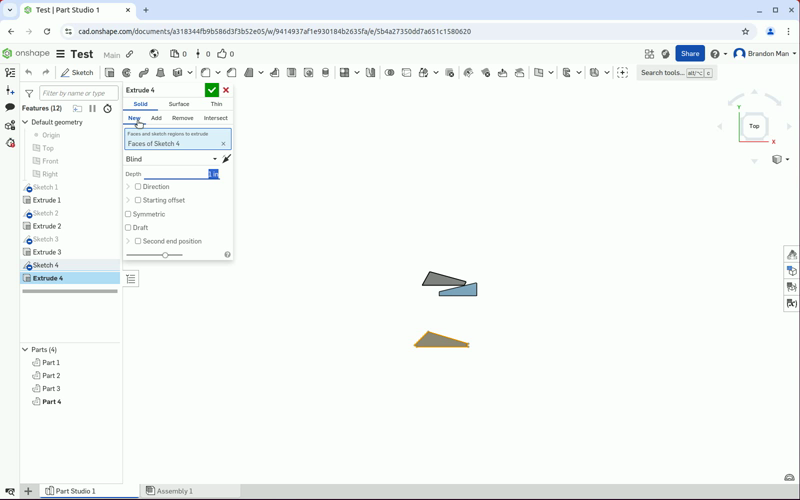
text(0.241)
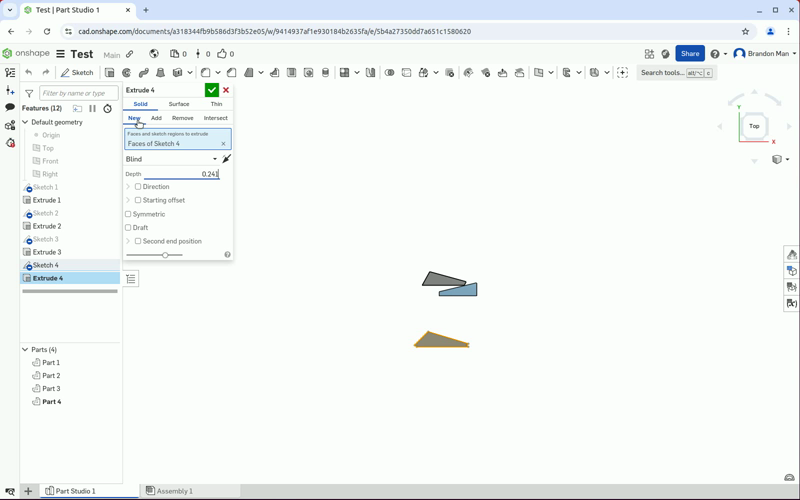
key(enter)
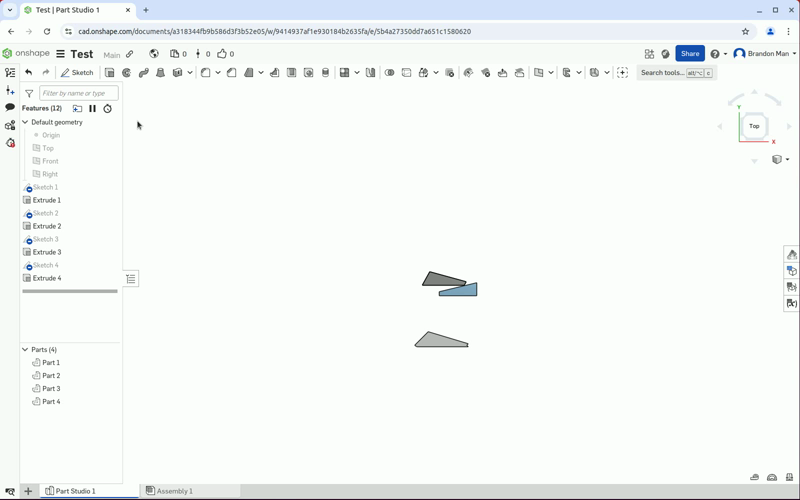
key(shift+h)
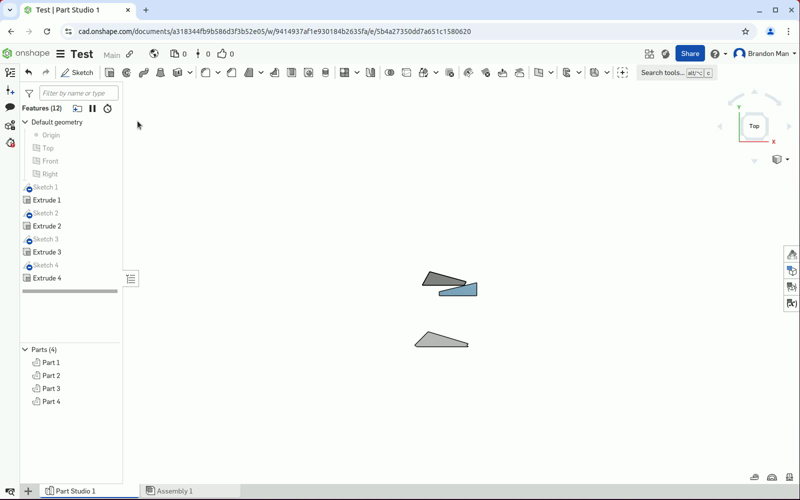
key(shift+h)
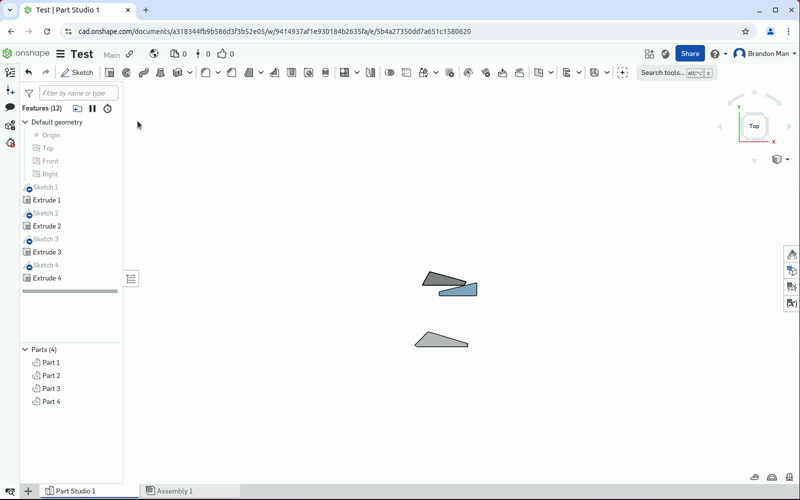
mouse_move(73, 189)
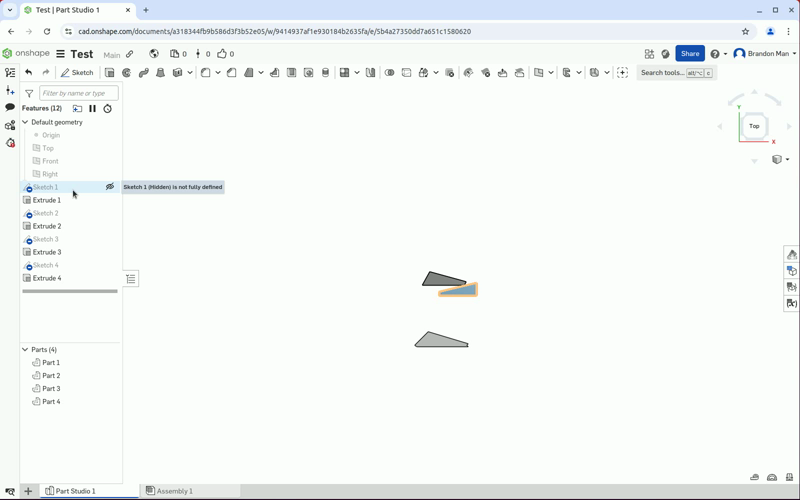
click(73, 189)
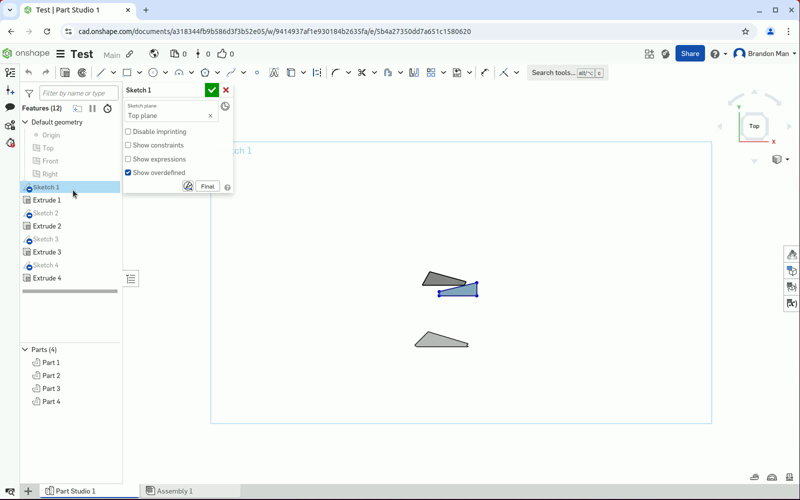
mouse_move(229, 92)
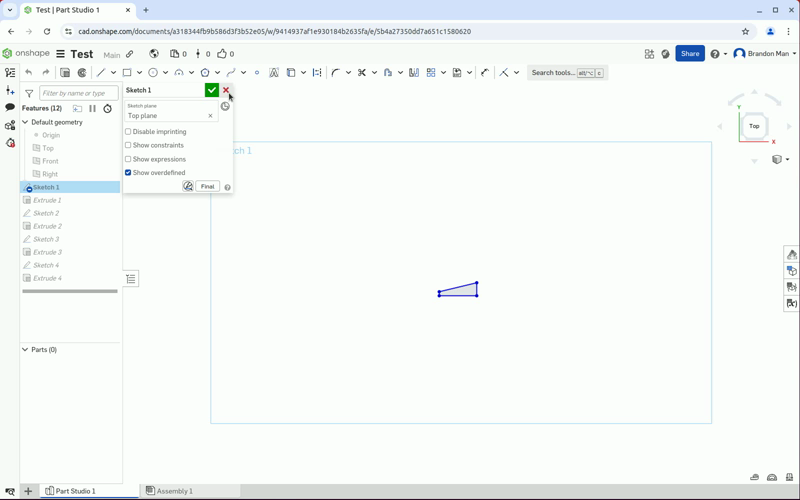
click(229, 92)
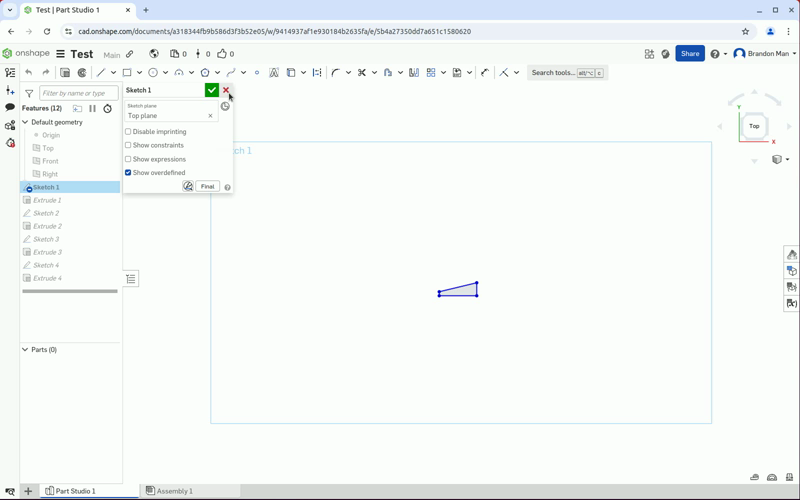
key(shift+s)
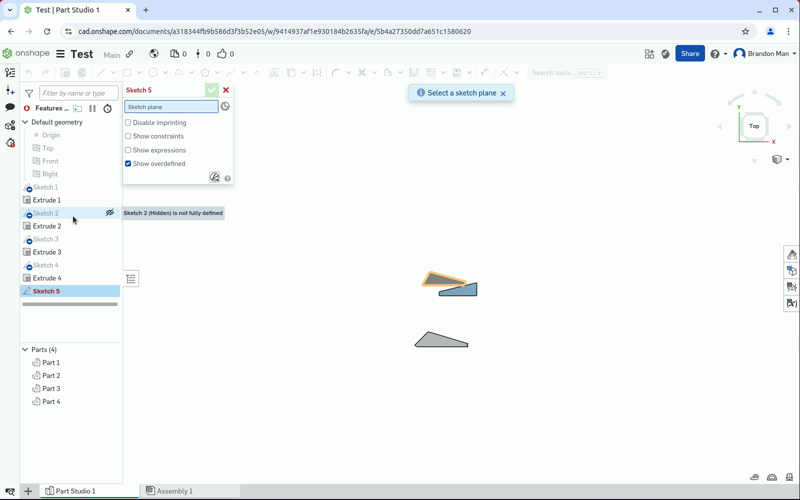
scroll(3)
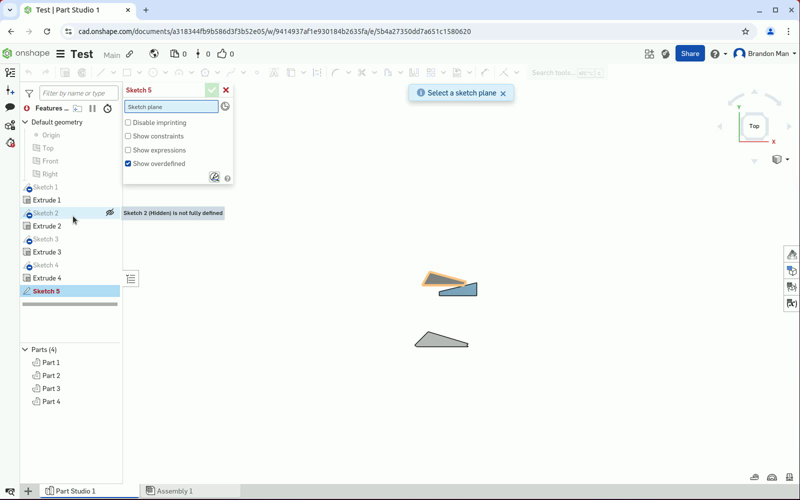
mouse_move(73, 150)
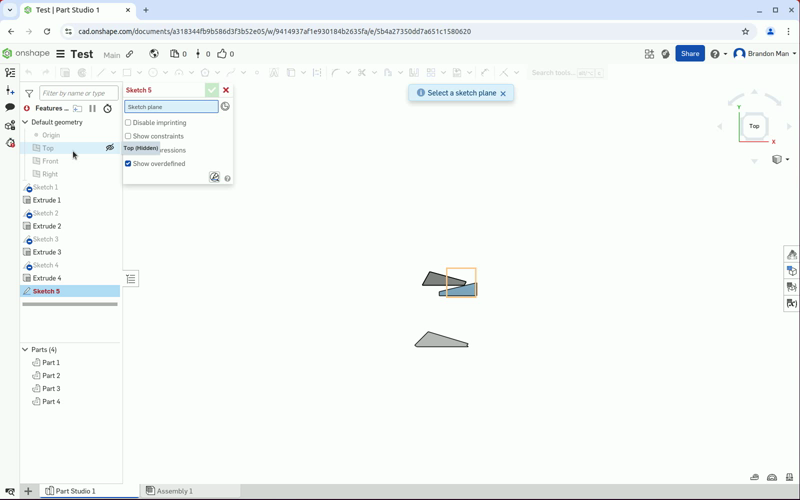
click(73, 150)
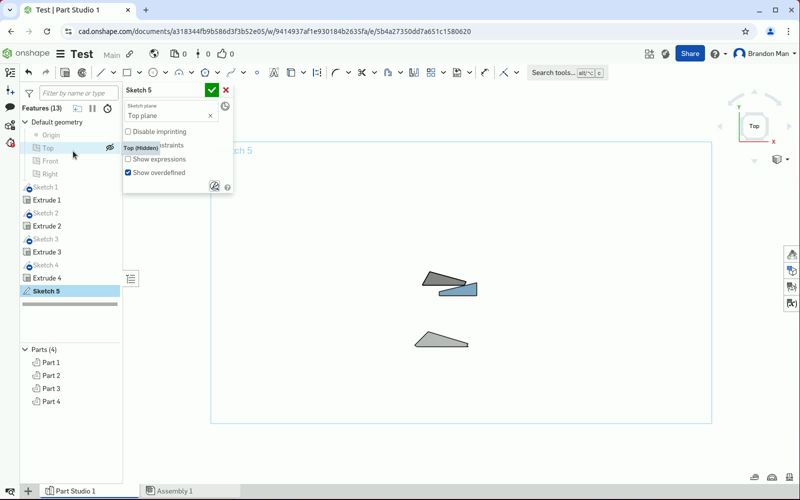
mouse_move(73, 352)
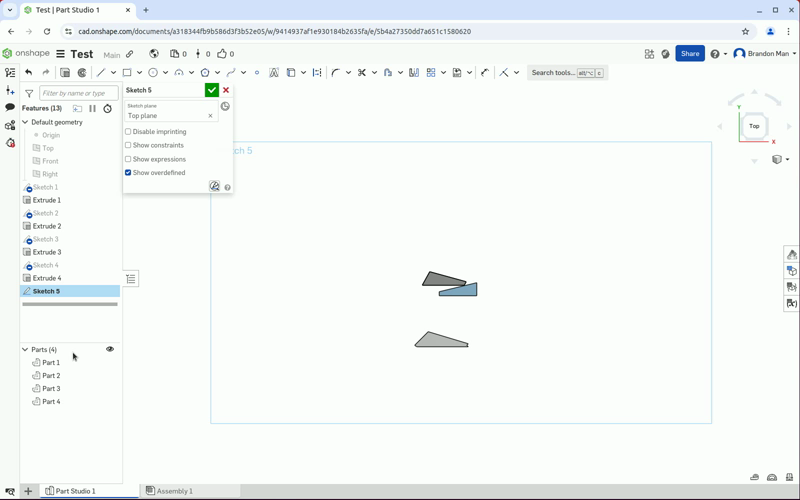
key(y)
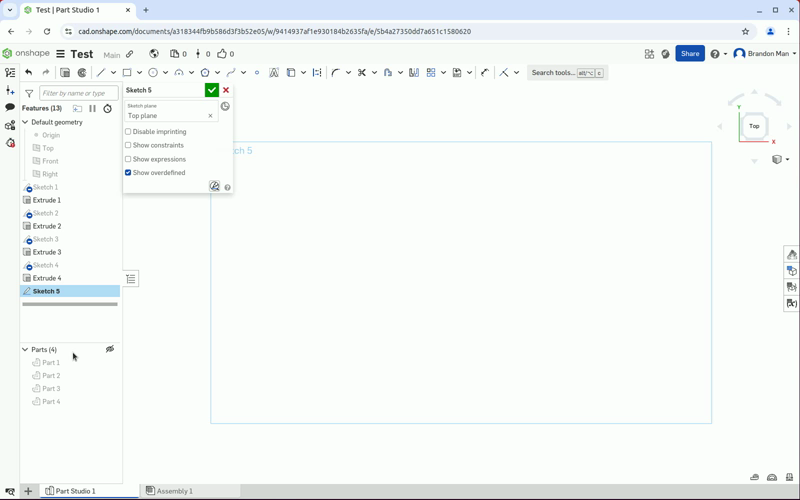
key(l)
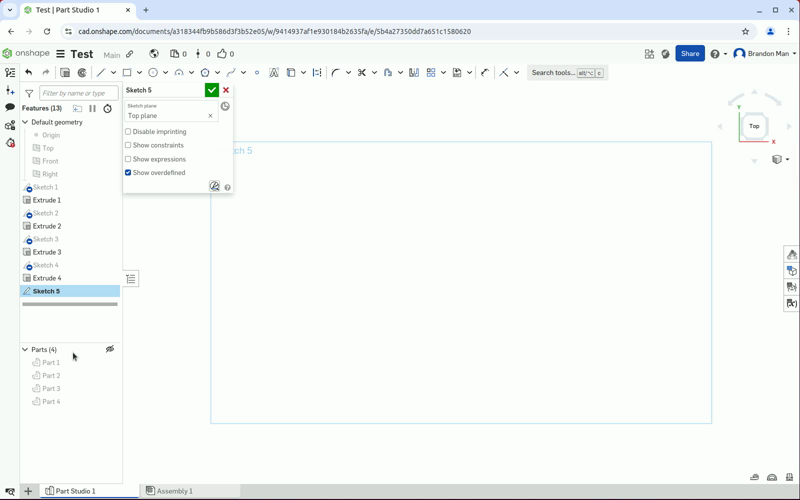
key_down(shift)
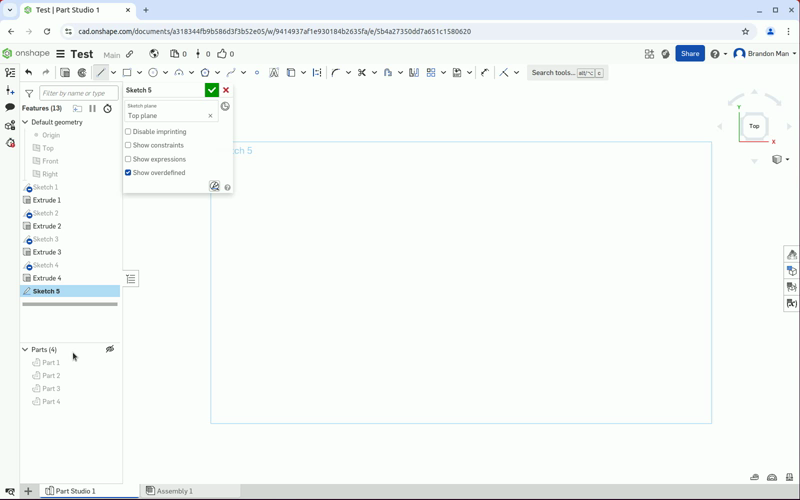
mouse_move(348, 306)
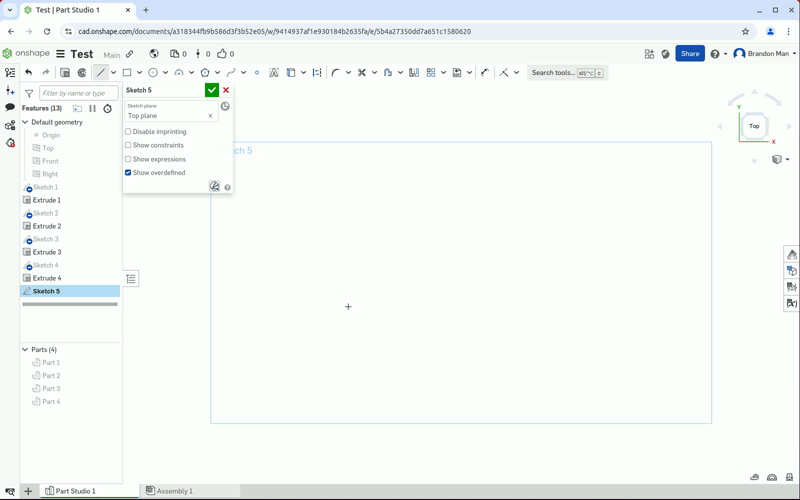
click(348, 306)
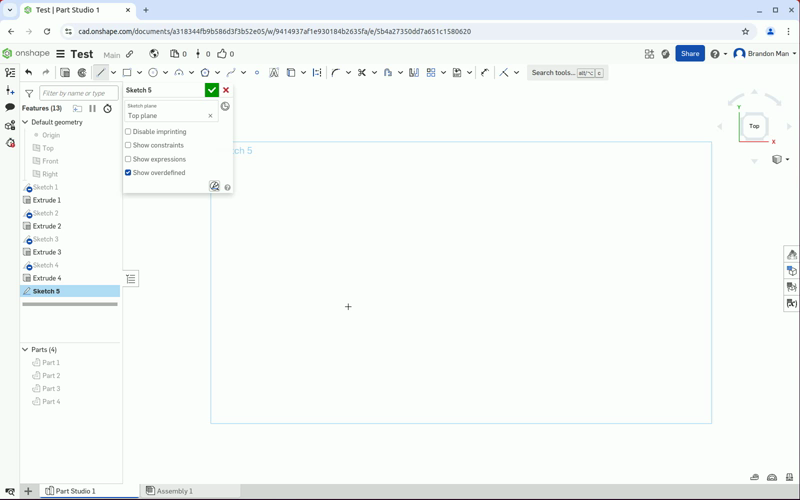
key_up(shift)
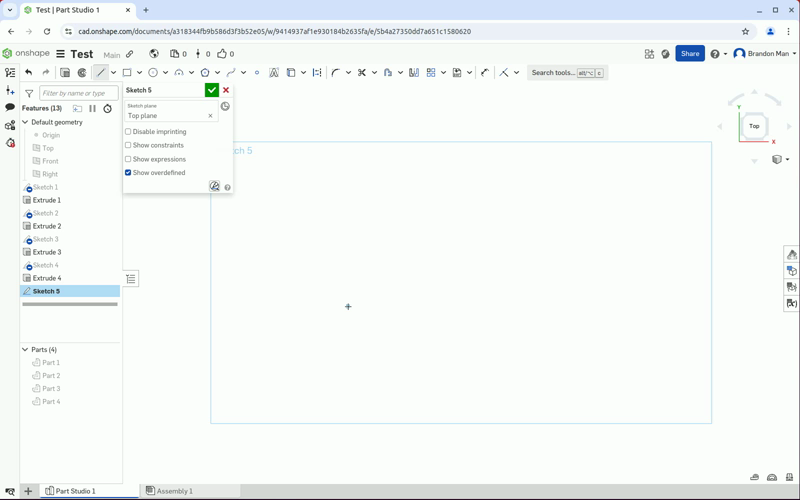
key_down(shift)
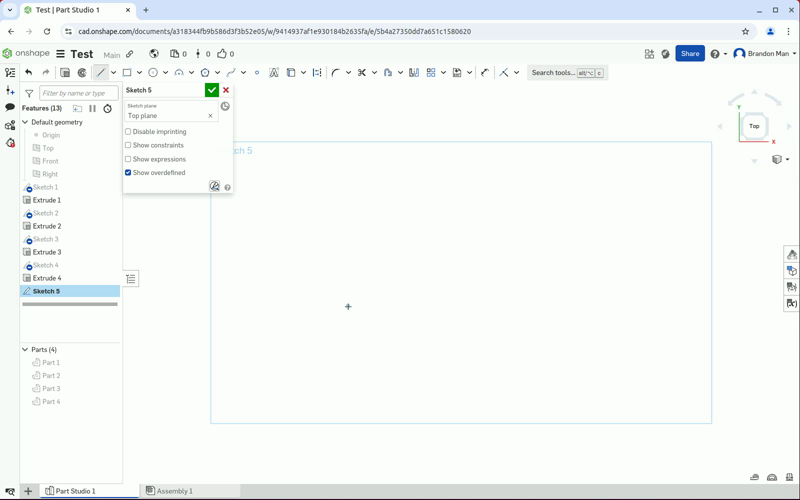
mouse_move(378, 306)
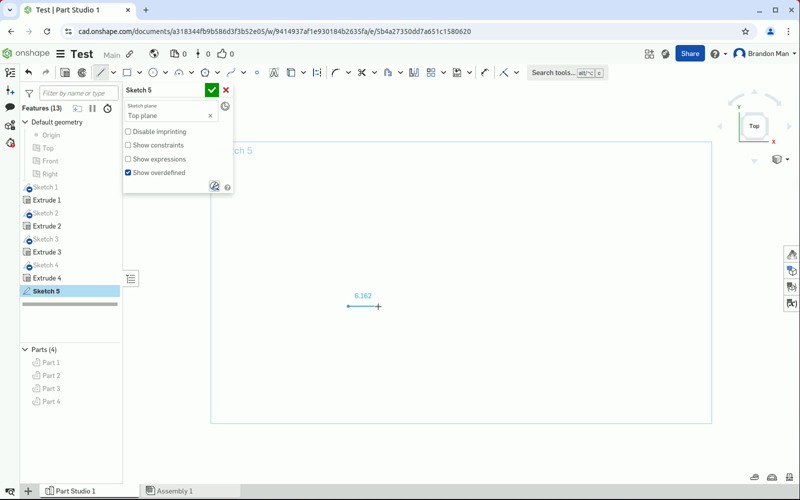
mouse_move(351, 309)
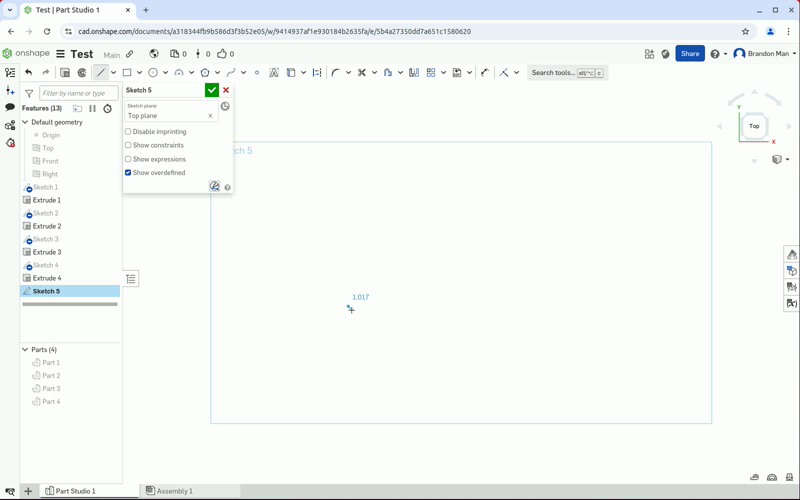
scroll(6)
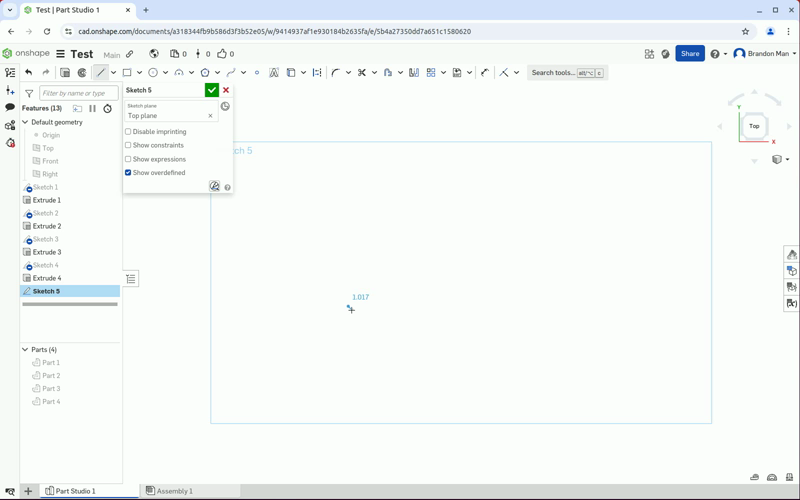
scroll(6)
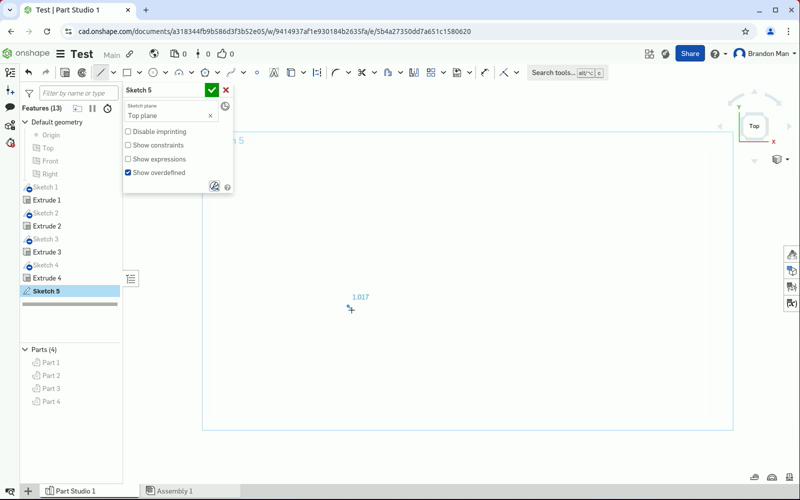
scroll(6)
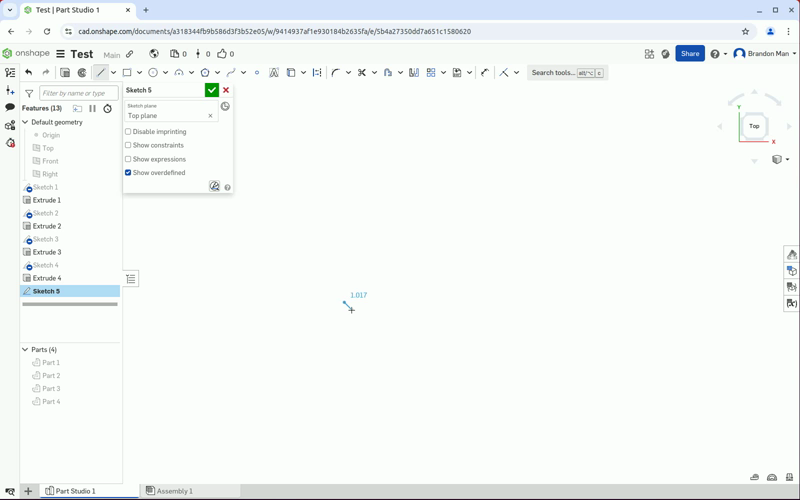
scroll(6)
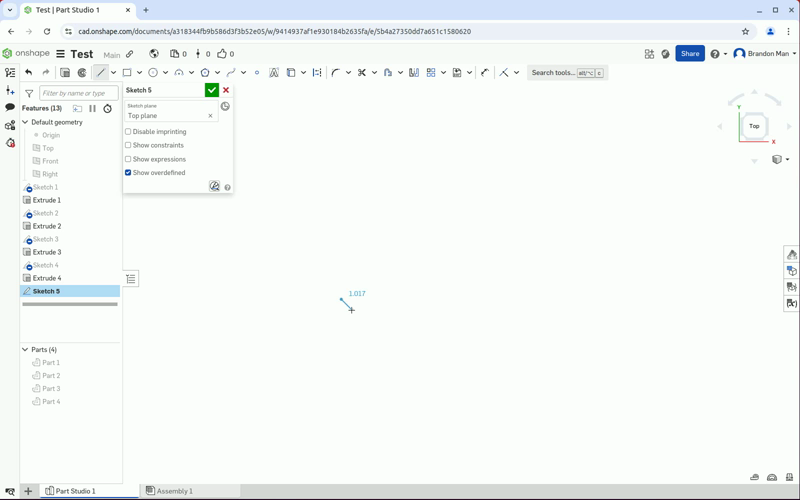
scroll(6)
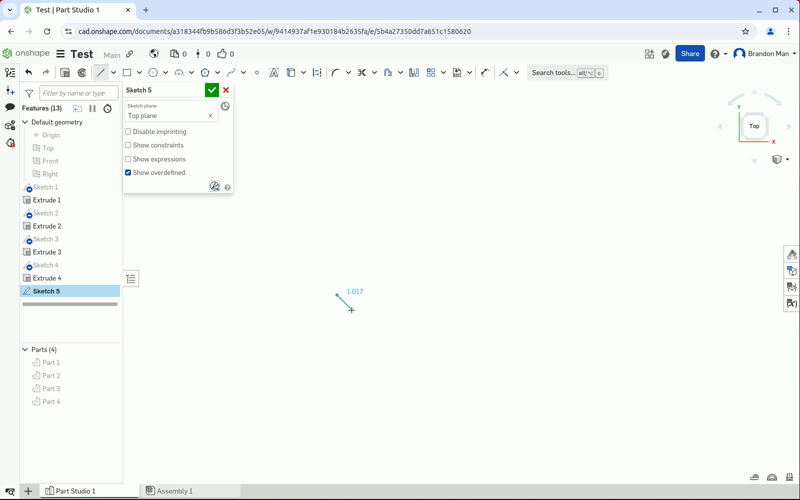
scroll(6)
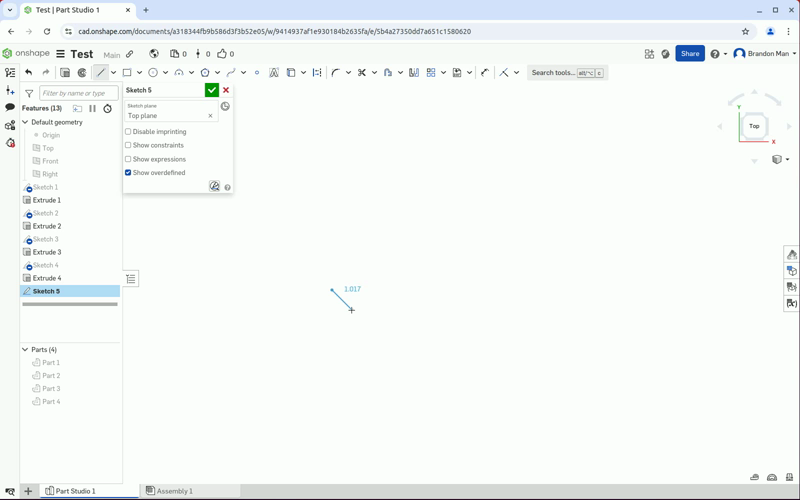
scroll(6)
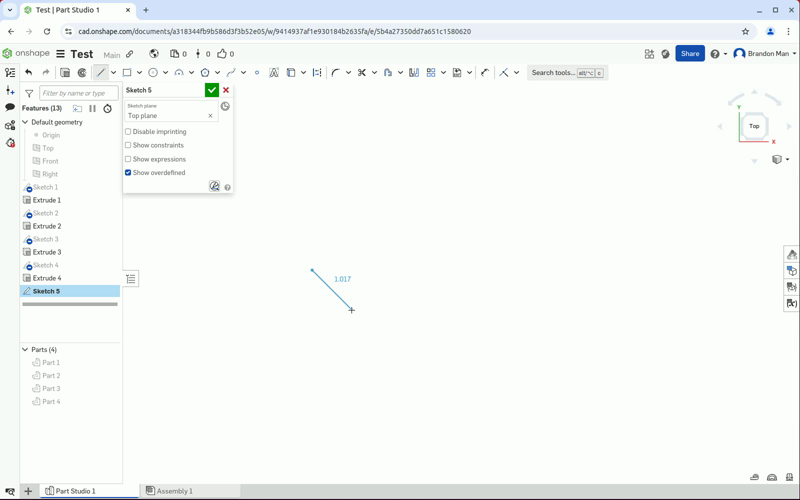
click(351, 309)
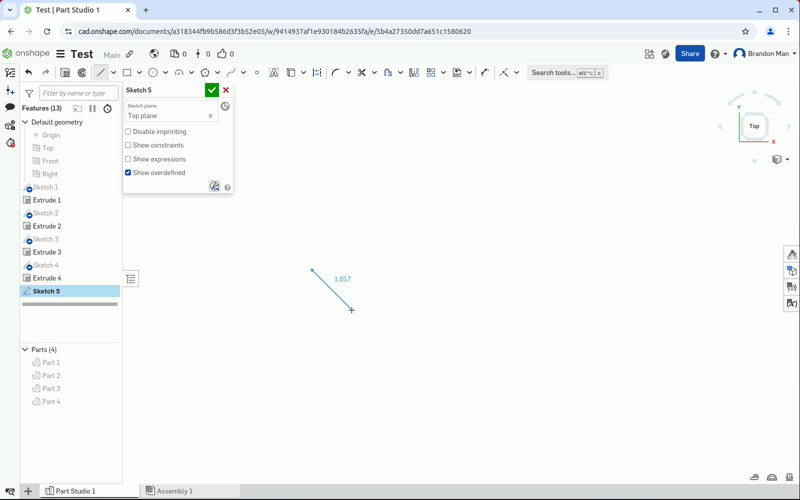
scroll(-6)
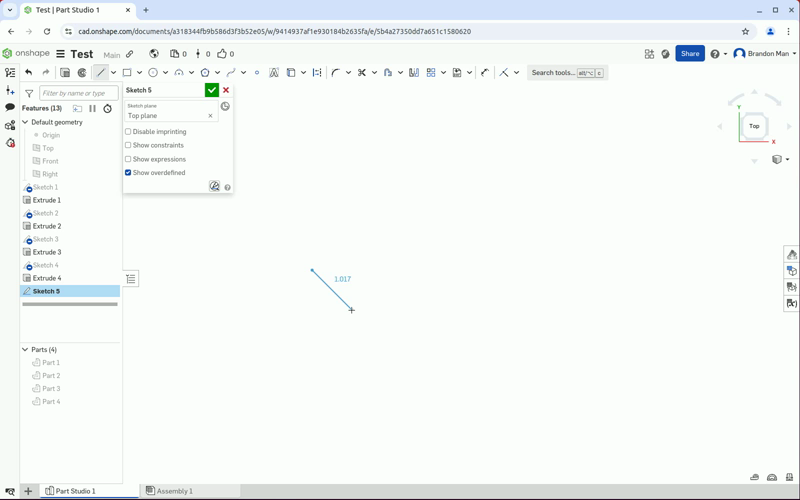
scroll(-6)
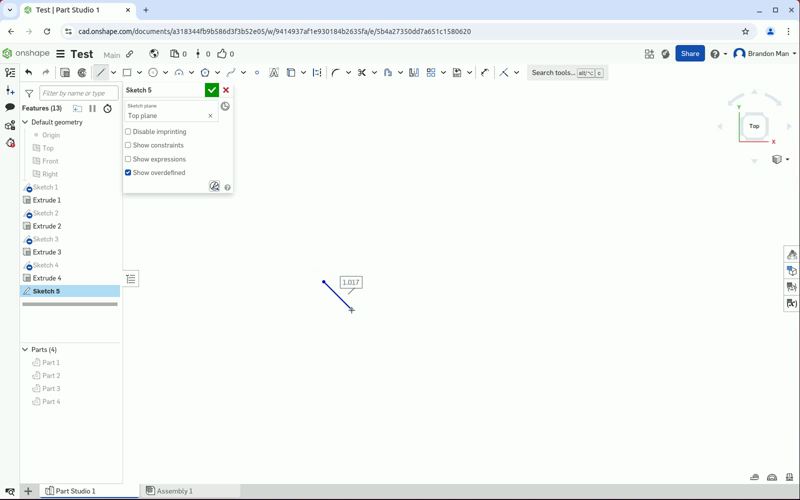
scroll(-6)
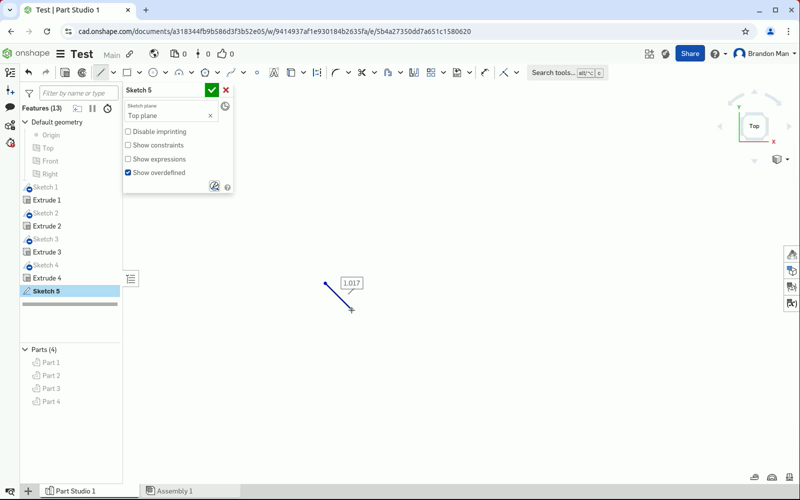
scroll(-6)
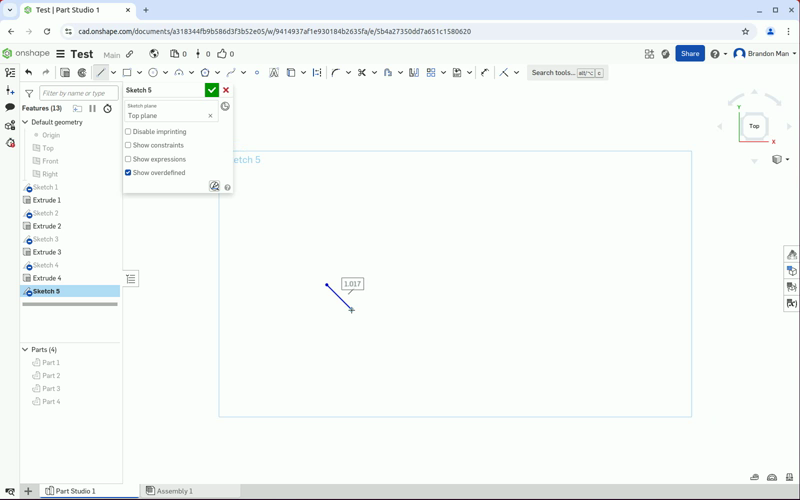
scroll(-6)
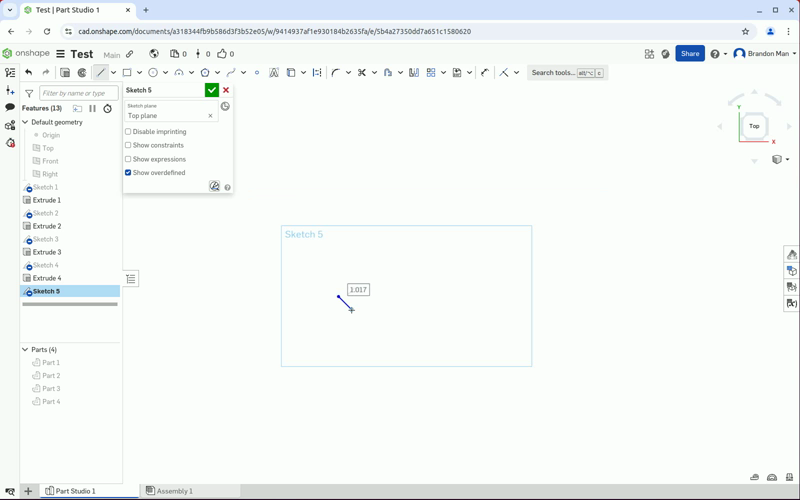
scroll(-6)
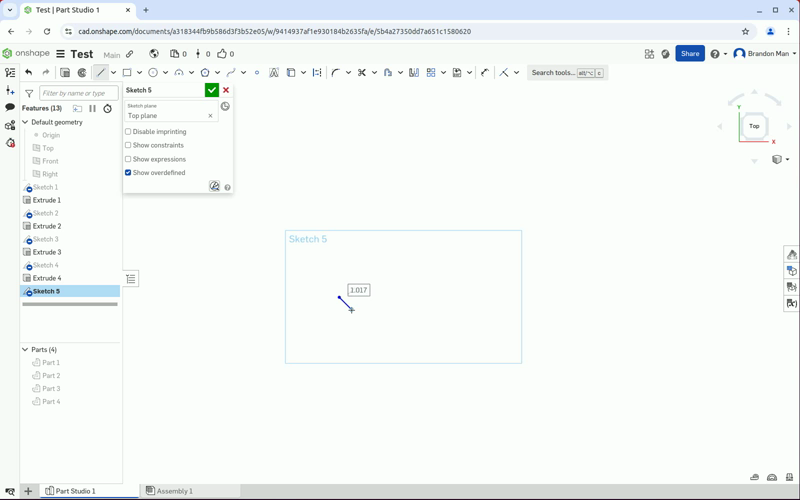
scroll(-6)
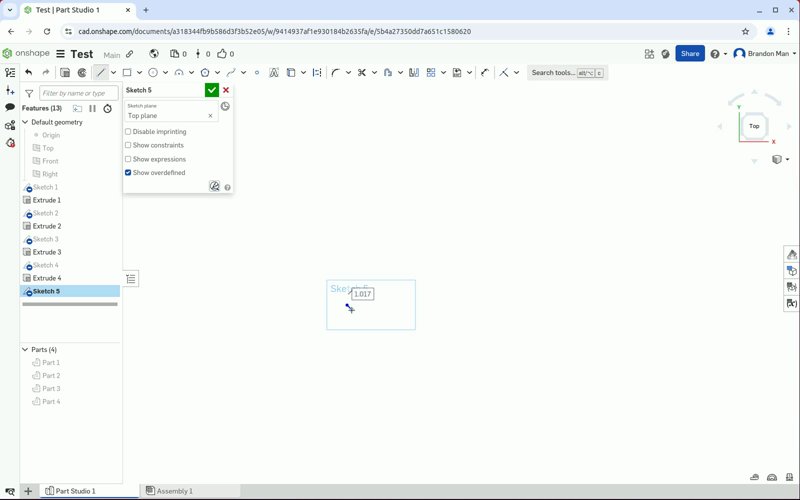
key_up(shift)
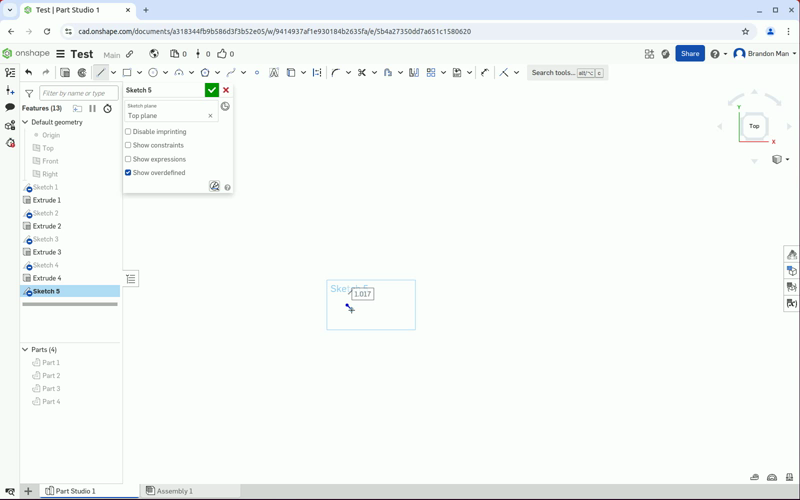
key_down(shift)
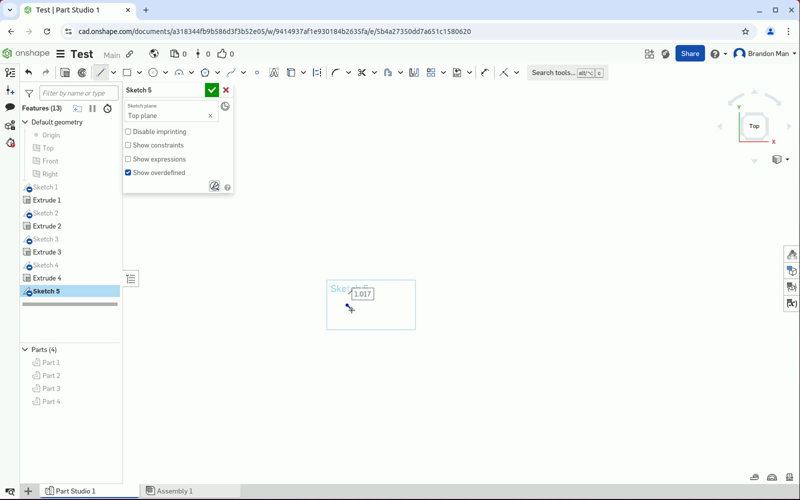
mouse_move(381, 309)
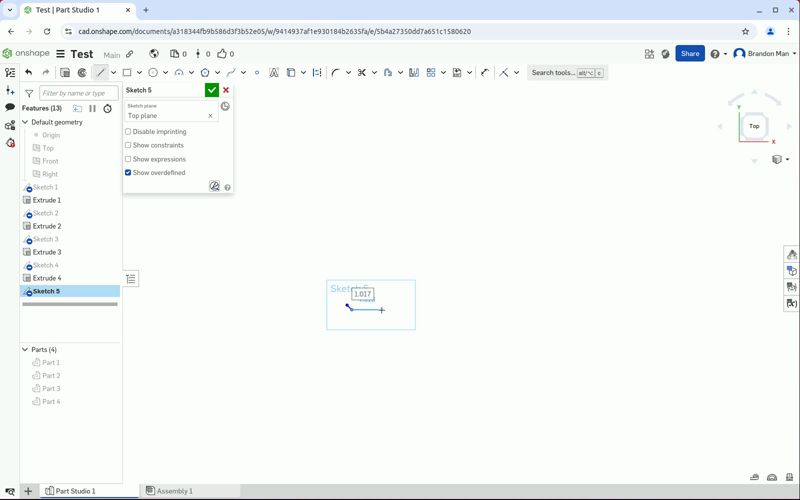
mouse_move(402, 309)
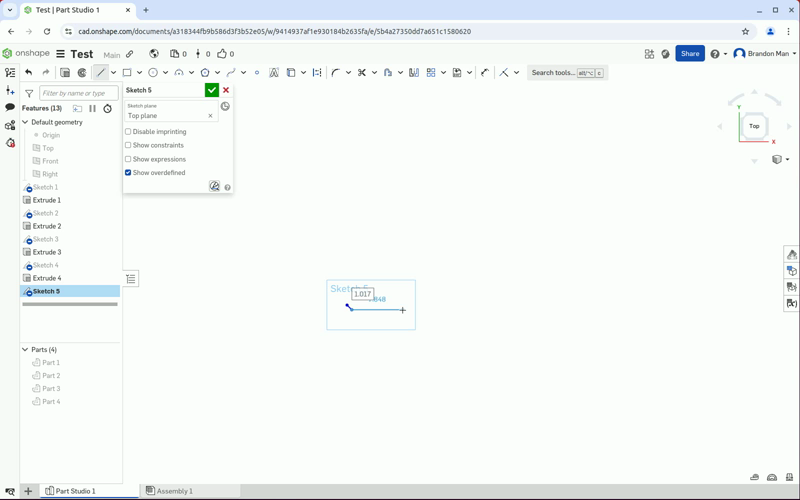
click(402, 309)
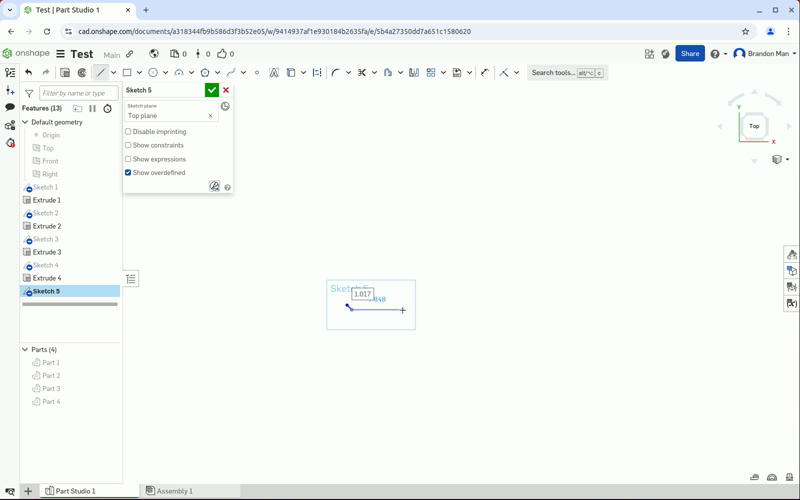
key_up(shift)
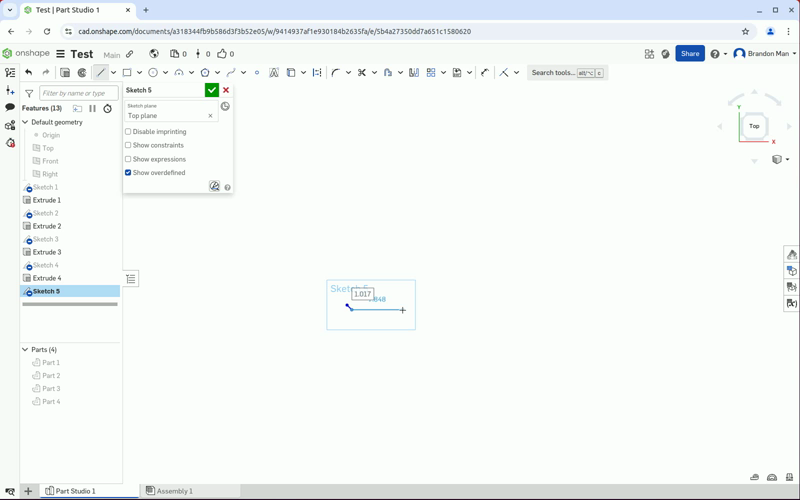
key_down(shift)
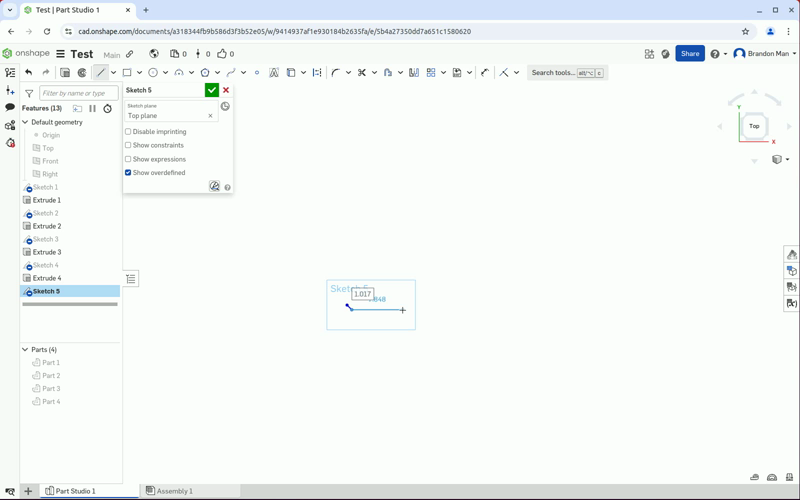
mouse_move(432, 309)
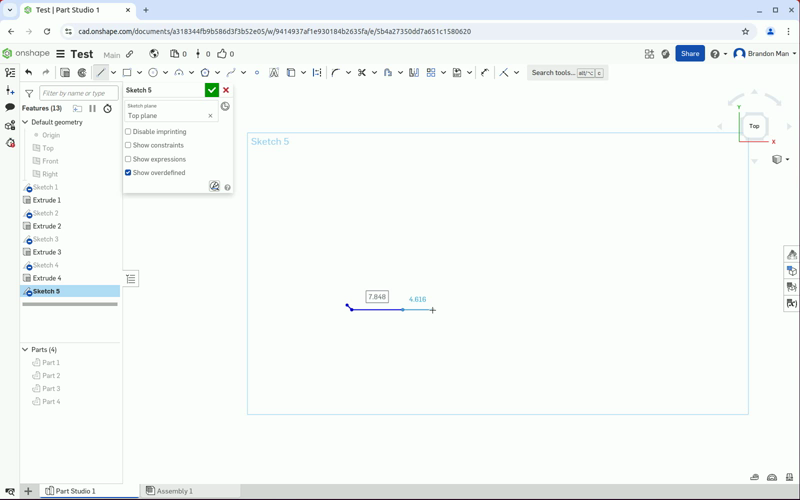
mouse_move(388, 295)
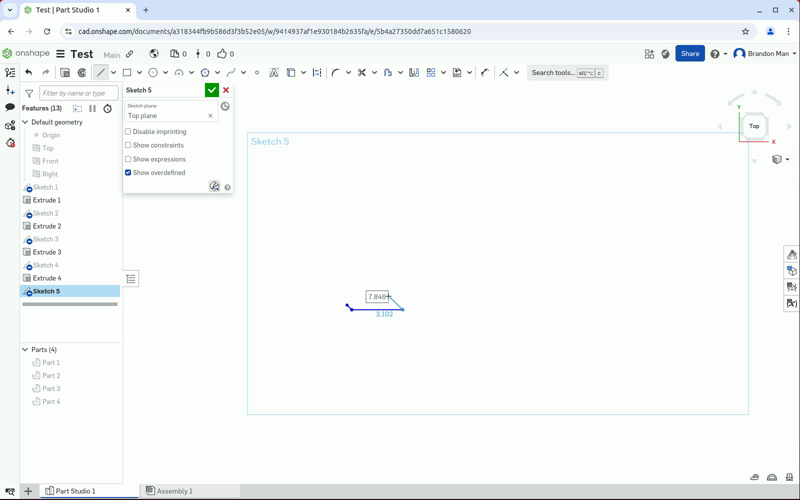
click(388, 295)
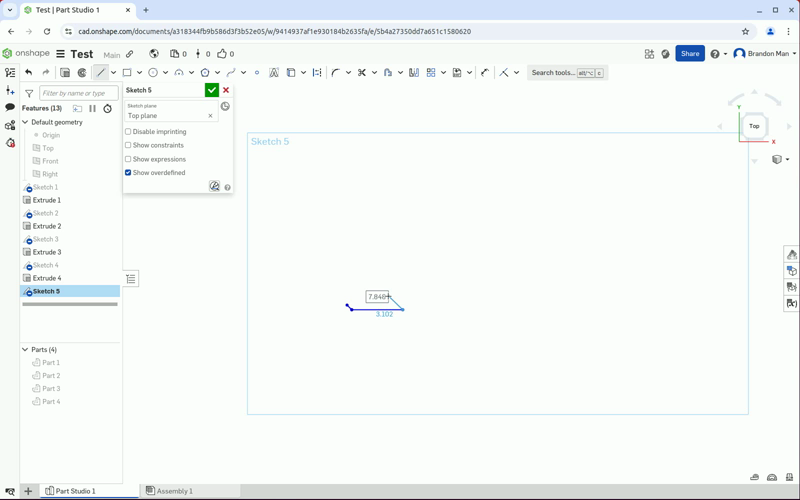
key_up(shift)
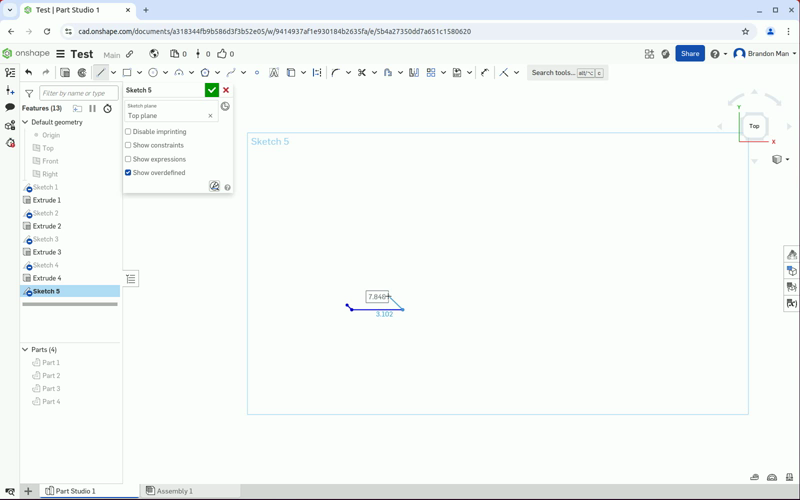
mouse_move(418, 295)
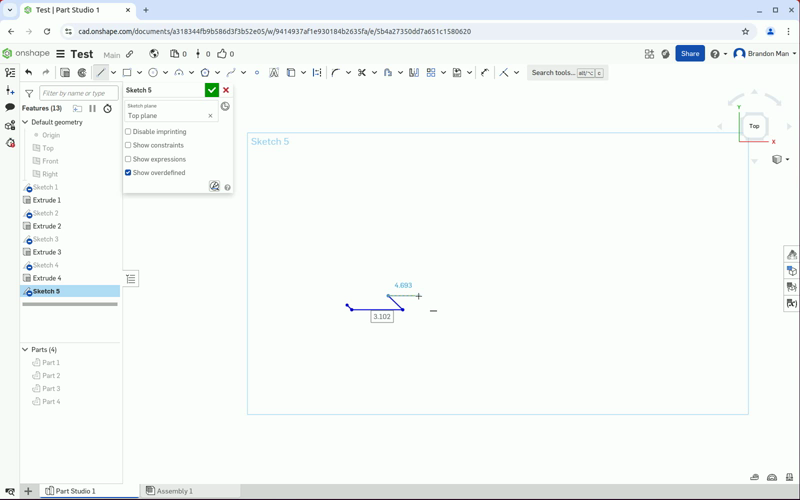
key_down(shift)
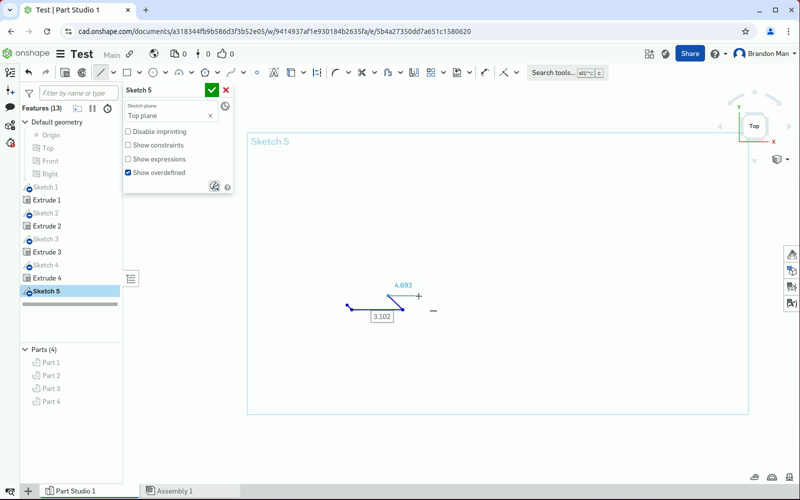
mouse_move(348, 306)
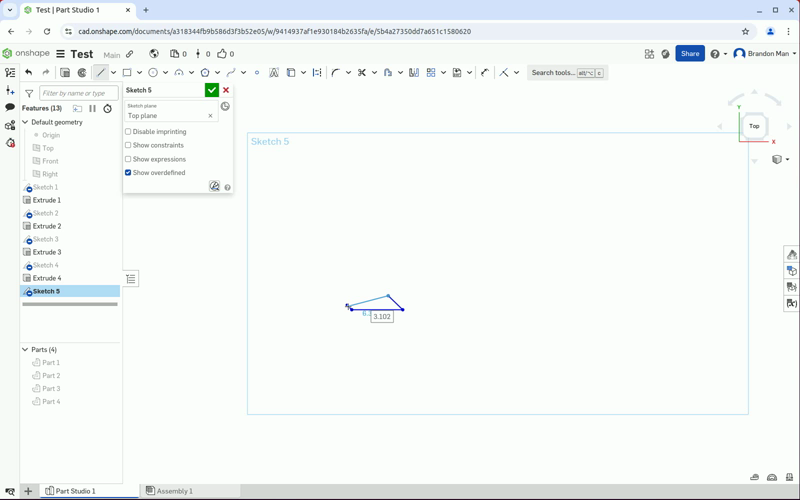
key_up(shift)
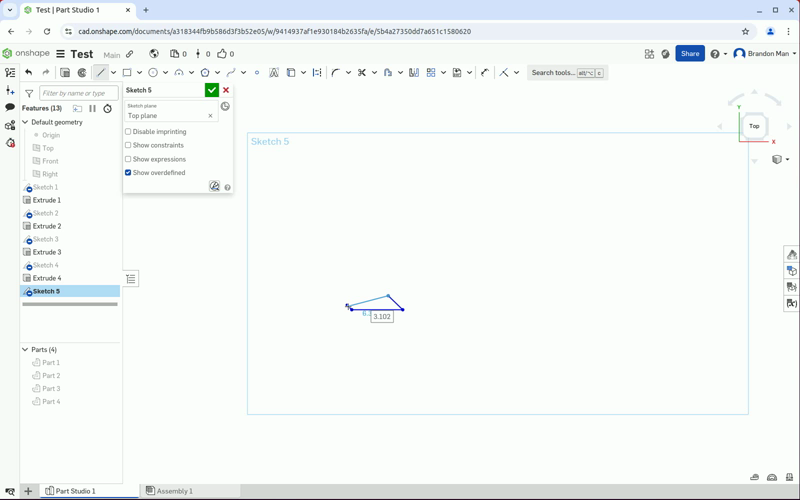
click(348, 306)
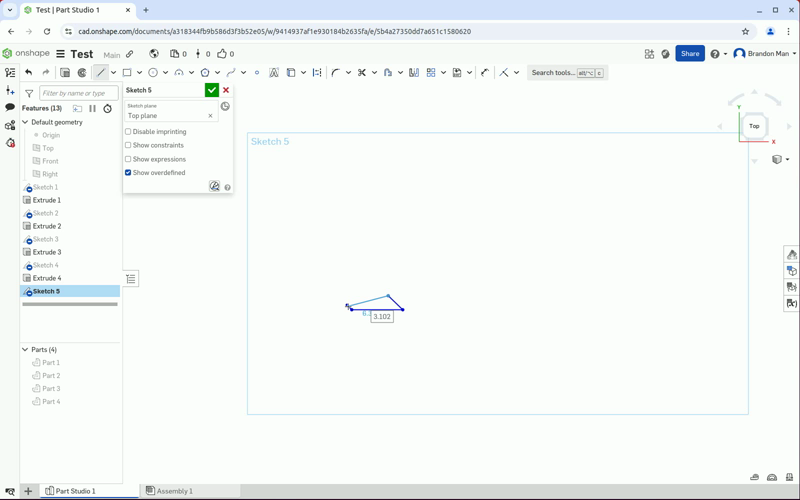
key(esc)
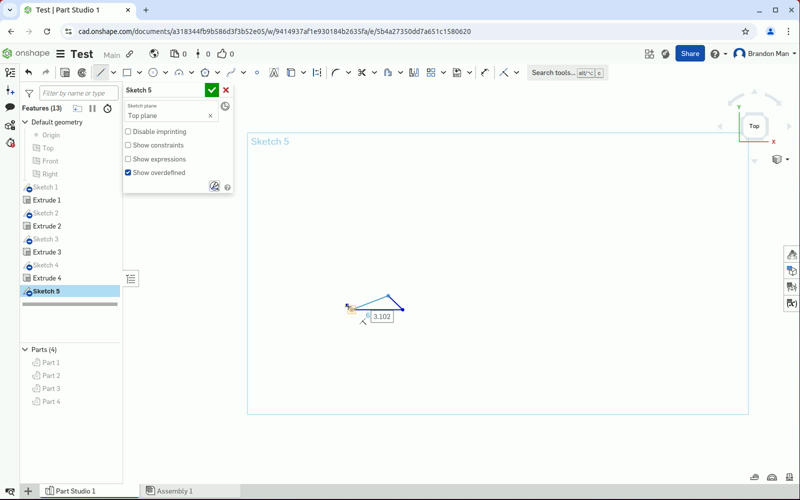
mouse_move(369, 306)
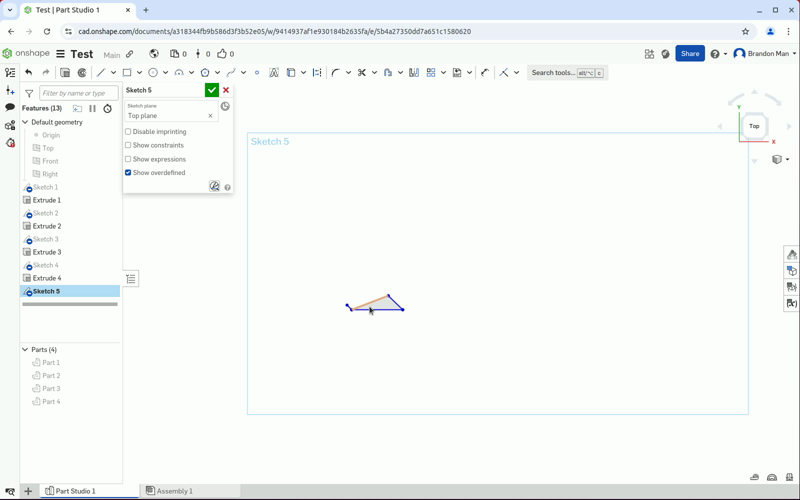
scroll(6)
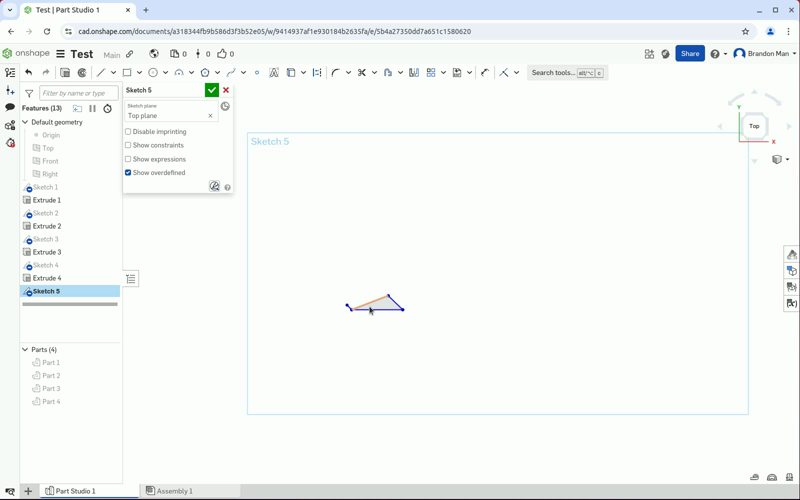
scroll(6)
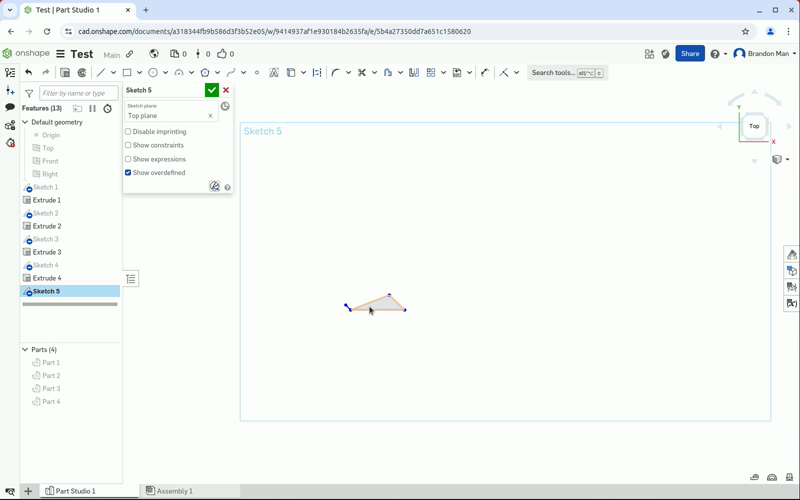
scroll(6)
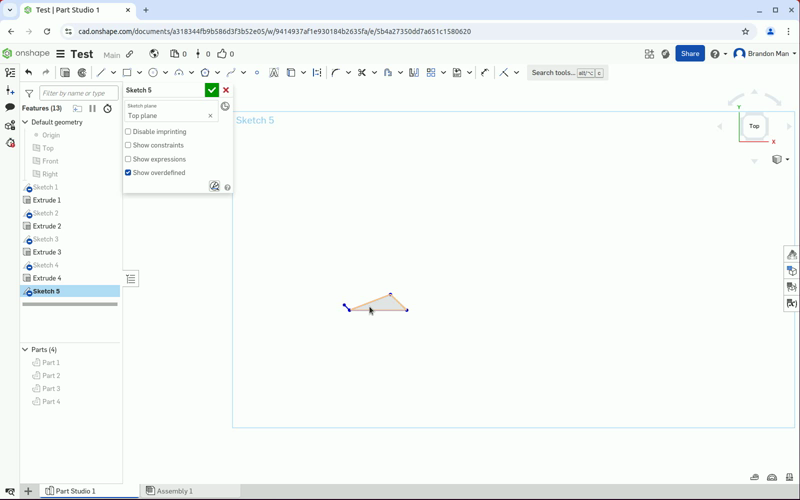
scroll(6)
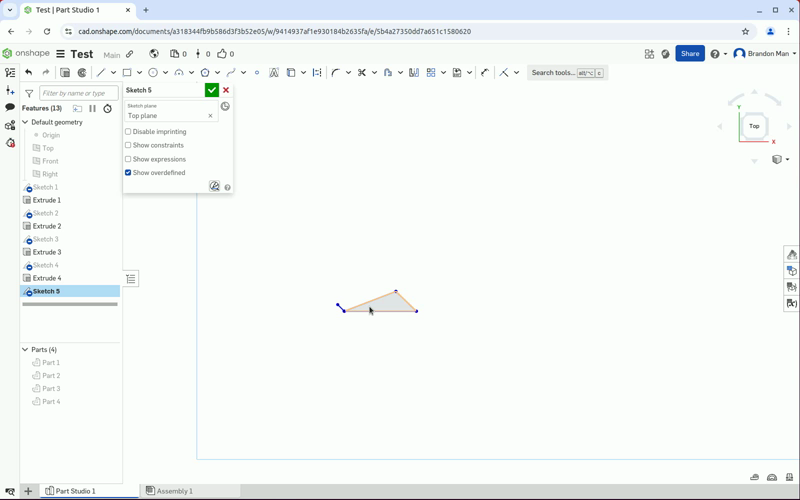
scroll(6)
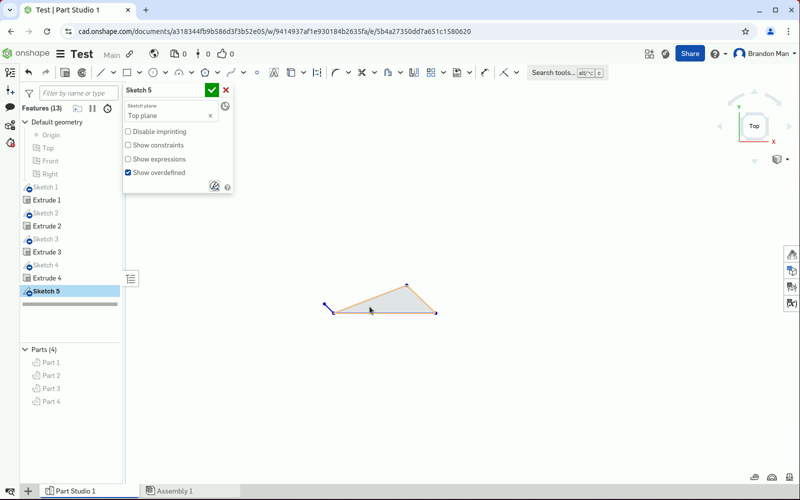
scroll(6)
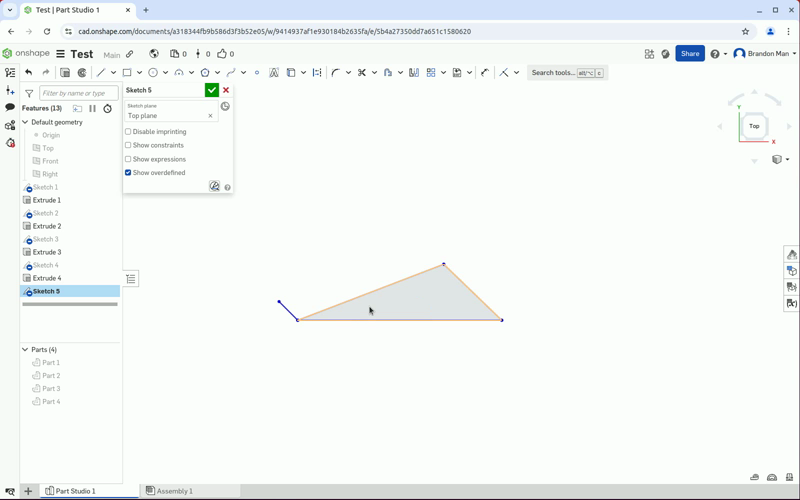
scroll(6)
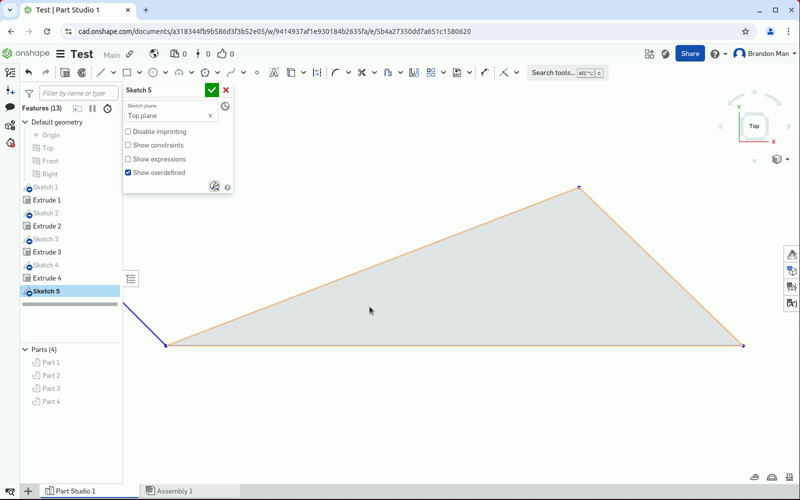
click(369, 306)
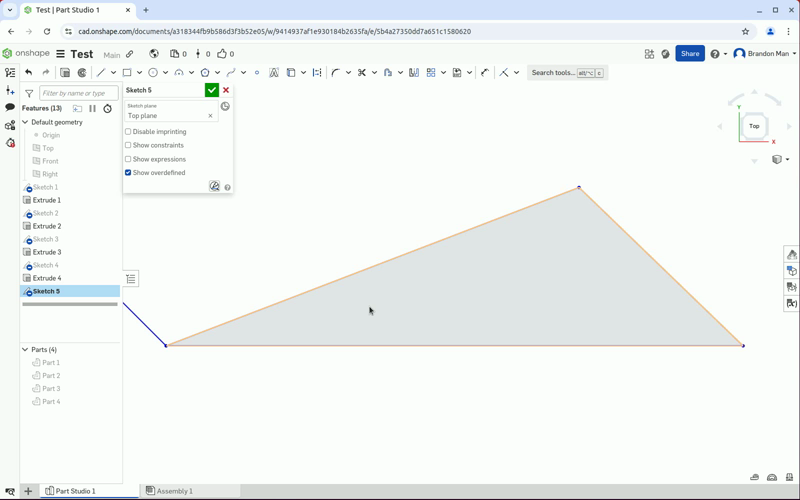
scroll(-6)
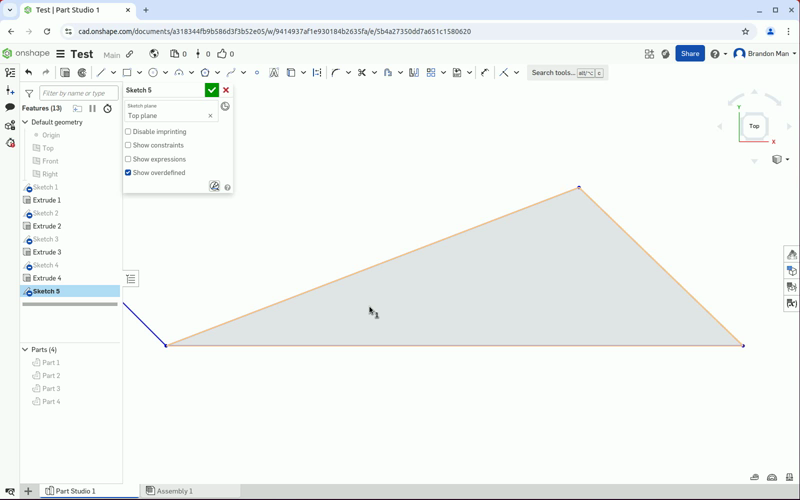
scroll(-6)
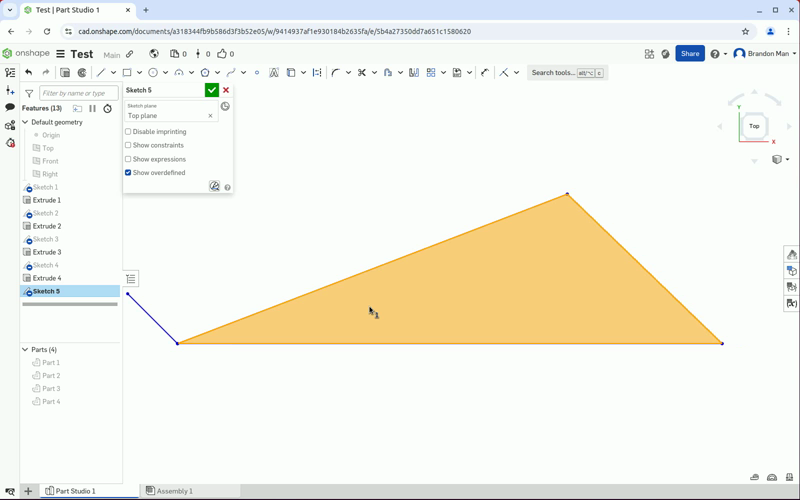
scroll(-6)
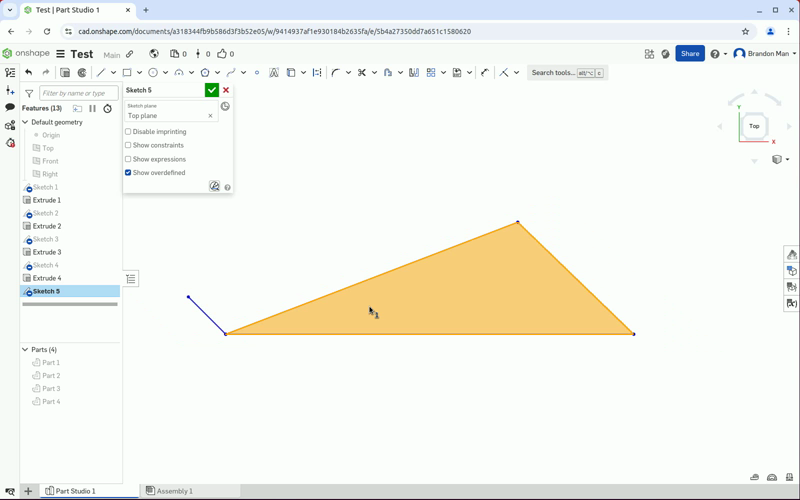
scroll(-6)
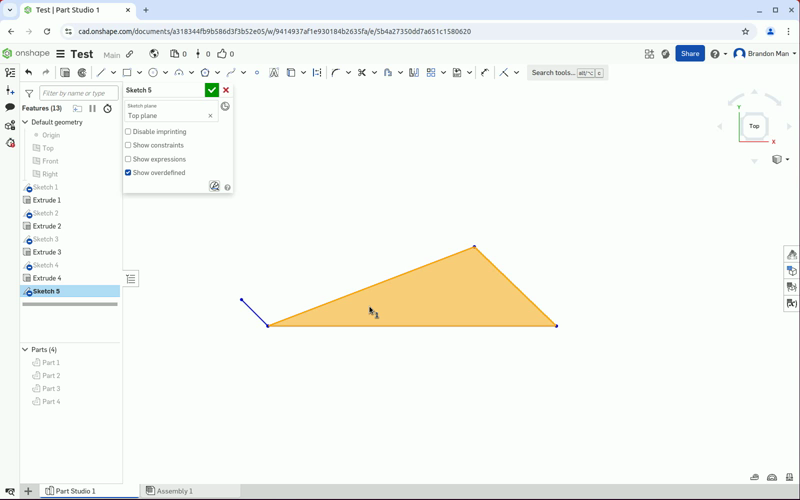
scroll(-6)
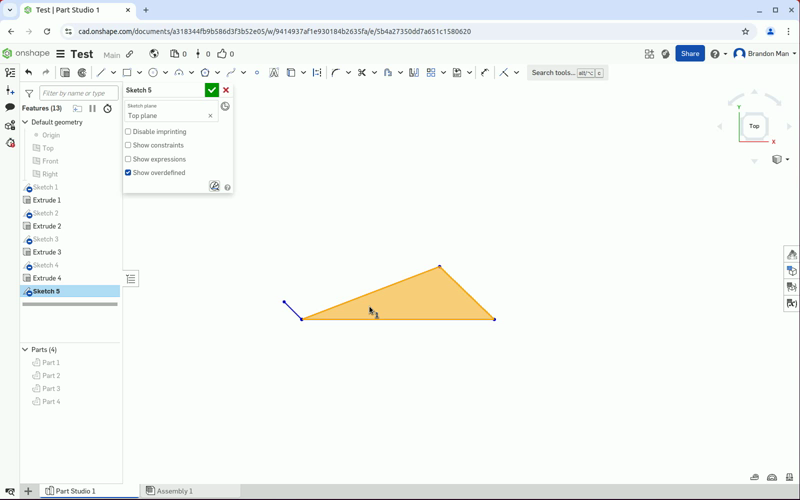
scroll(-6)
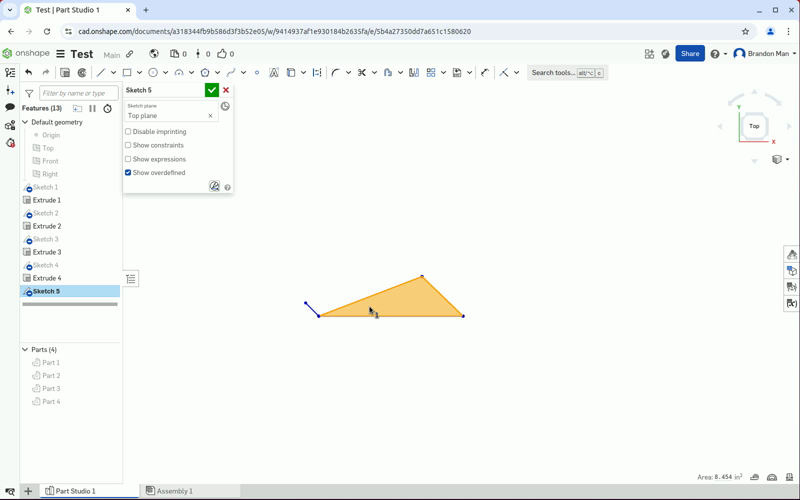
scroll(-6)
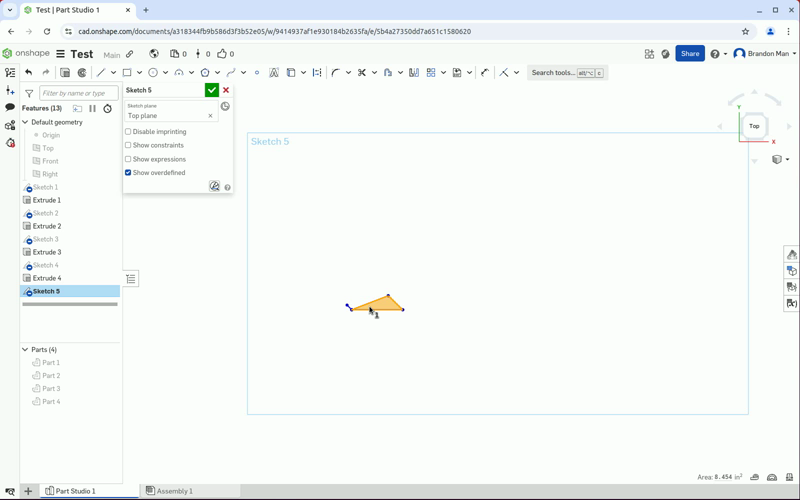
mouse_move(73, 352)
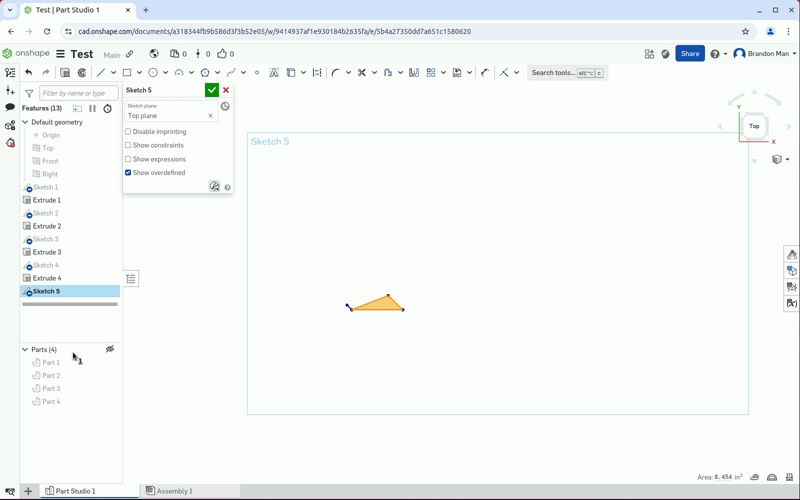
key(shift+y)
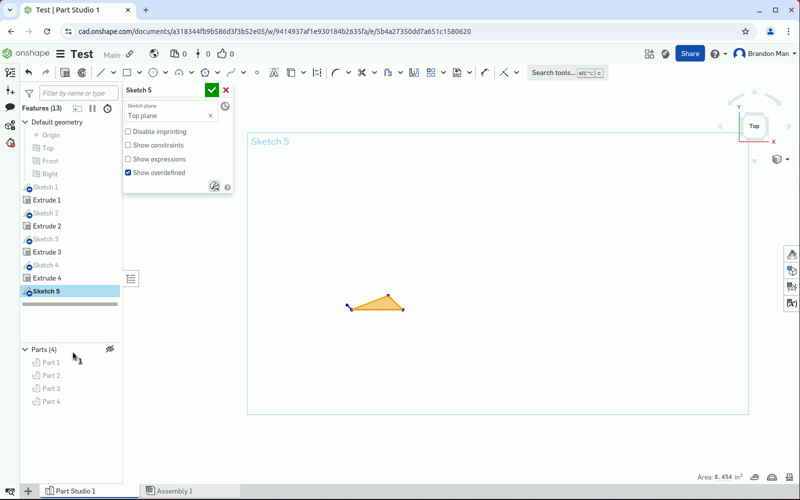
key(shift+e)
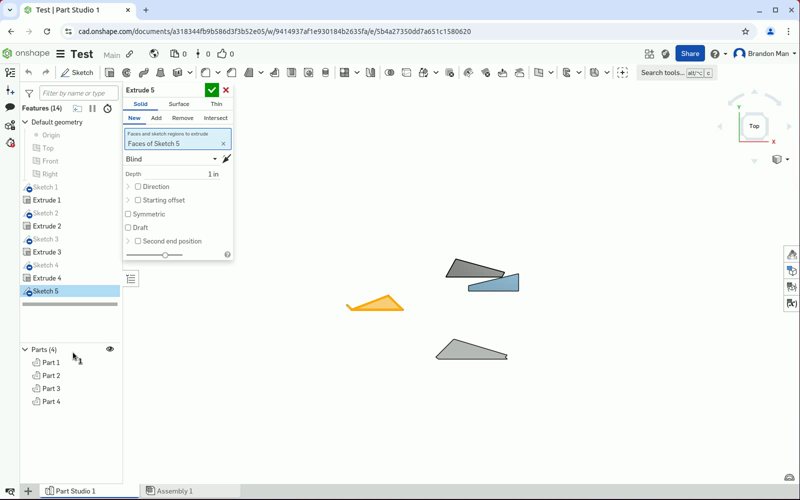
mouse_move(143, 106)
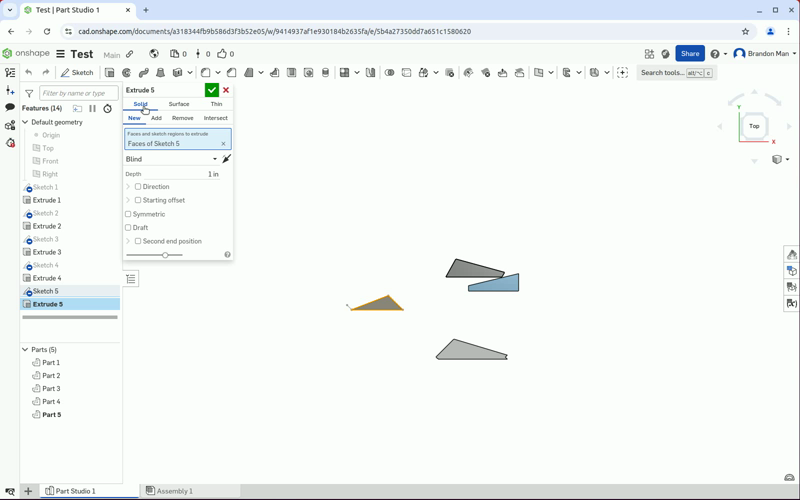
click(143, 106)
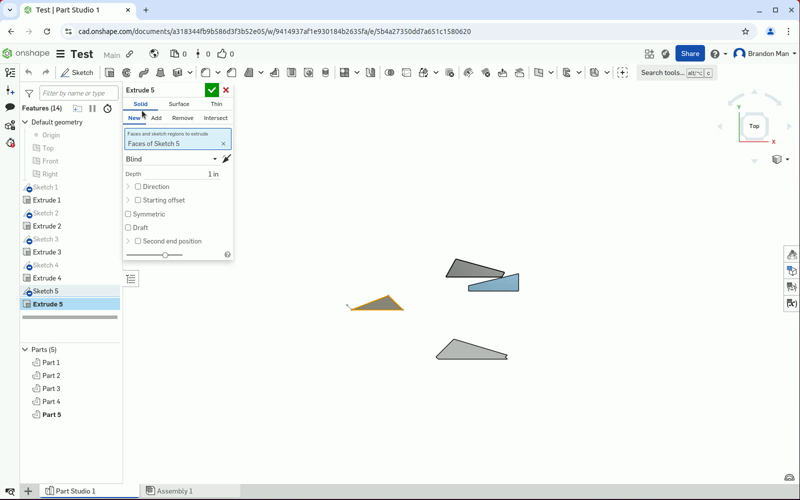
mouse_move(137, 120)
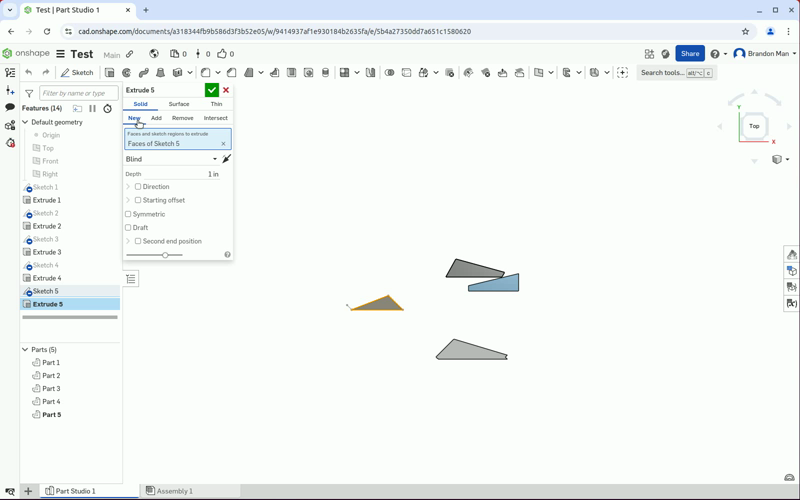
click(137, 120)
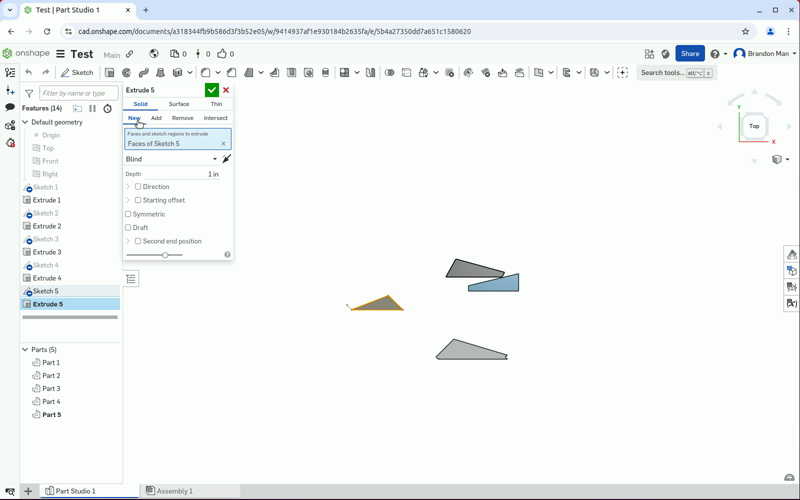
key(tab, 4)
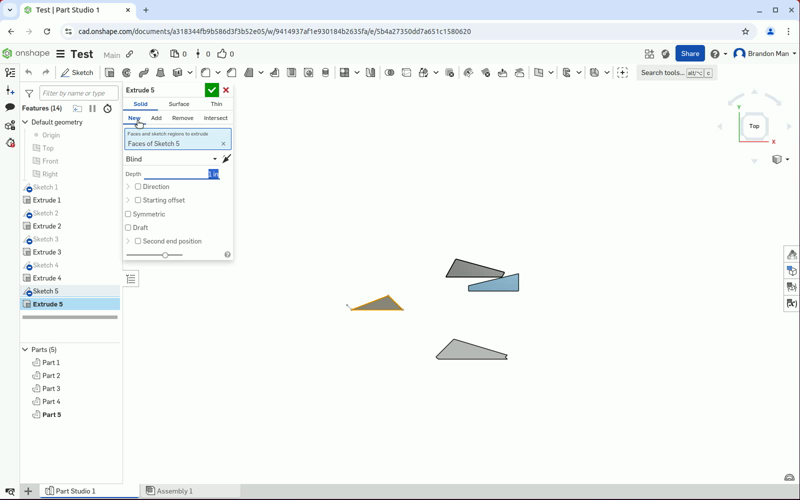
text(0.241)
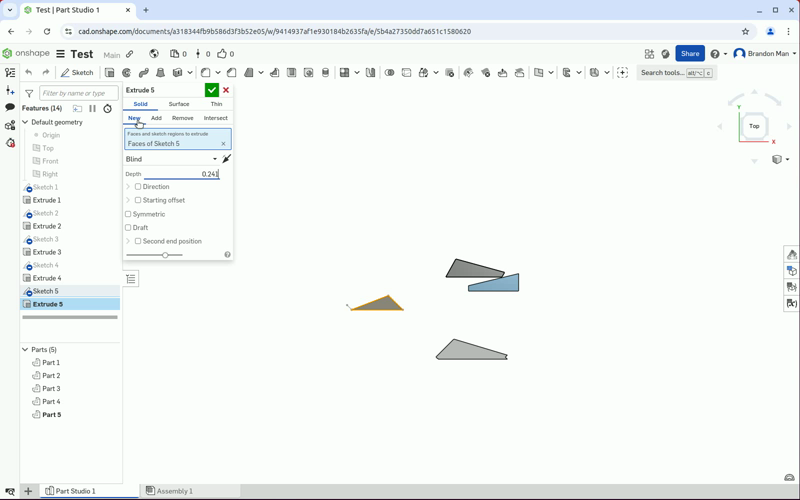
key(enter)
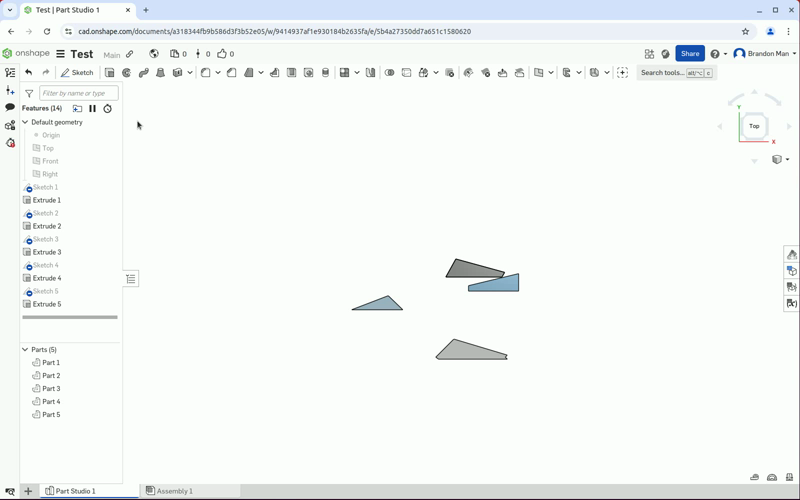
key(shift+h)
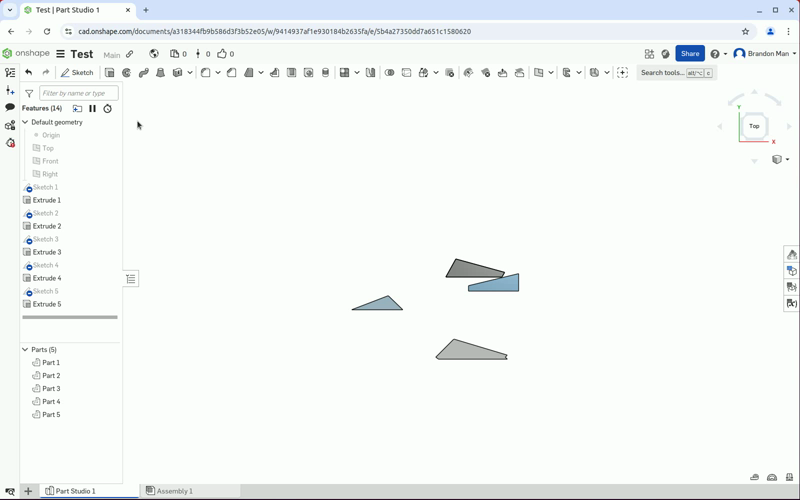
key(shift+h)
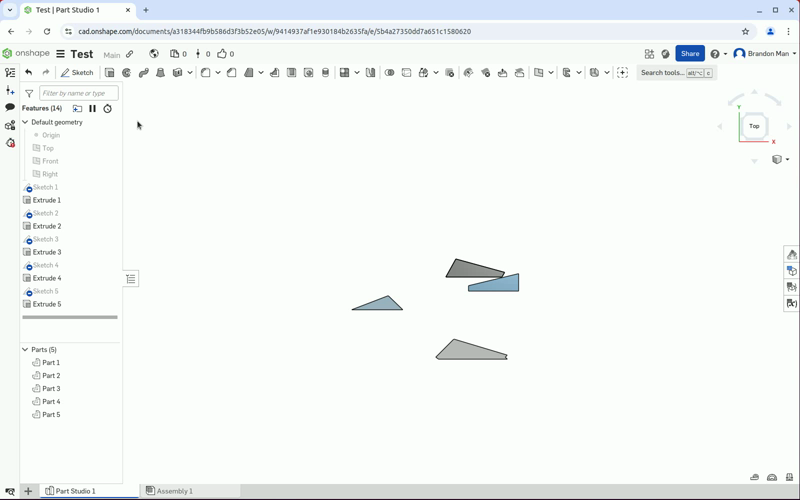
mouse_move(73, 189)
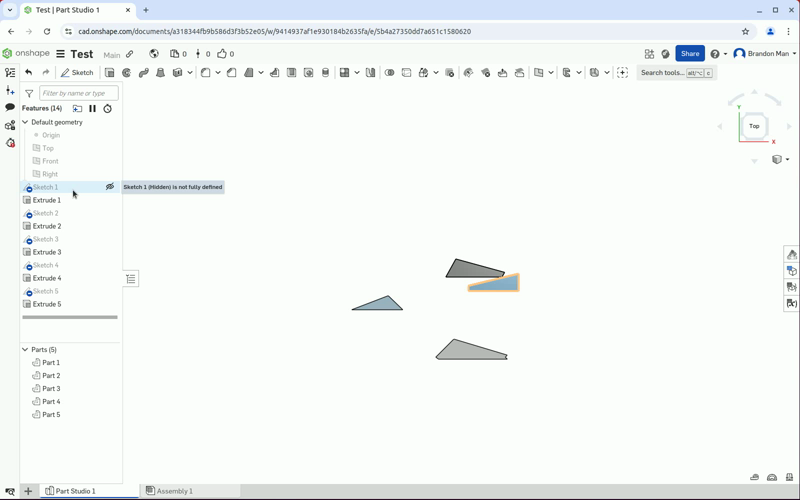
click(73, 189)
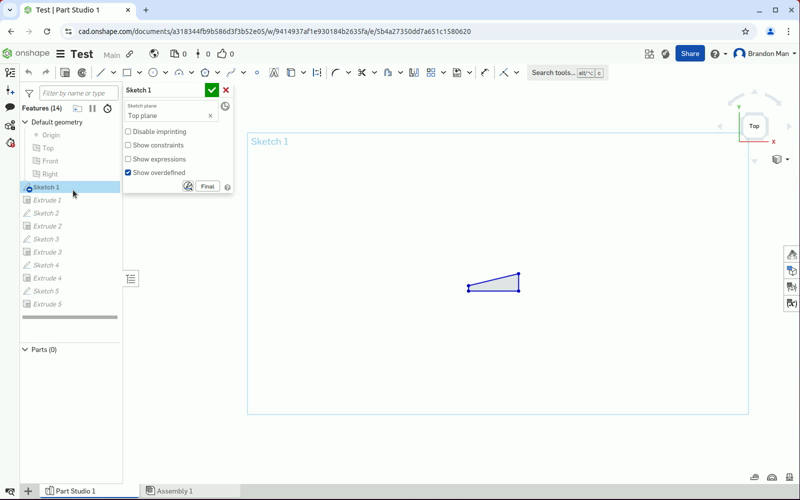
mouse_move(229, 92)
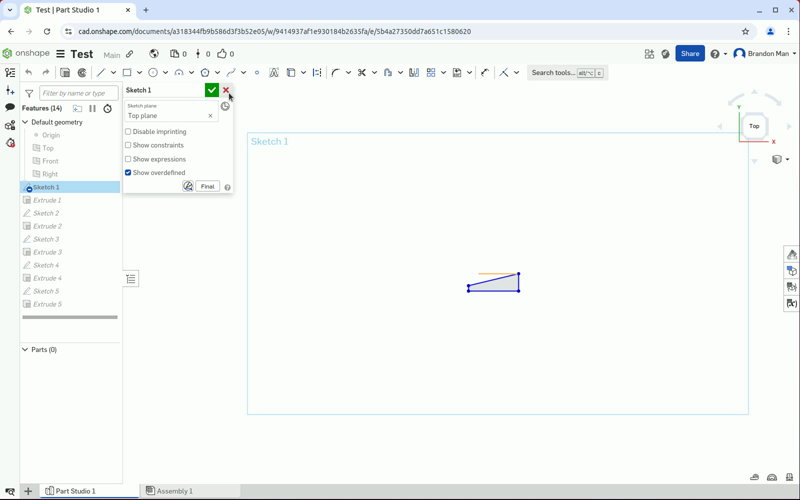
click(229, 92)
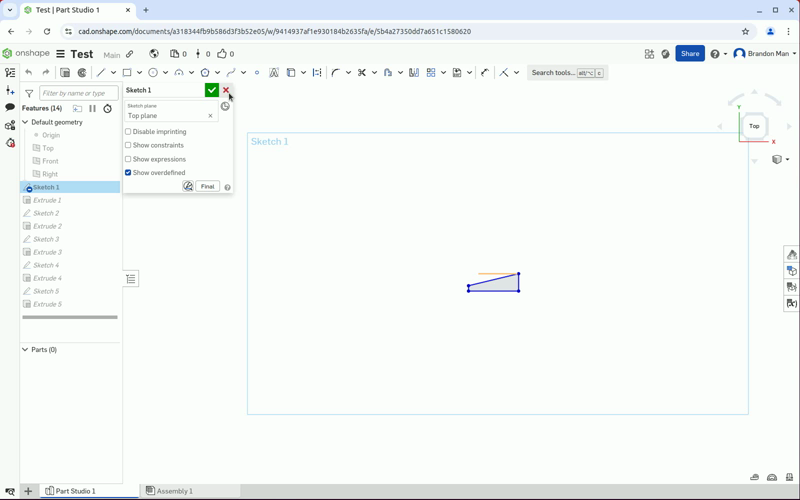
key(shift+s)
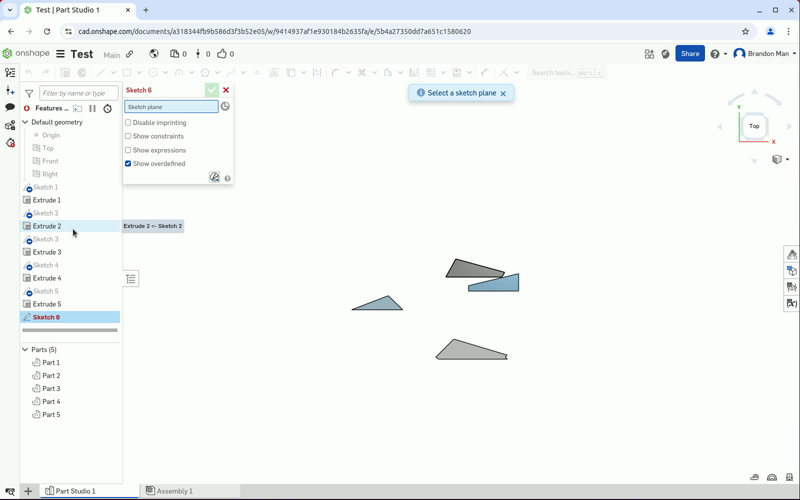
scroll(3)
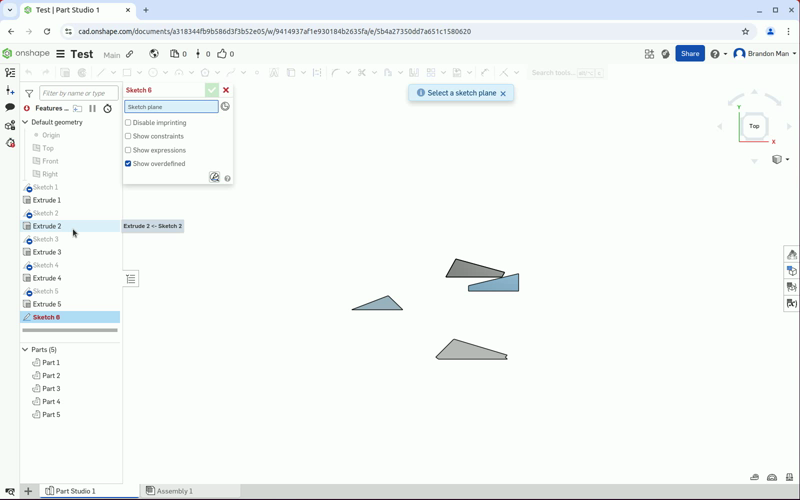
mouse_move(73, 150)
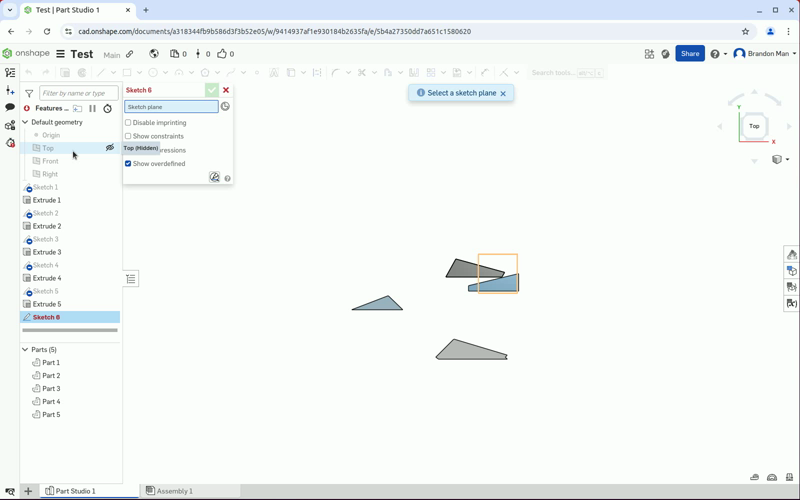
click(73, 150)
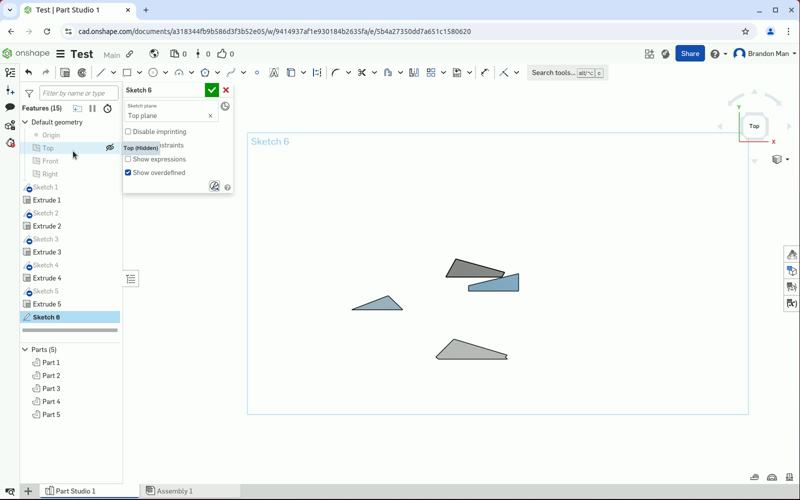
mouse_move(73, 352)
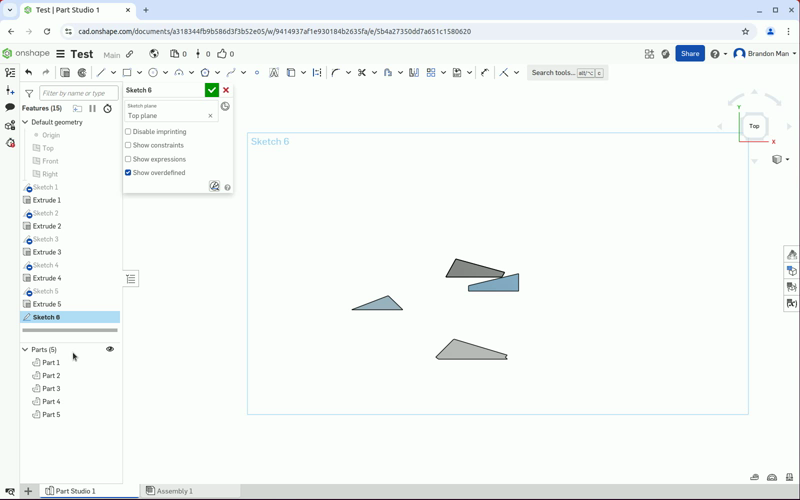
key(y)
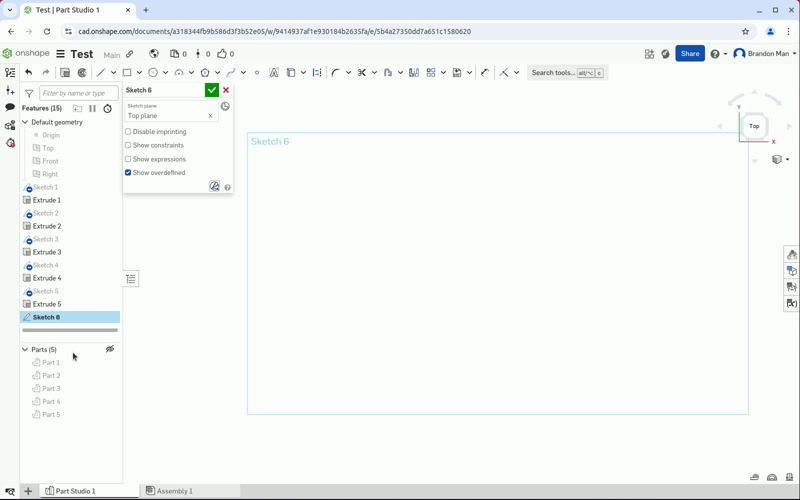
key(l)
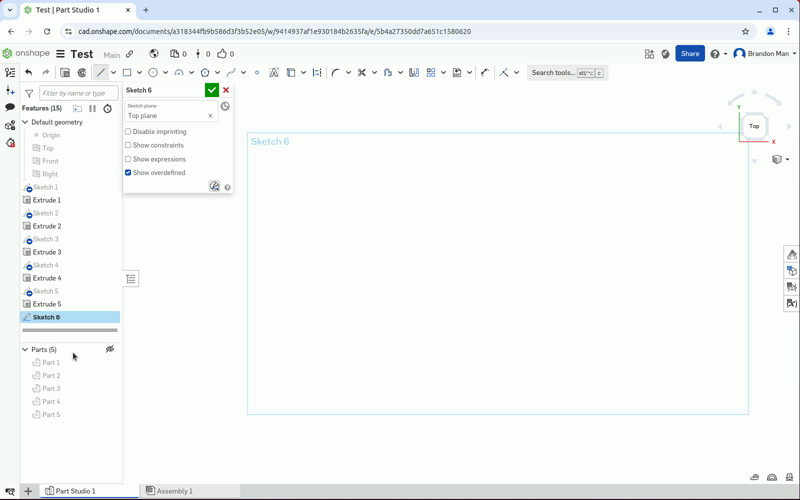
key_down(shift)
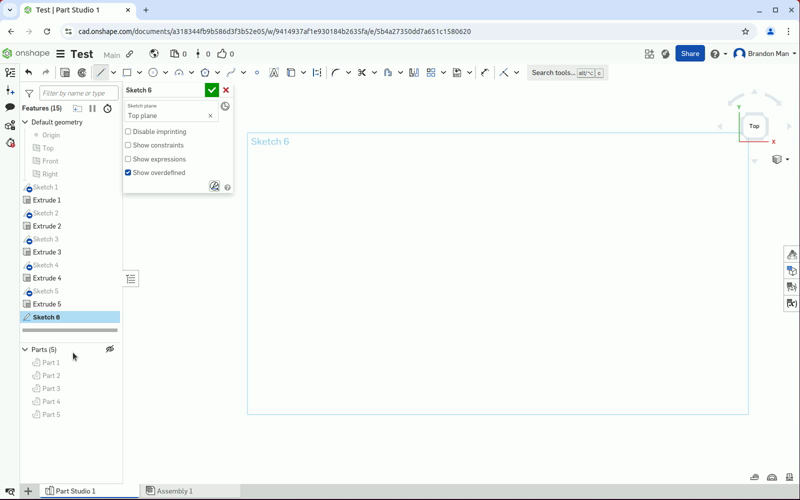
mouse_move(474, 320)
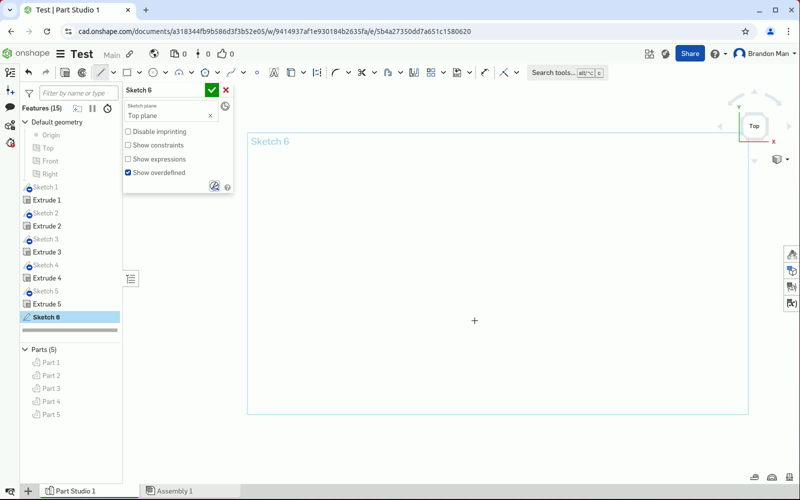
click(474, 320)
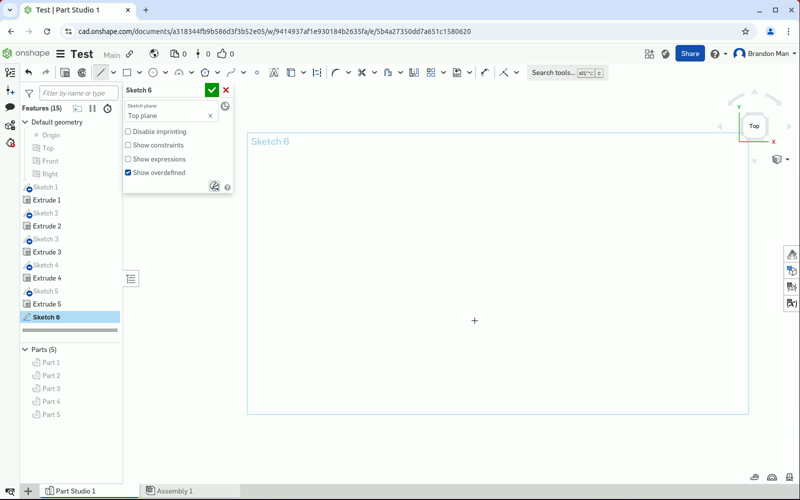
key_up(shift)
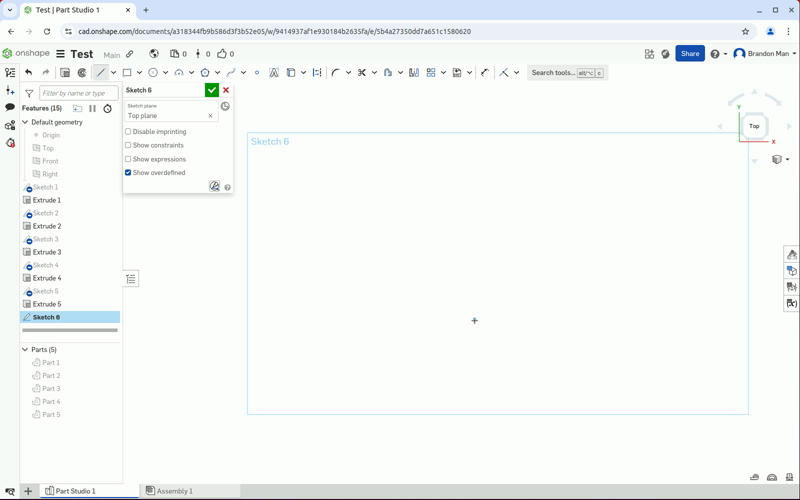
key_down(shift)
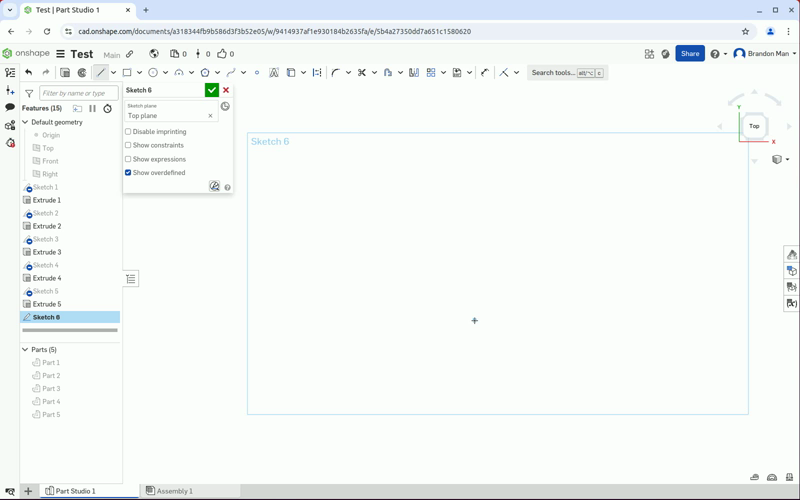
mouse_move(504, 320)
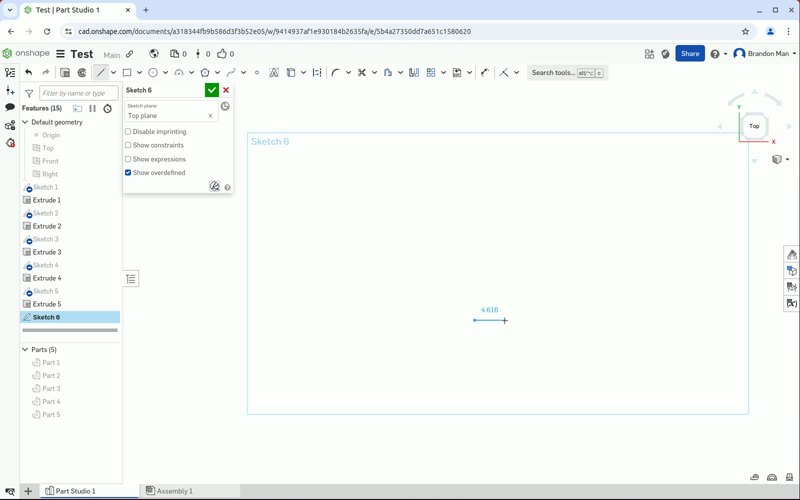
mouse_move(476, 324)
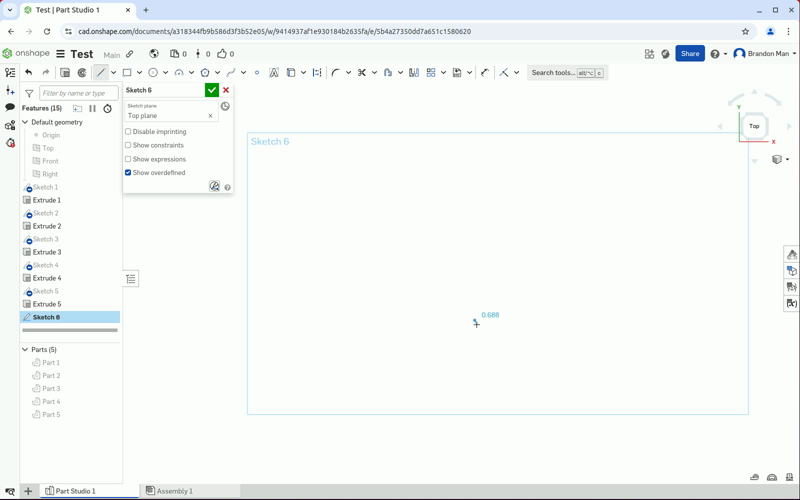
scroll(6)
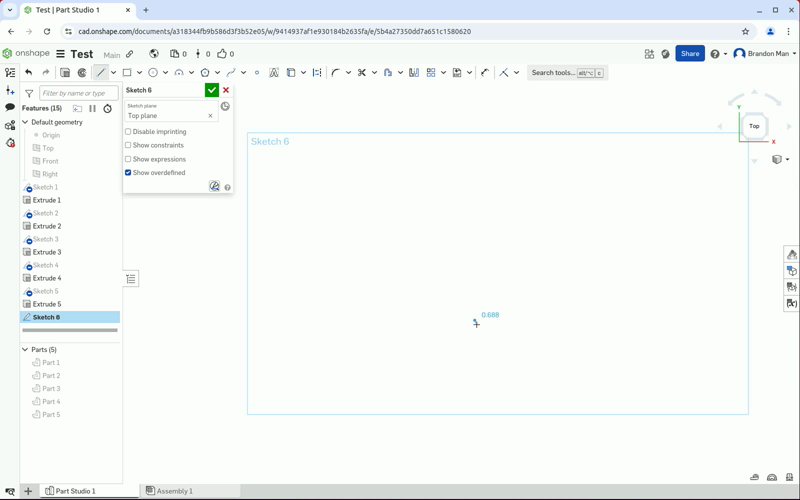
scroll(6)
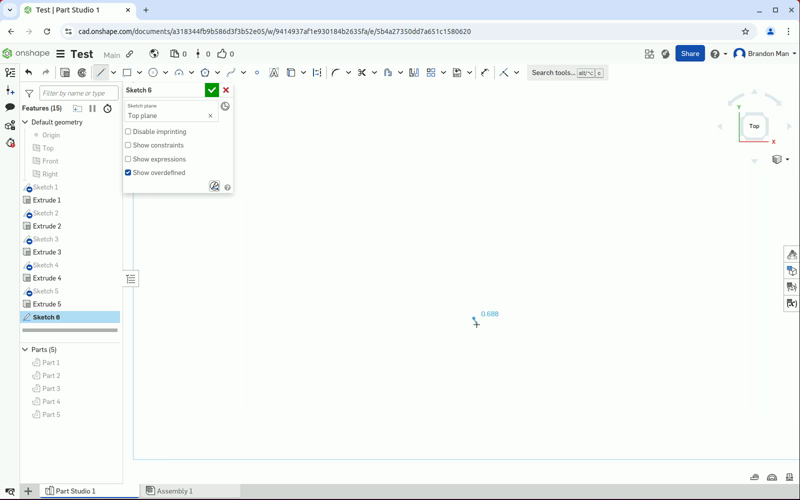
scroll(6)
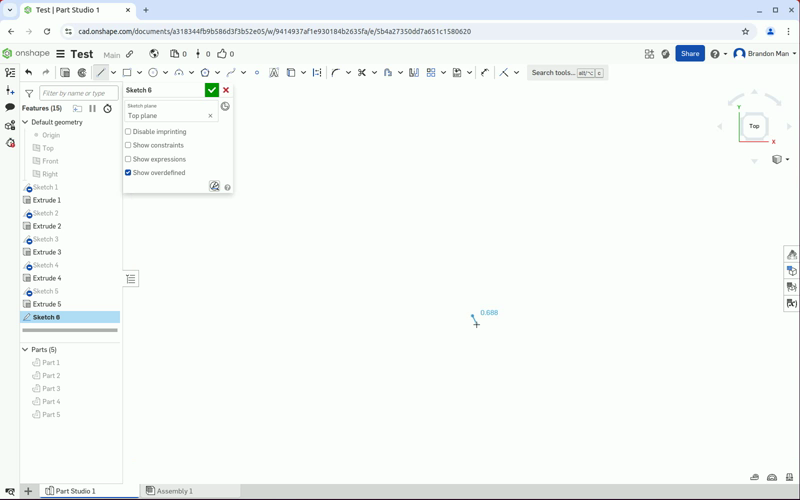
scroll(6)
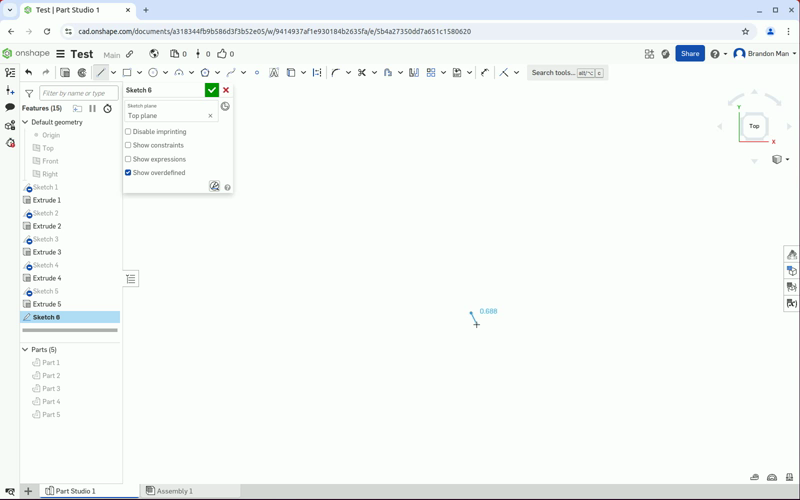
scroll(6)
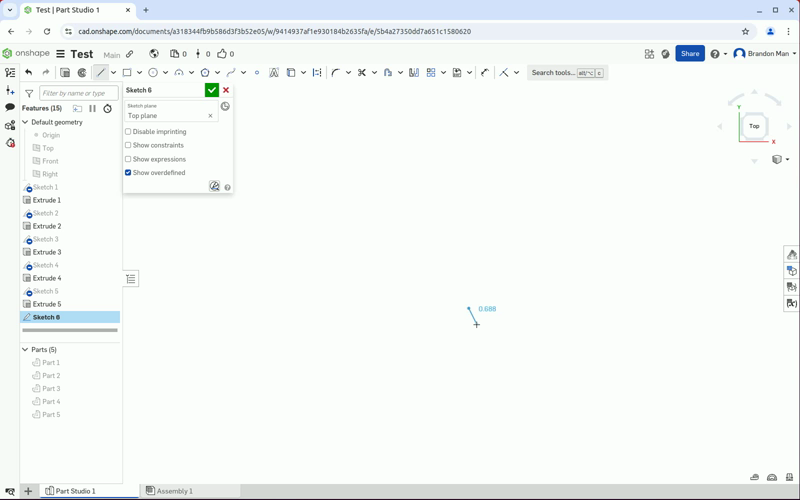
scroll(6)
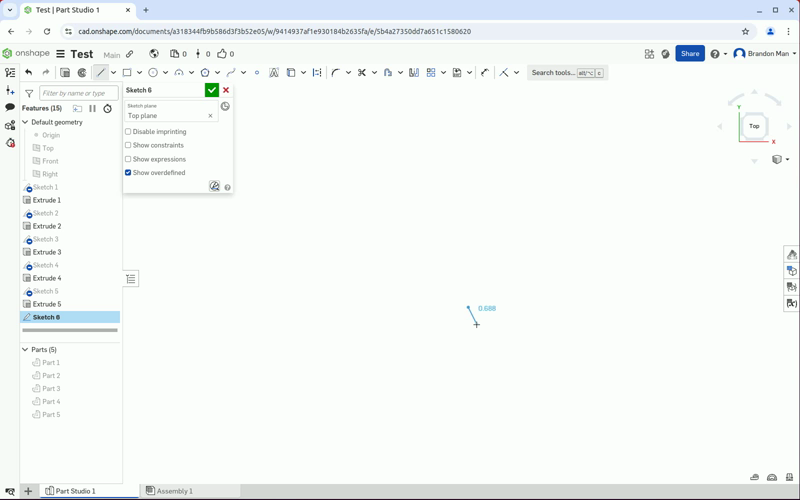
scroll(6)
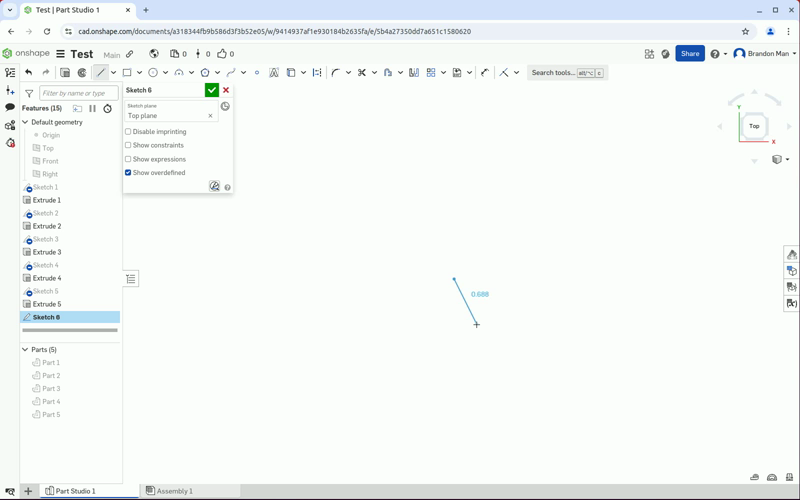
click(476, 324)
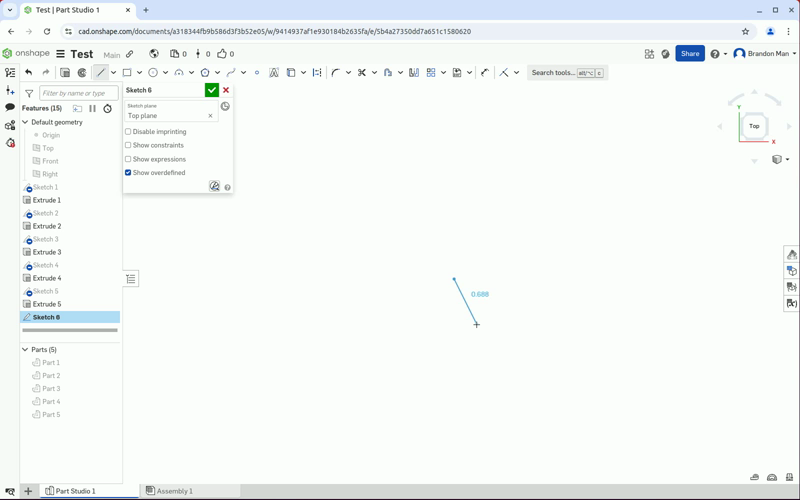
scroll(-6)
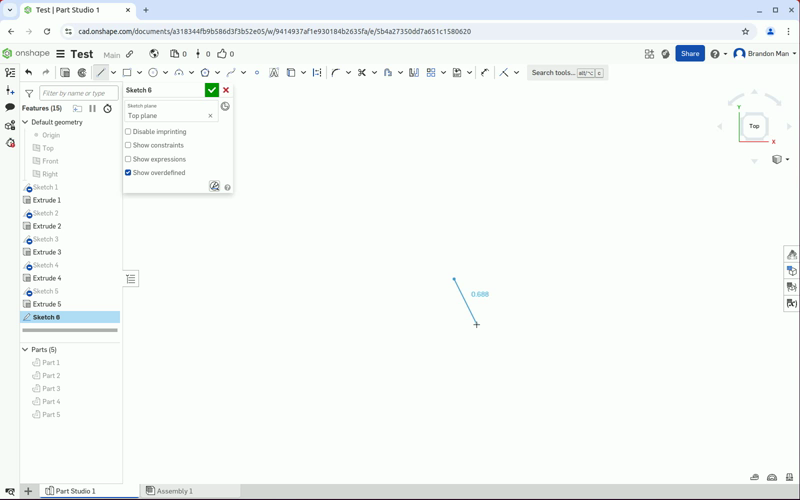
scroll(-6)
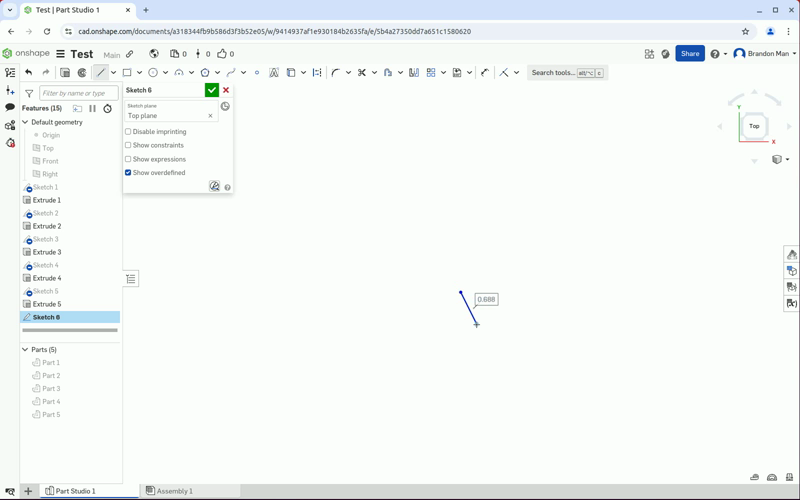
scroll(-6)
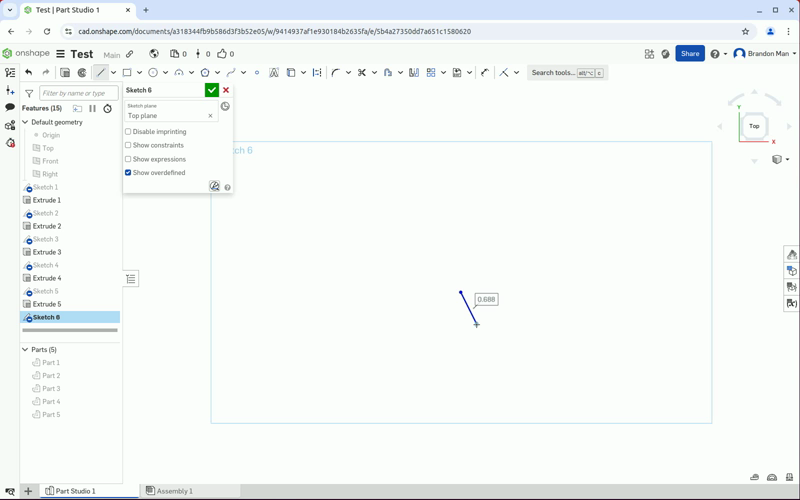
scroll(-6)
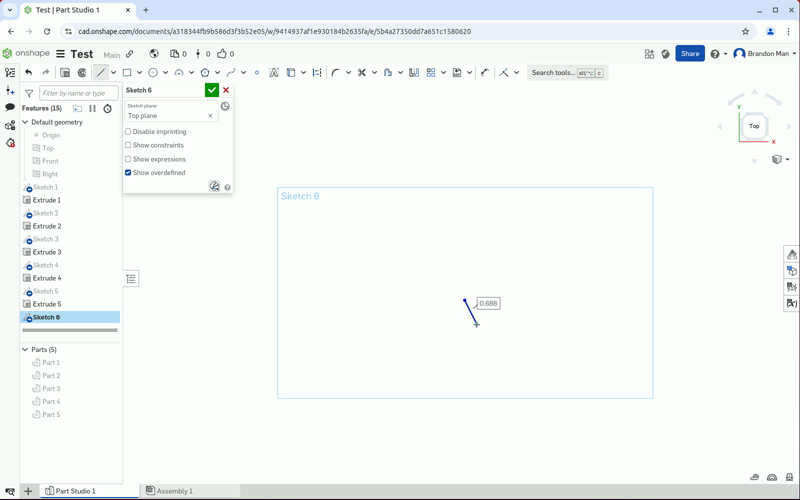
scroll(-6)
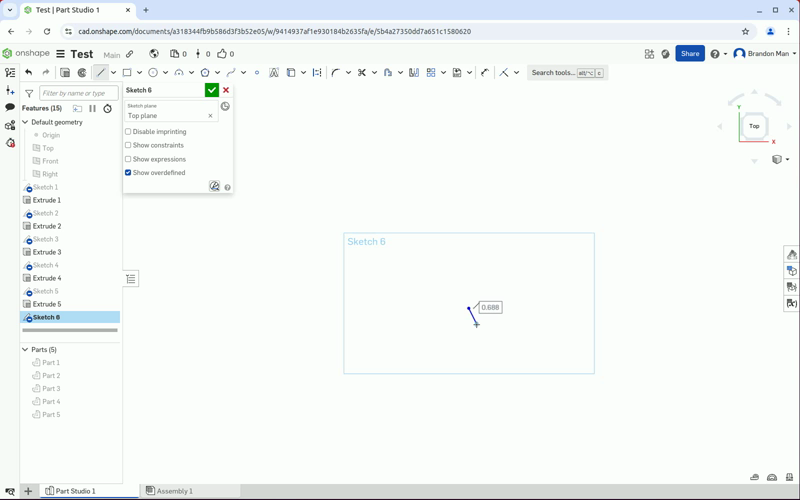
scroll(-6)
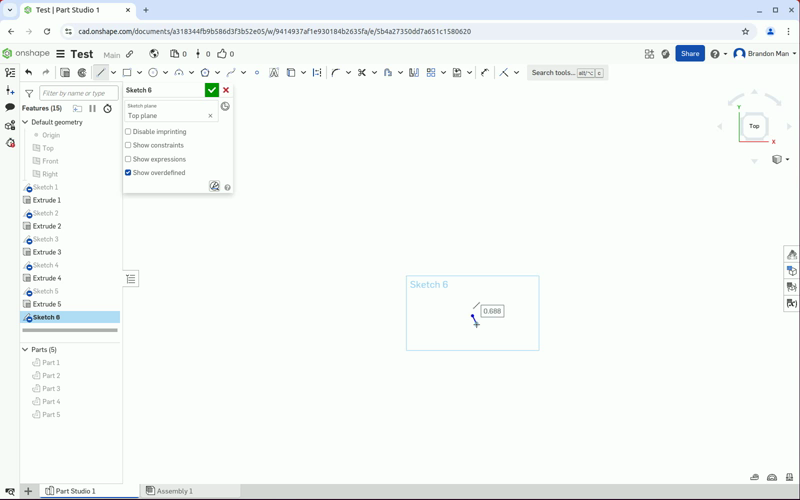
scroll(-6)
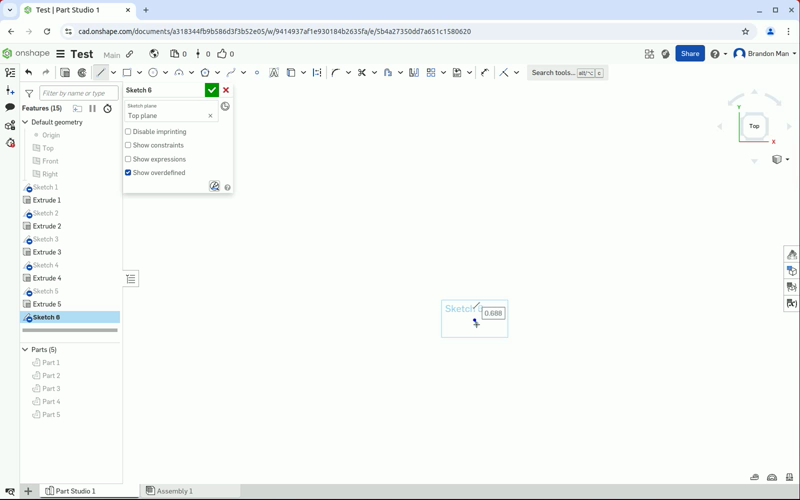
key_up(shift)
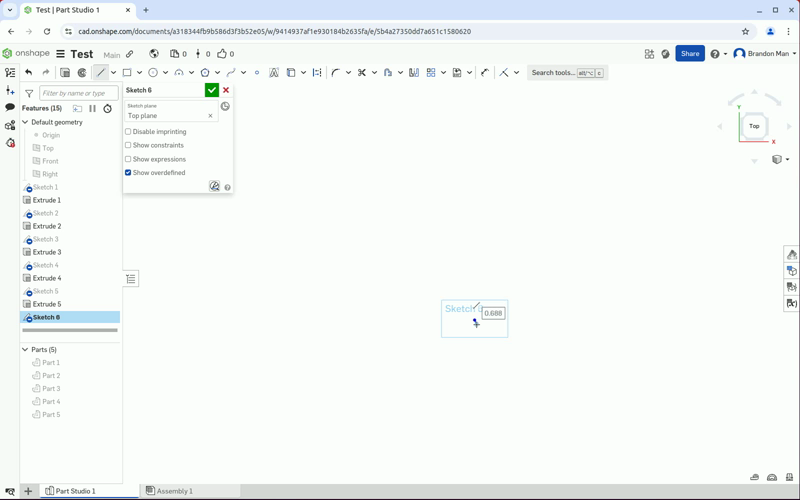
key_down(shift)
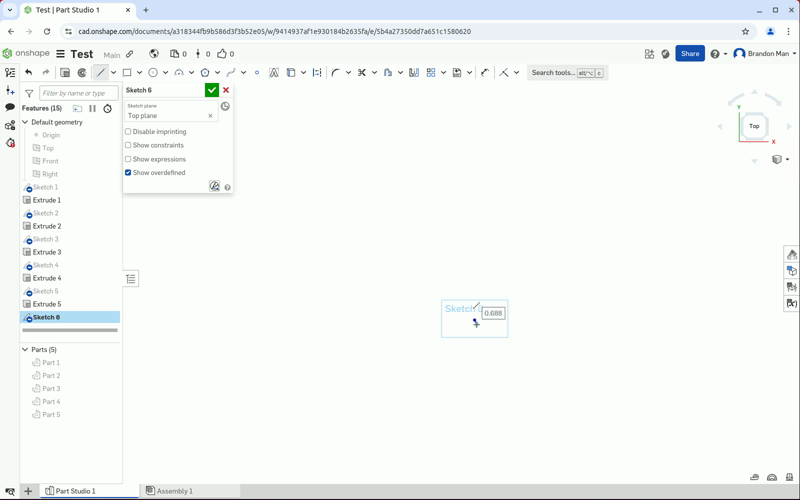
mouse_move(506, 324)
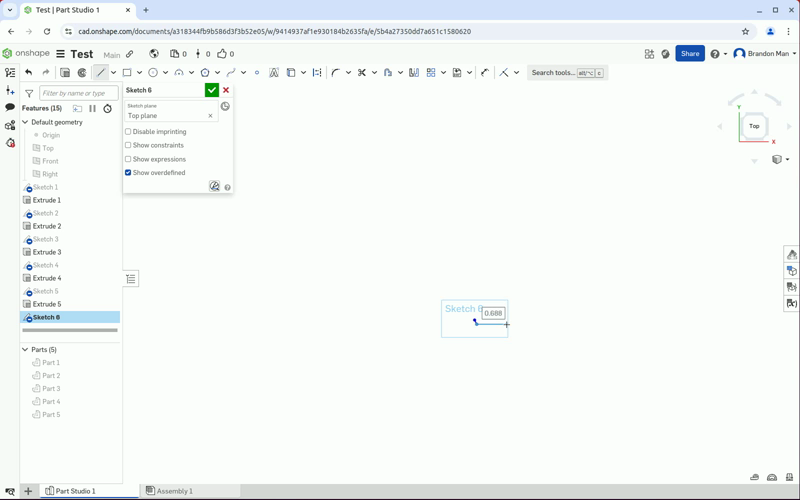
mouse_move(519, 324)
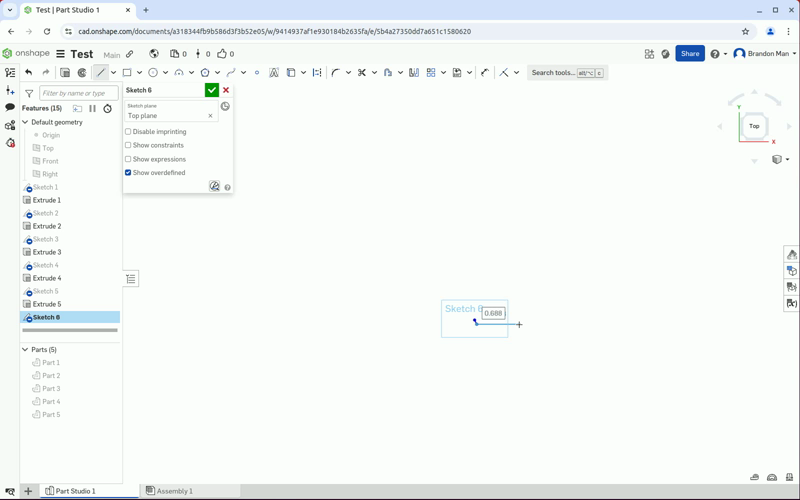
click(519, 324)
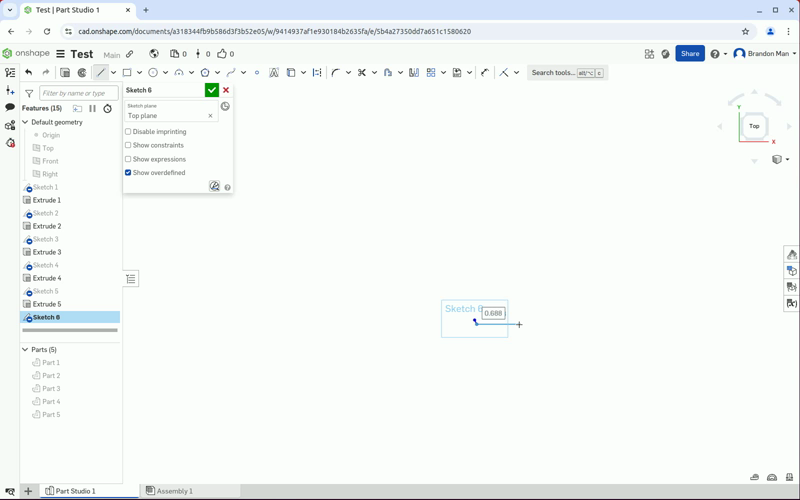
key_up(shift)
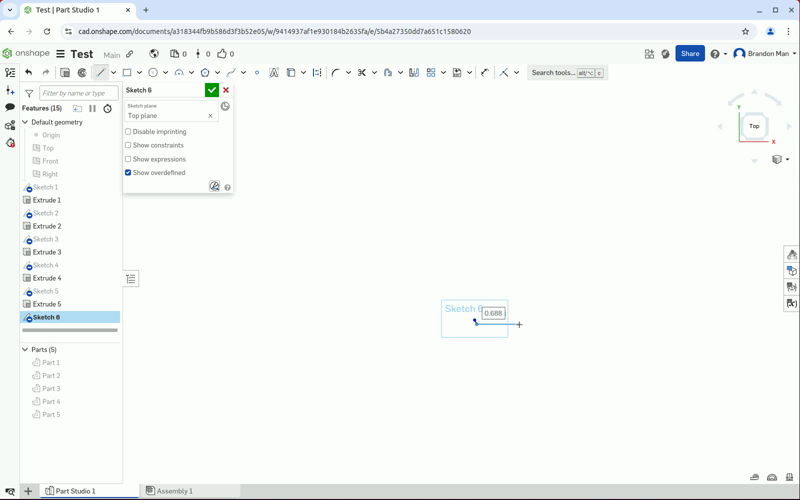
key_down(shift)
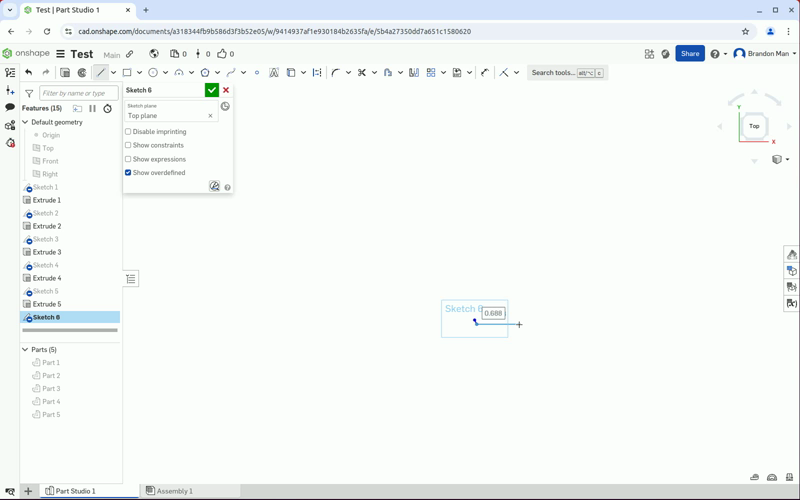
mouse_move(549, 324)
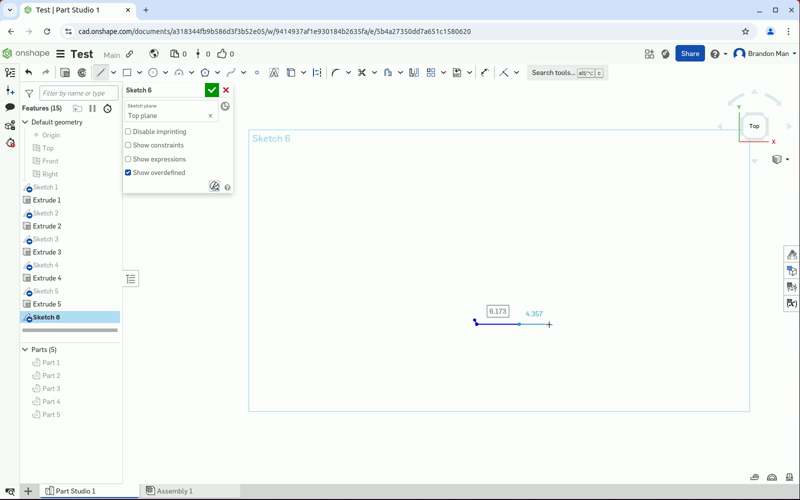
mouse_move(511, 310)
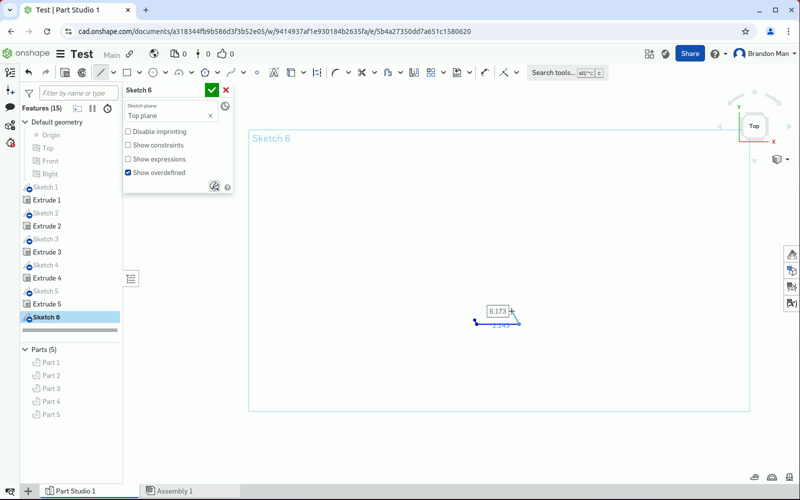
click(511, 310)
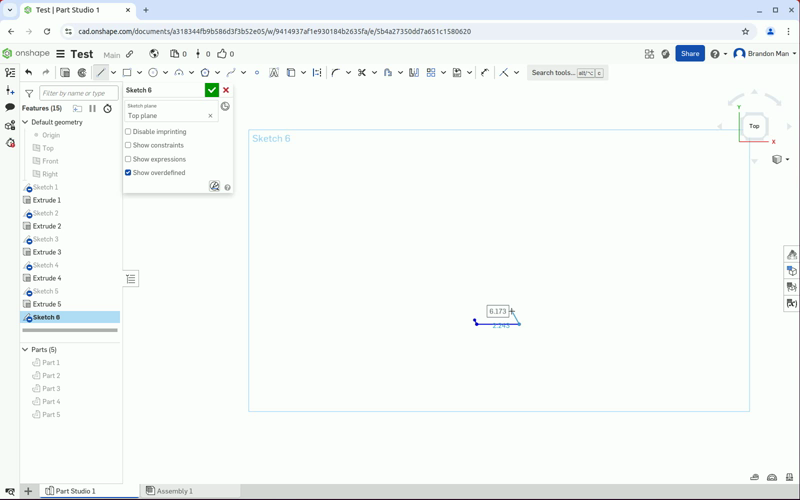
key_up(shift)
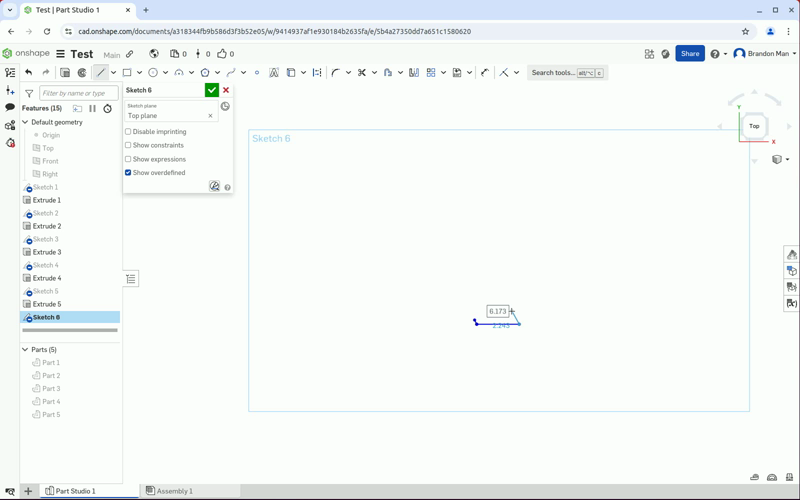
mouse_move(541, 310)
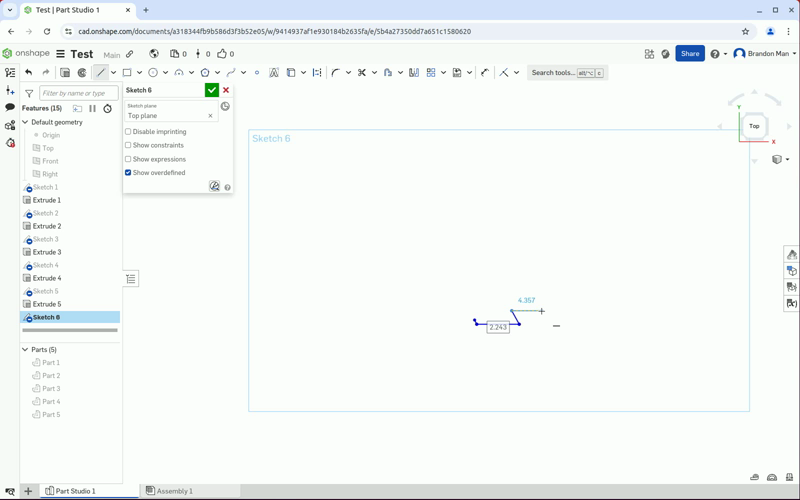
key_down(shift)
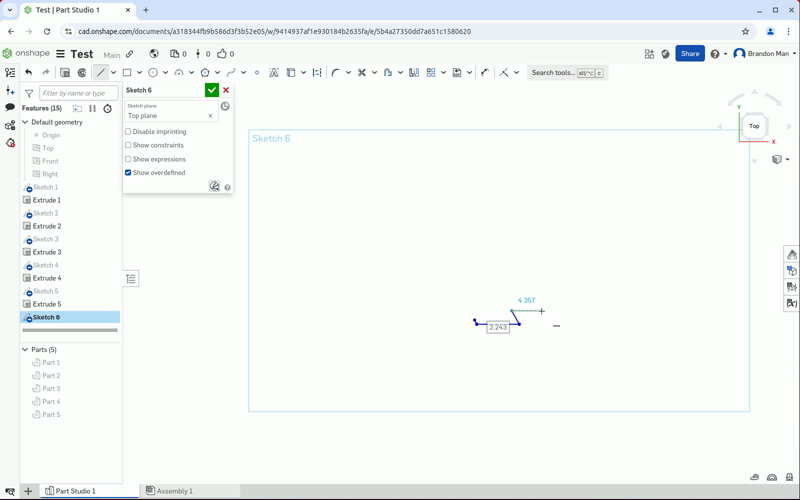
mouse_move(474, 320)
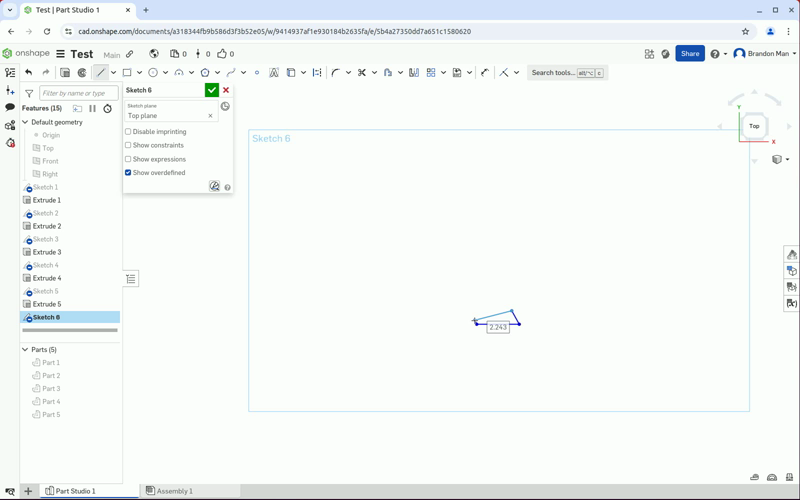
scroll(6)
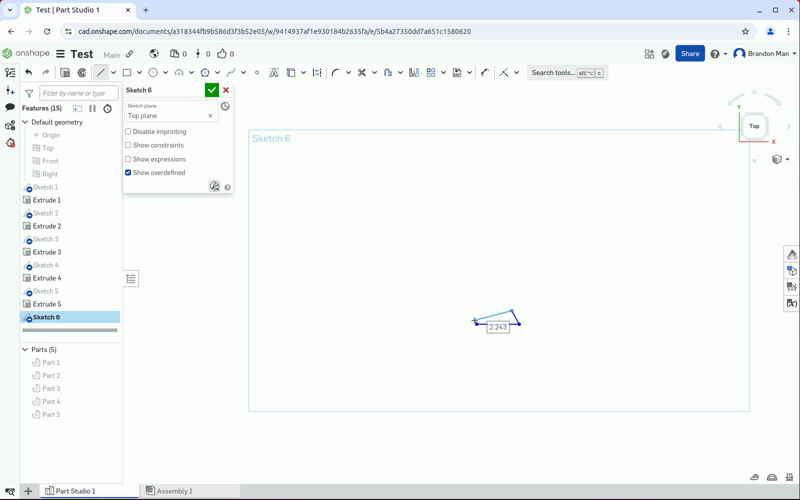
scroll(6)
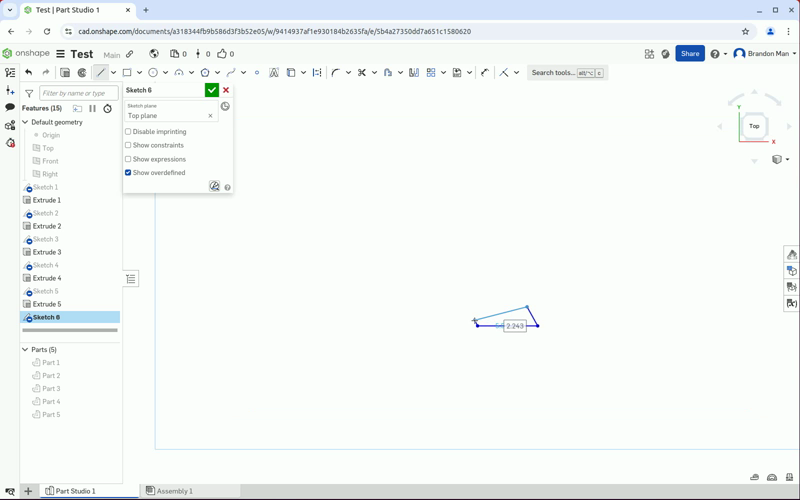
scroll(6)
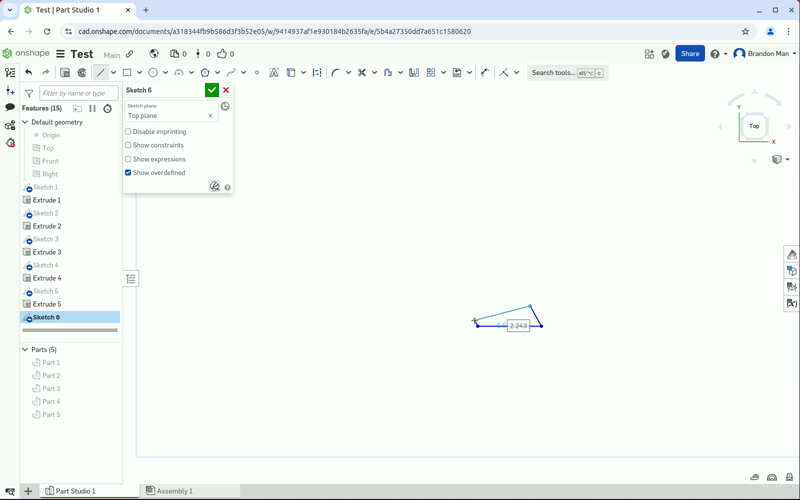
scroll(6)
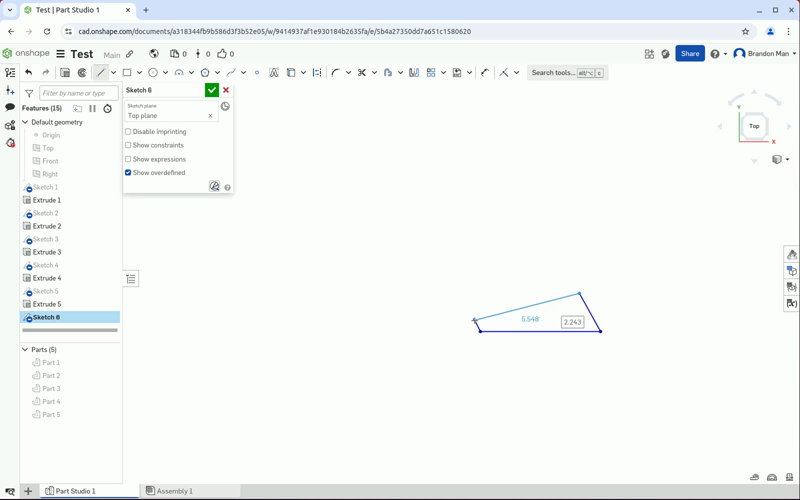
scroll(6)
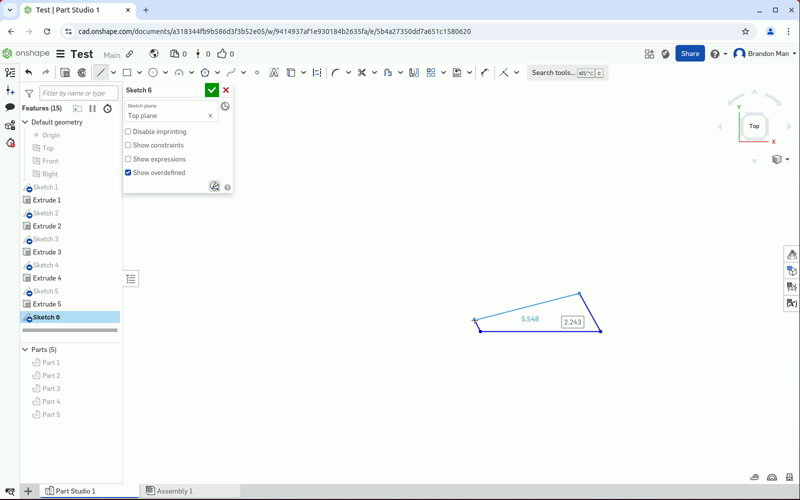
scroll(6)
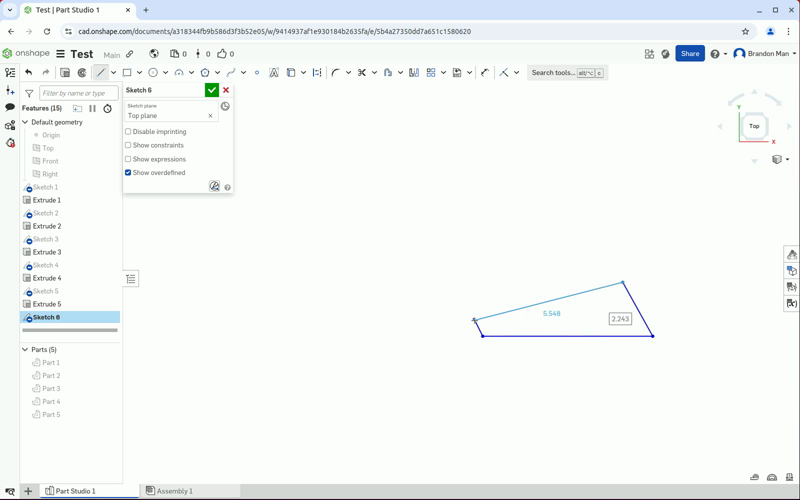
scroll(6)
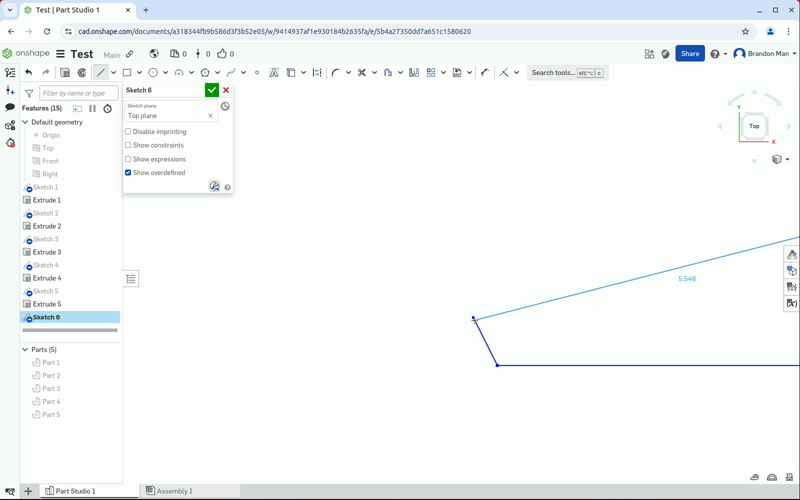
key_up(shift)
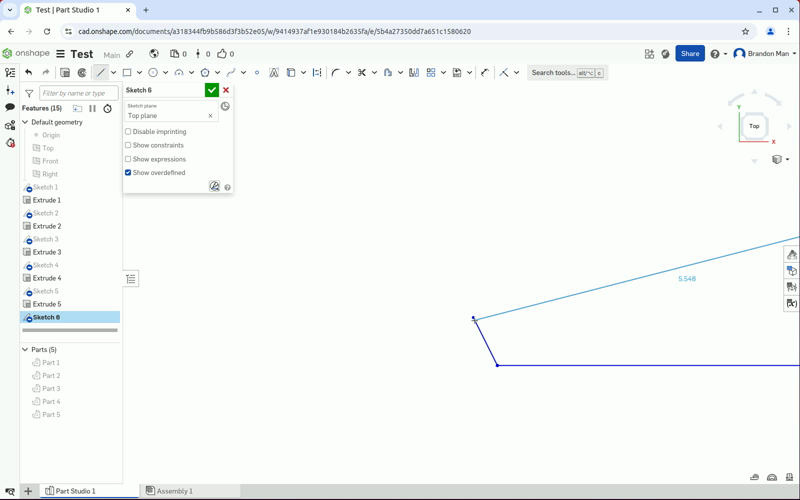
click(474, 320)
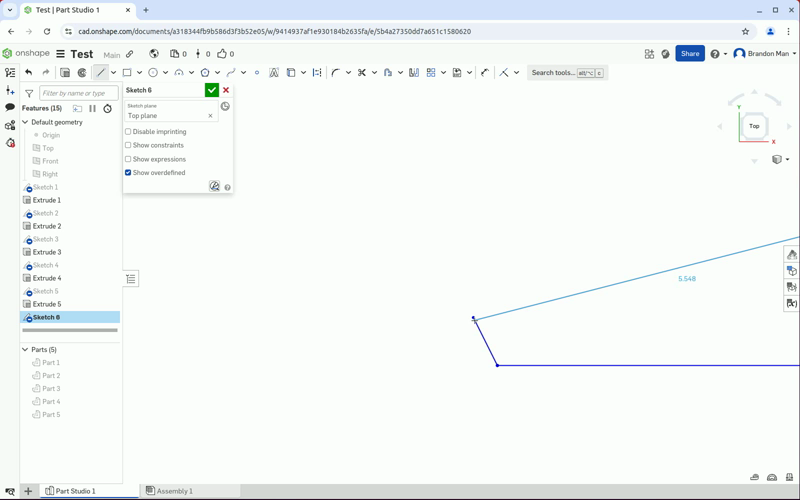
scroll(-6)
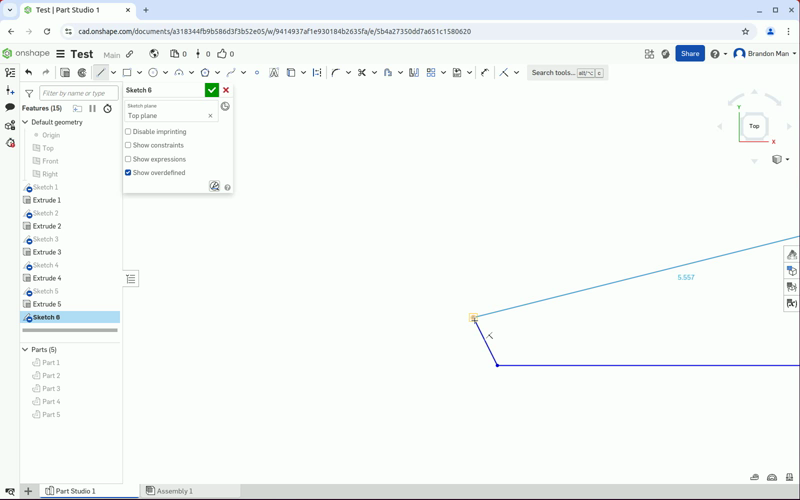
scroll(-6)
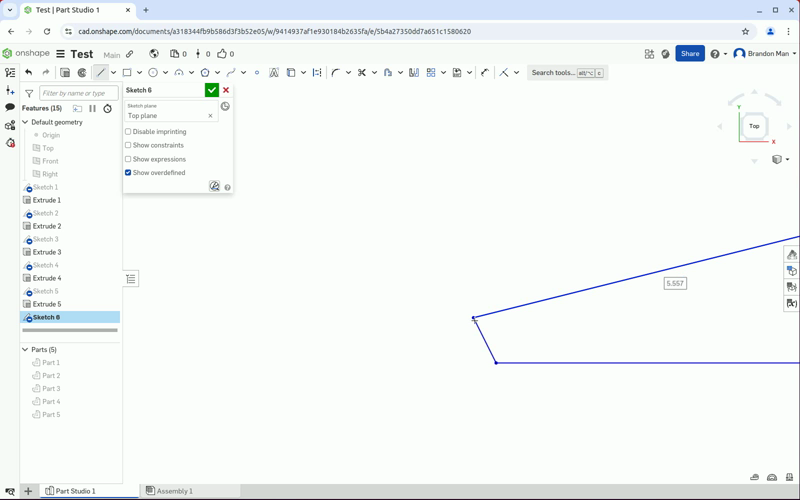
scroll(-6)
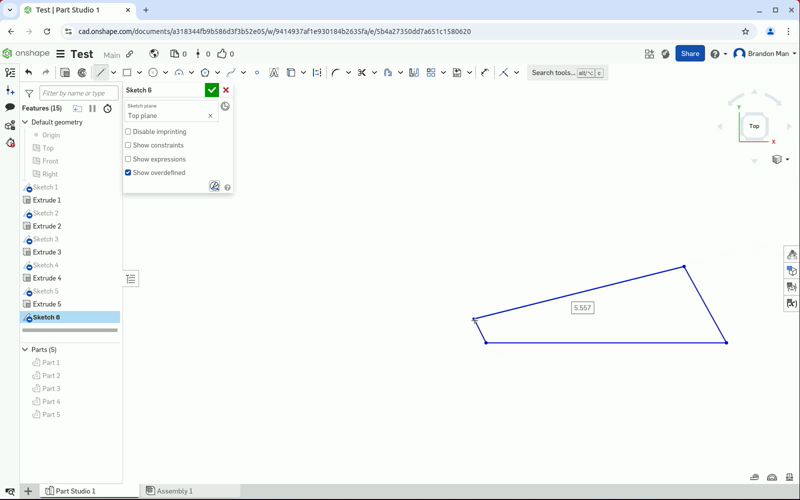
scroll(-6)
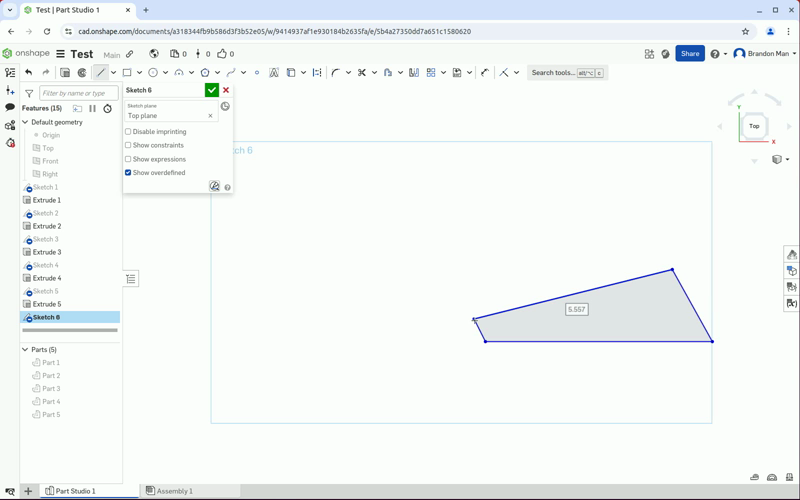
scroll(-6)
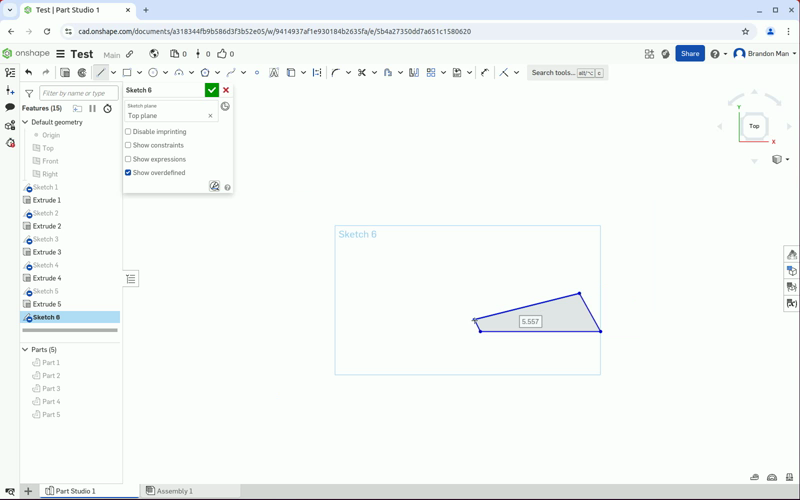
scroll(-6)
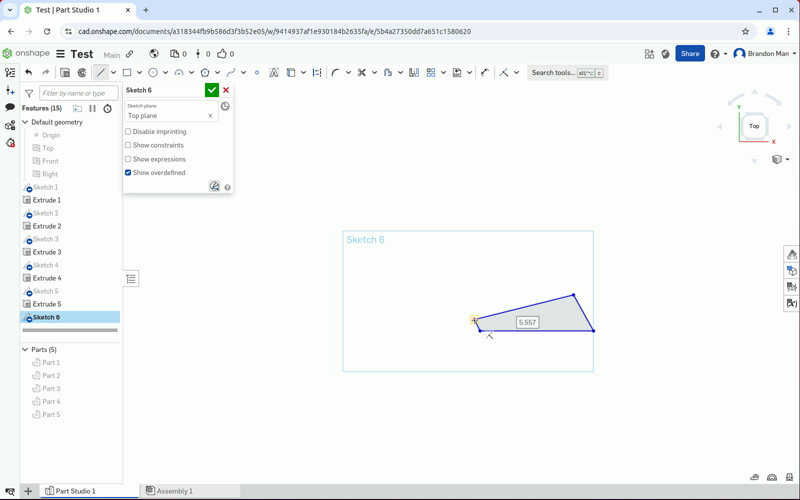
scroll(-6)
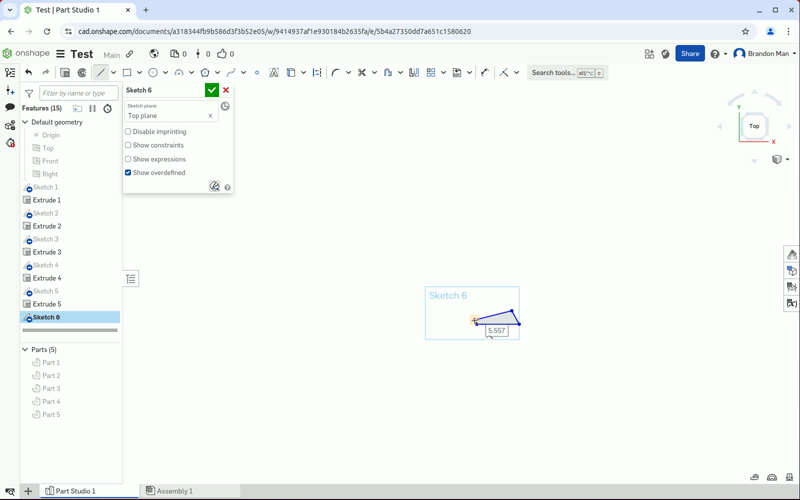
key(esc)
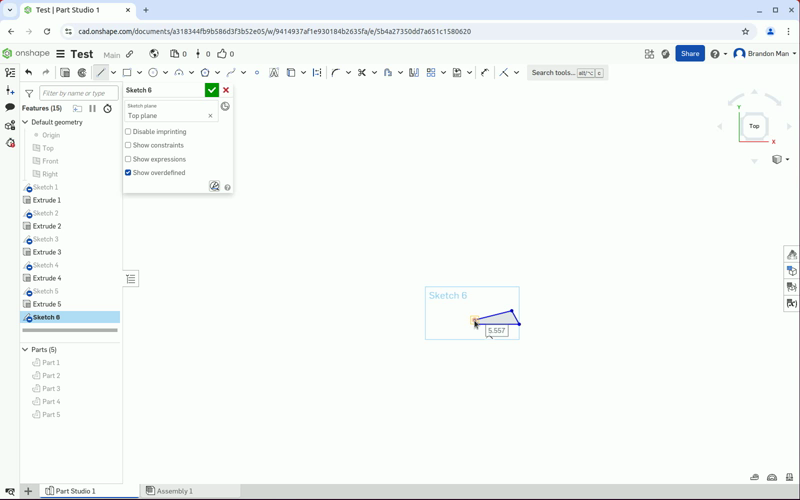
mouse_move(499, 318)
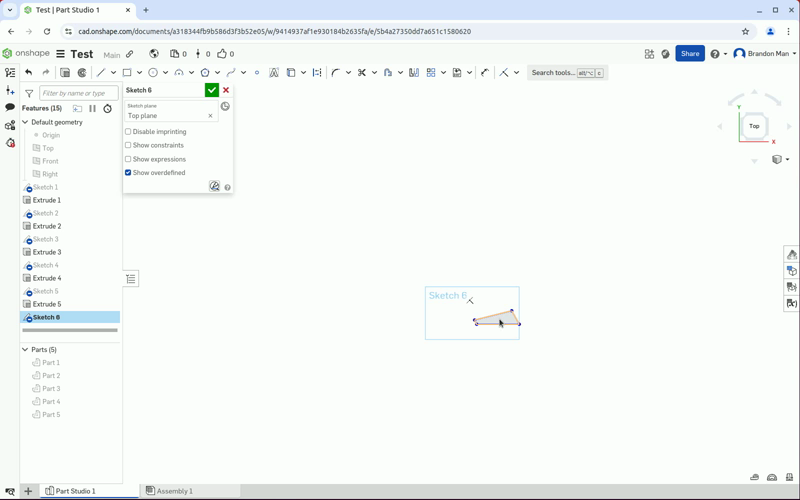
scroll(6)
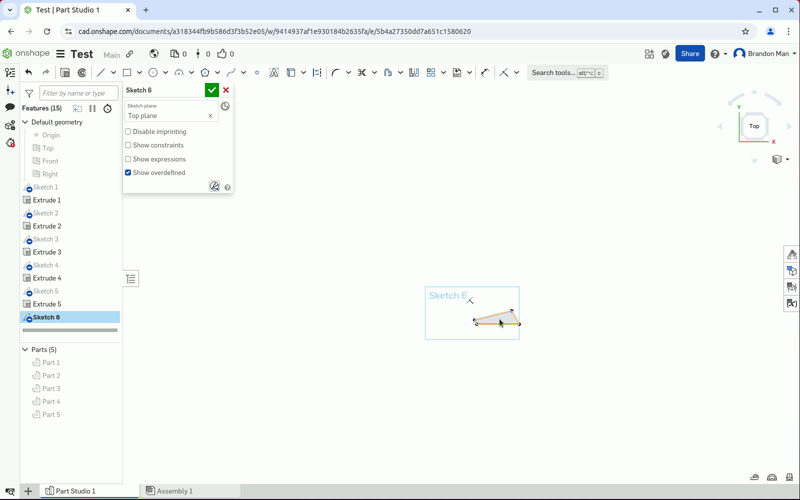
scroll(6)
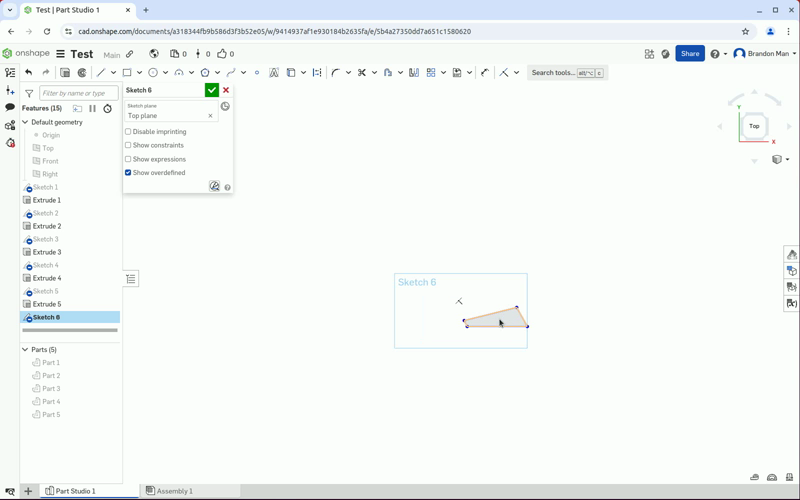
scroll(6)
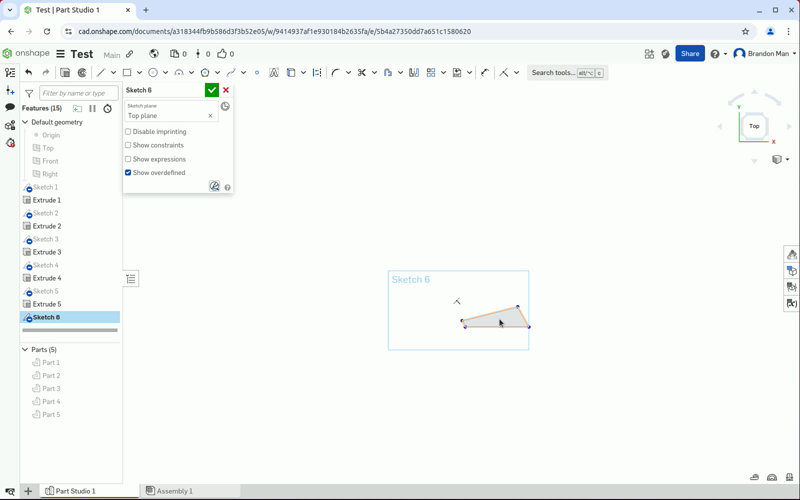
scroll(6)
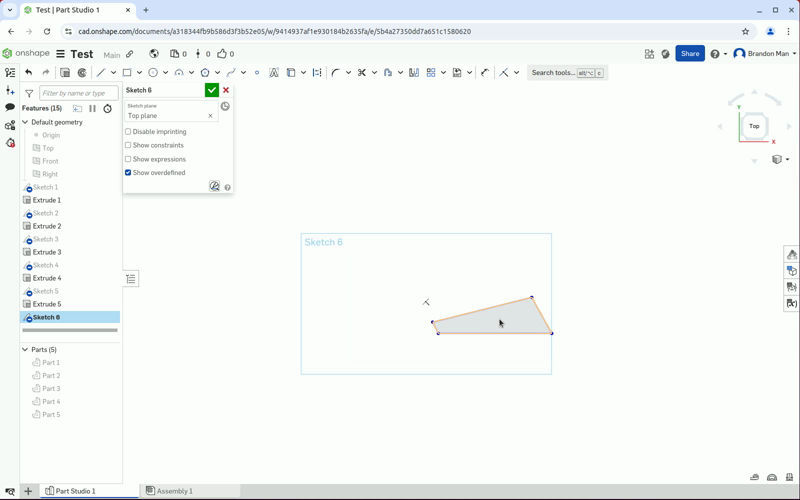
scroll(6)
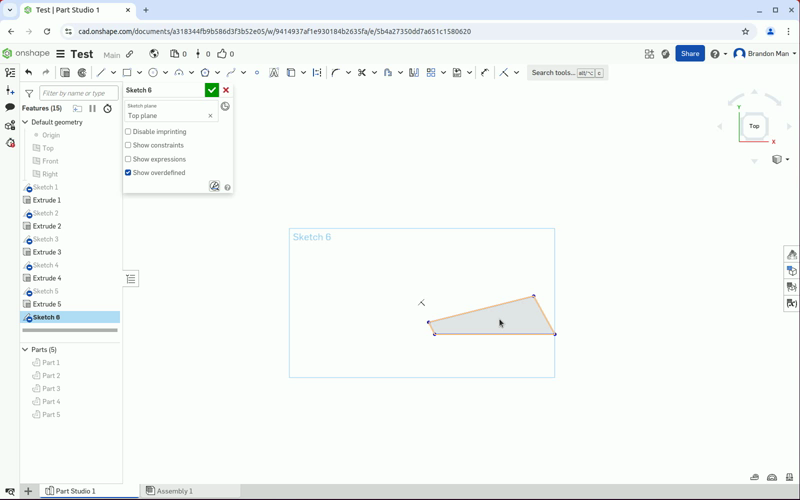
scroll(6)
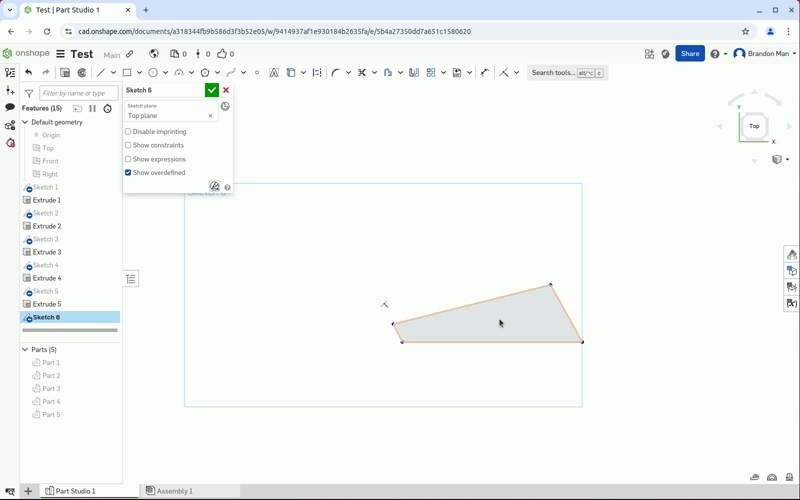
scroll(6)
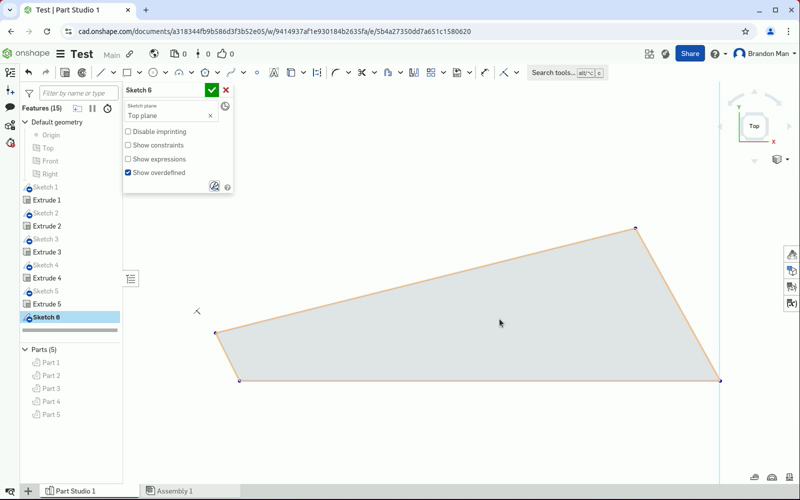
click(499, 318)
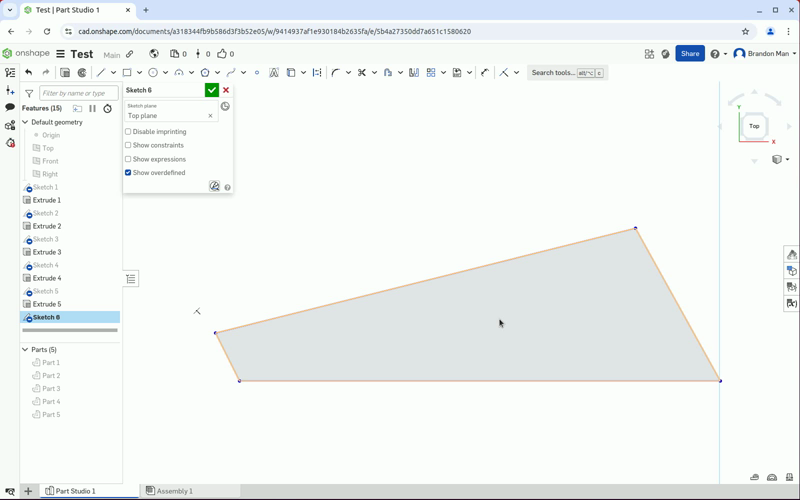
scroll(-6)
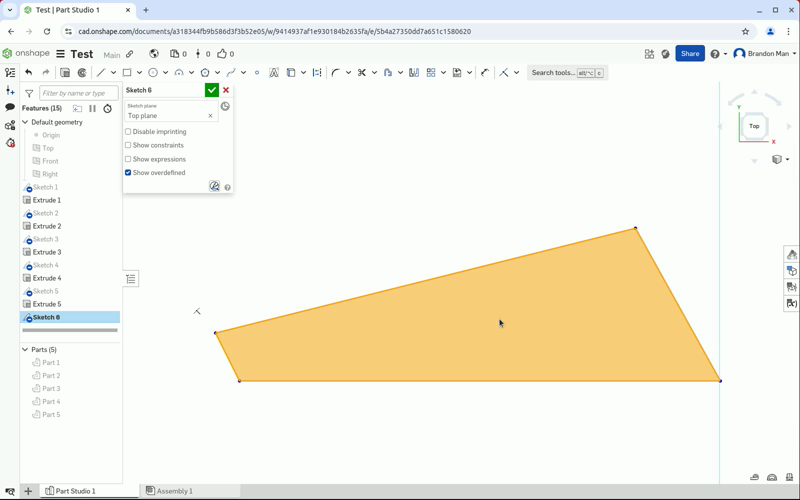
scroll(-6)
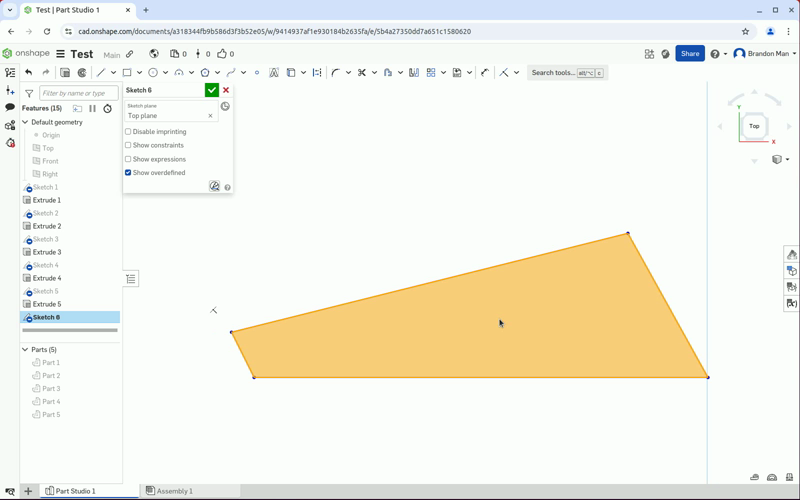
scroll(-6)
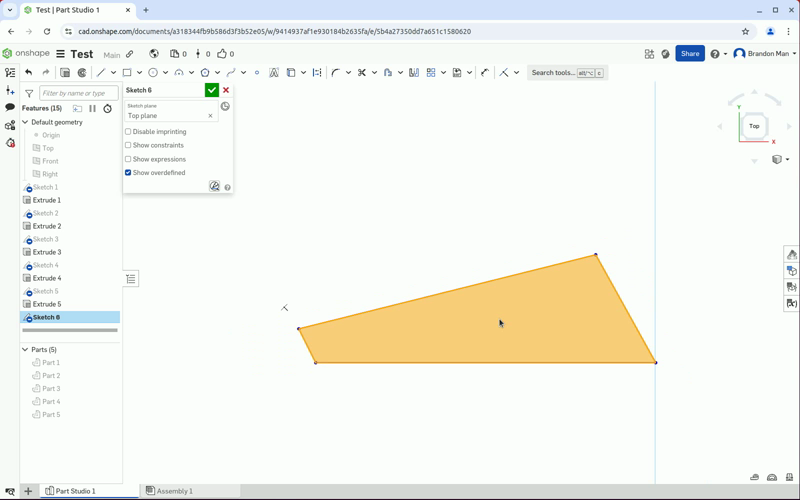
scroll(-6)
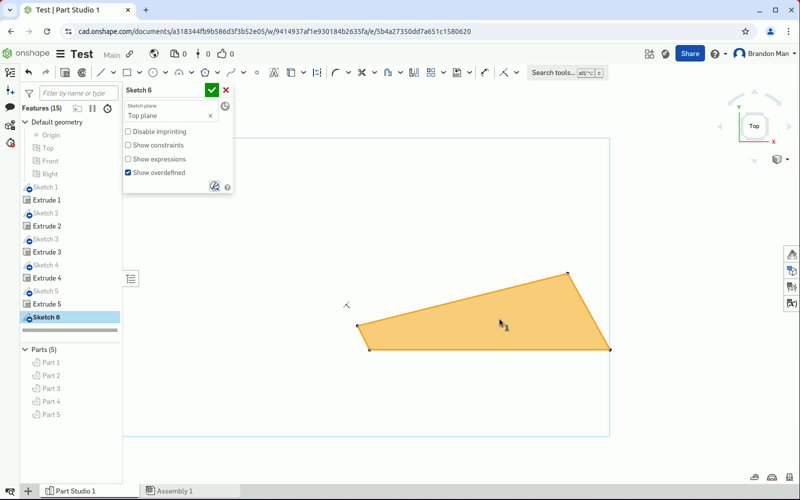
scroll(-6)
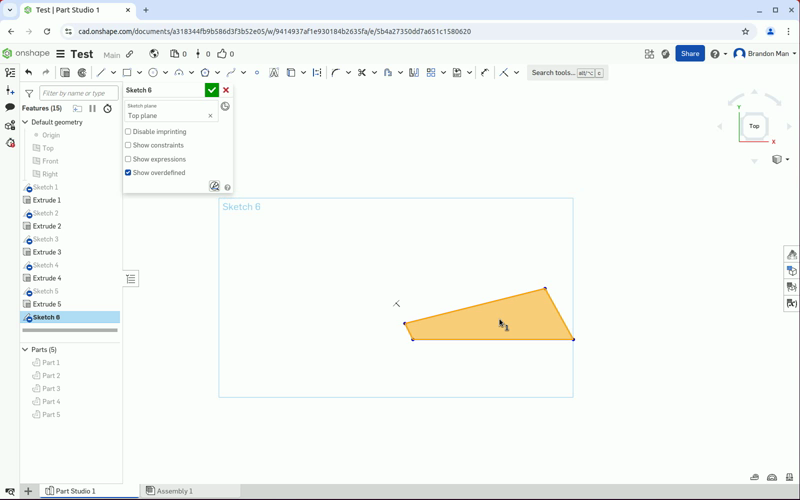
scroll(-6)
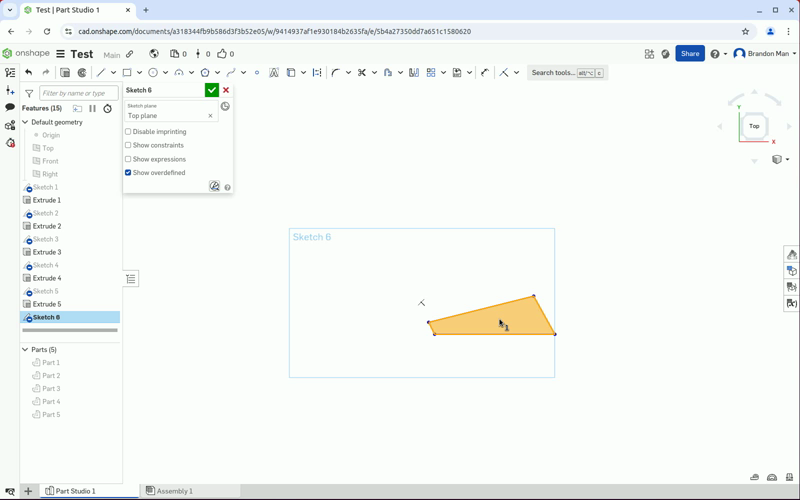
scroll(-6)
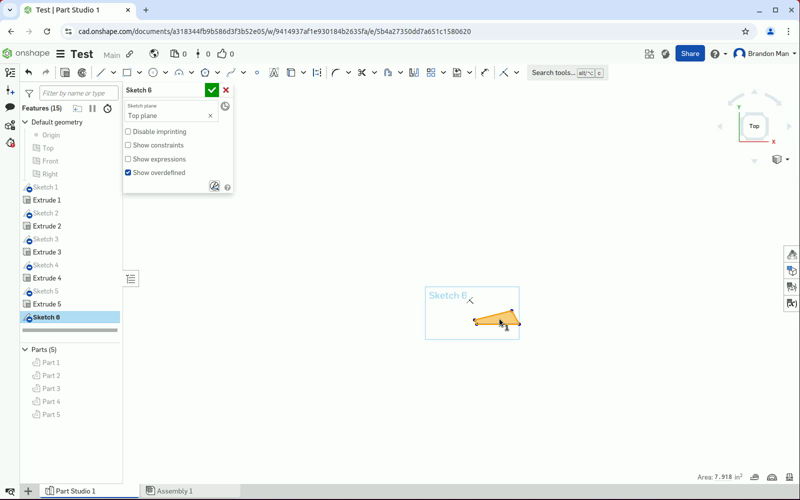
mouse_move(73, 352)
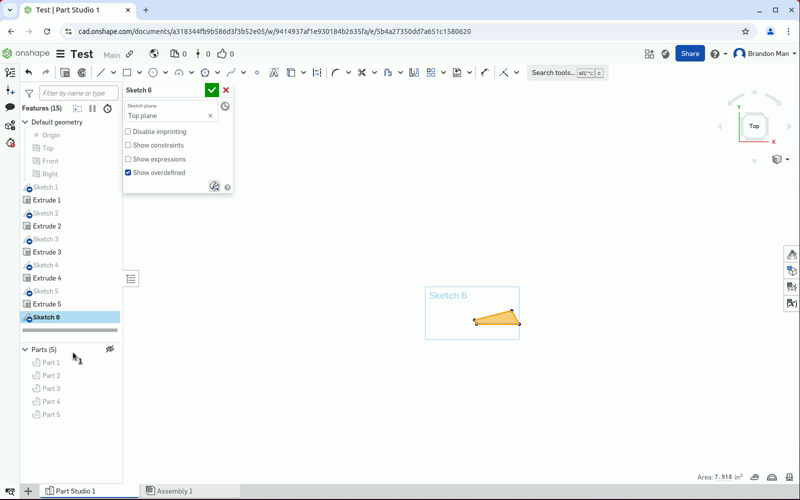
key(shift+y)
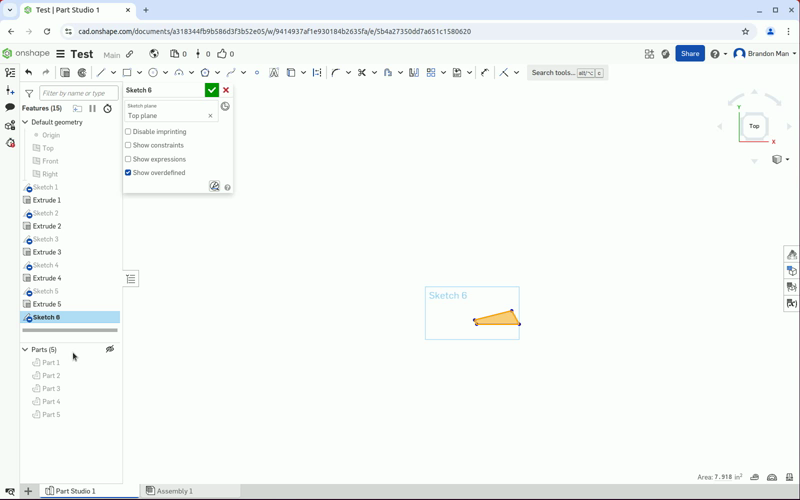
key(shift+e)
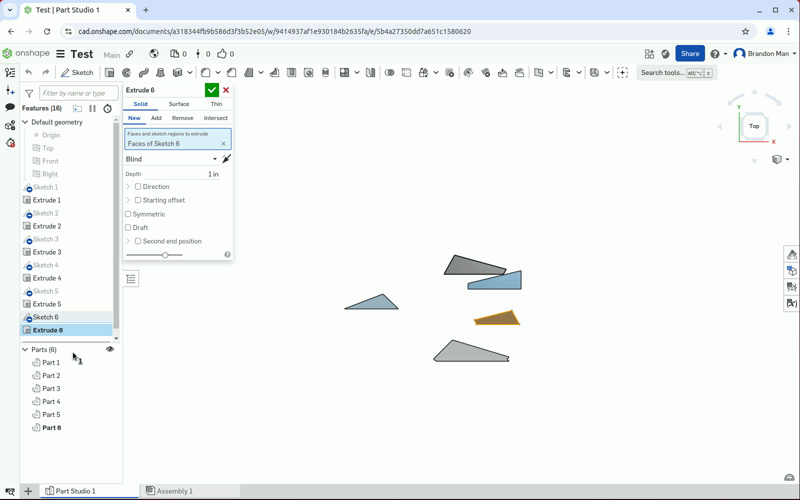
mouse_move(143, 106)
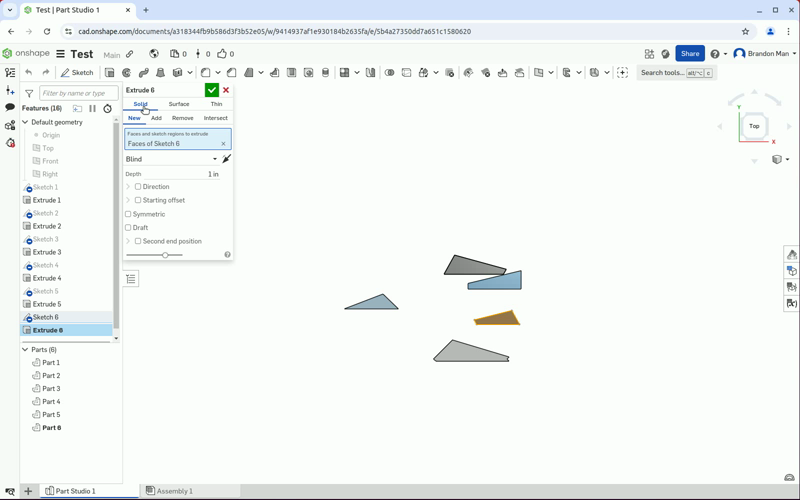
click(143, 106)
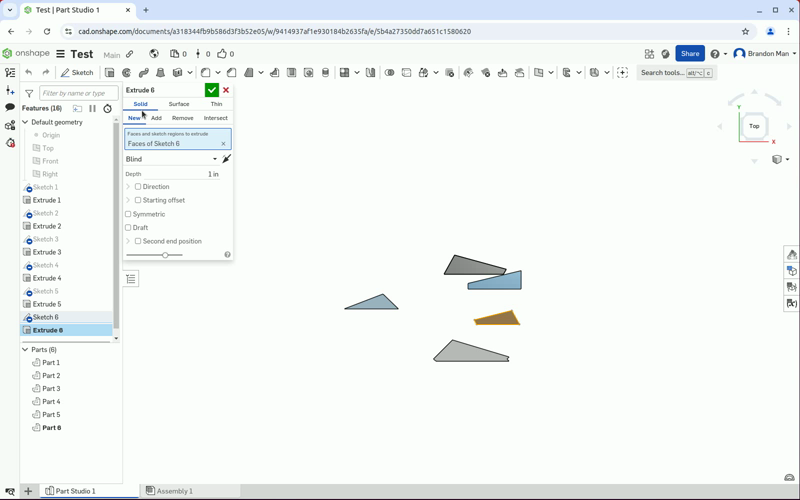
mouse_move(137, 120)
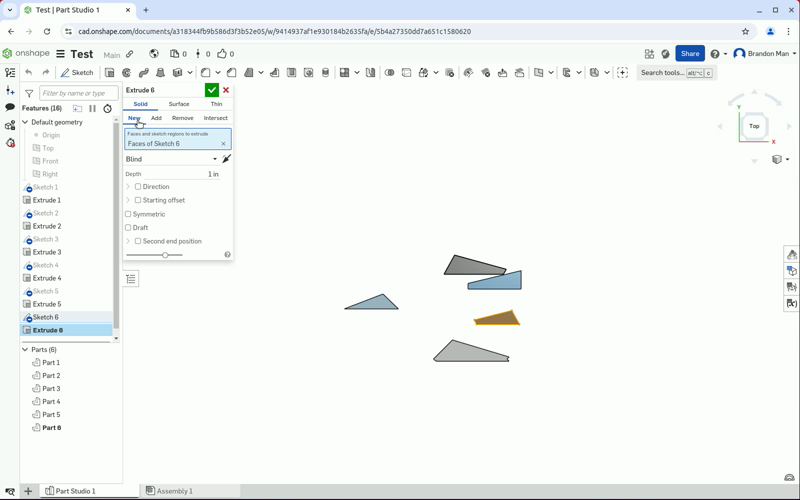
click(137, 120)
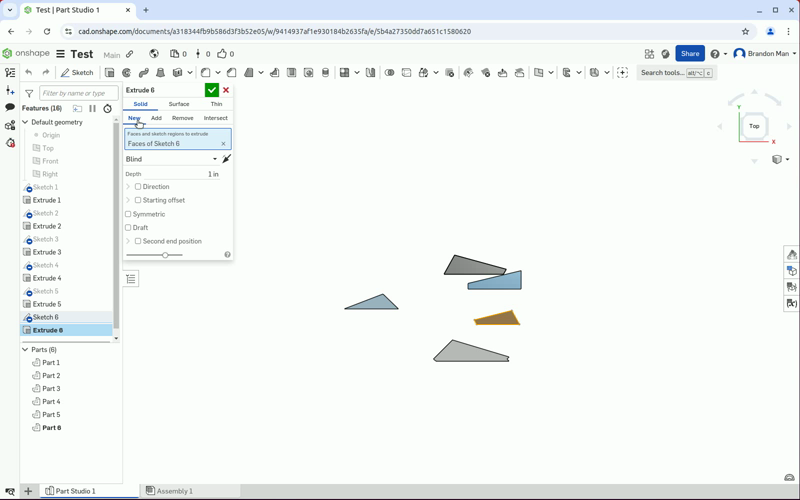
key(tab, 4)
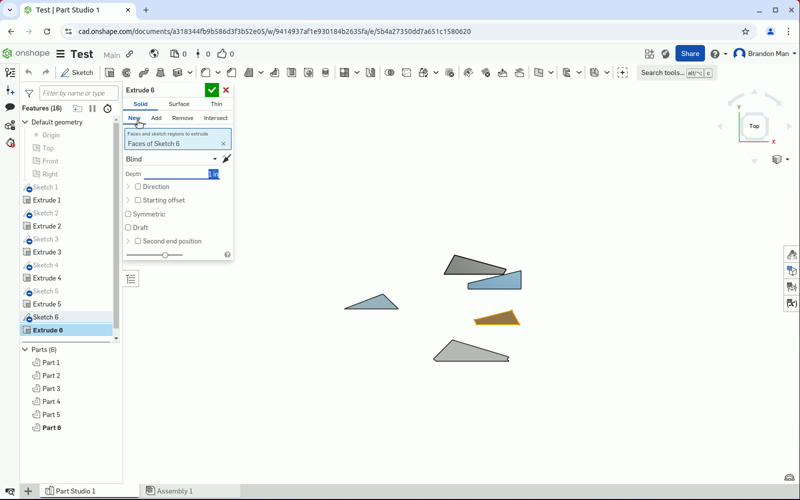
text(0.241)
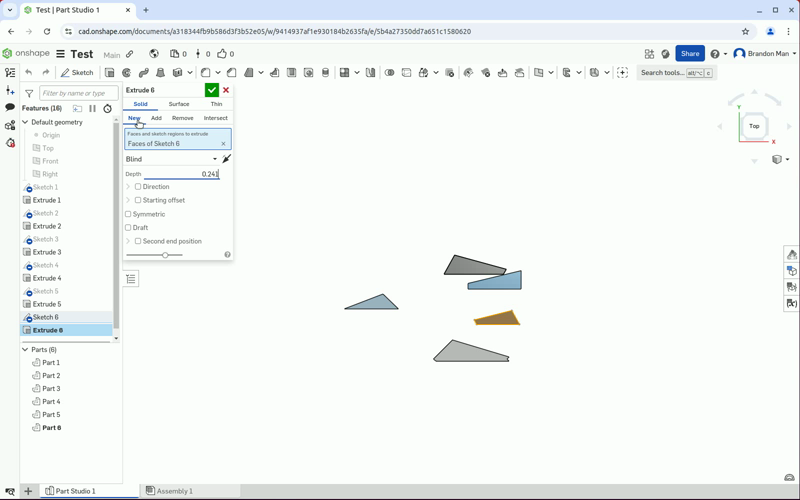
key(enter)
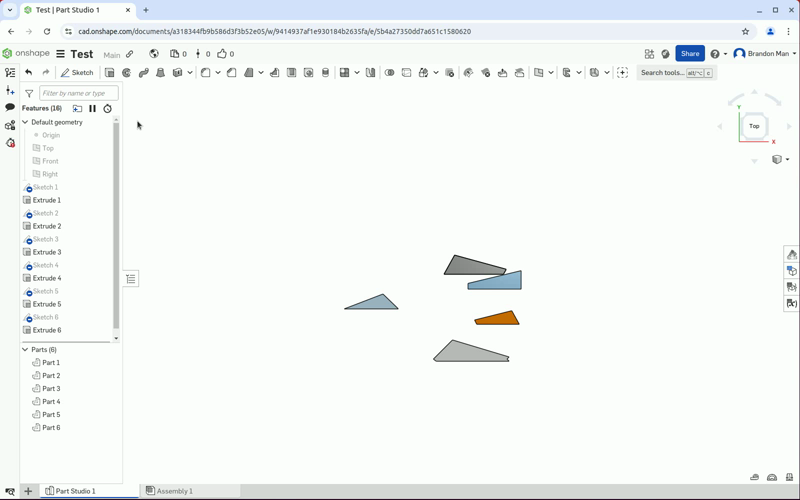
key(shift+h)
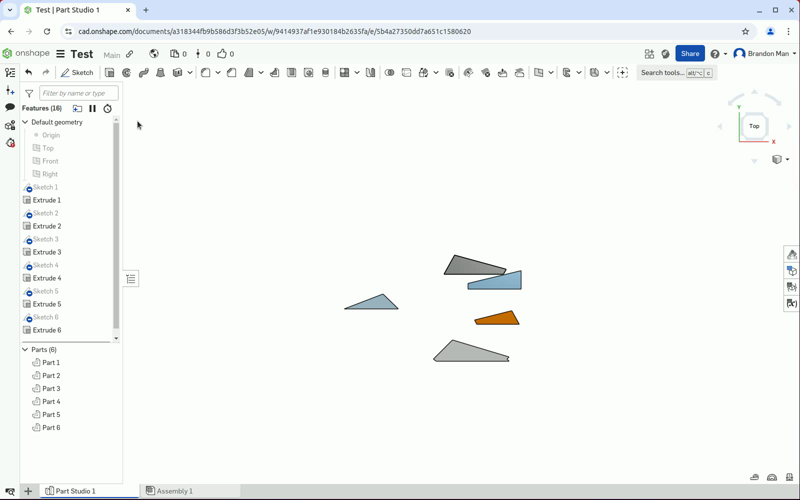
key(shift+h)
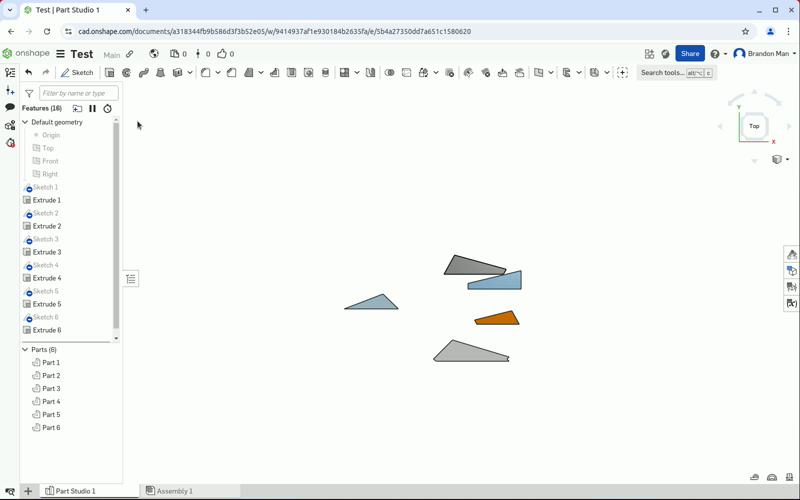
mouse_move(69, 189)
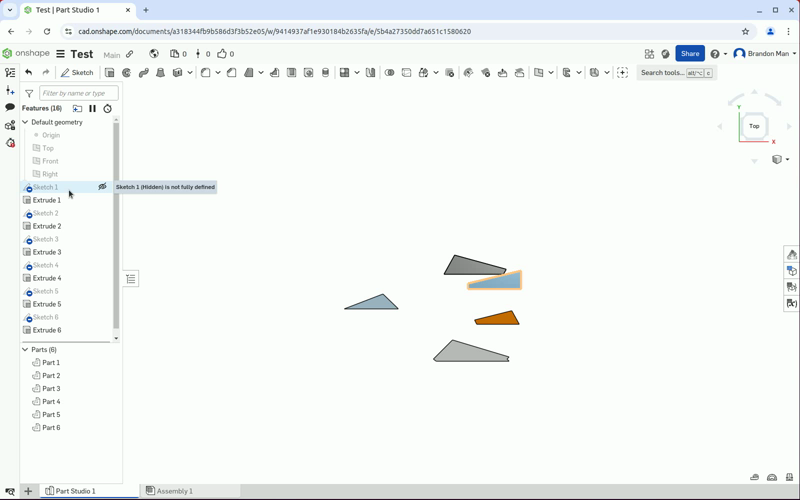
click(69, 189)
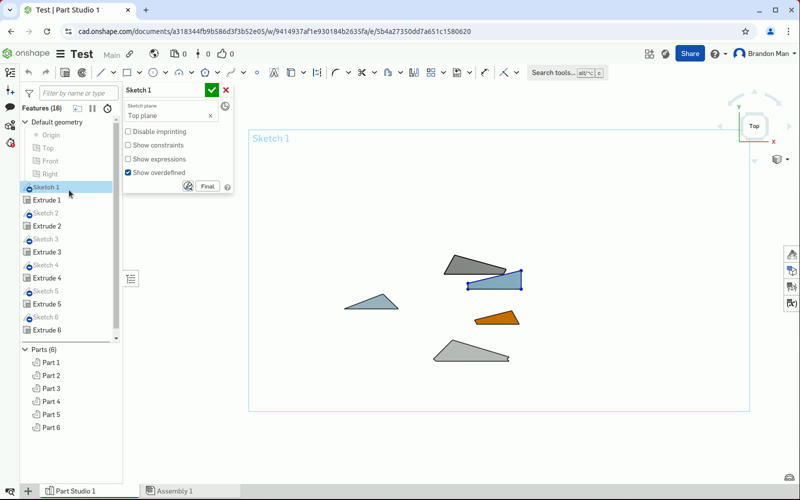
mouse_move(229, 92)
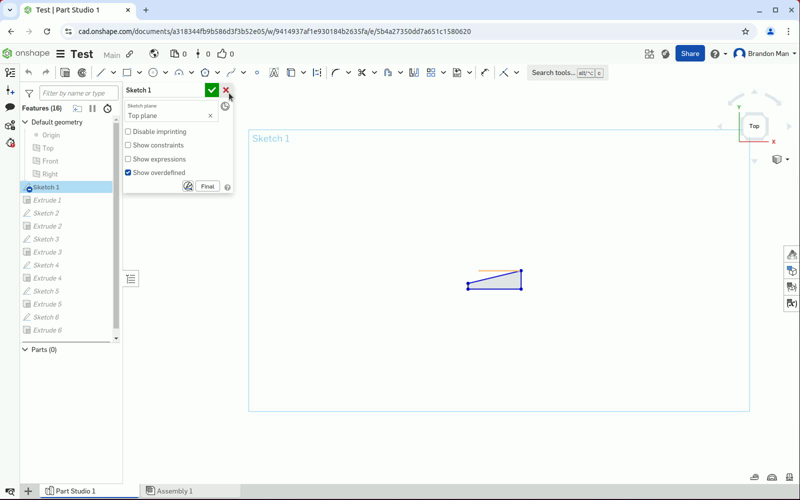
click(229, 92)
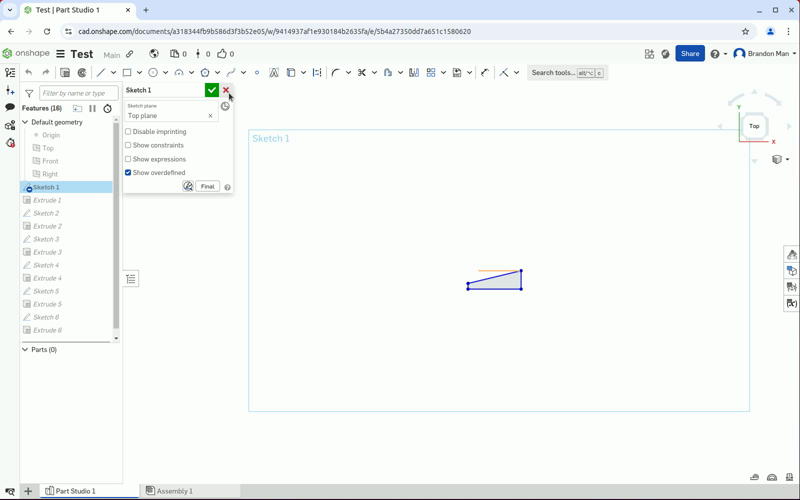
key(shift+s)
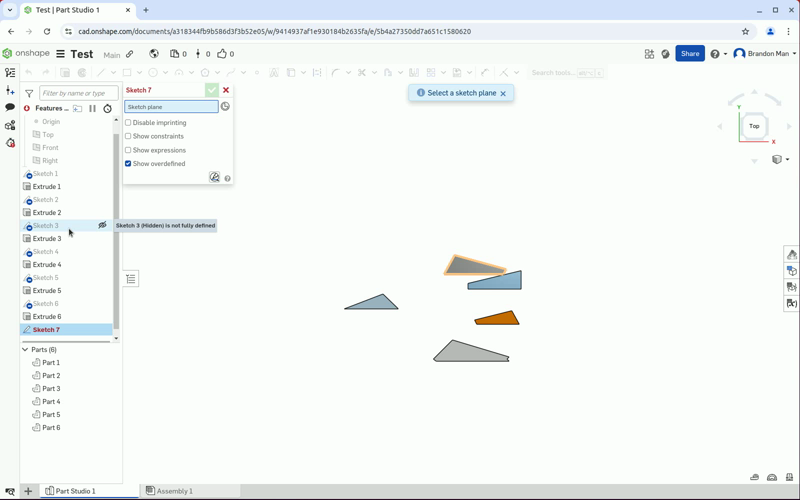
scroll(3)
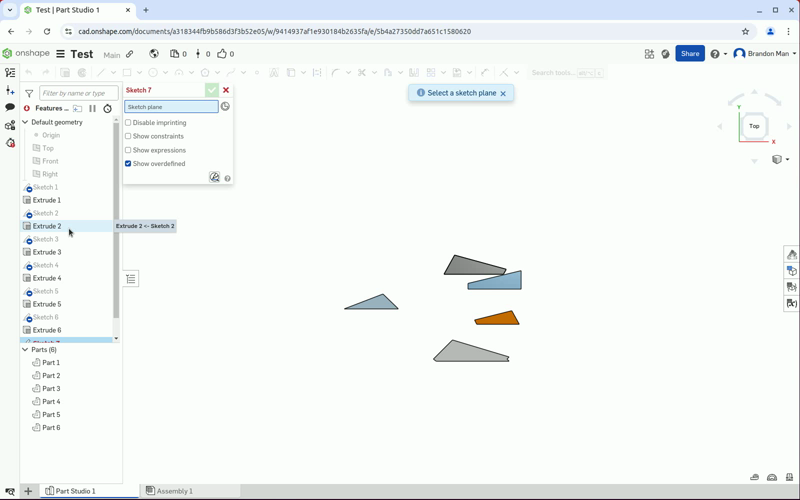
mouse_move(69, 150)
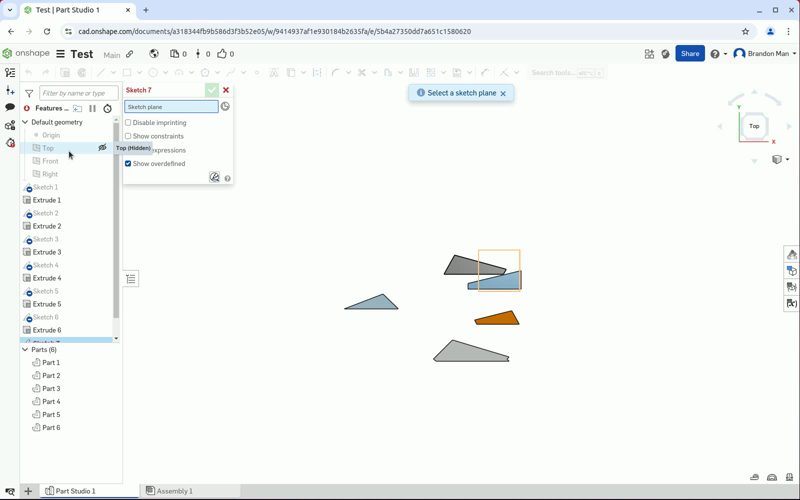
click(69, 150)
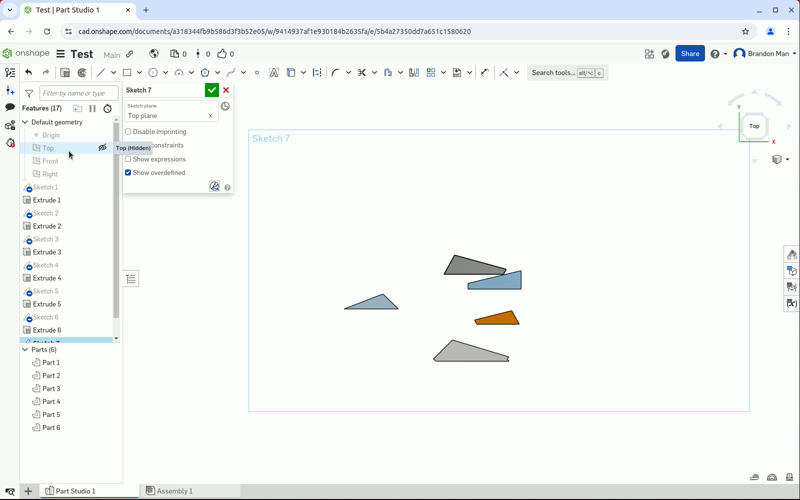
mouse_move(73, 352)
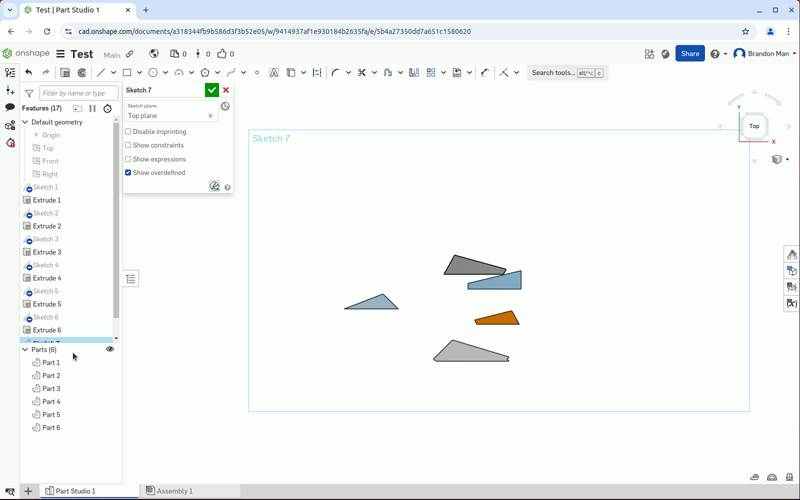
key(y)
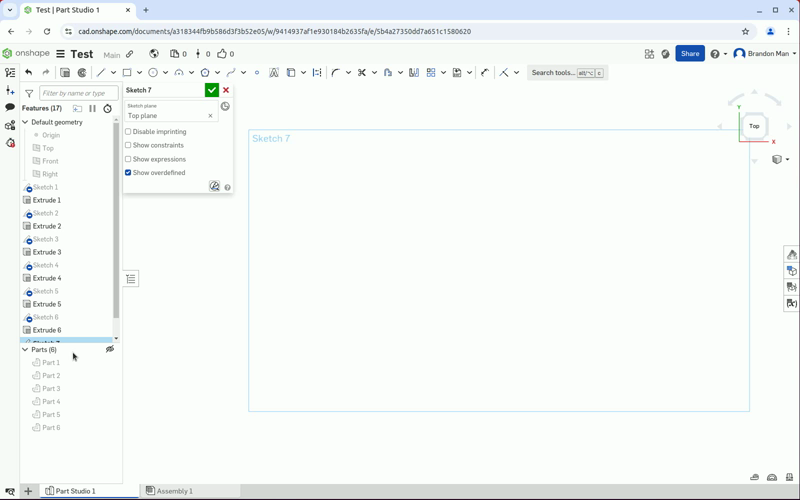
key(l)
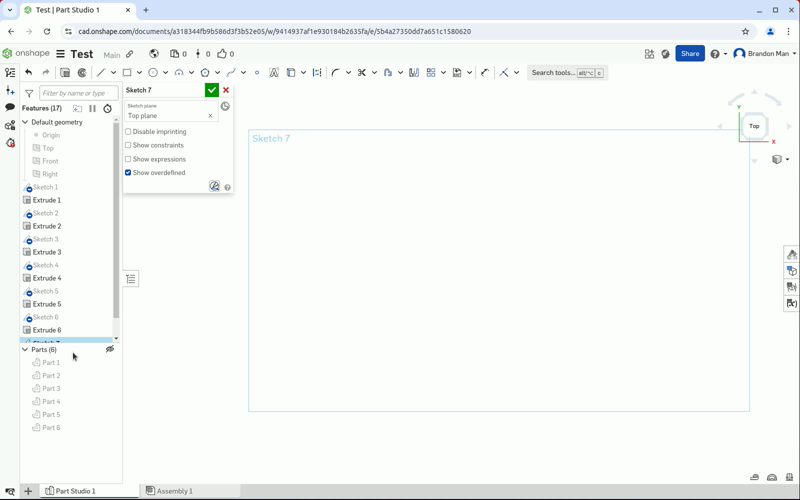
key_down(shift)
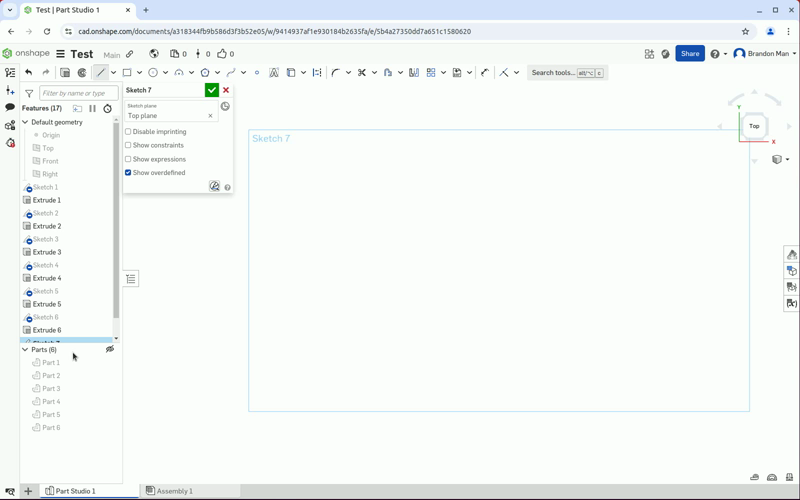
mouse_move(429, 264)
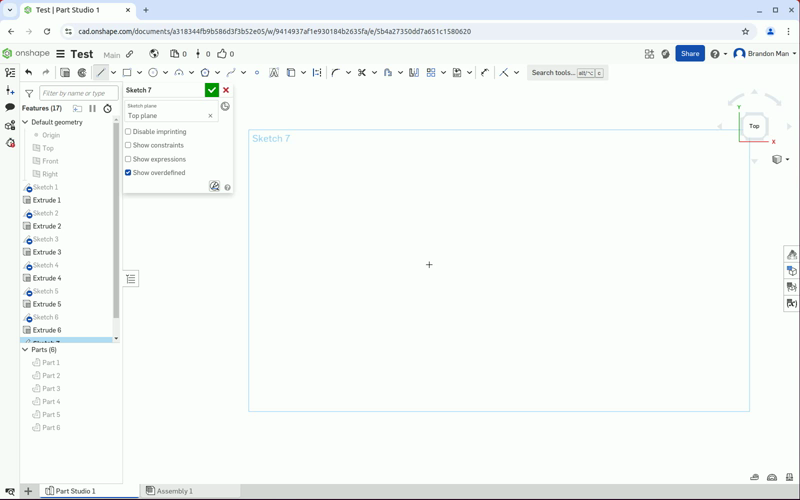
click(429, 264)
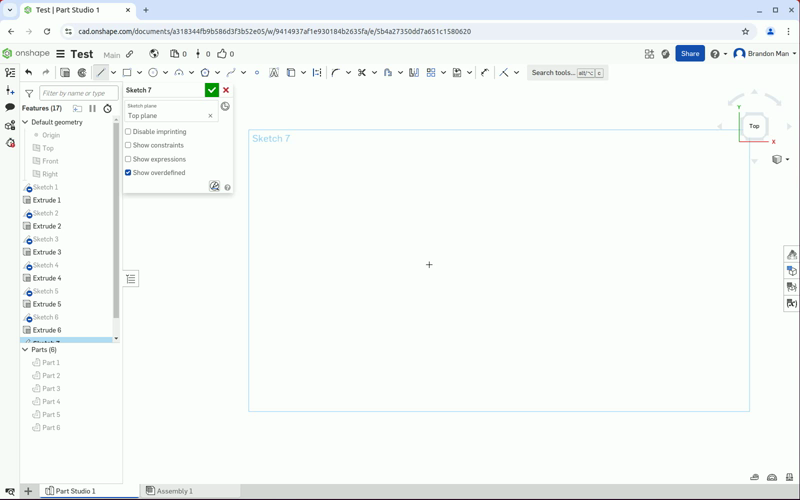
key_up(shift)
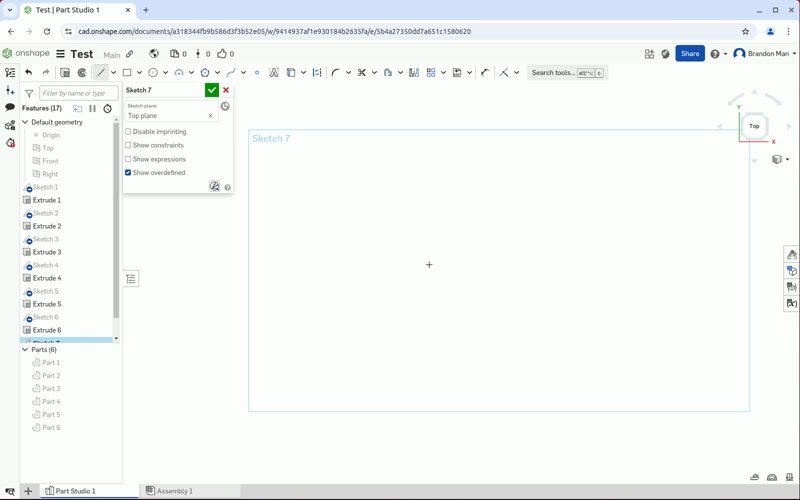
key_down(shift)
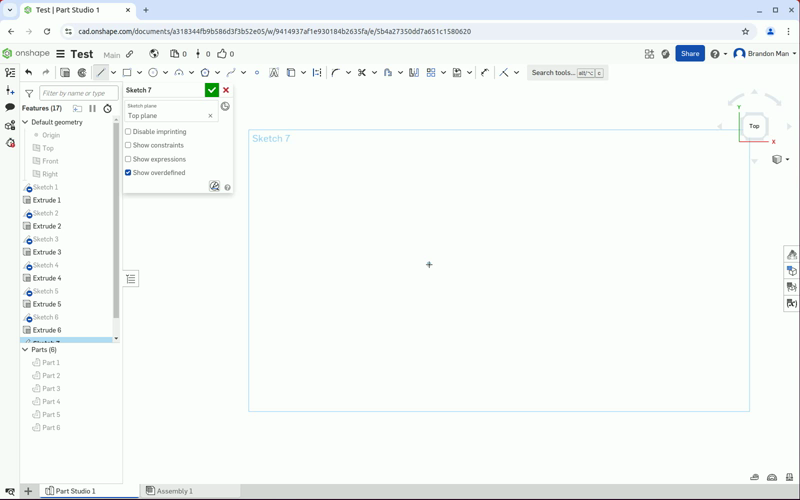
mouse_move(459, 264)
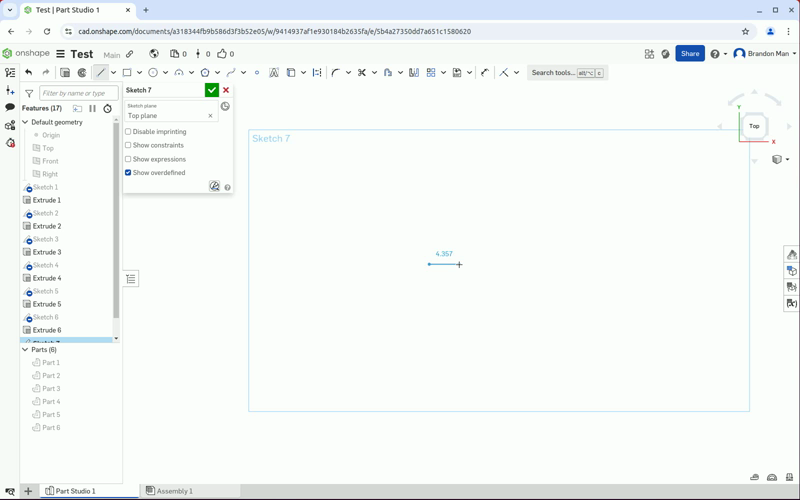
mouse_move(466, 264)
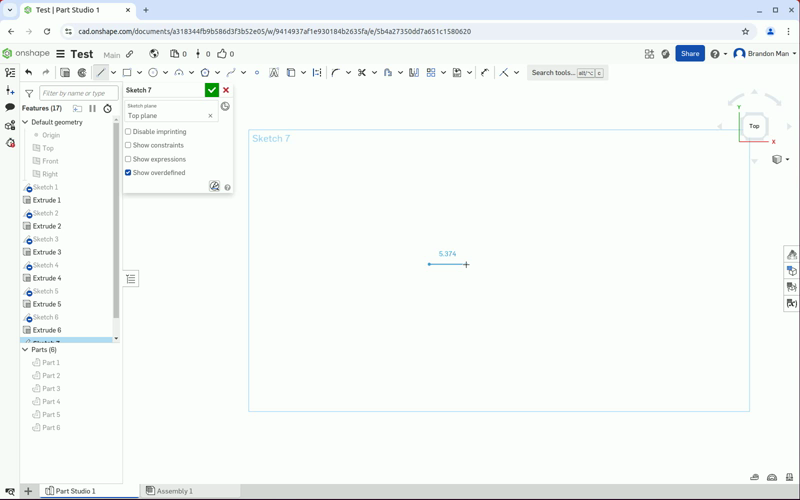
click(466, 264)
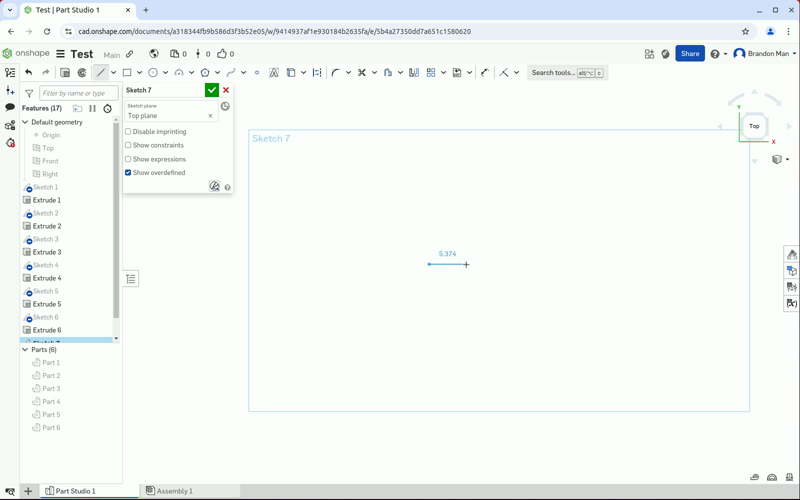
key_up(shift)
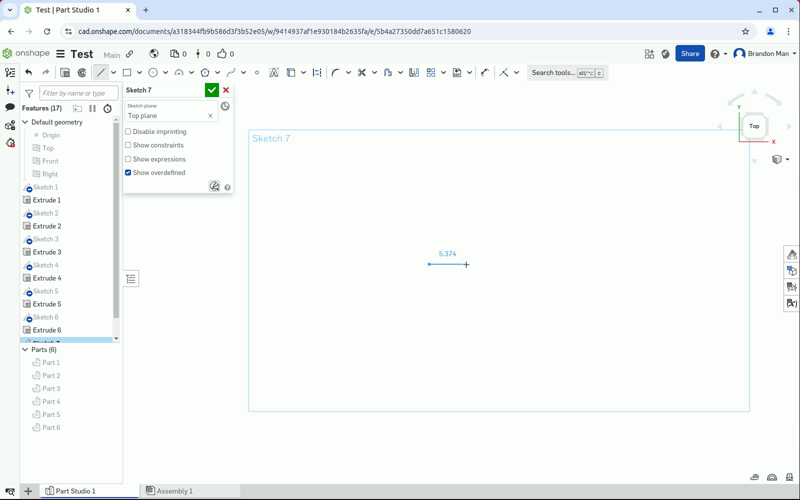
key_down(shift)
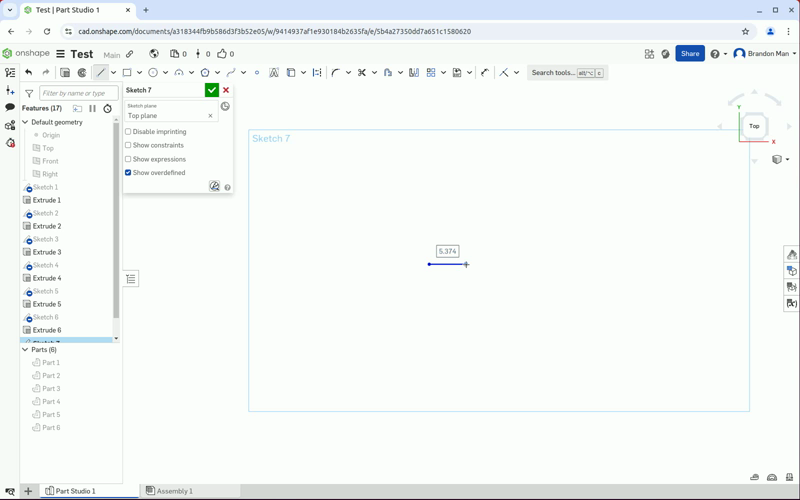
mouse_move(496, 264)
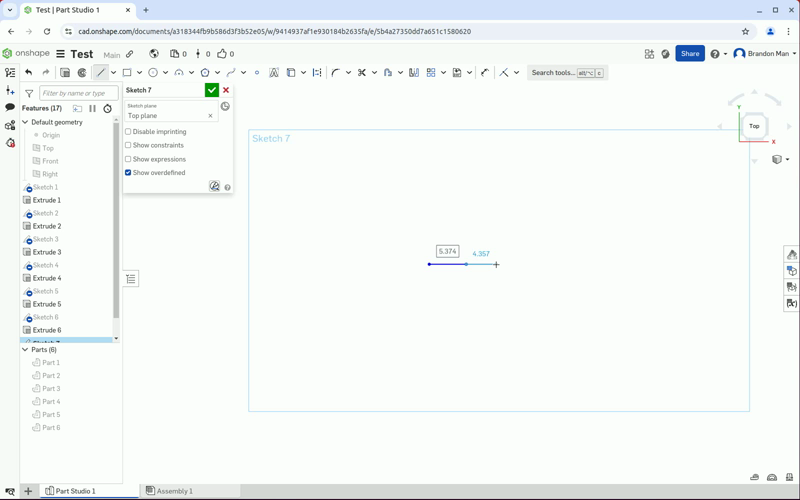
mouse_move(466, 260)
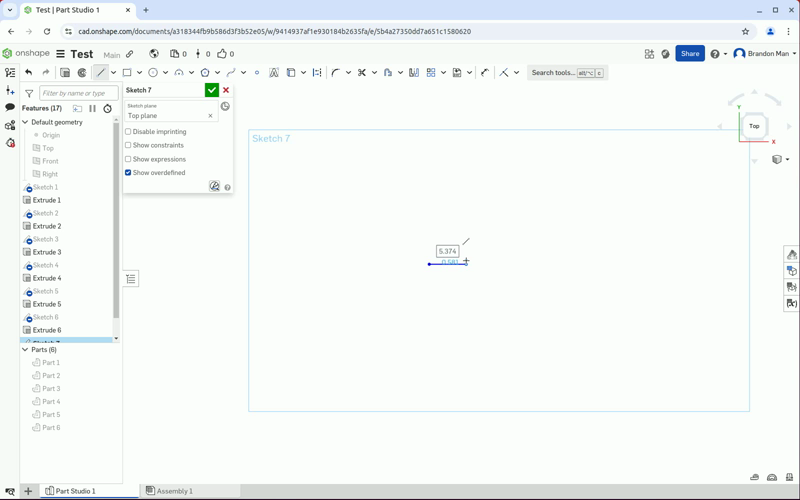
scroll(6)
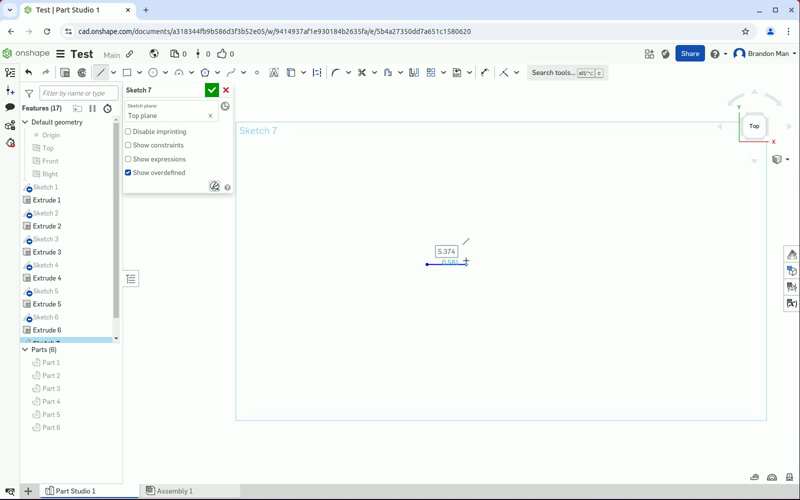
scroll(6)
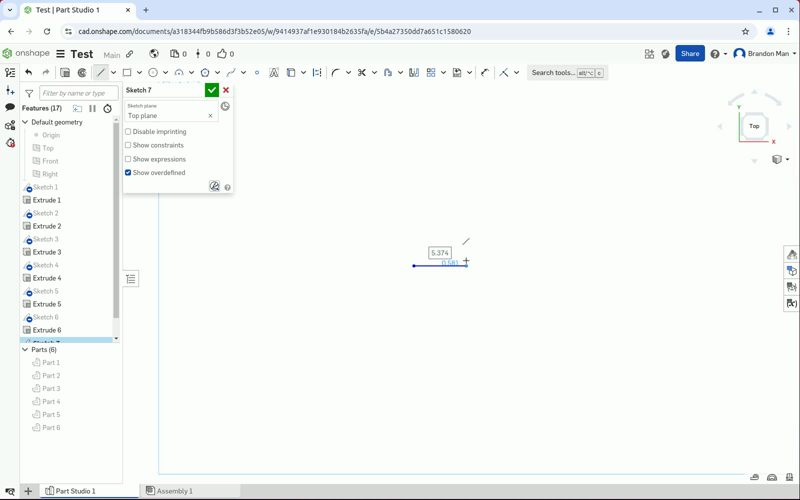
scroll(6)
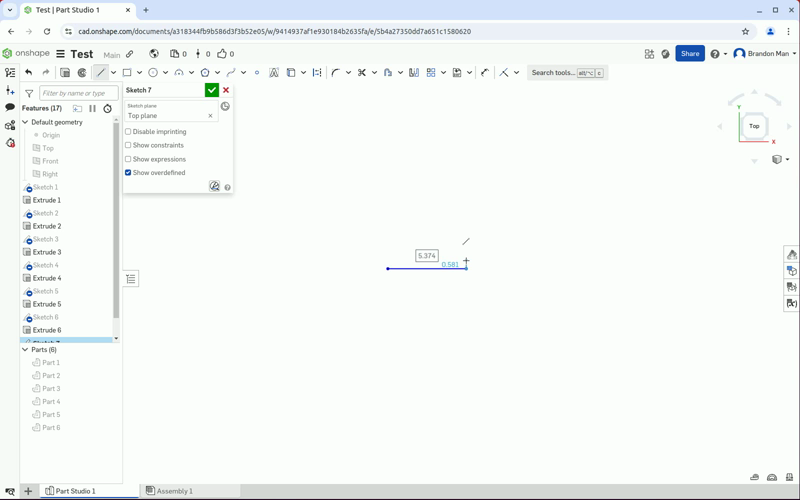
scroll(6)
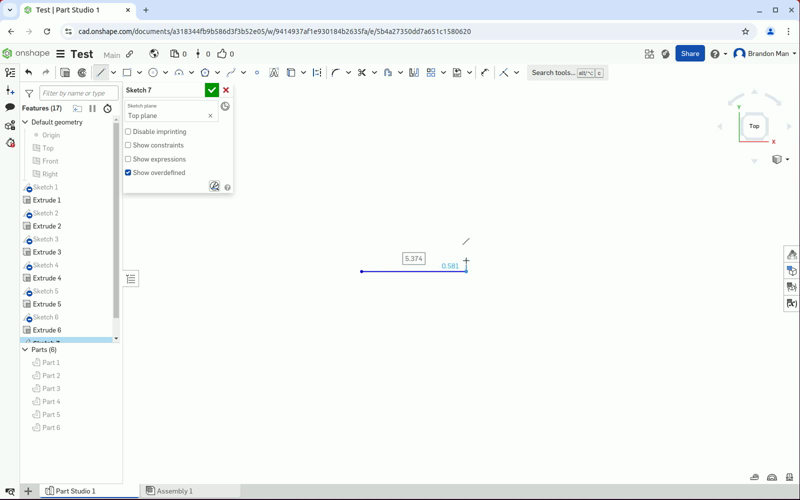
scroll(6)
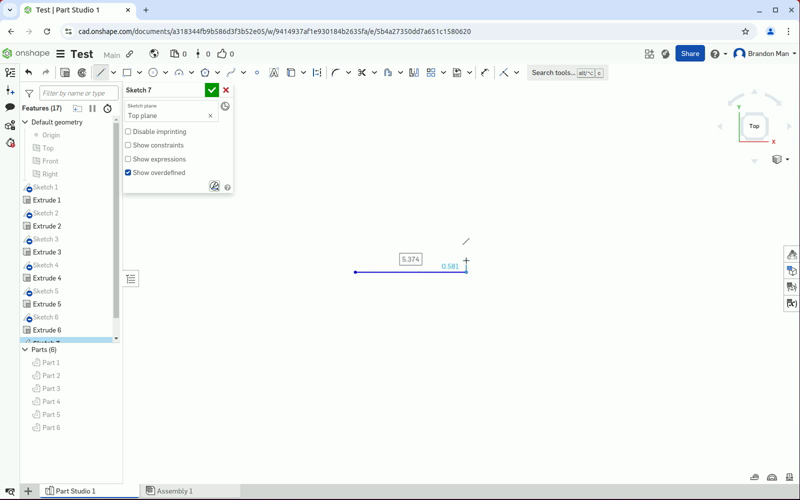
scroll(6)
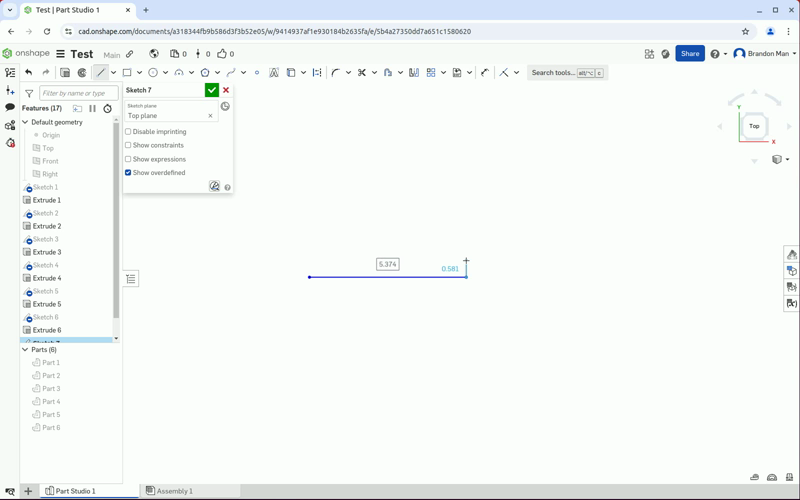
scroll(6)
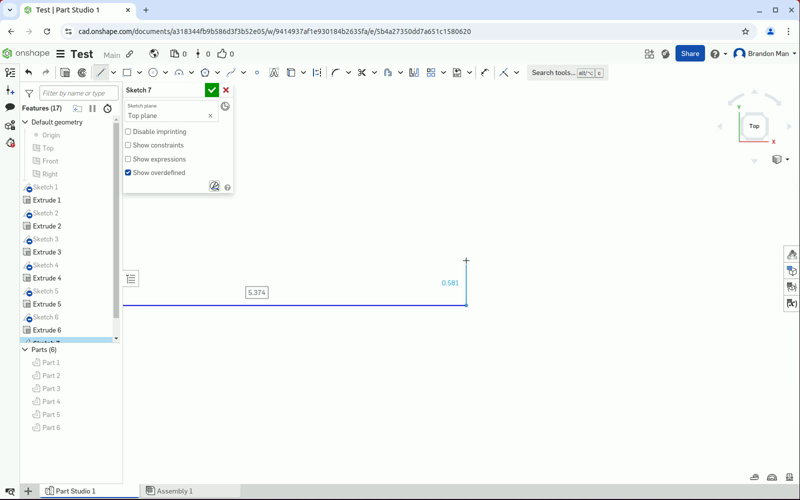
click(466, 260)
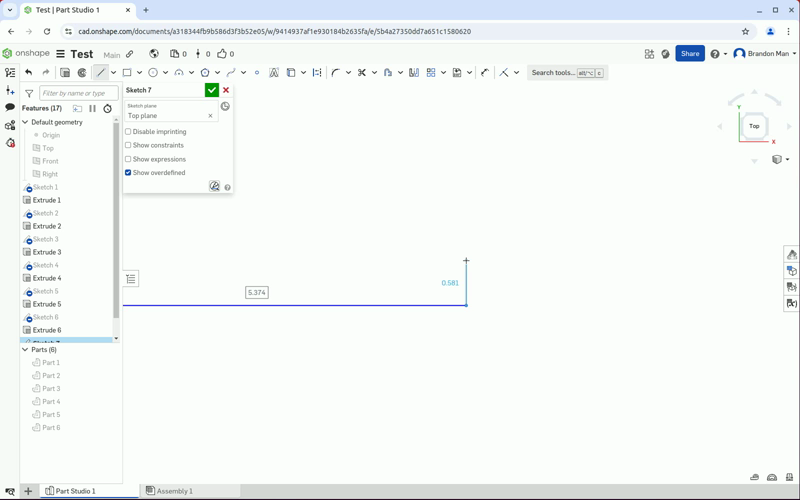
scroll(-6)
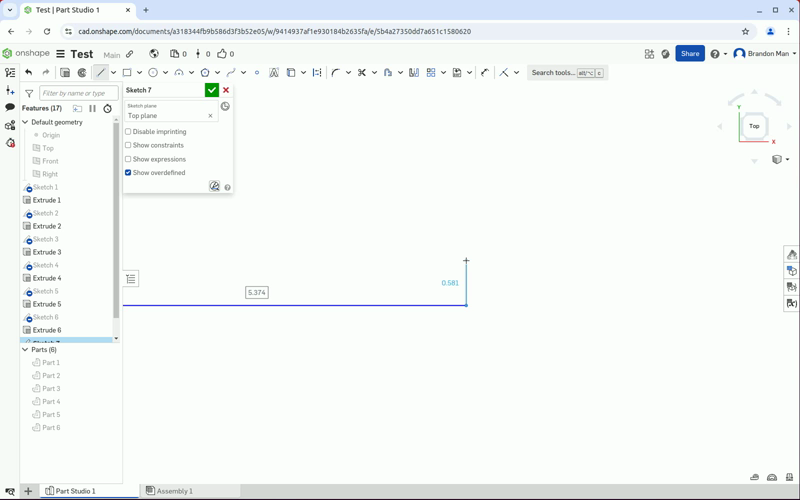
scroll(-6)
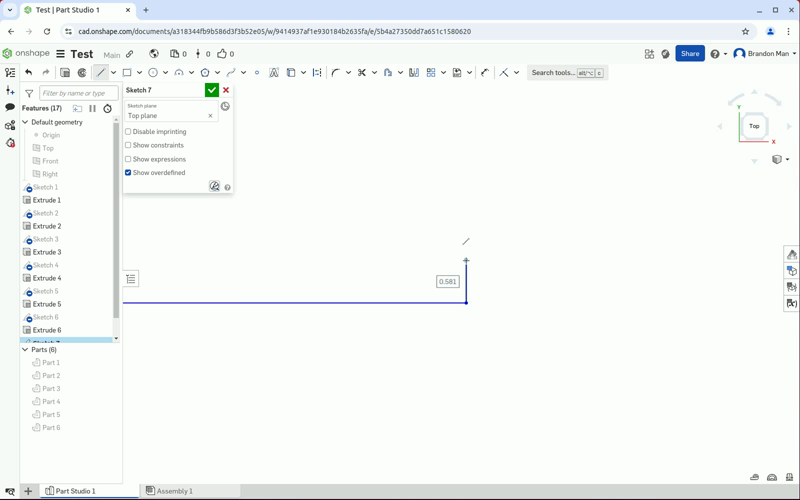
scroll(-6)
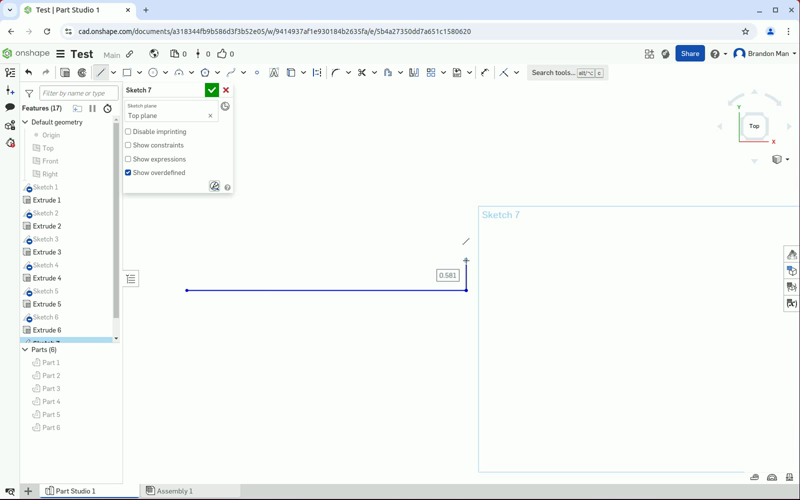
scroll(-6)
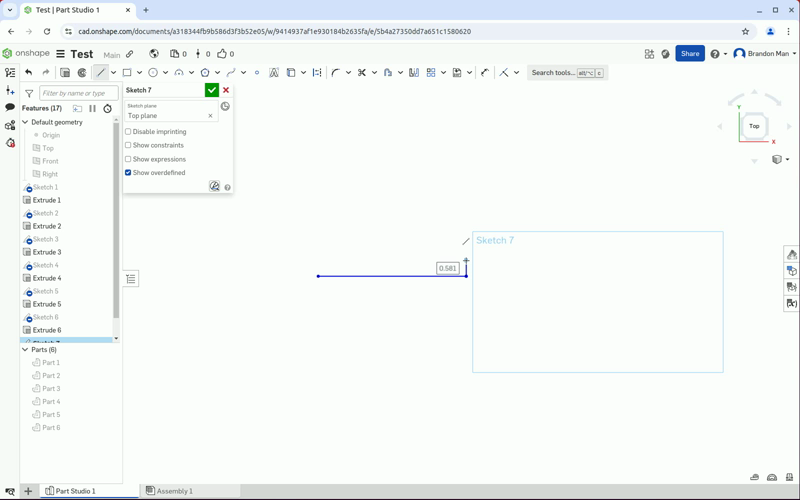
scroll(-6)
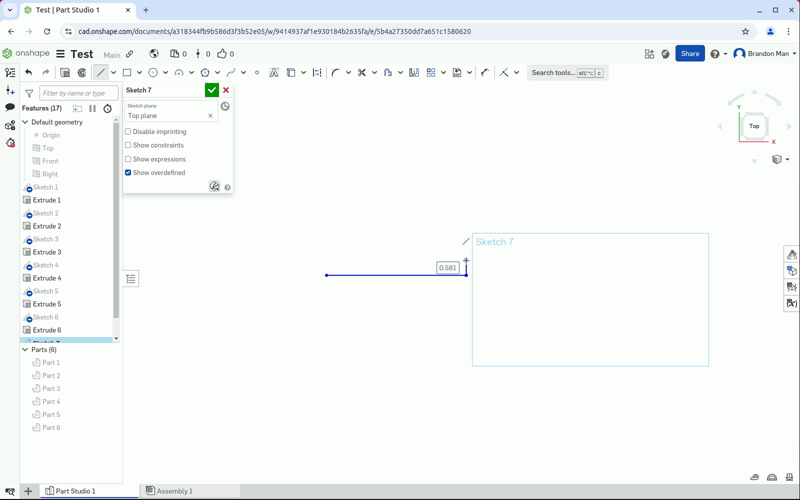
scroll(-6)
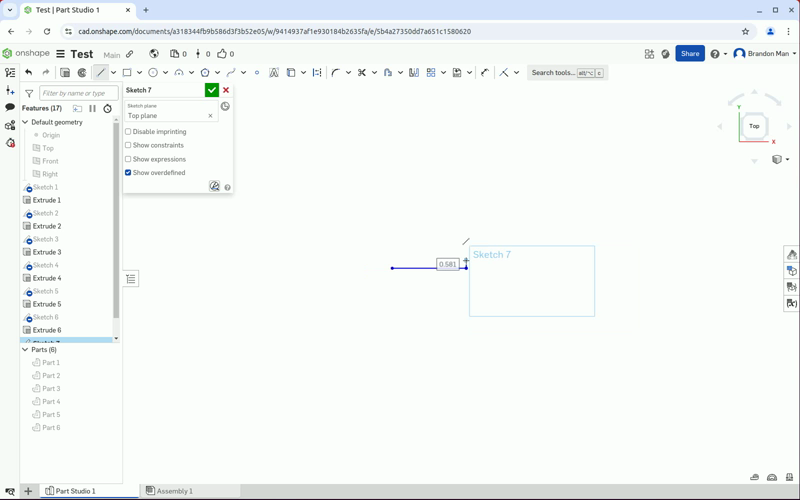
scroll(-6)
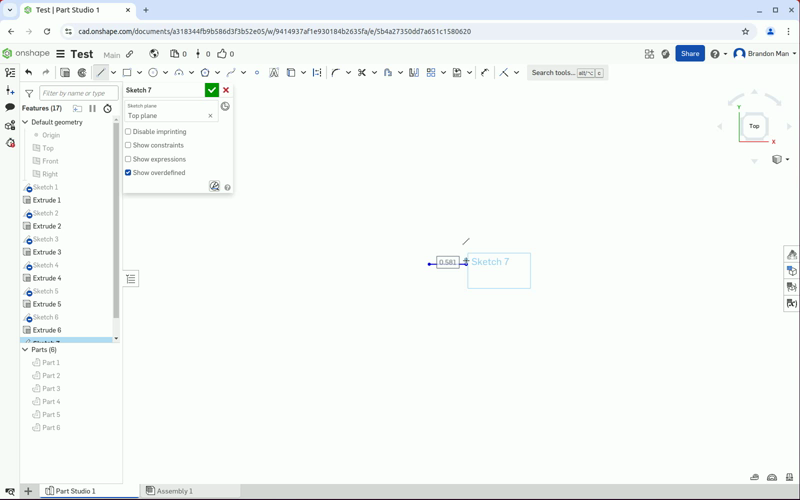
key_up(shift)
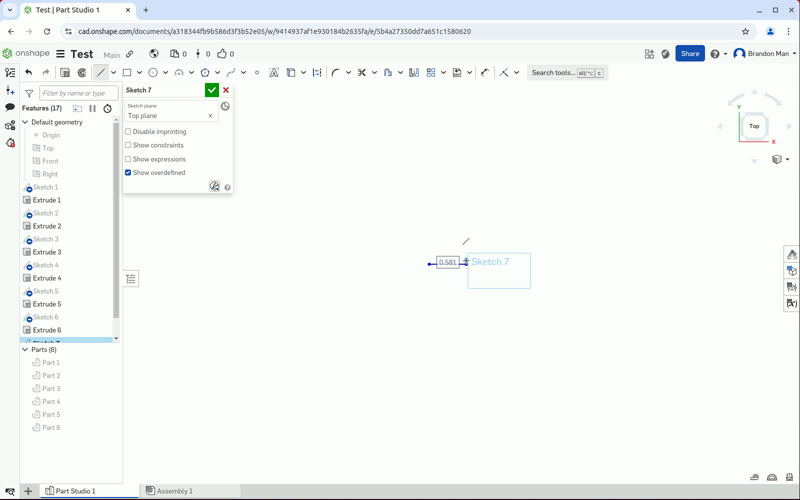
key_down(shift)
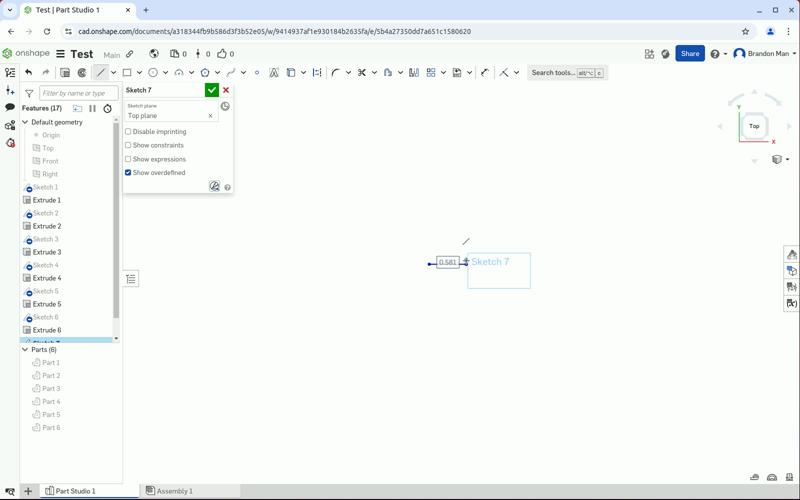
mouse_move(496, 260)
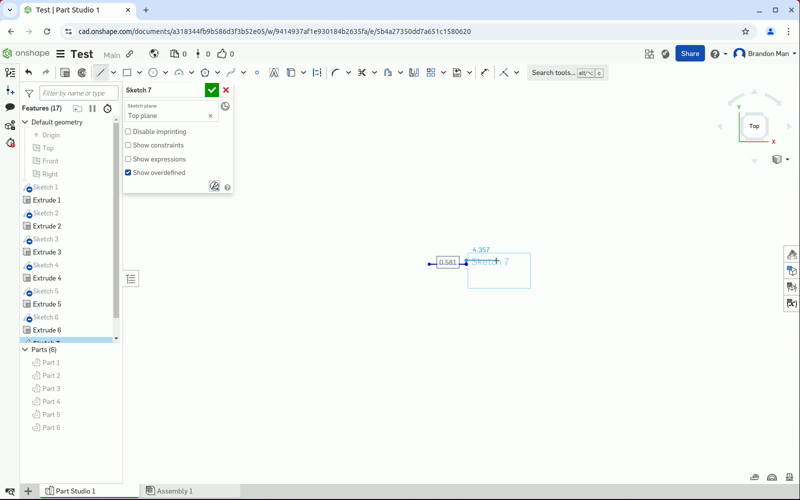
mouse_move(429, 250)
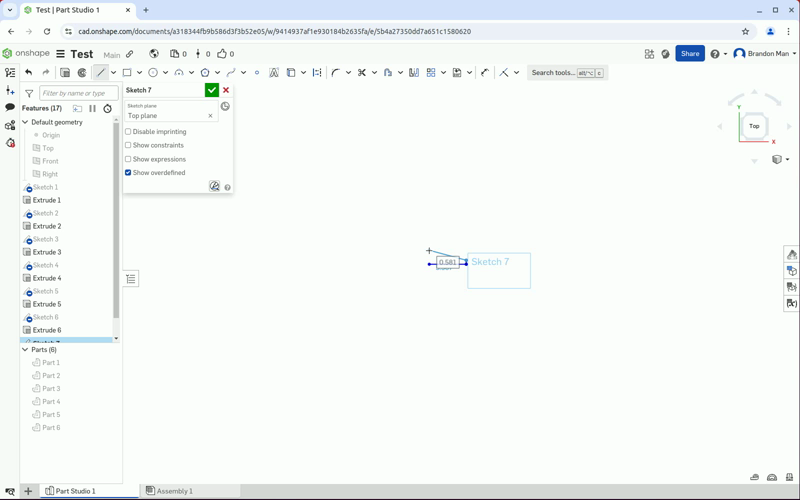
click(429, 250)
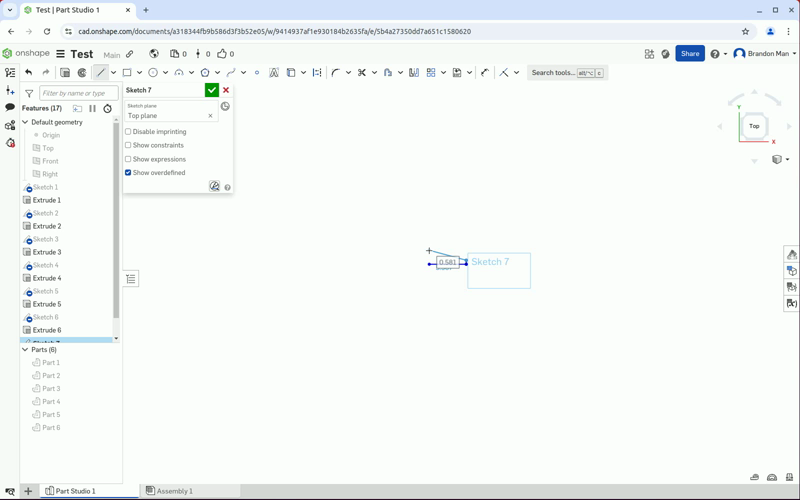
key_up(shift)
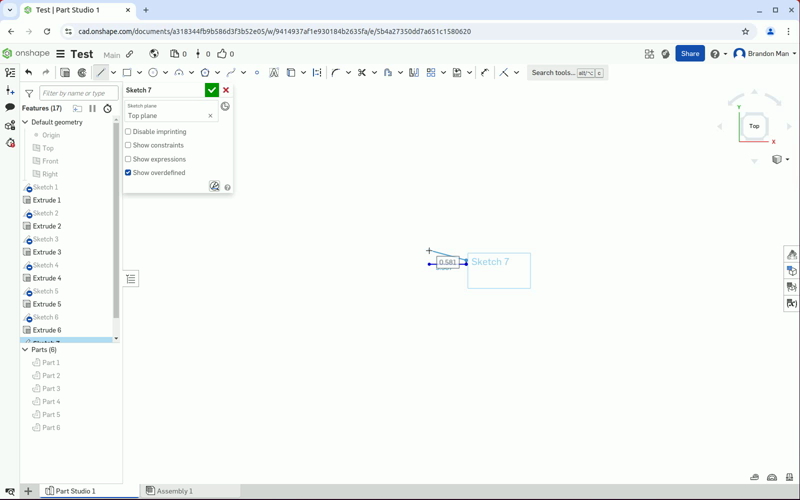
mouse_move(459, 250)
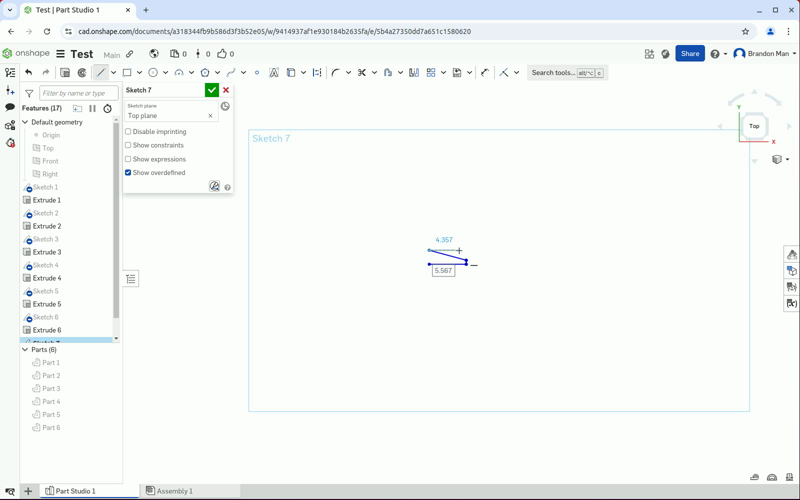
key_down(shift)
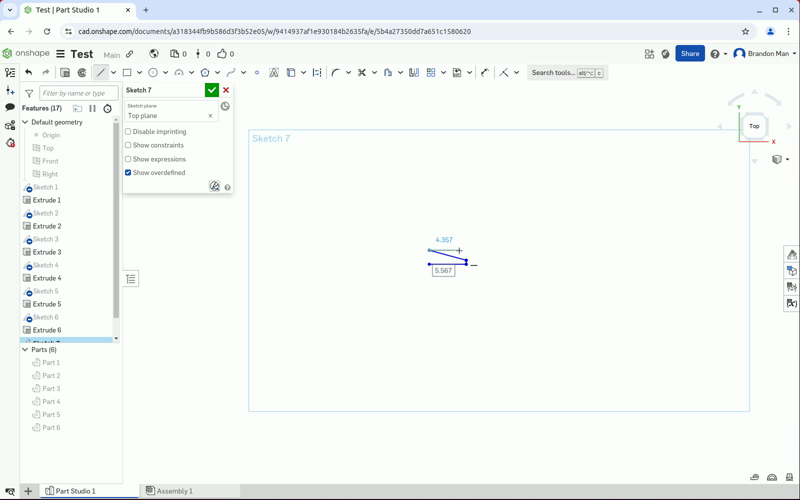
mouse_move(429, 264)
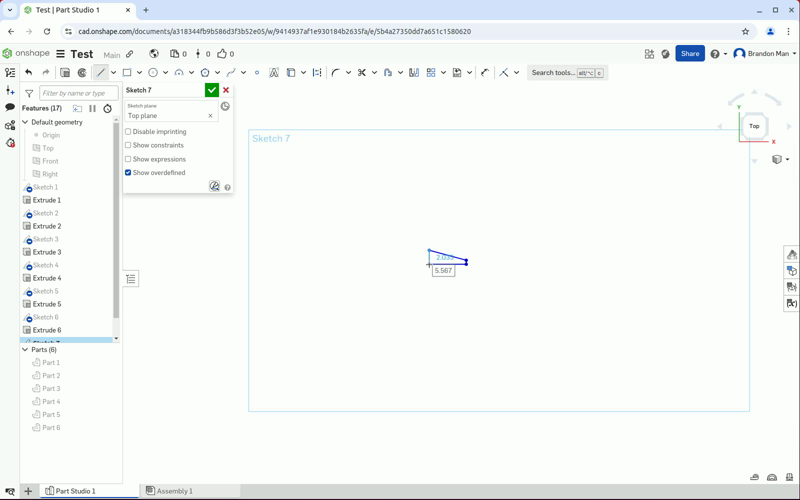
key_up(shift)
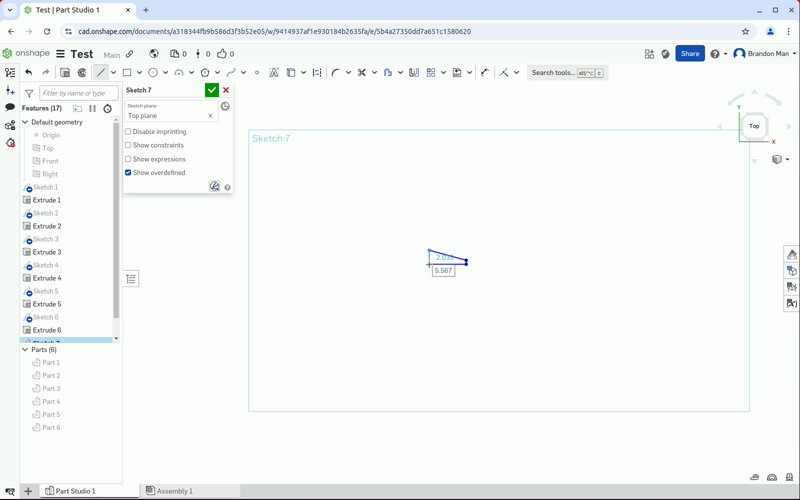
click(429, 264)
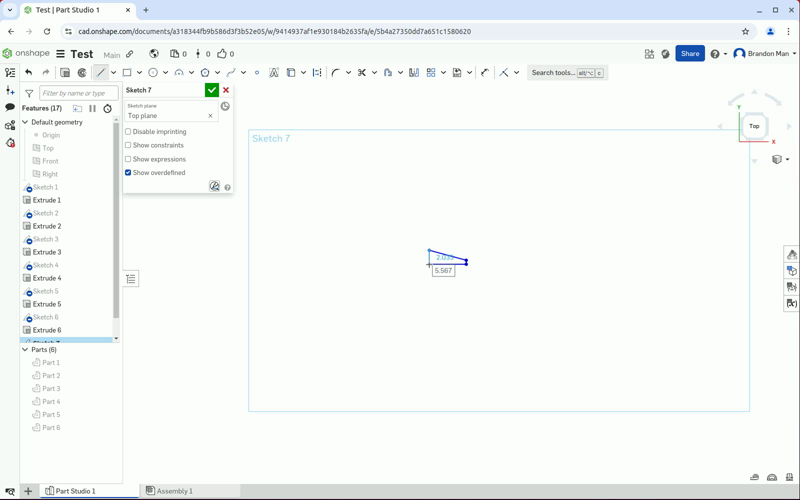
key(esc)
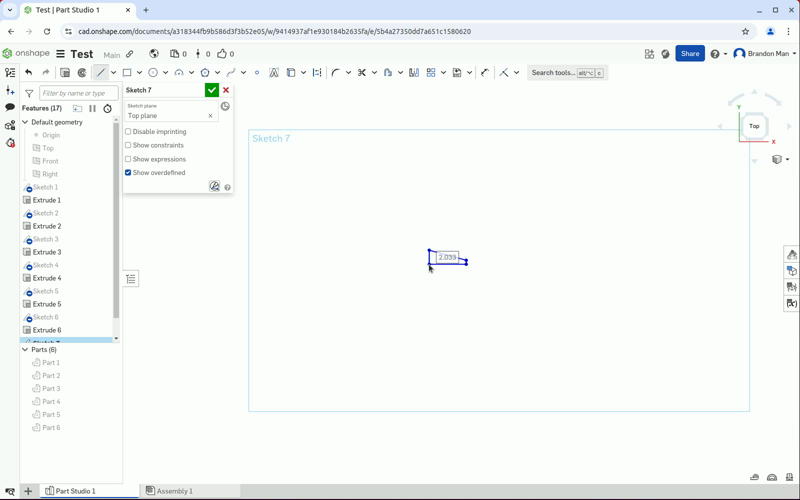
mouse_move(436, 257)
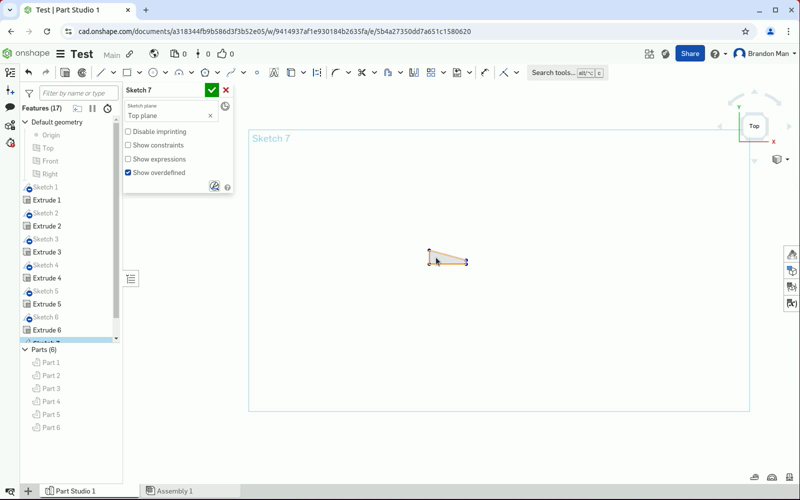
scroll(6)
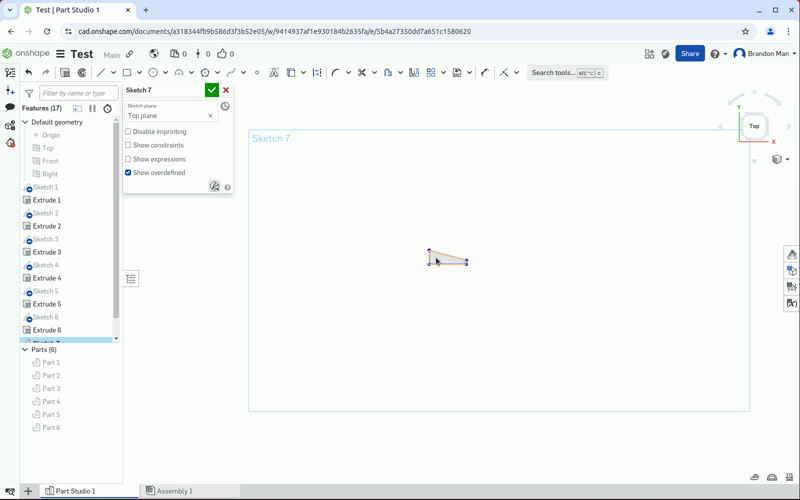
scroll(6)
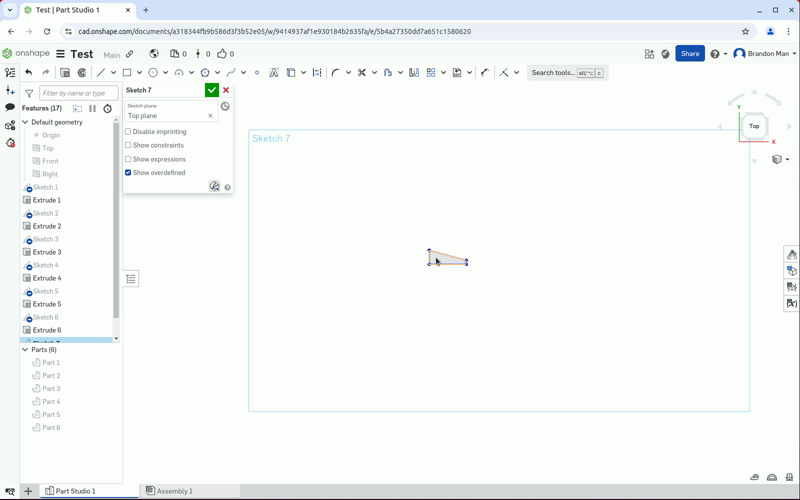
scroll(6)
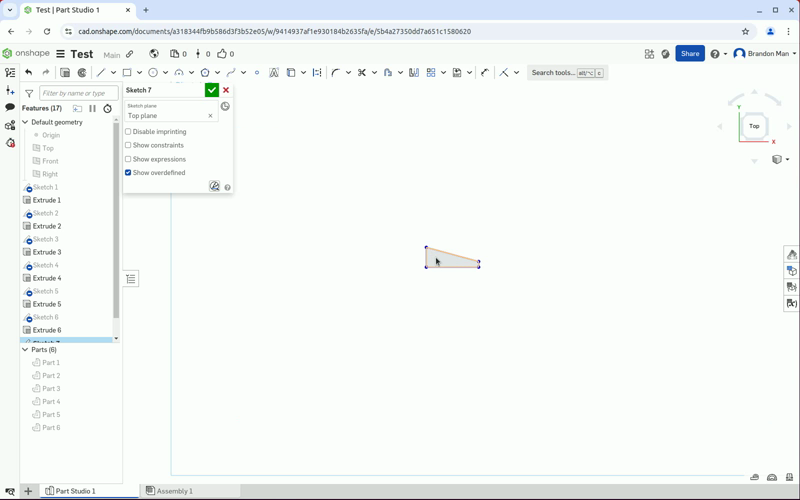
scroll(6)
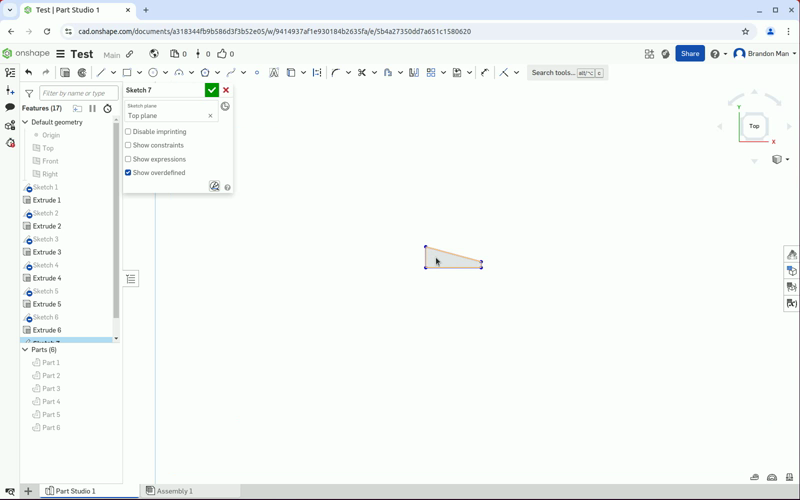
scroll(6)
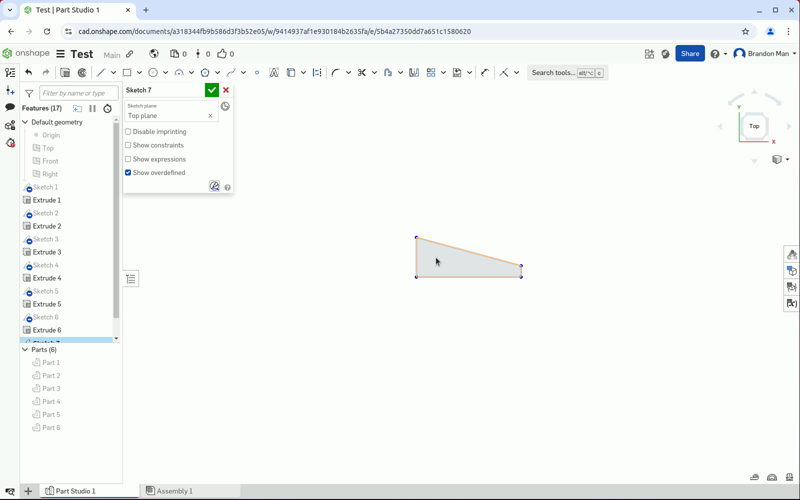
scroll(6)
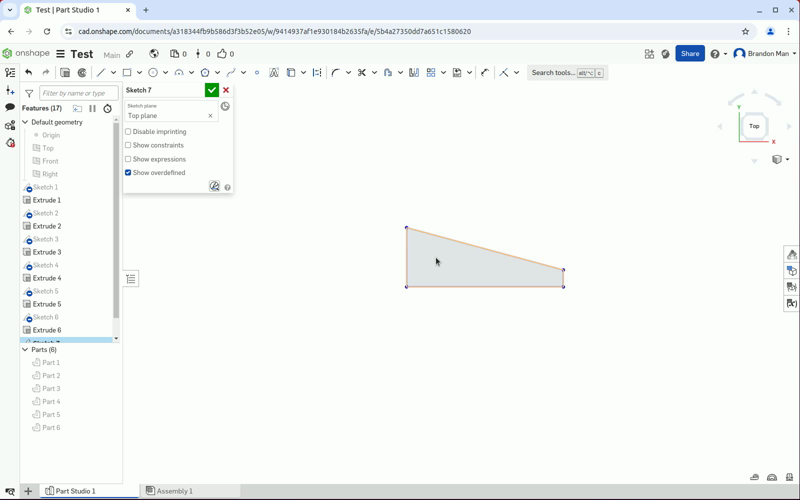
scroll(6)
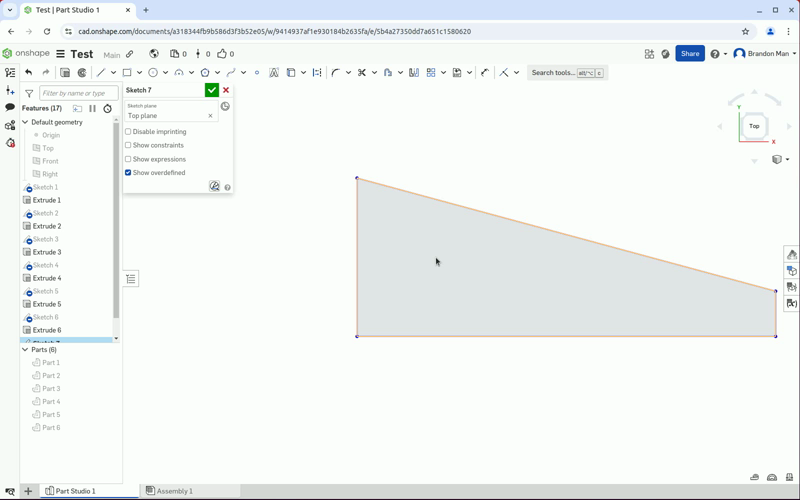
click(436, 257)
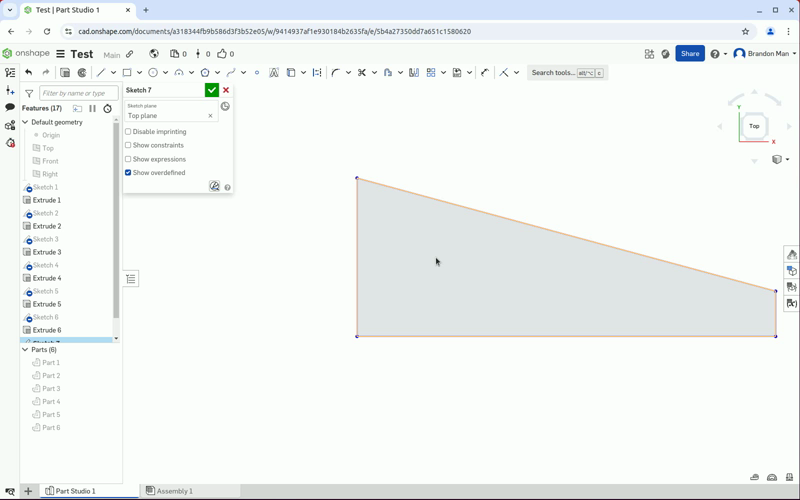
scroll(-6)
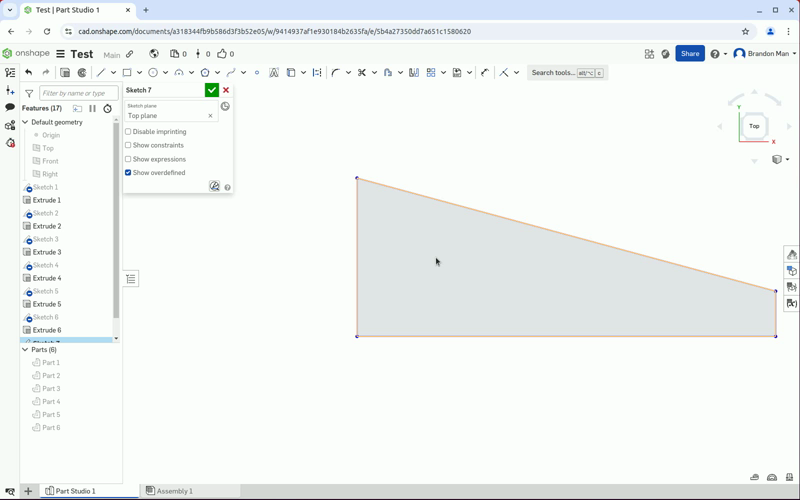
scroll(-6)
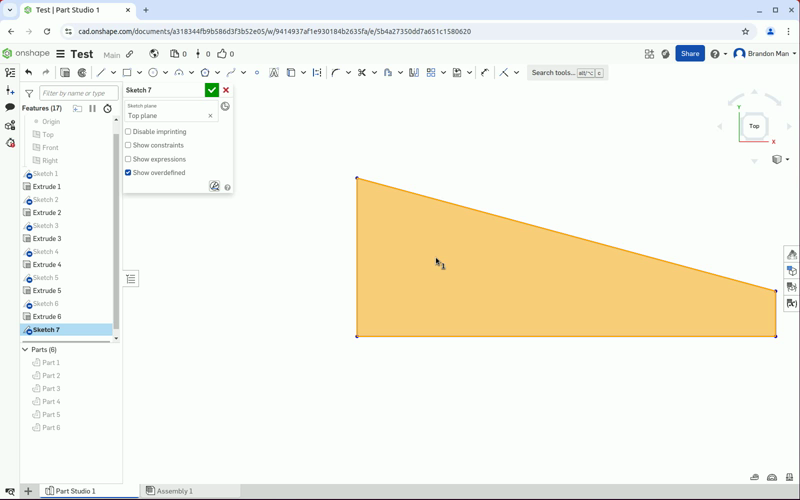
scroll(-6)
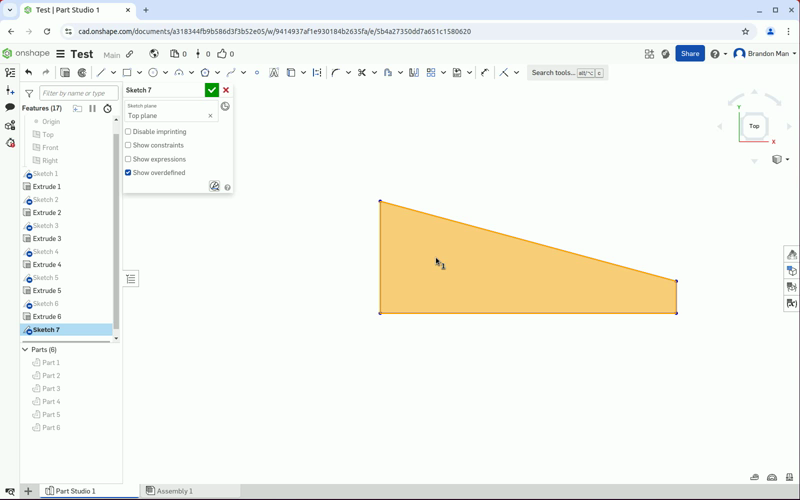
scroll(-6)
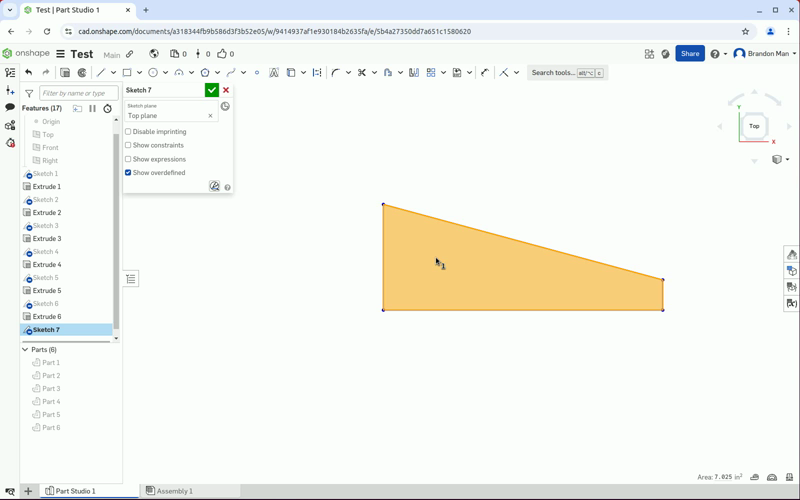
scroll(-6)
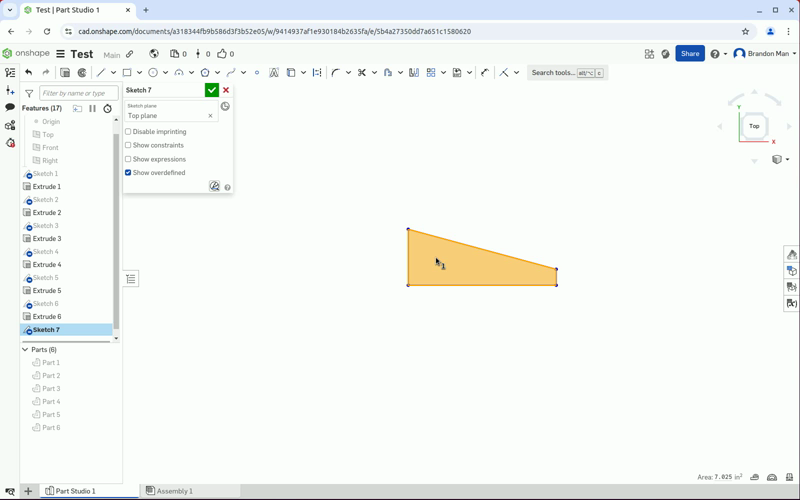
scroll(-6)
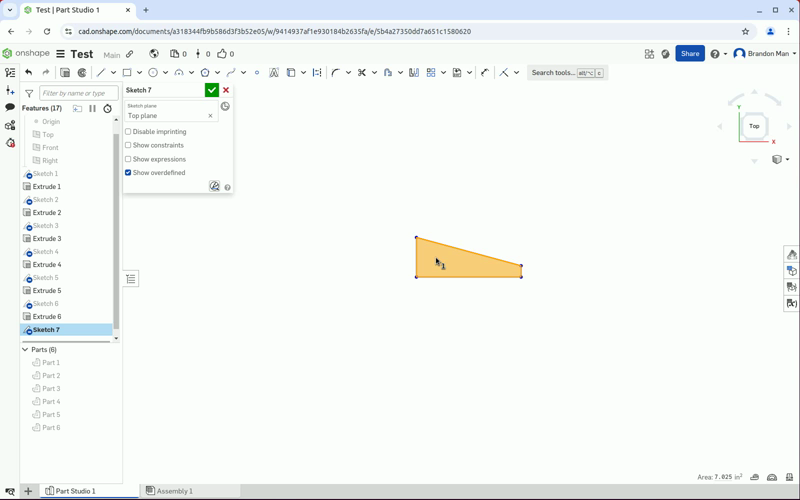
scroll(-6)
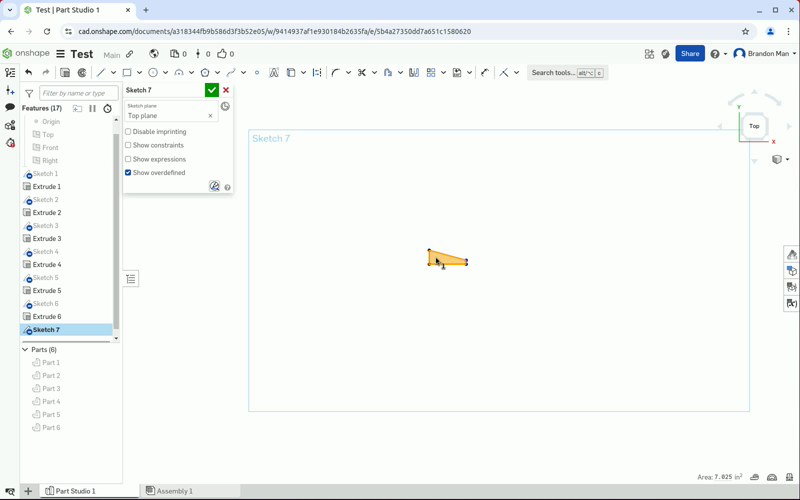
mouse_move(73, 352)
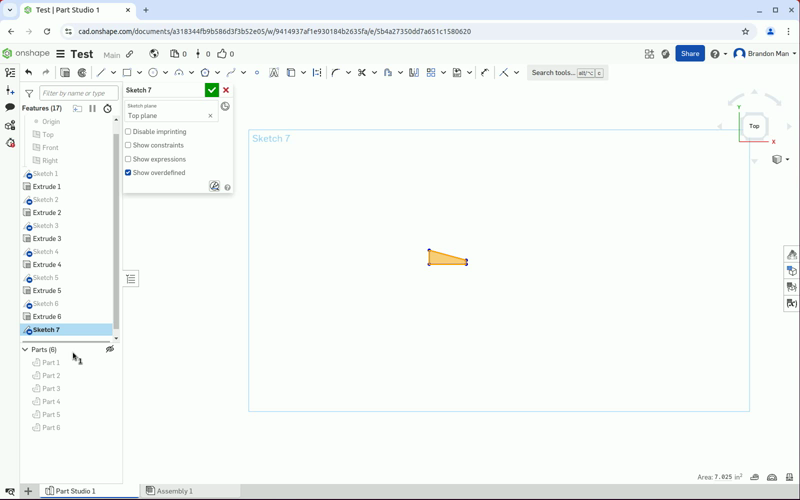
key(shift+y)
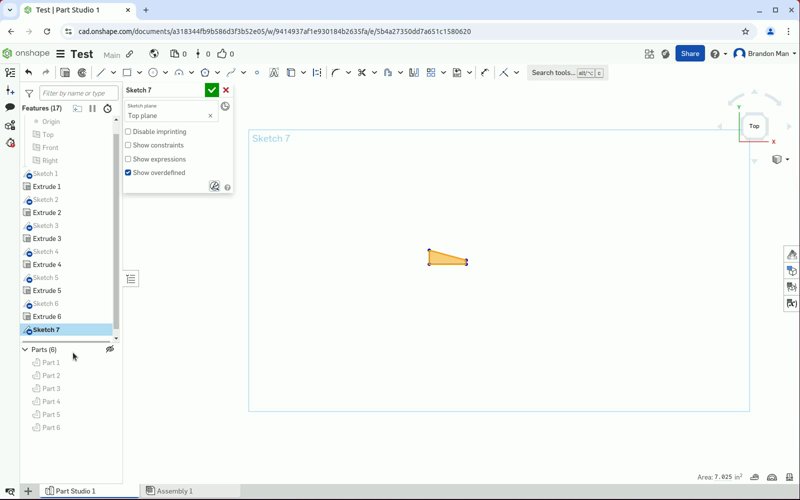
key(shift+e)
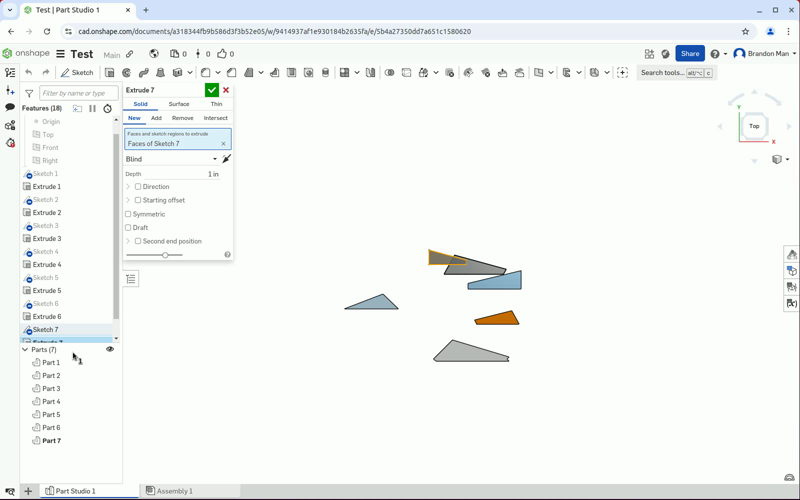
mouse_move(143, 106)
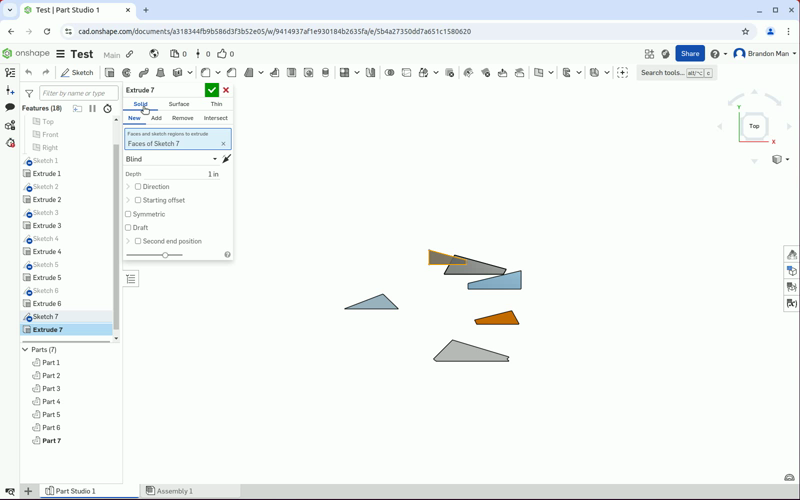
click(143, 106)
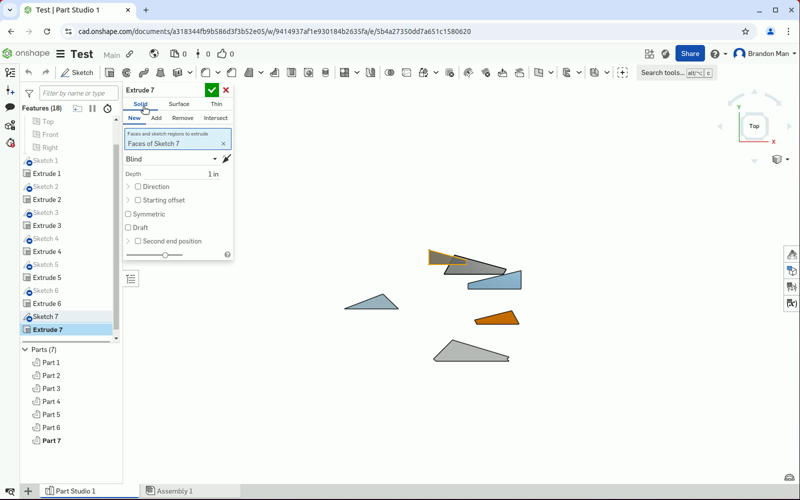
mouse_move(137, 120)
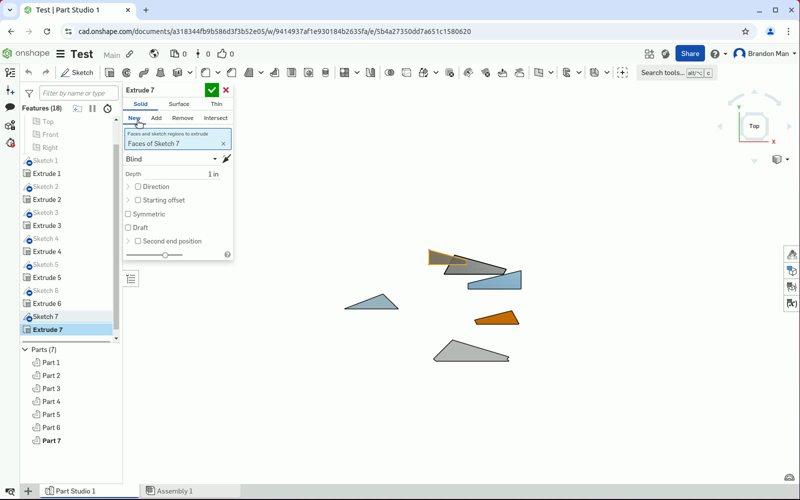
click(137, 120)
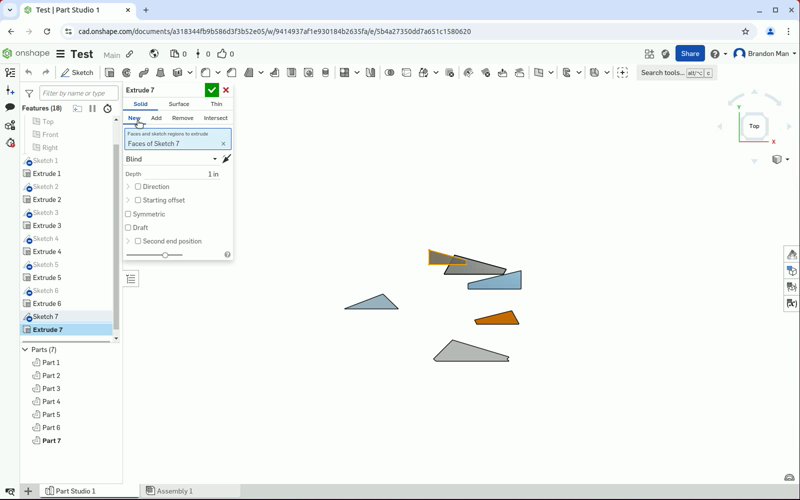
key(tab, 4)
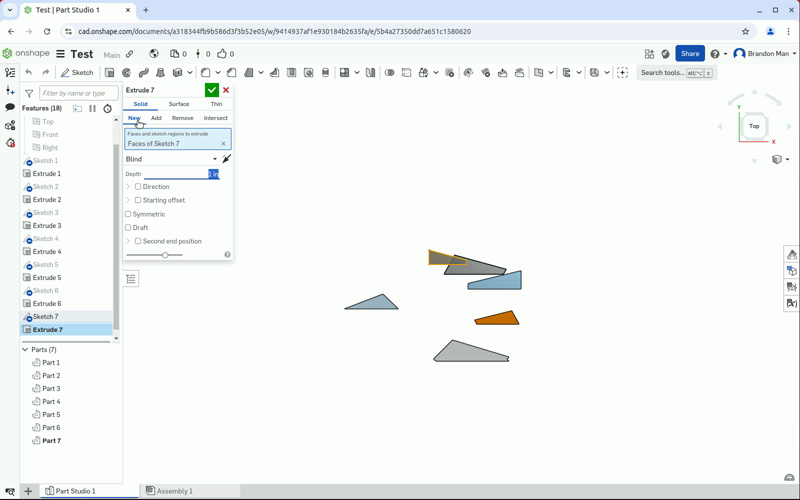
text(0.241)
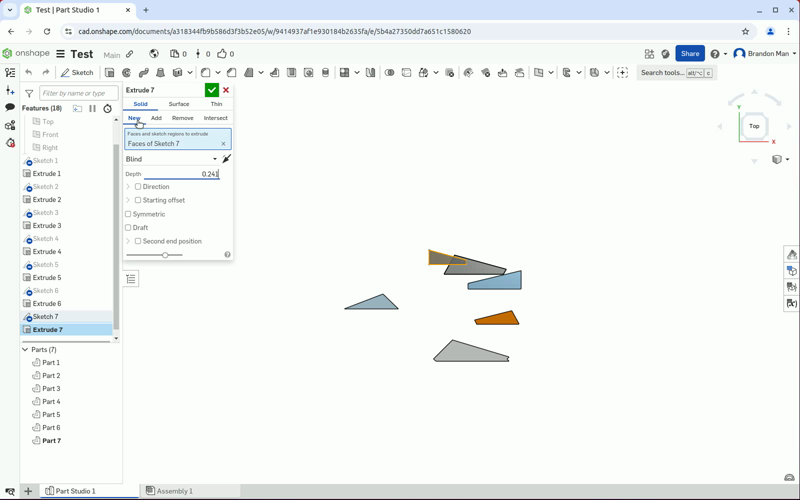
key(enter)
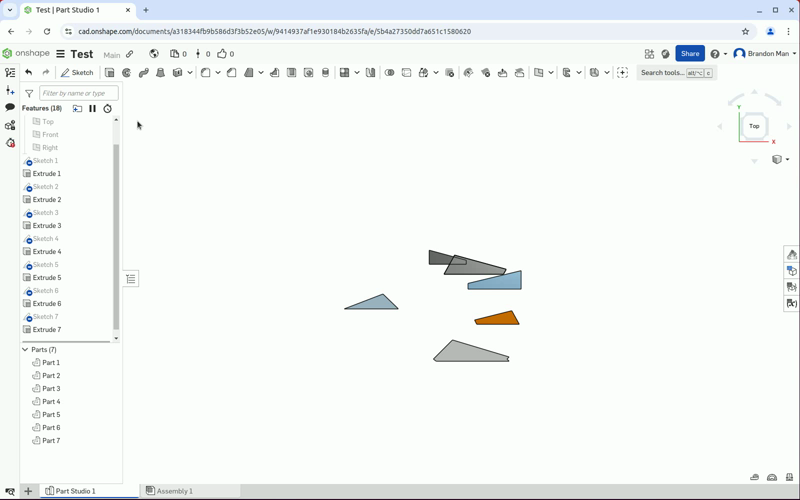
key(shift+h)
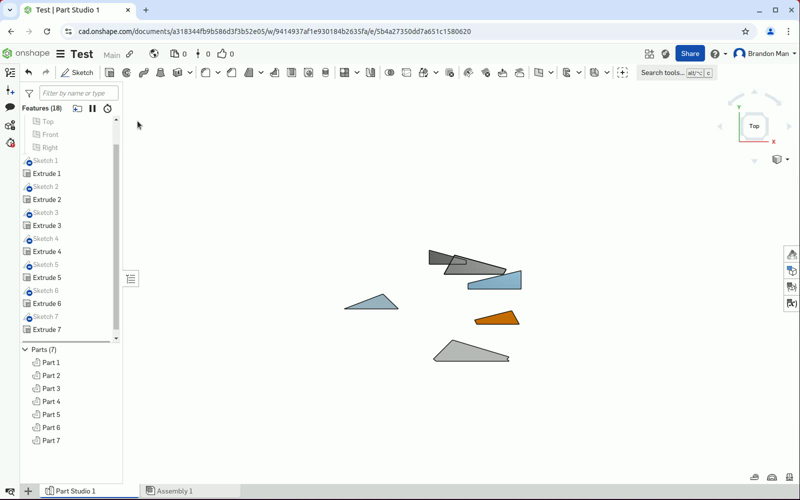
key(shift+h)
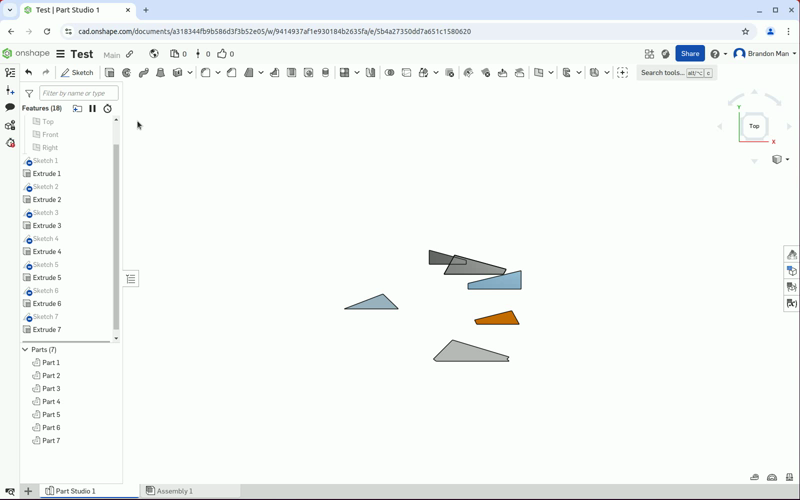
key(shift+7)
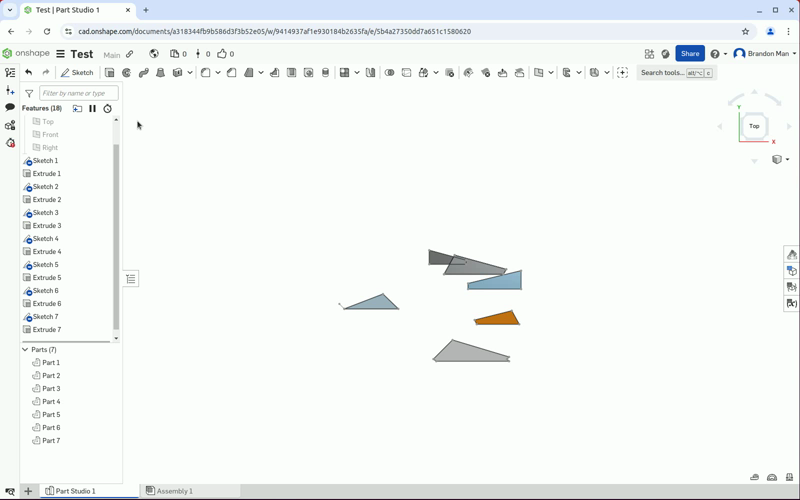
key(up, 3)
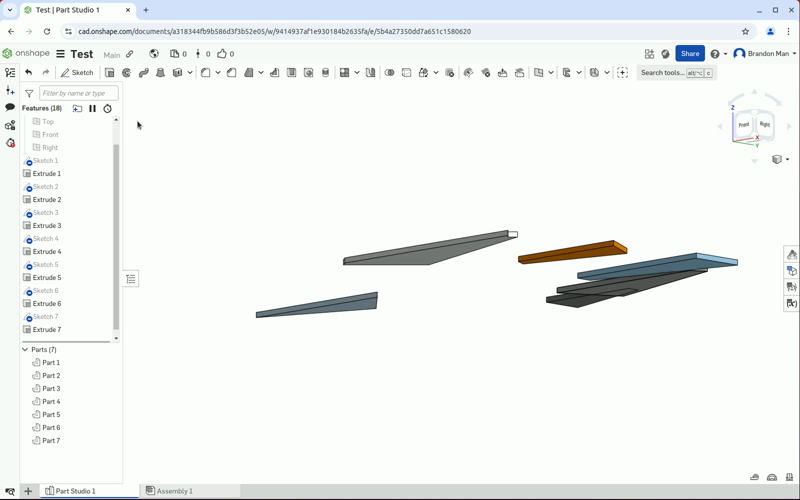
key(left, 3)
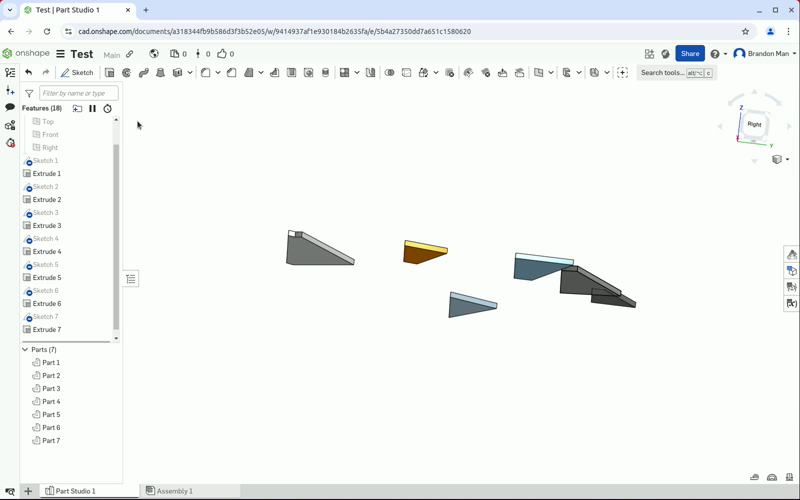
key(right, 3)
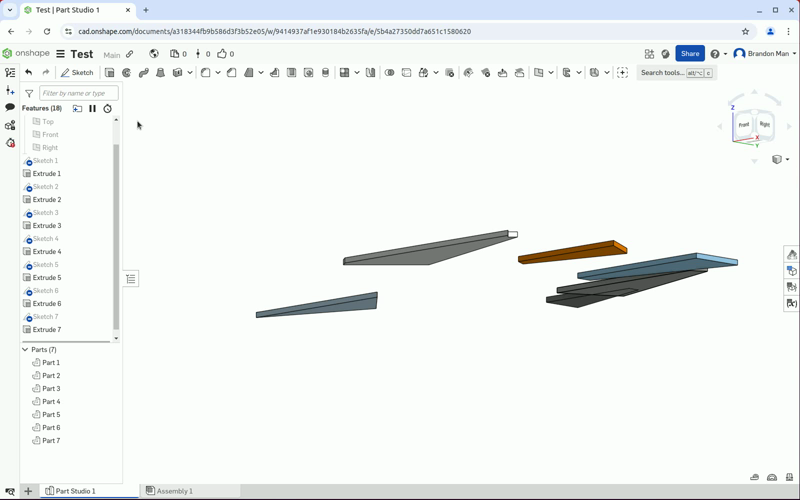
key(down, 3)
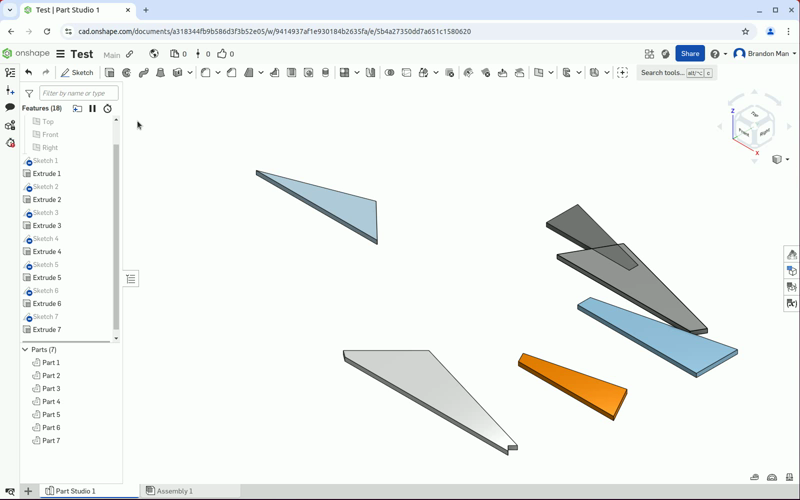
mouse_move(69, 163)
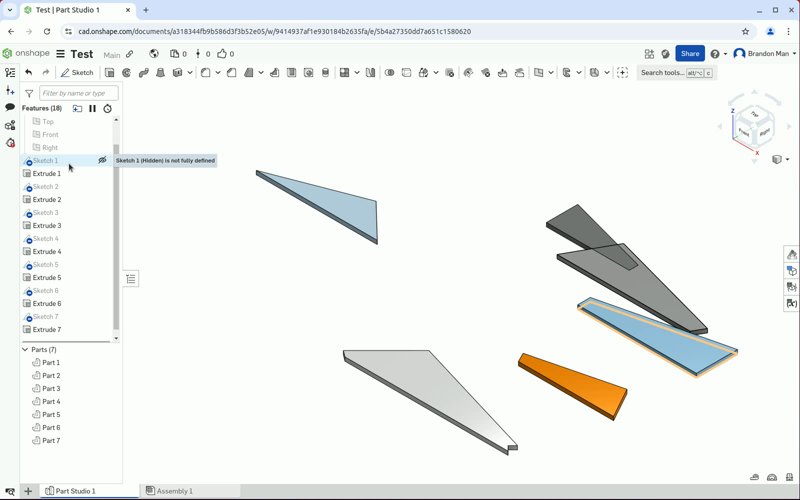
click(69, 163)